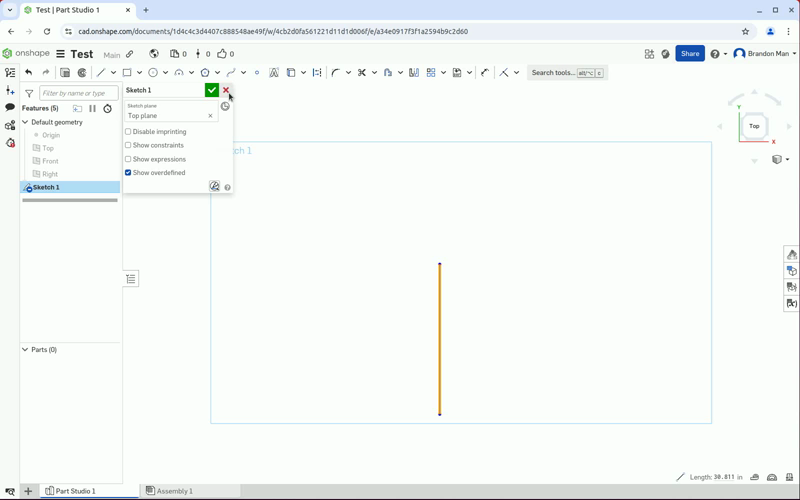
key(shift+h)
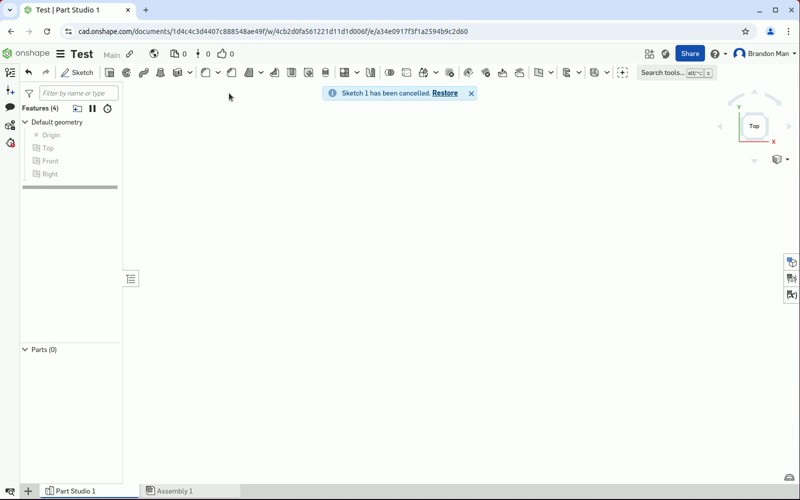
mouse_move(73, 352)
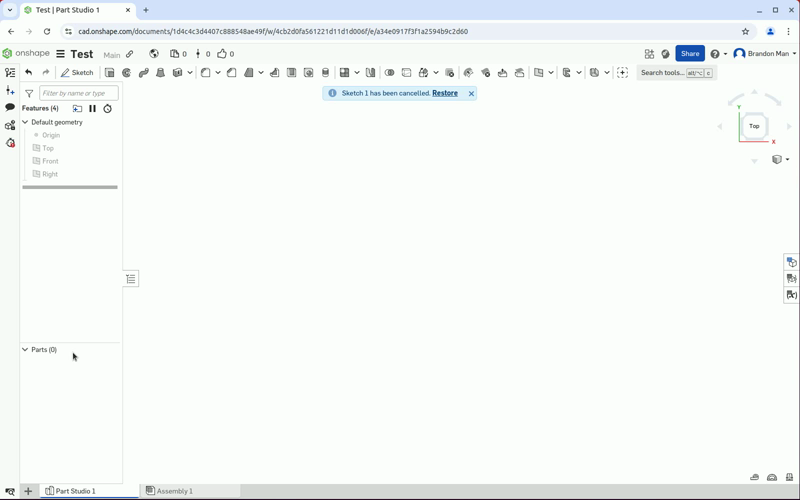
key(y)
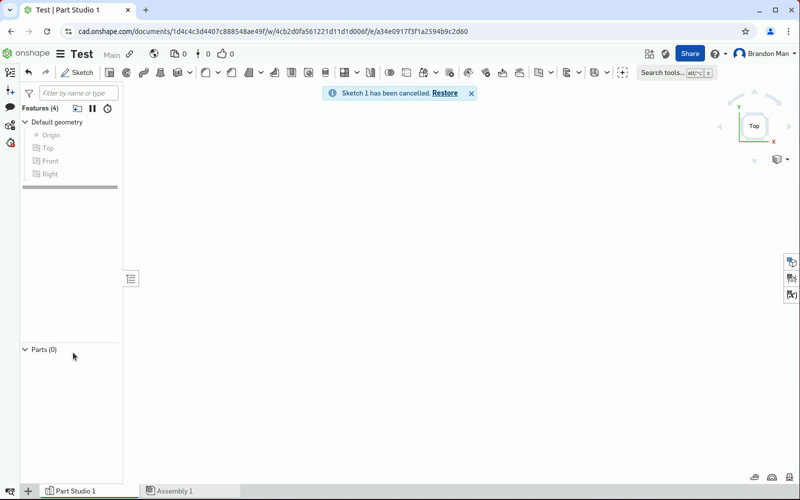
key(shift+p)
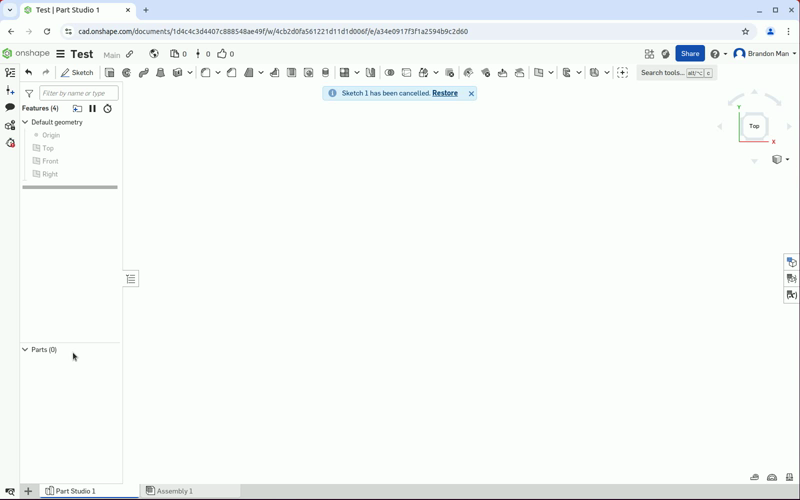
key(space)
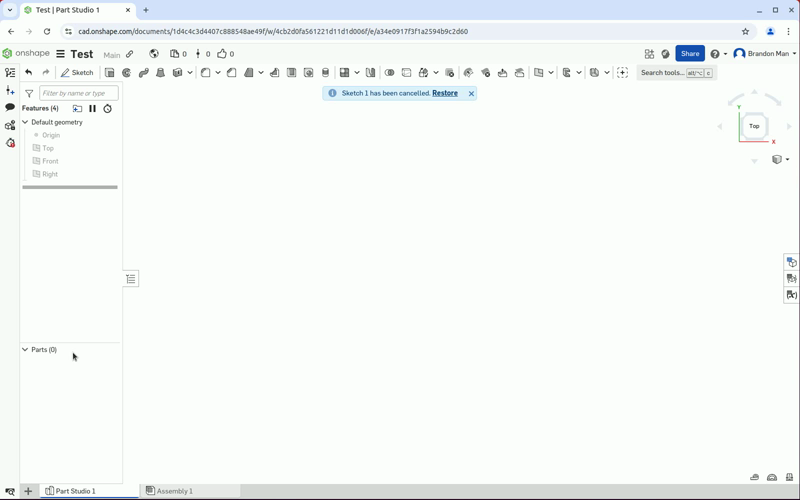
key_down(shift)
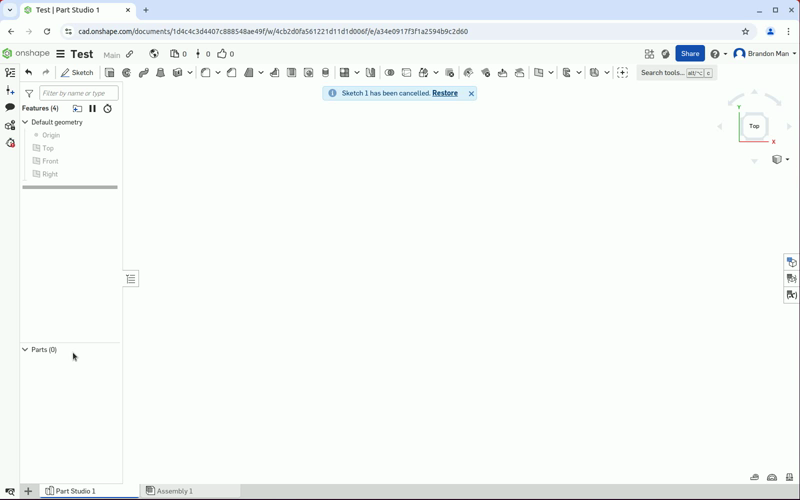
key(up)
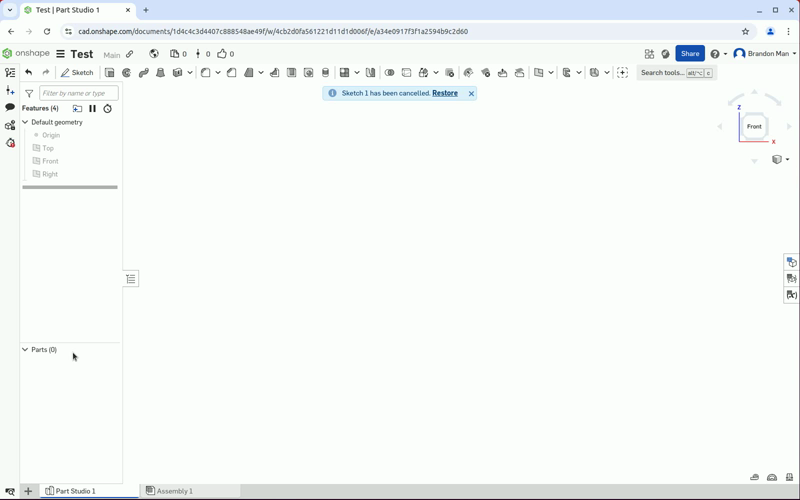
key_up(shift)
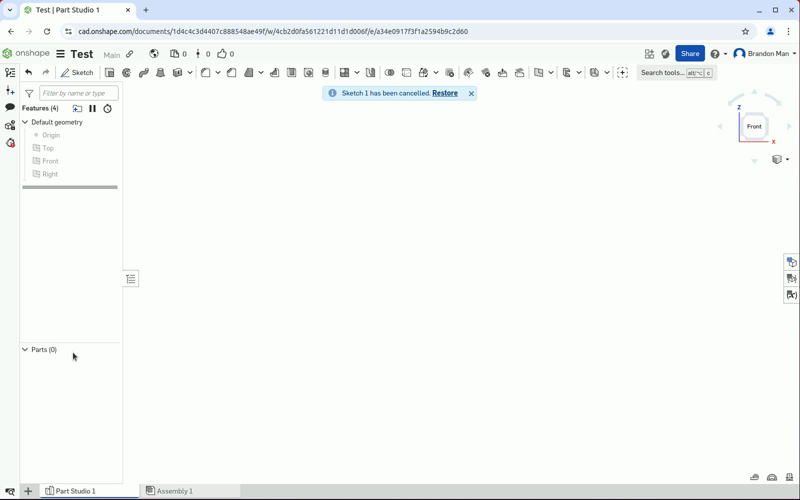
mouse_move(73, 352)
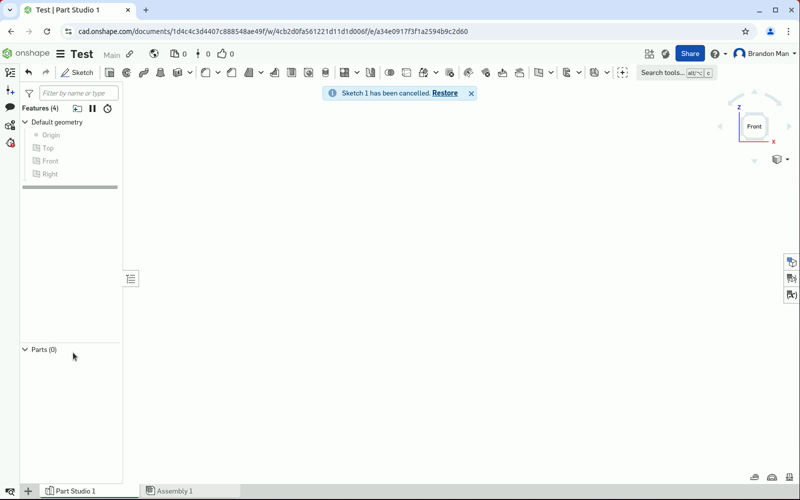
key(shift+y)
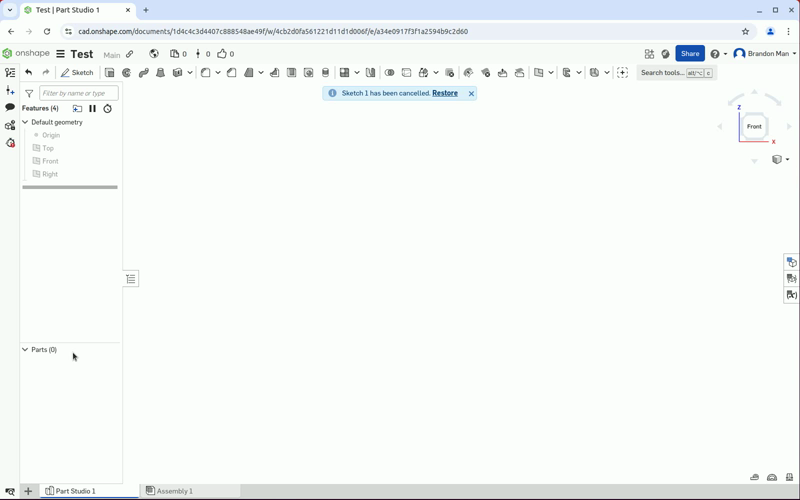
key(shift+s)
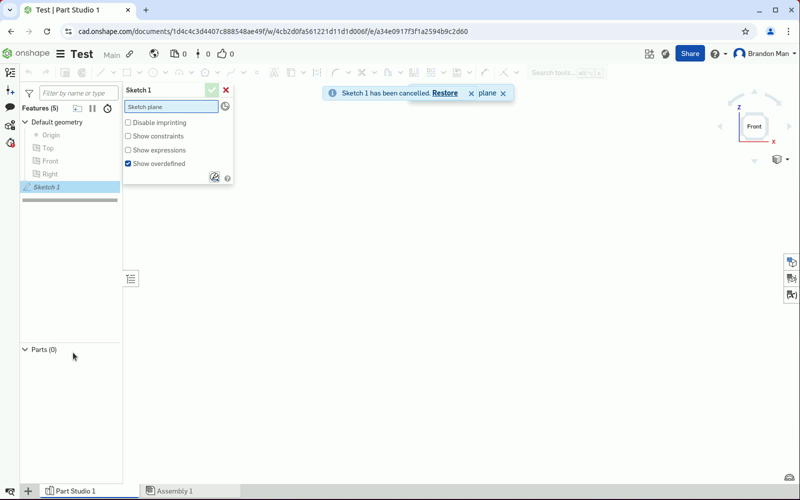
mouse_move(73, 163)
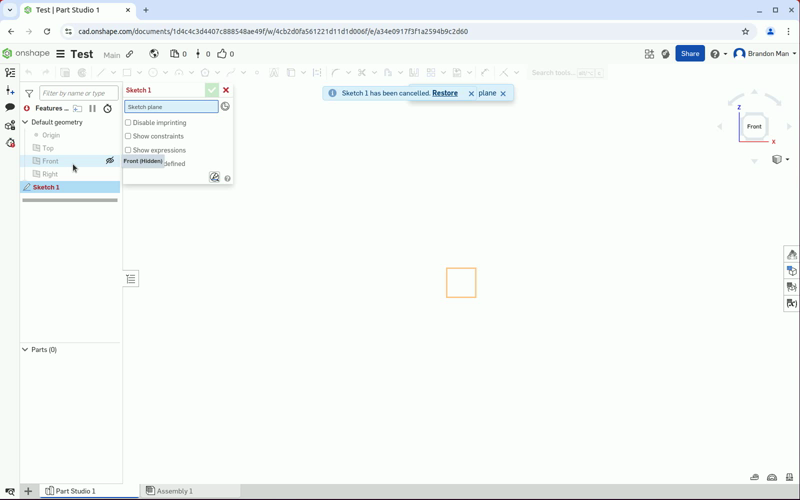
click(73, 163)
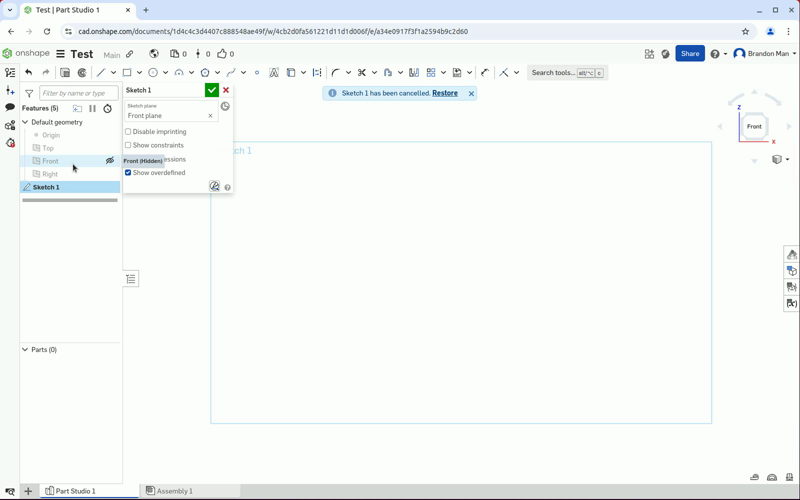
mouse_move(73, 352)
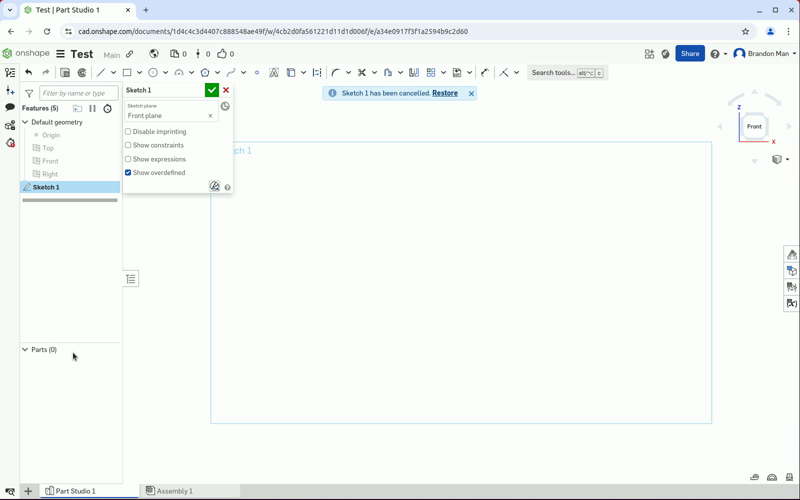
key(y)
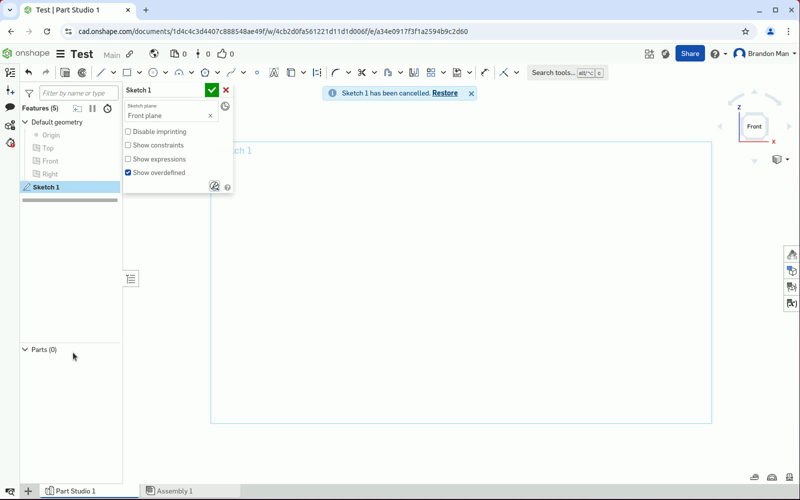
key(l)
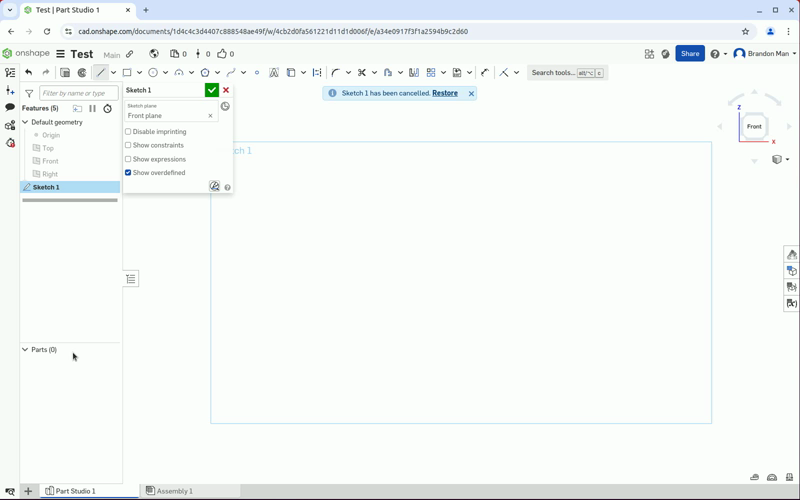
key_down(shift)
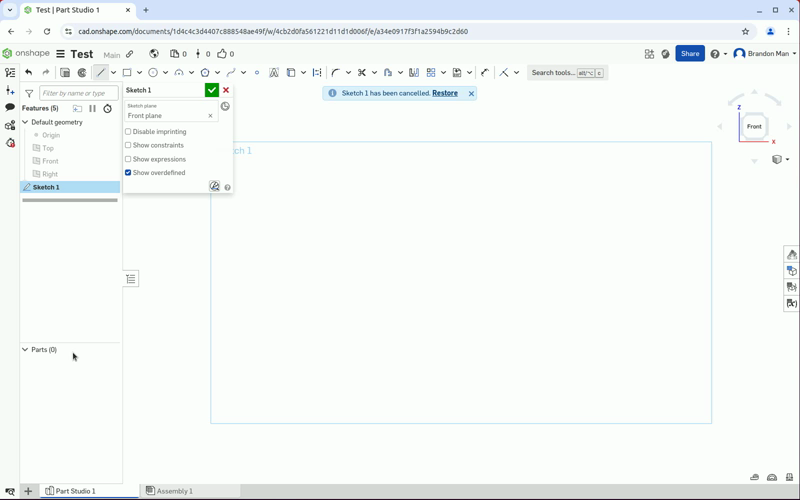
mouse_move(566, 337)
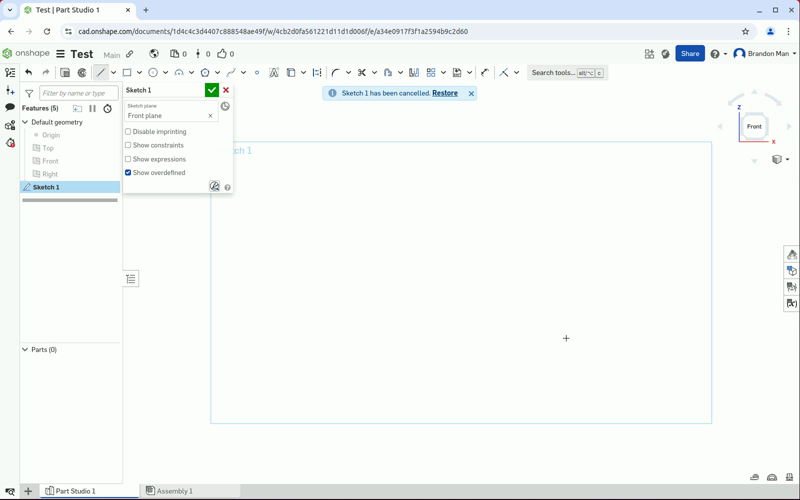
click(566, 337)
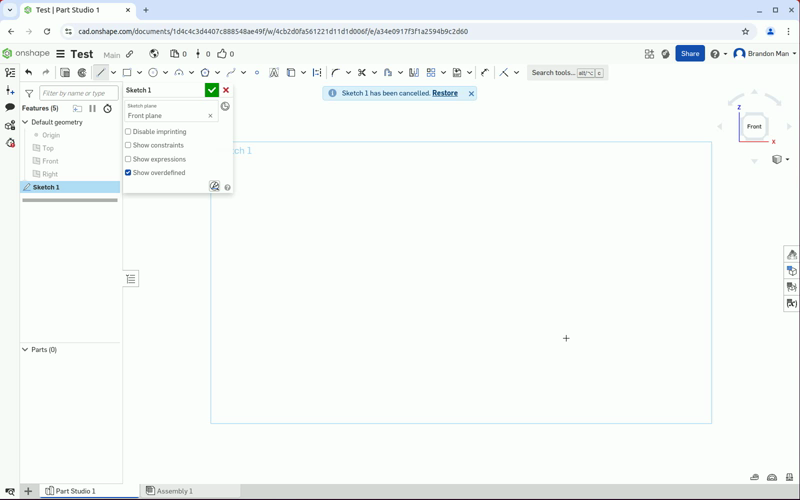
key_up(shift)
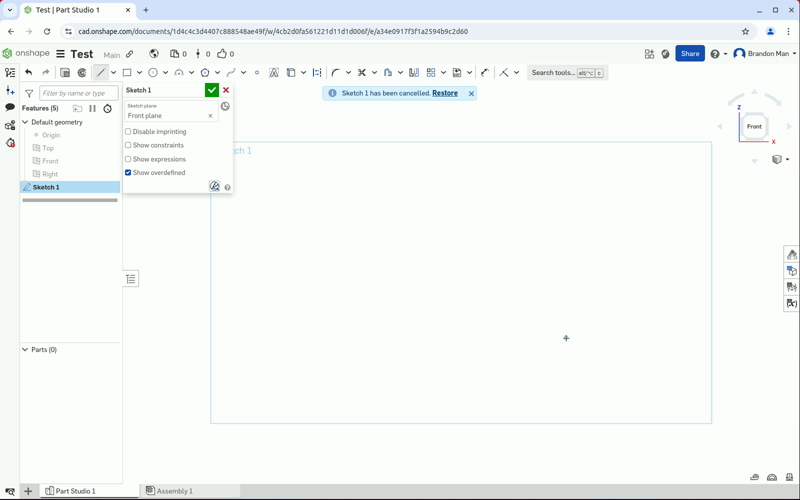
key_down(shift)
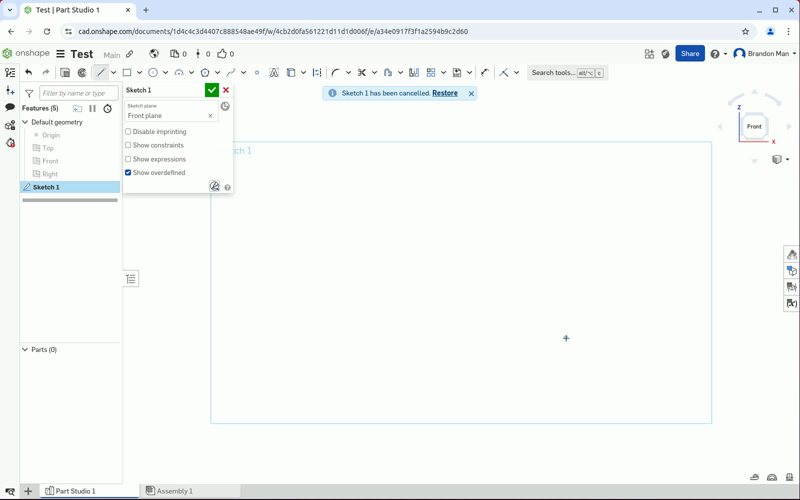
mouse_move(589, 337)
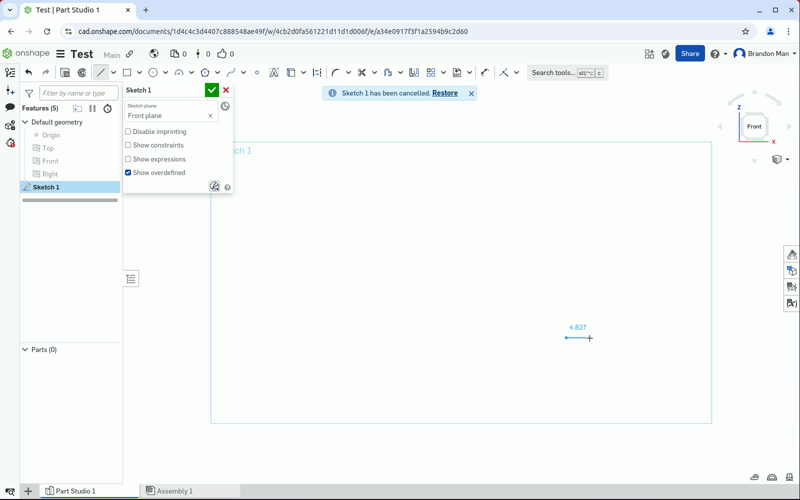
mouse_move(573, 337)
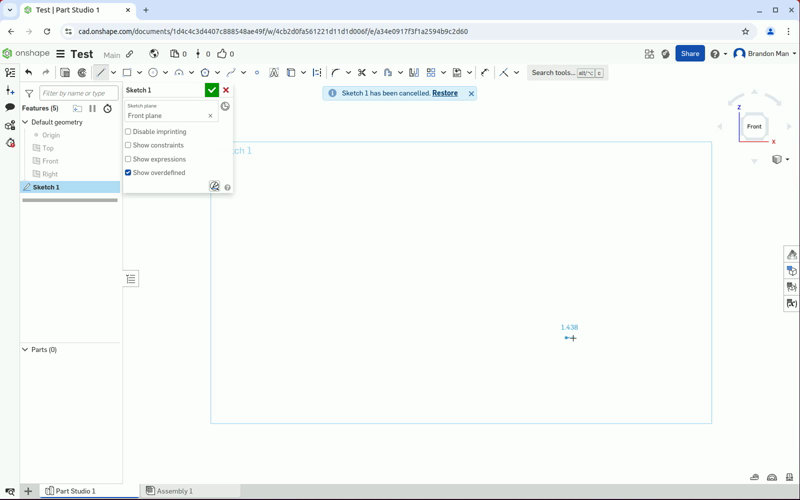
scroll(6)
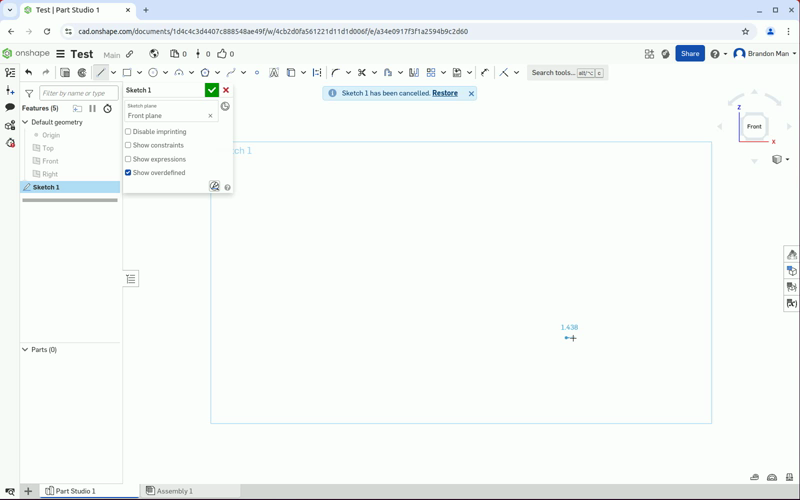
scroll(6)
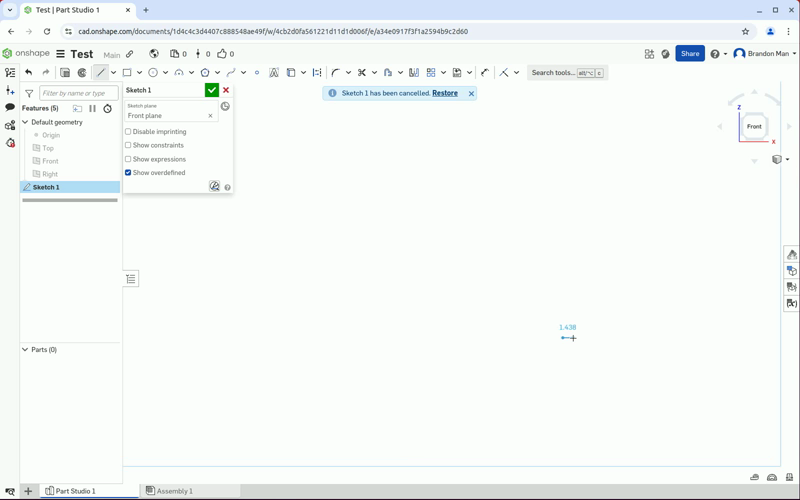
scroll(6)
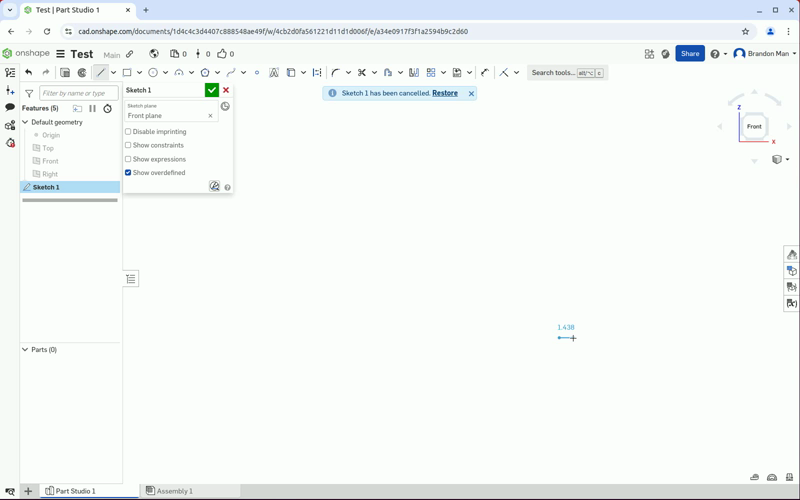
scroll(6)
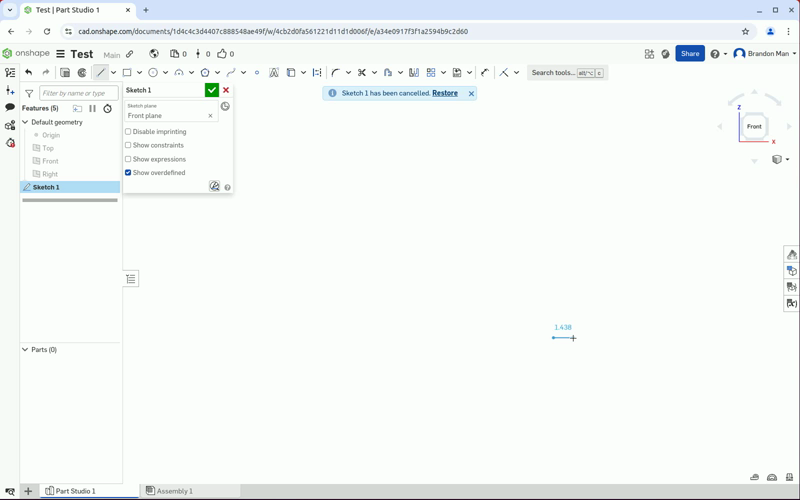
scroll(6)
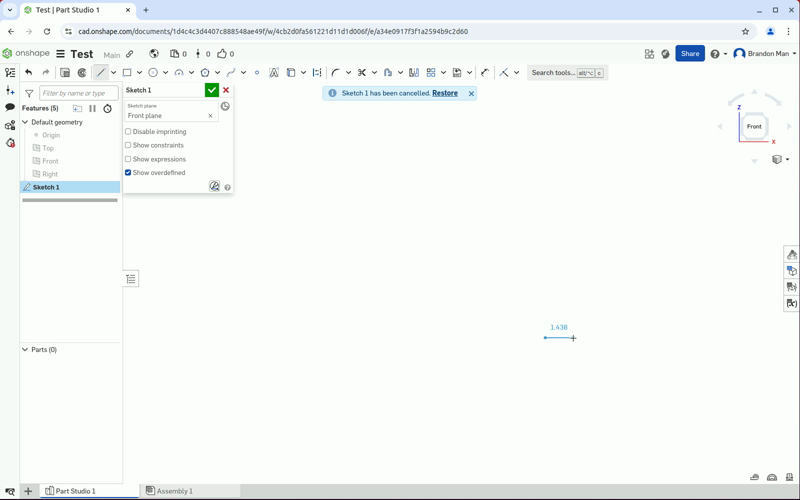
scroll(6)
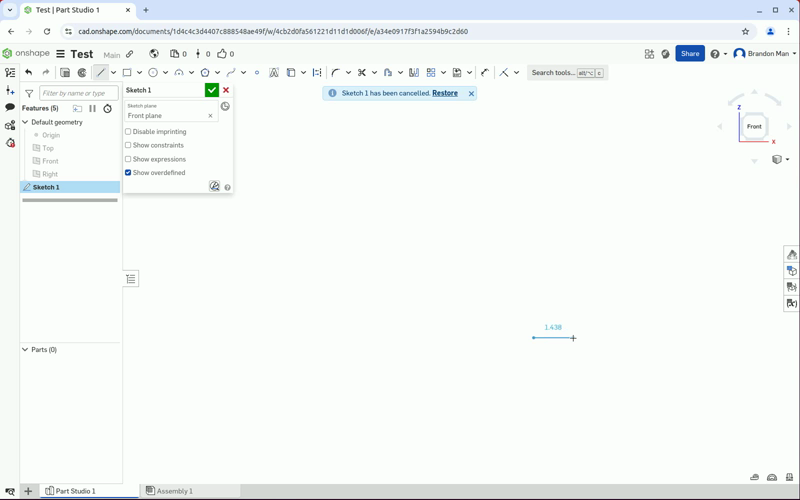
scroll(6)
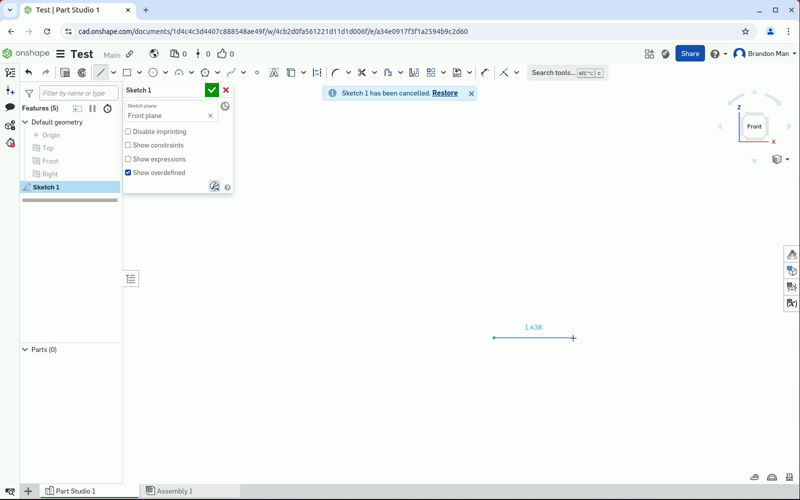
click(573, 337)
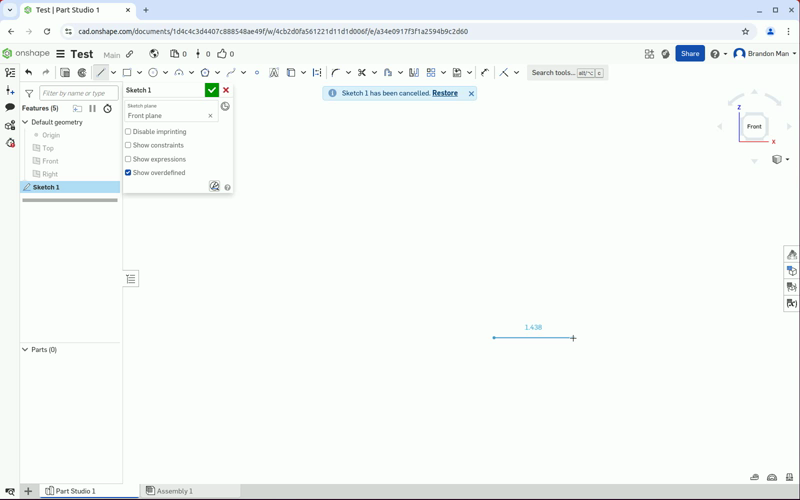
scroll(-6)
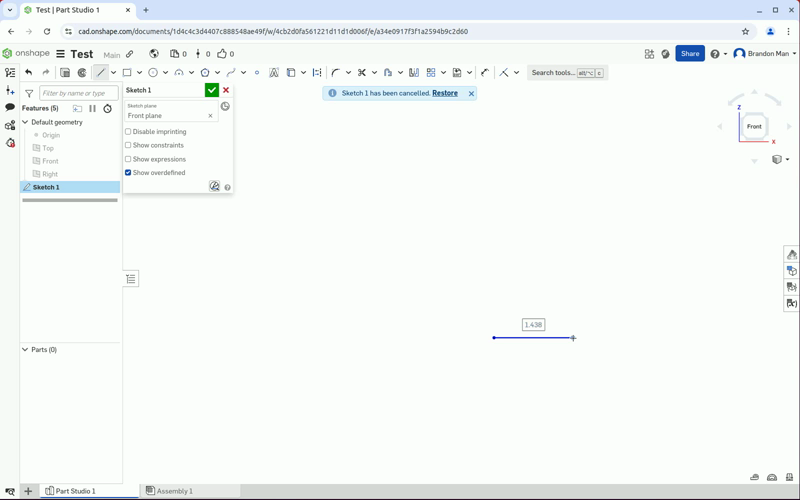
scroll(-6)
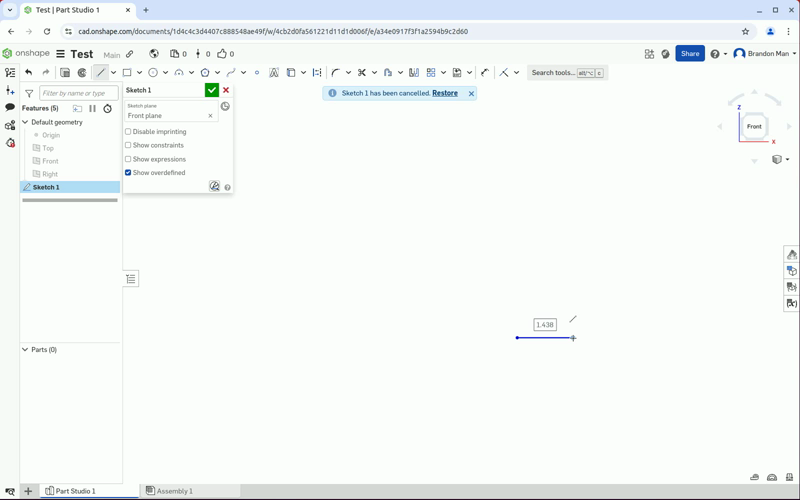
scroll(-6)
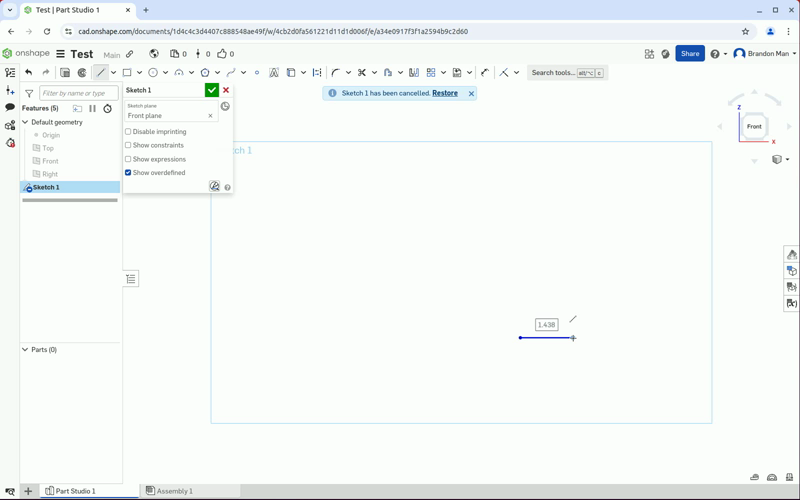
scroll(-6)
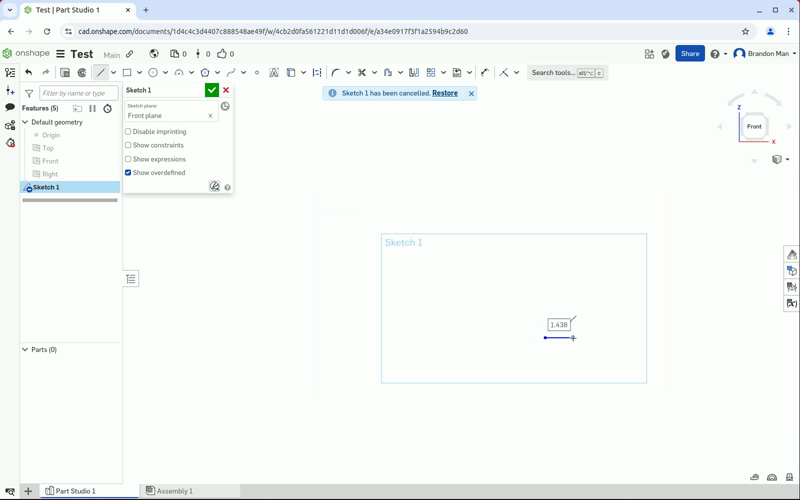
scroll(-6)
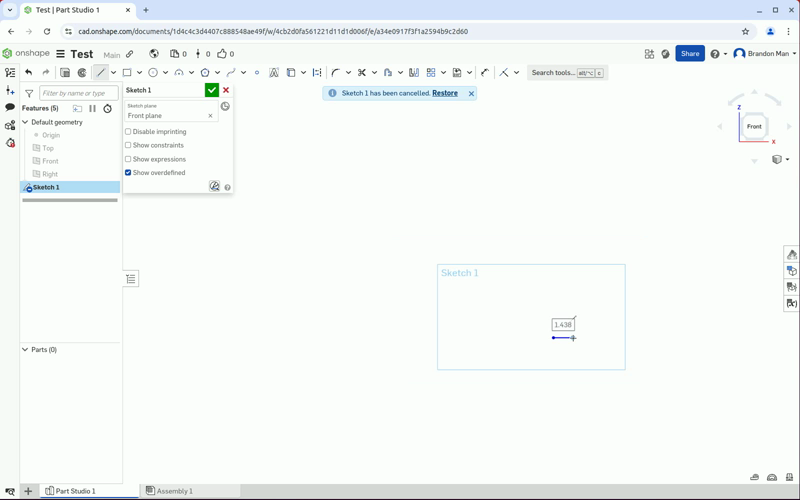
scroll(-6)
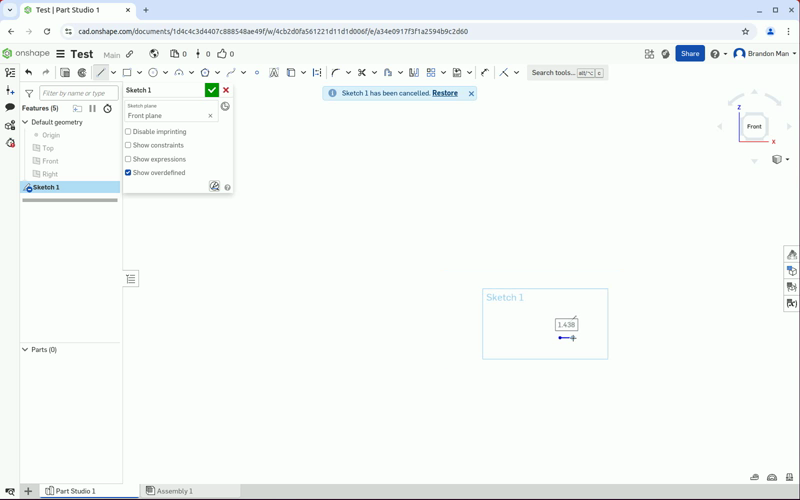
scroll(-6)
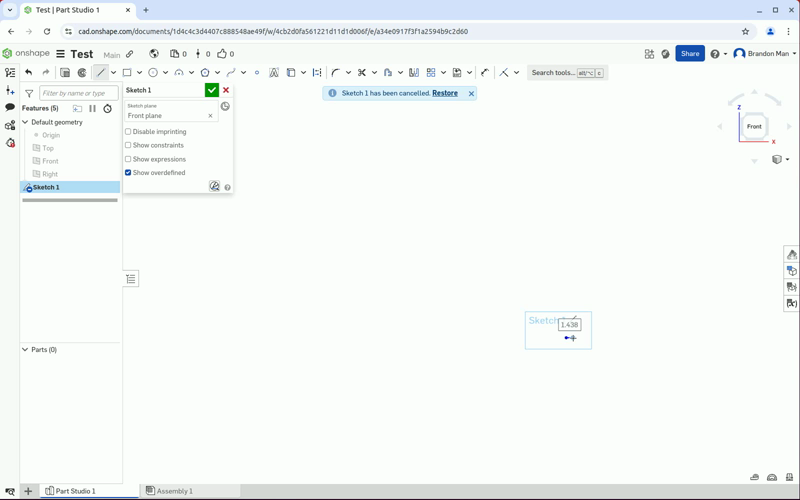
key_up(shift)
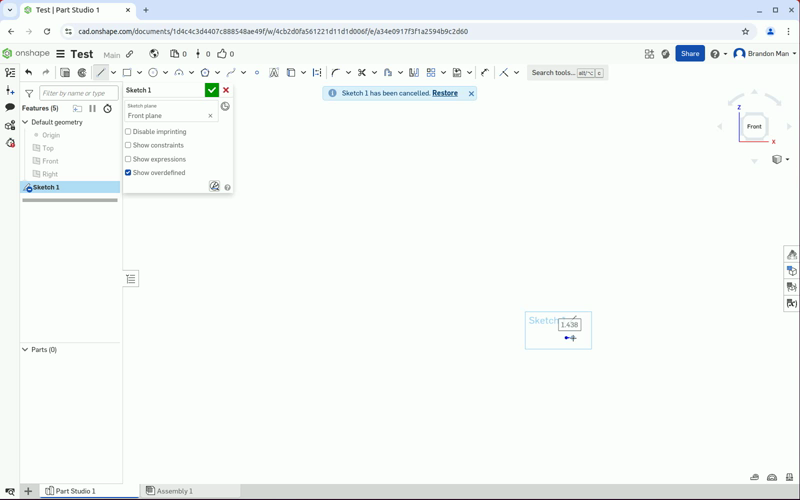
key_down(shift)
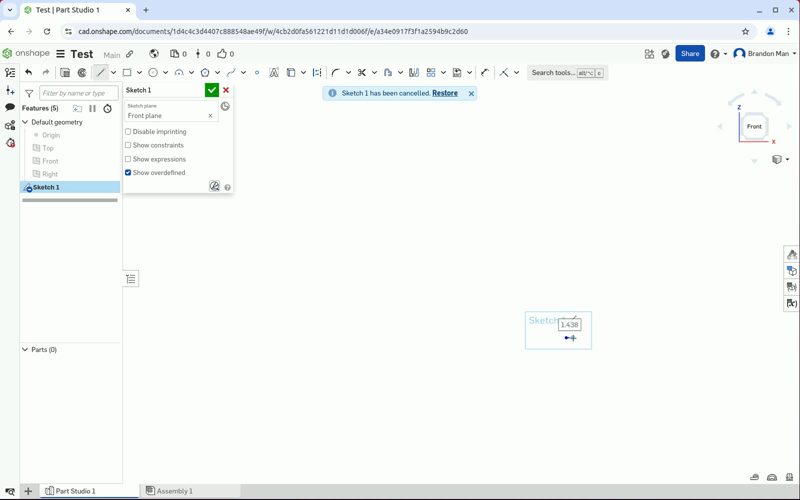
mouse_move(573, 227)
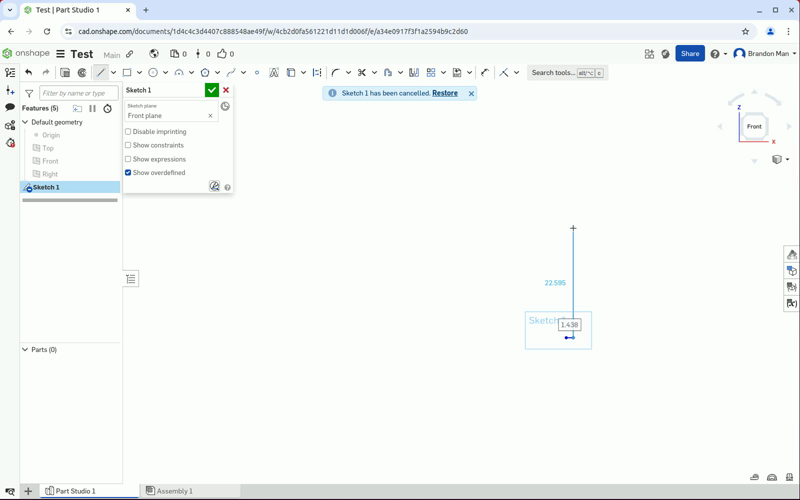
click(573, 227)
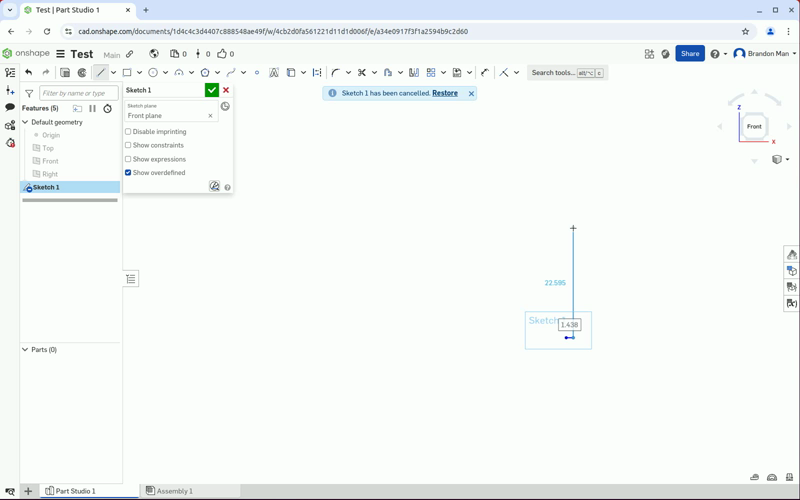
key_up(shift)
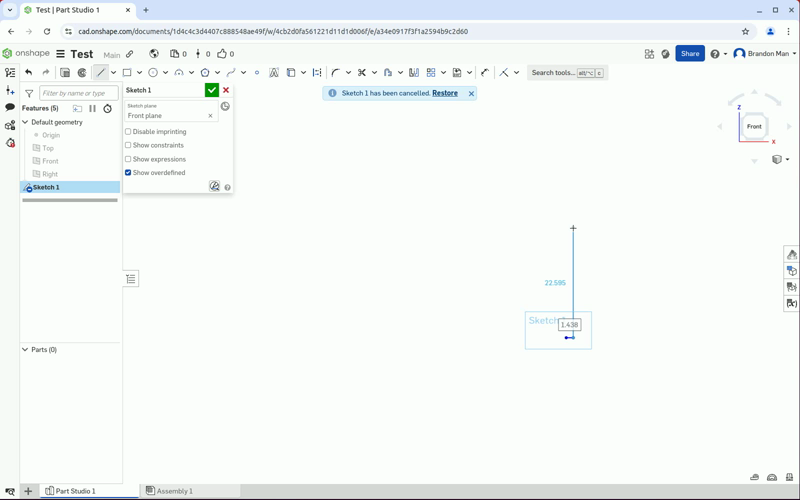
key_down(shift)
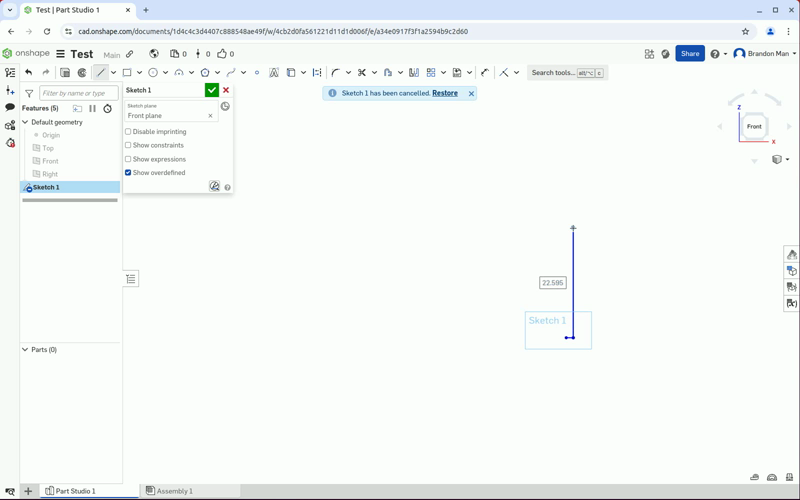
mouse_move(589, 227)
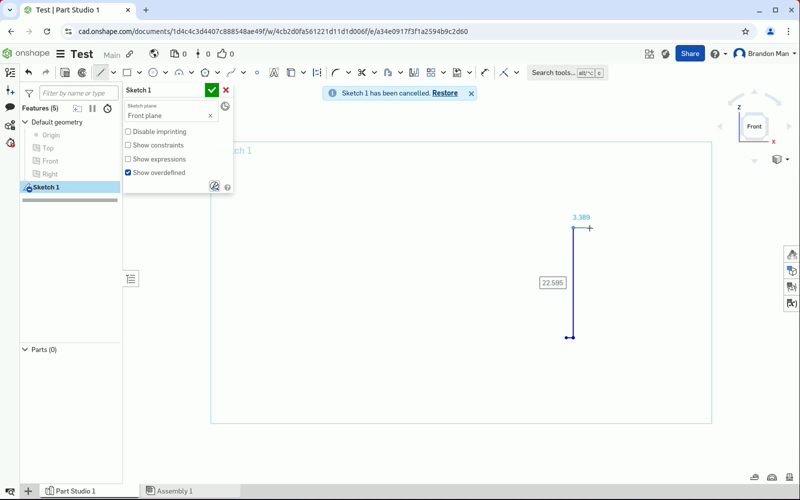
mouse_move(566, 227)
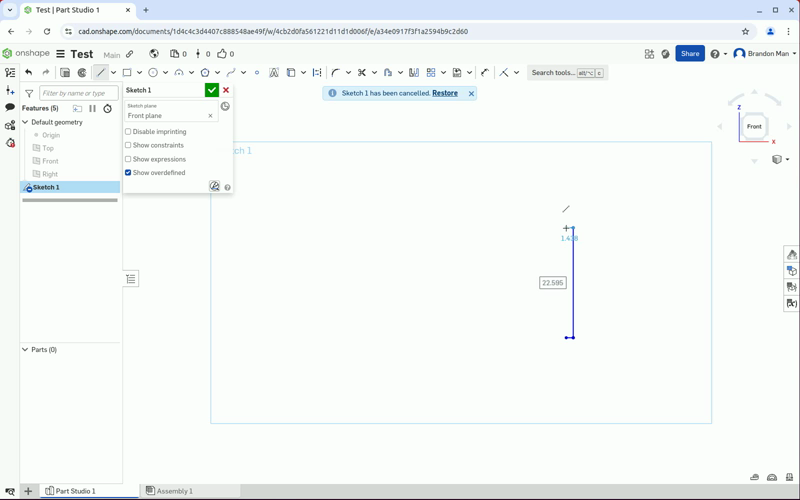
scroll(6)
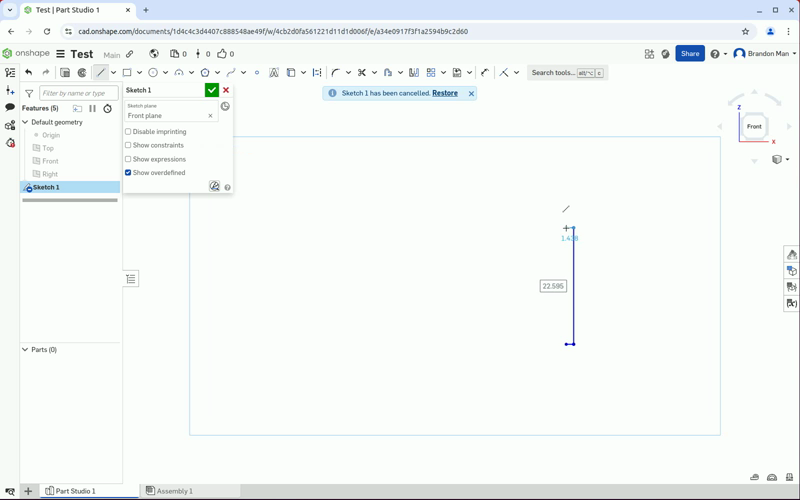
scroll(6)
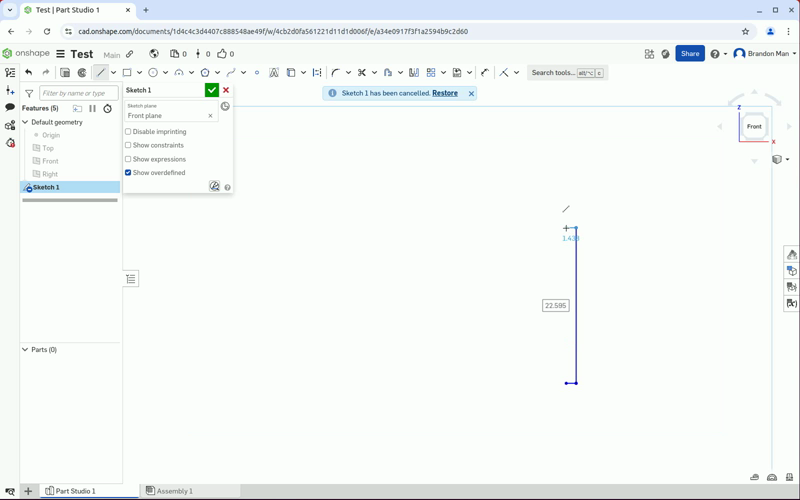
scroll(6)
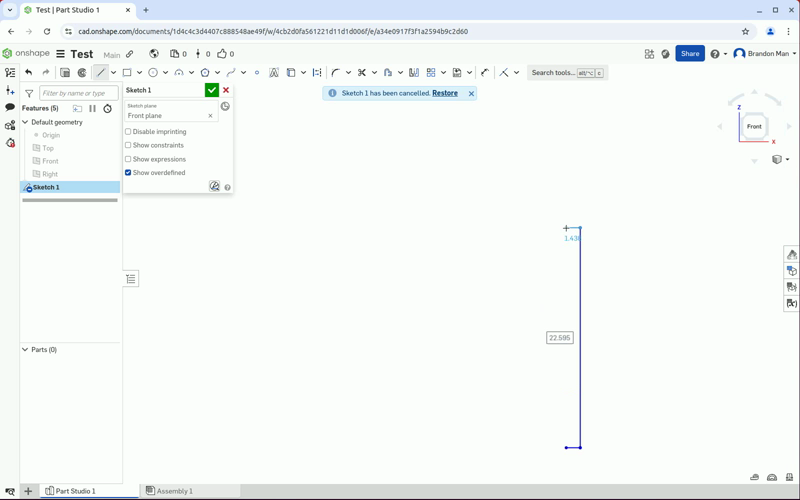
scroll(6)
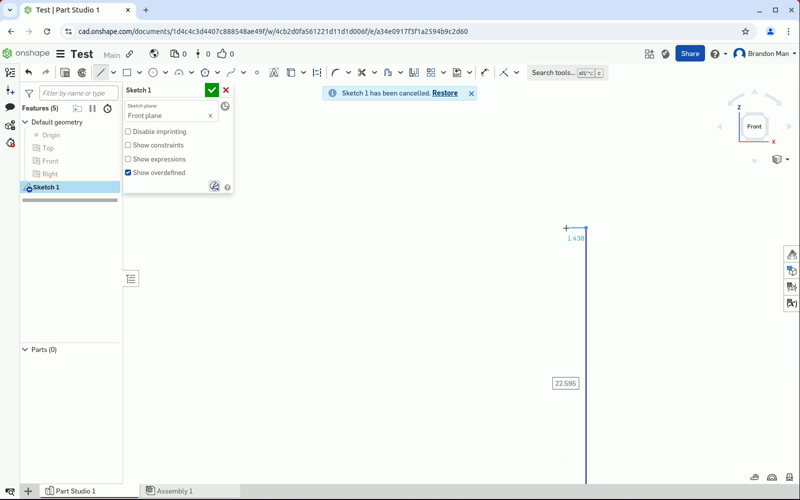
scroll(6)
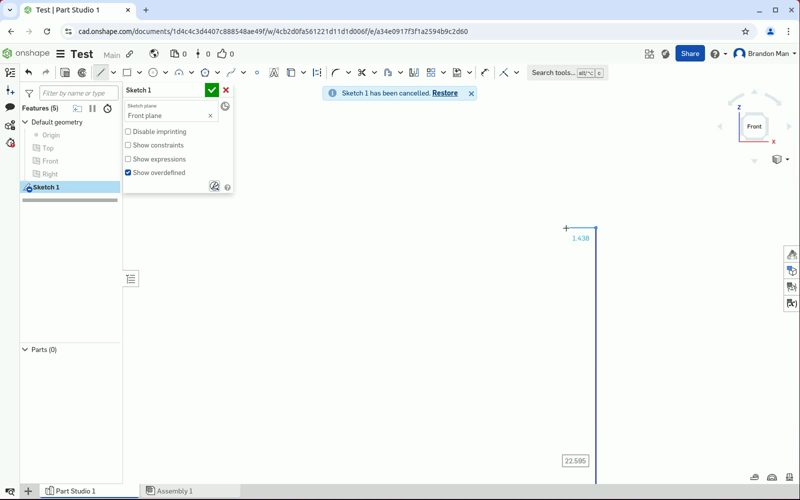
scroll(6)
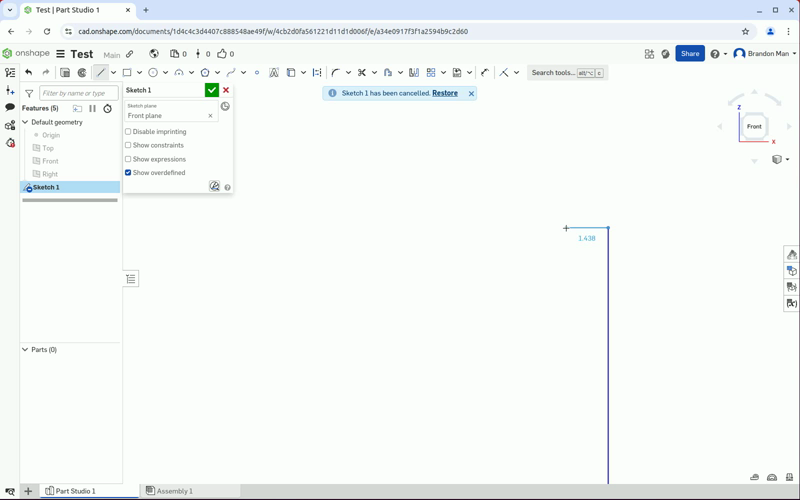
scroll(6)
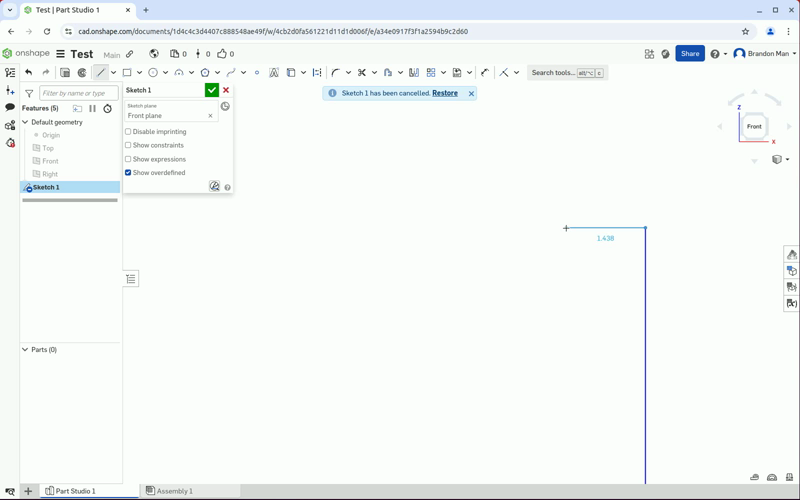
click(566, 227)
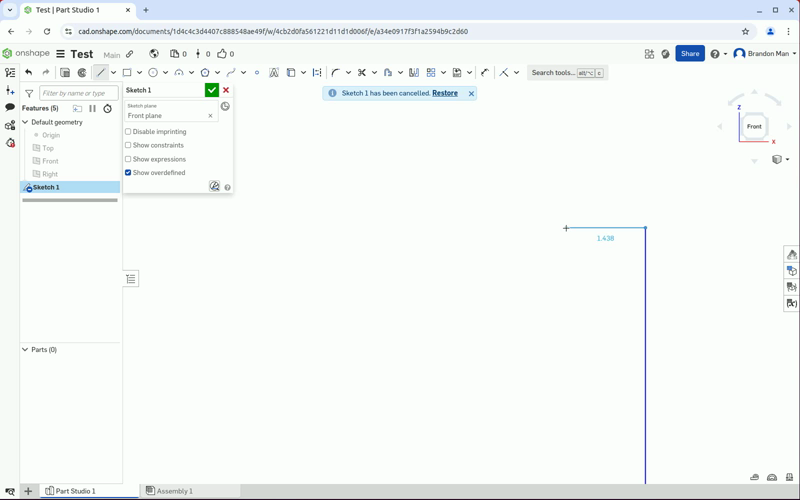
scroll(-6)
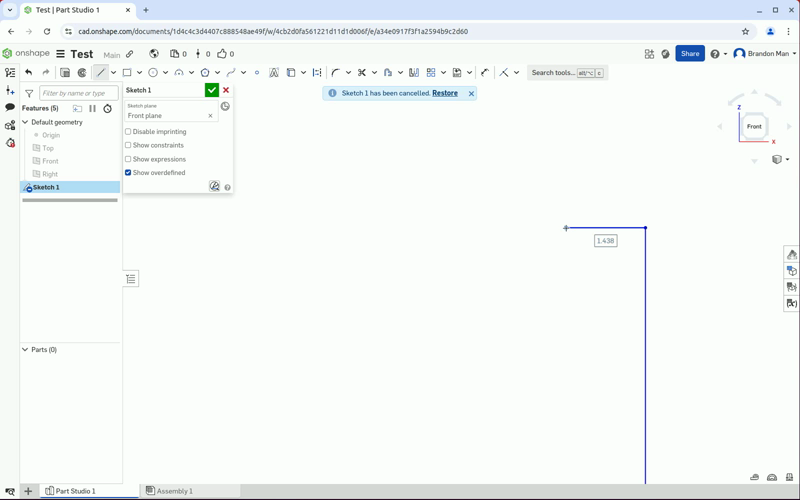
scroll(-6)
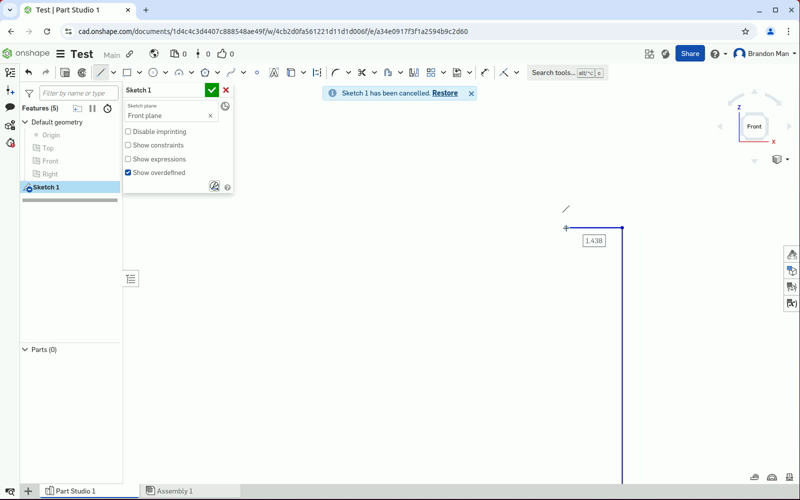
scroll(-6)
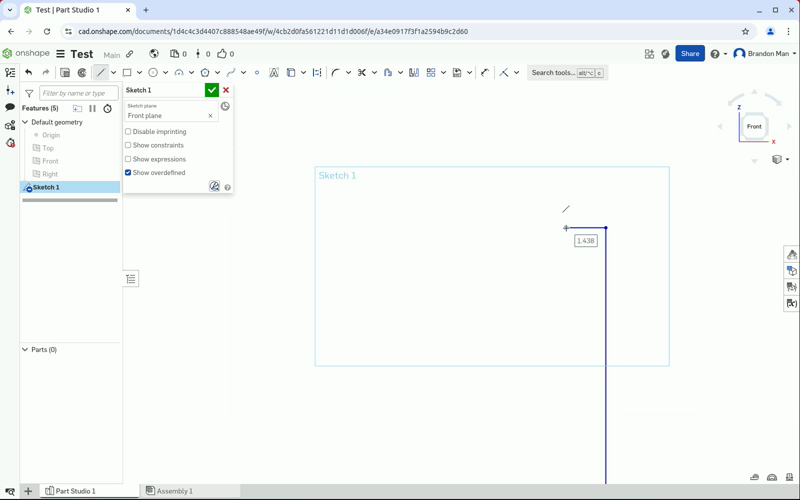
scroll(-6)
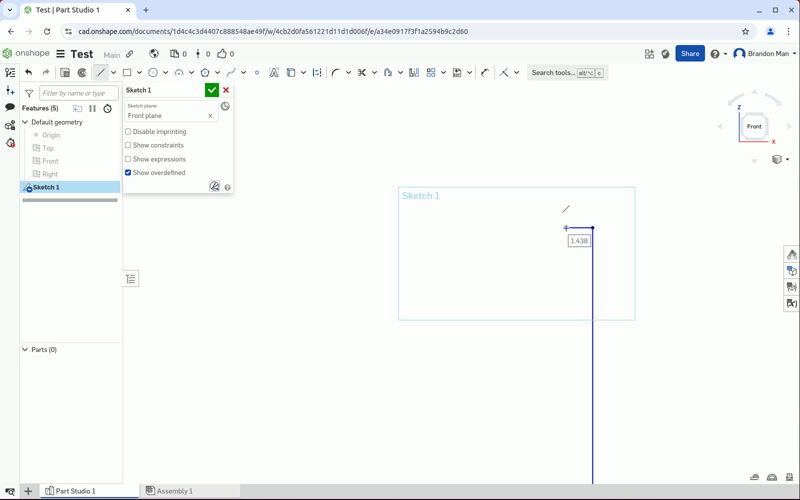
scroll(-6)
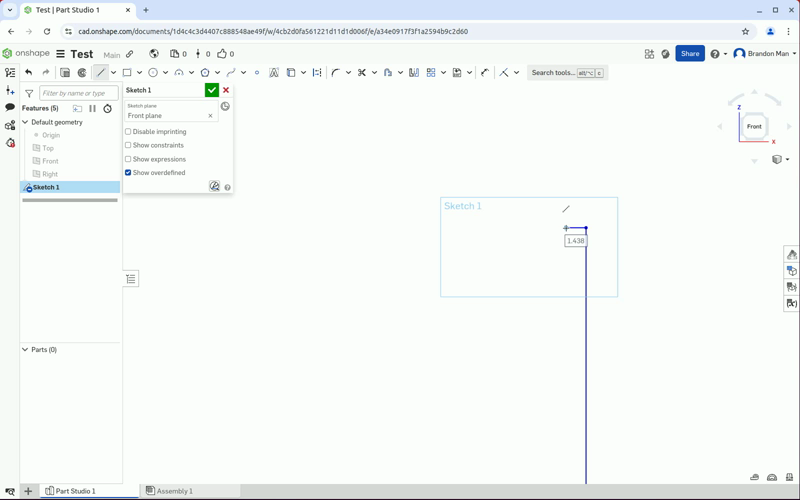
scroll(-6)
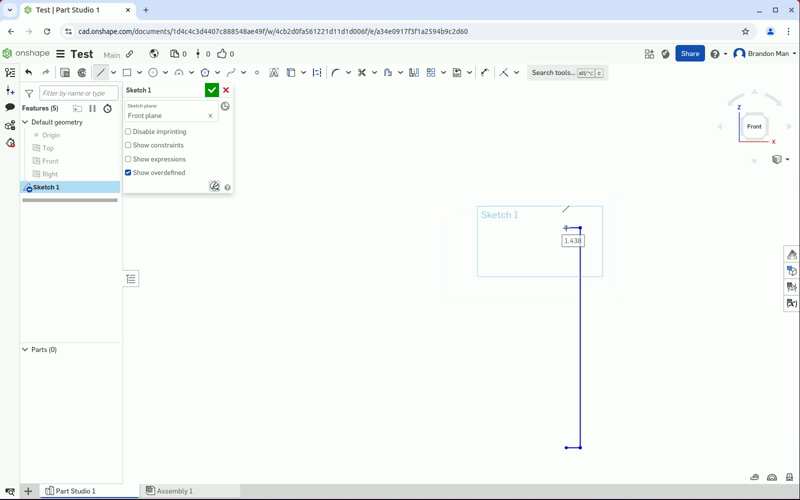
scroll(-6)
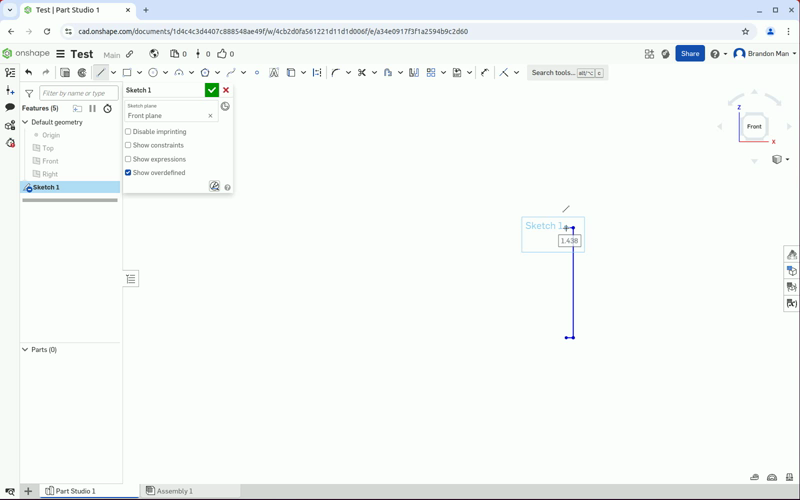
key_up(shift)
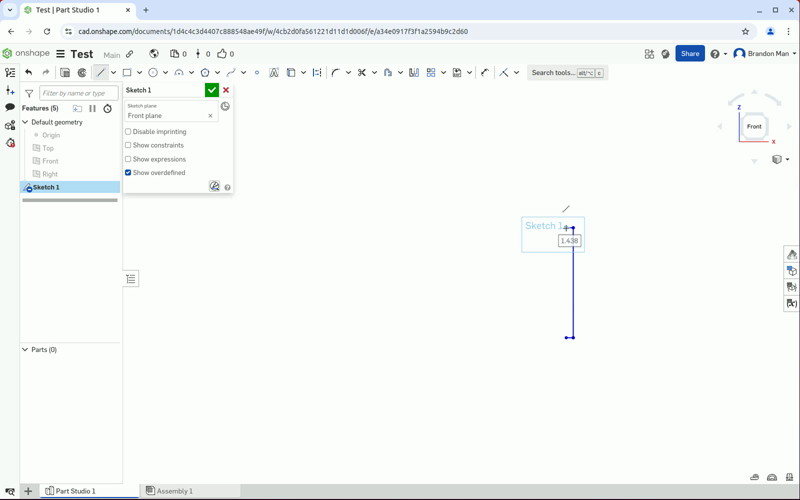
key_down(shift)
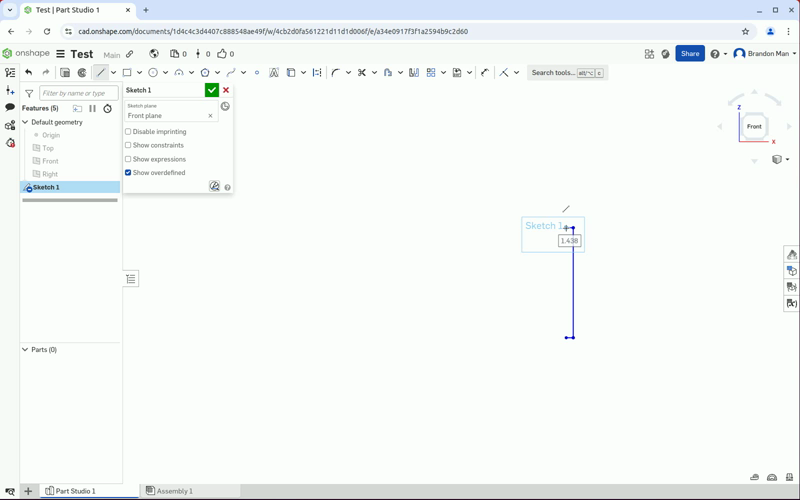
mouse_move(566, 324)
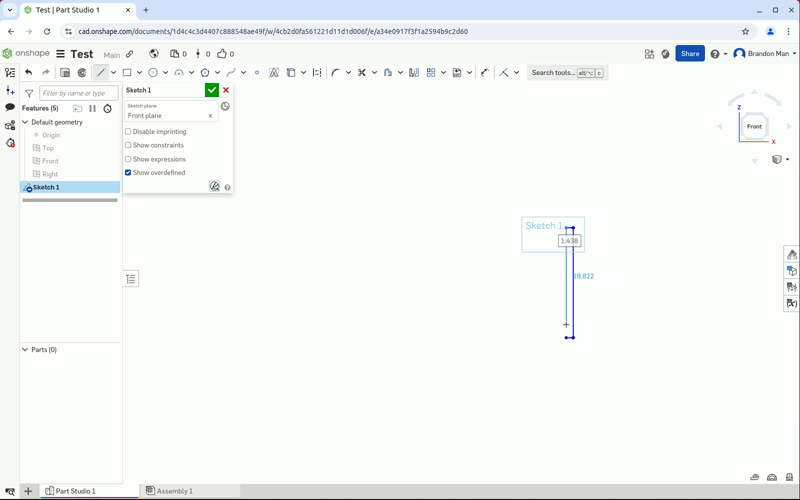
click(566, 324)
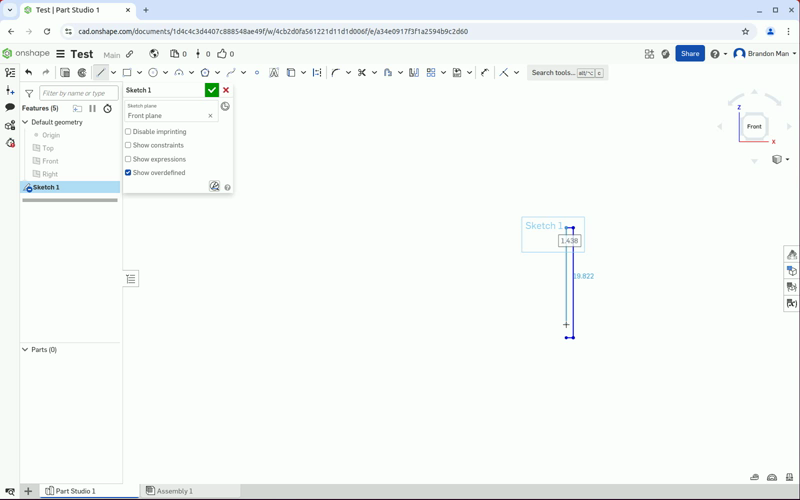
key_up(shift)
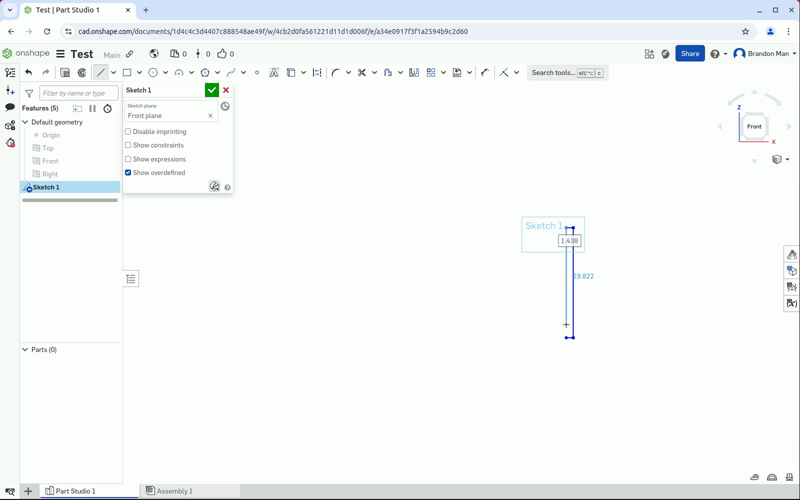
key_down(shift)
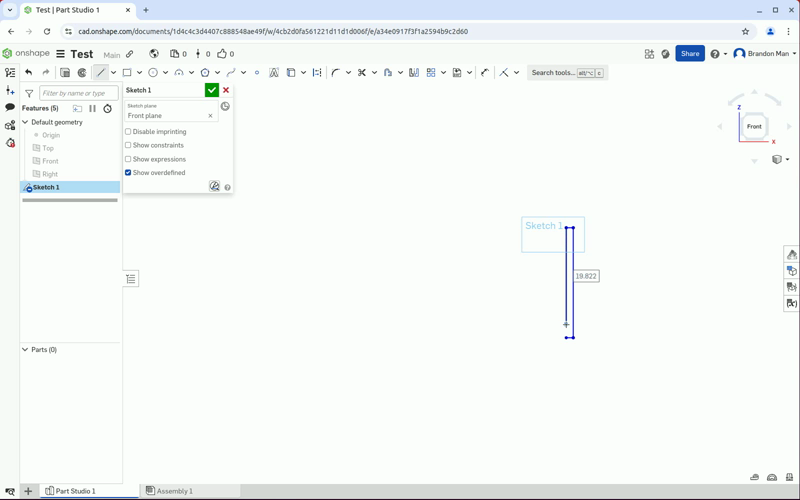
mouse_move(589, 324)
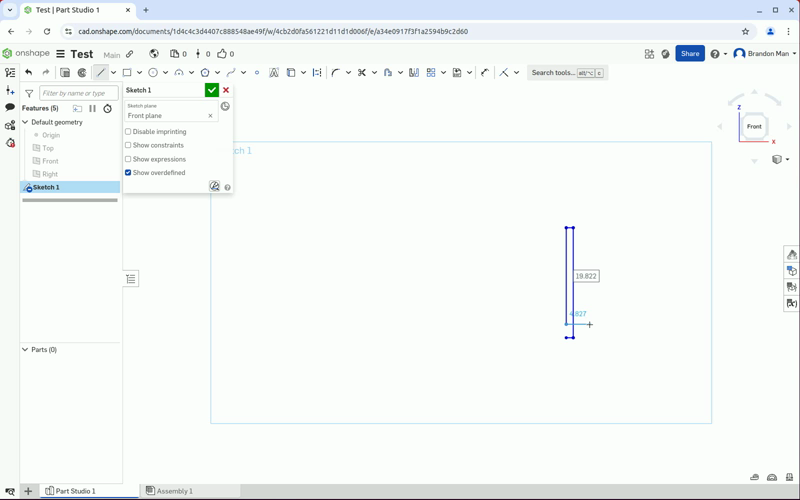
mouse_move(566, 330)
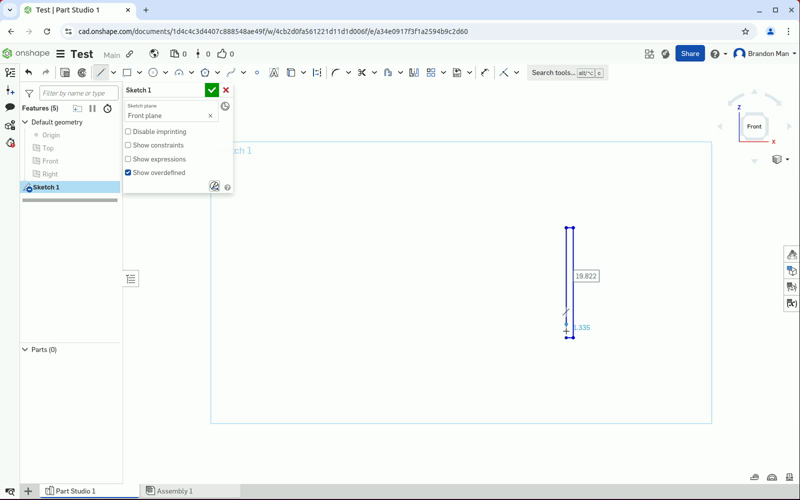
scroll(6)
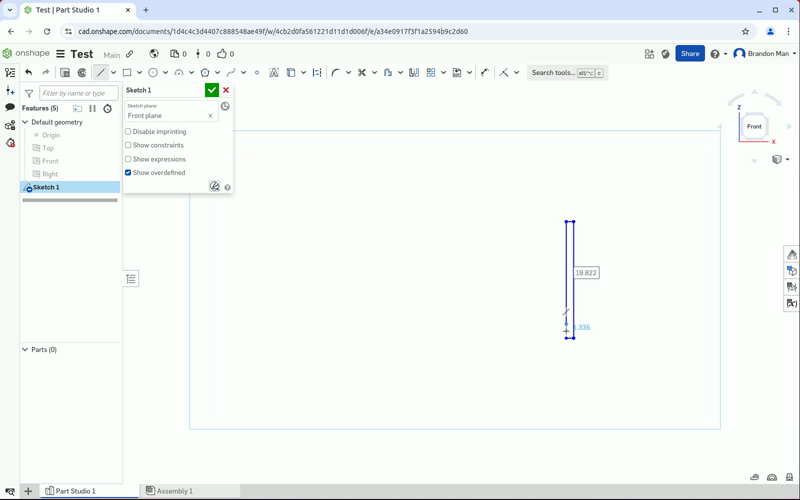
scroll(6)
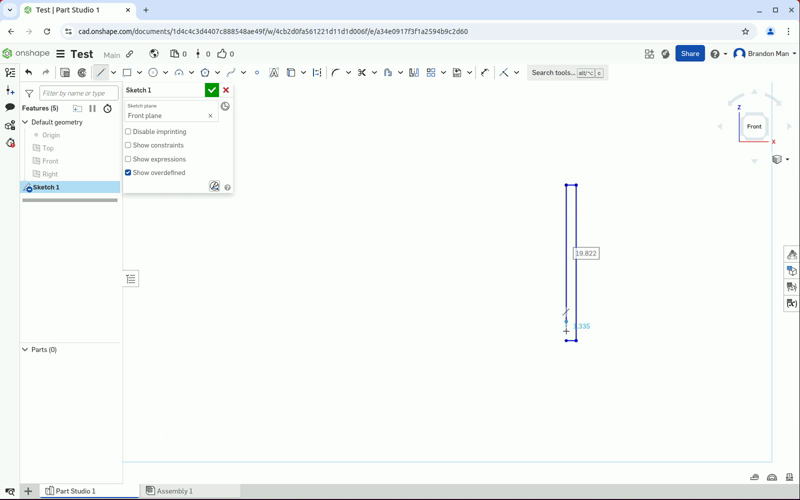
scroll(6)
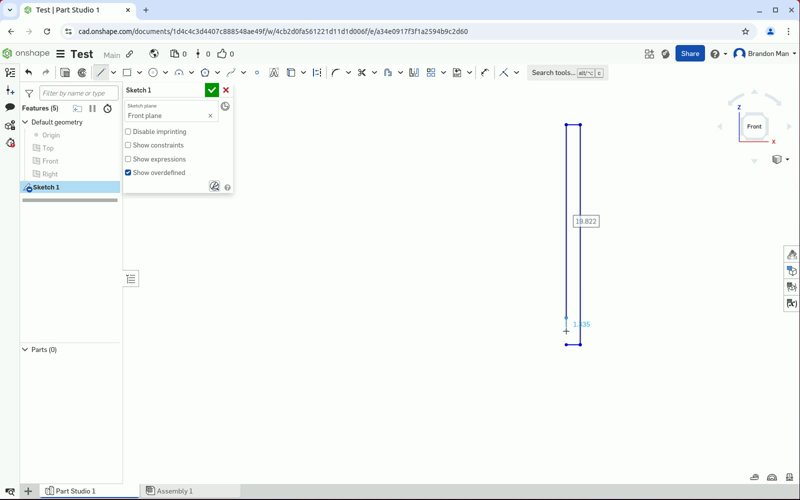
scroll(6)
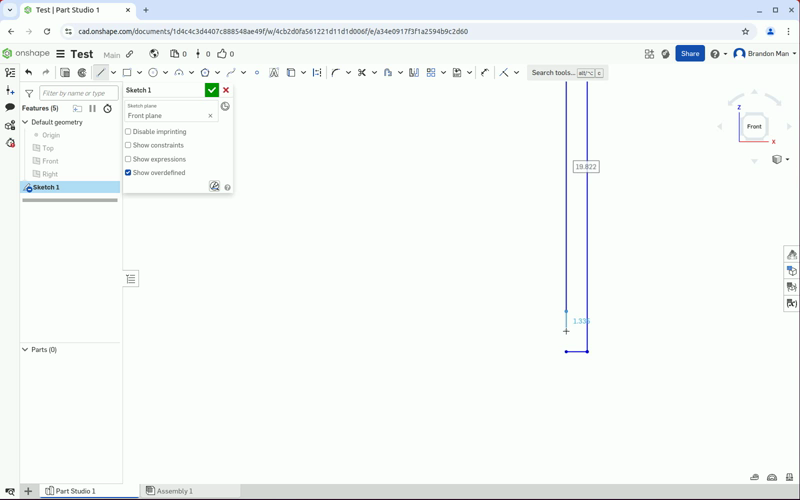
scroll(6)
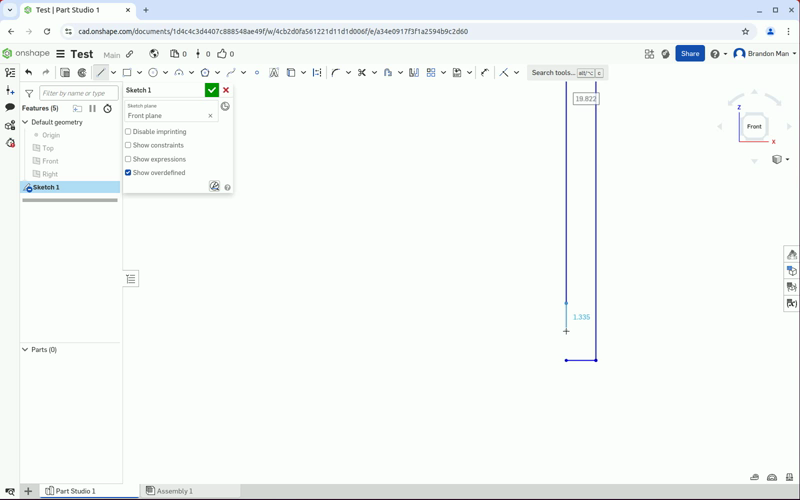
scroll(6)
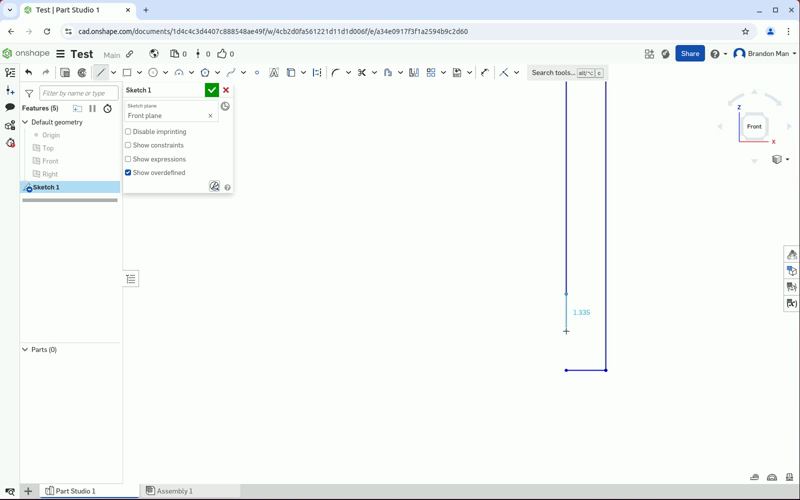
scroll(6)
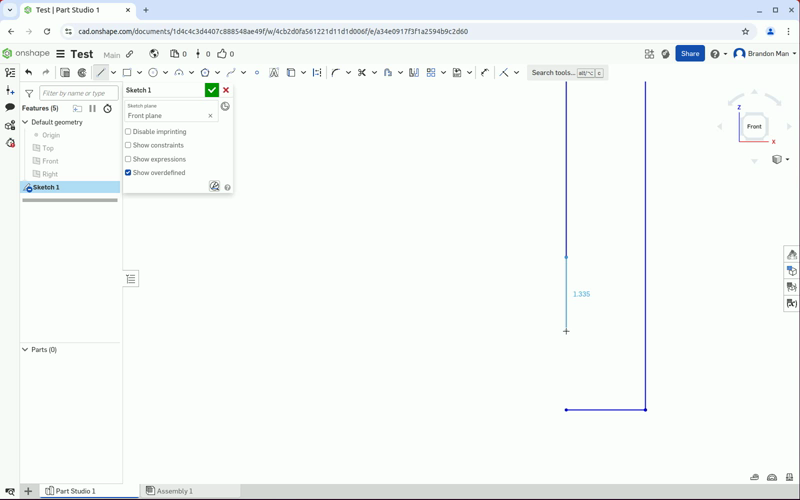
click(566, 330)
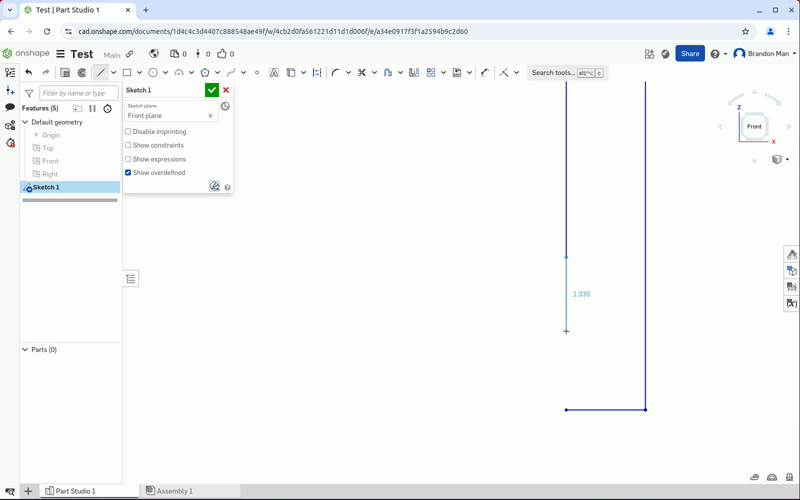
scroll(-6)
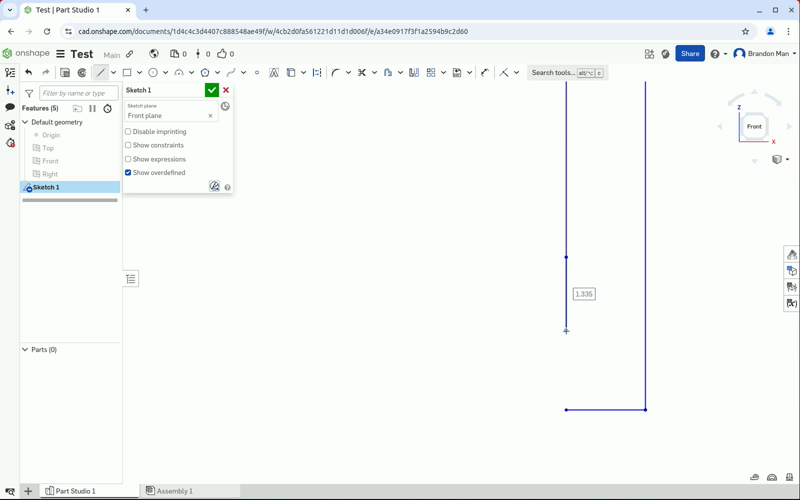
scroll(-6)
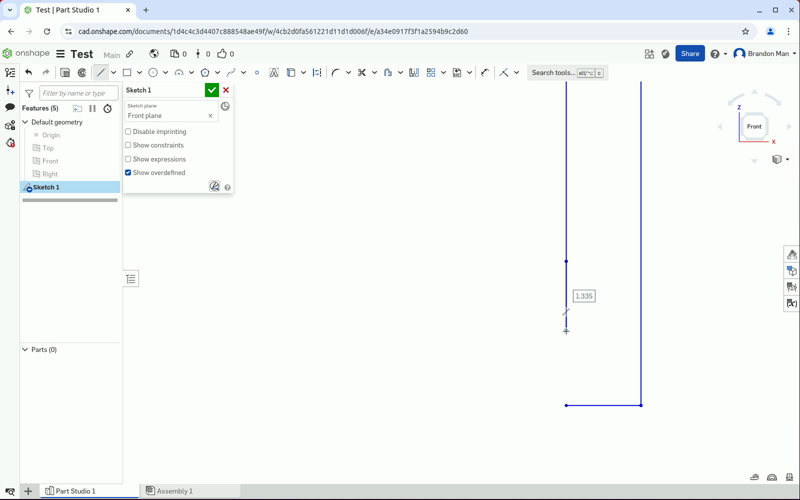
scroll(-6)
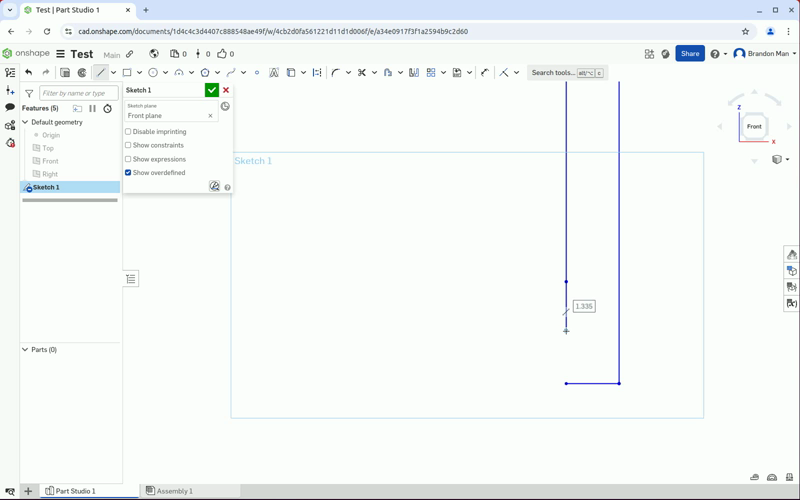
scroll(-6)
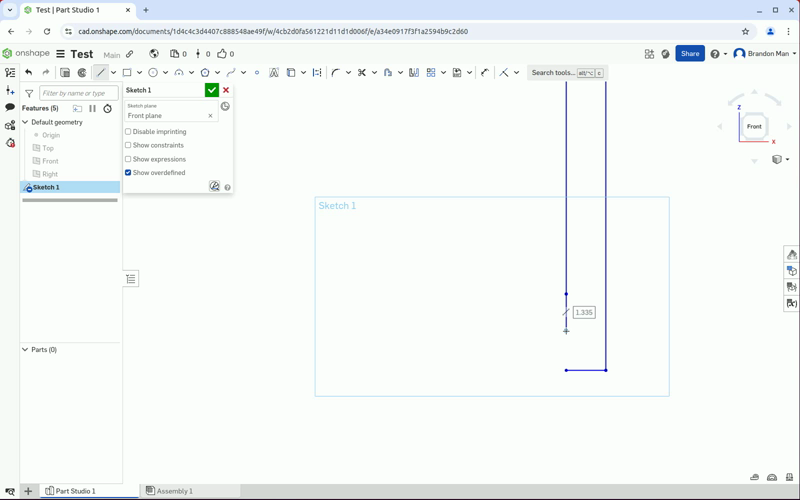
scroll(-6)
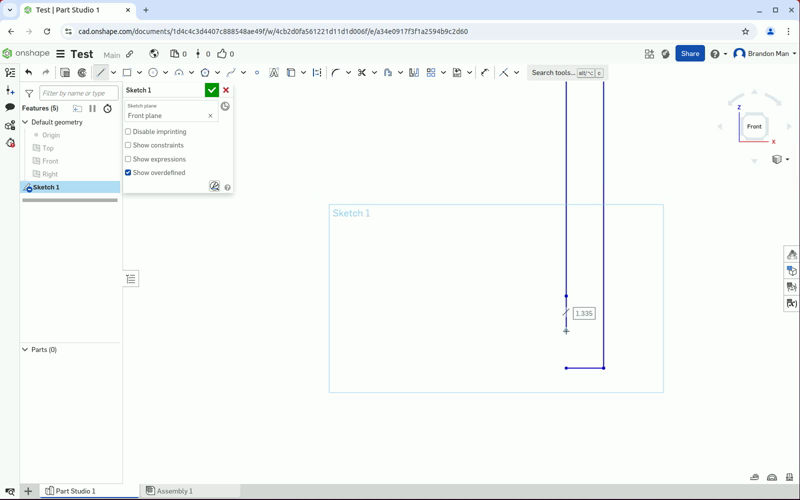
scroll(-6)
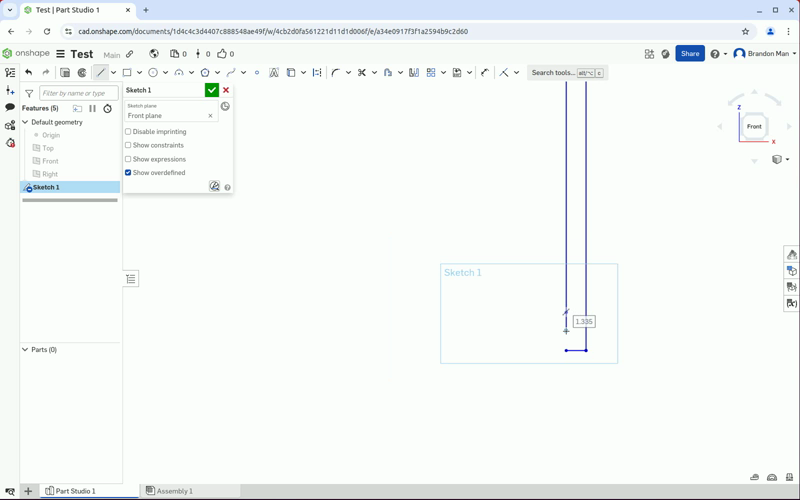
scroll(-6)
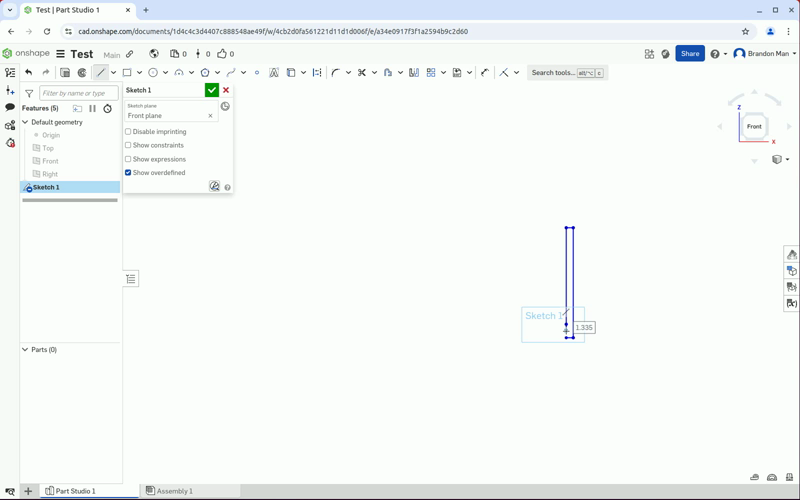
key_up(shift)
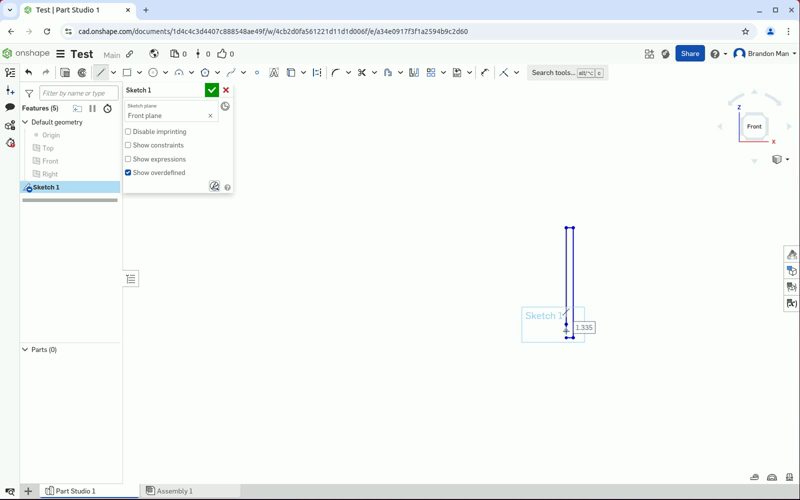
mouse_move(589, 330)
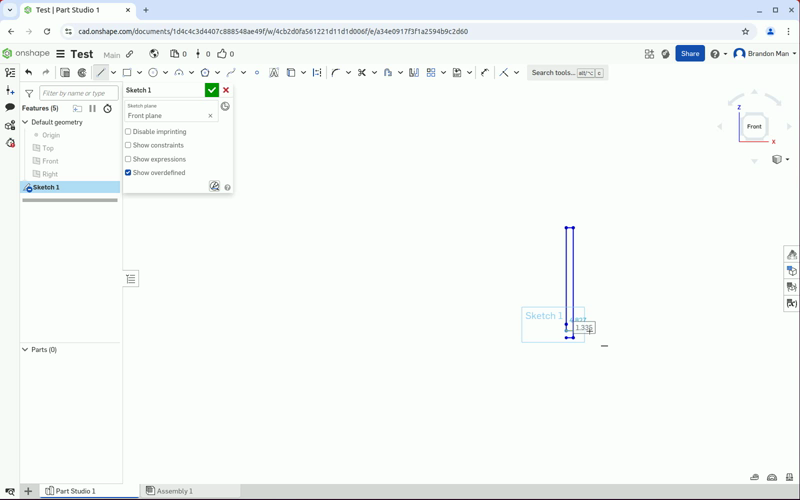
key_down(shift)
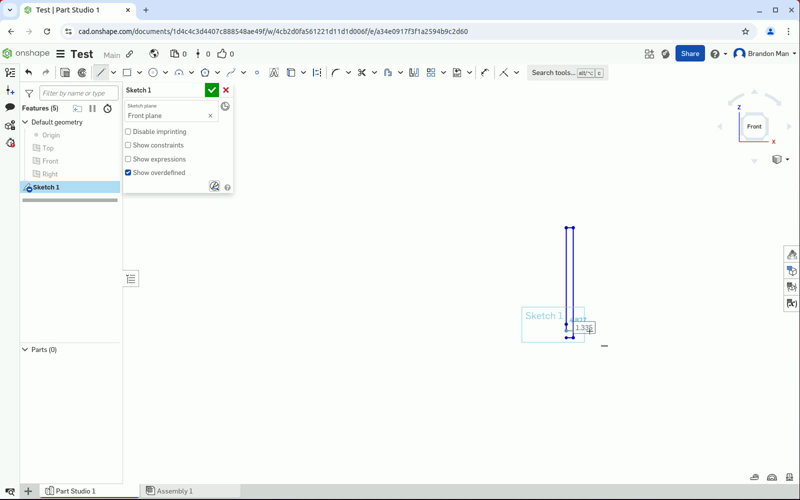
mouse_move(566, 337)
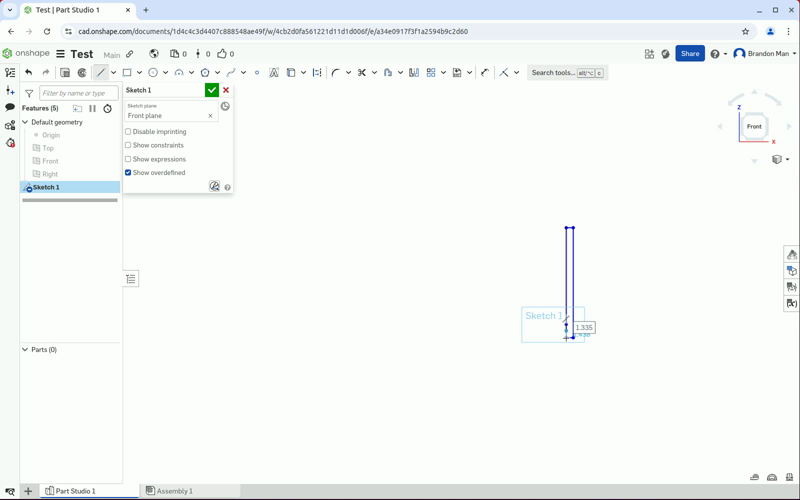
scroll(6)
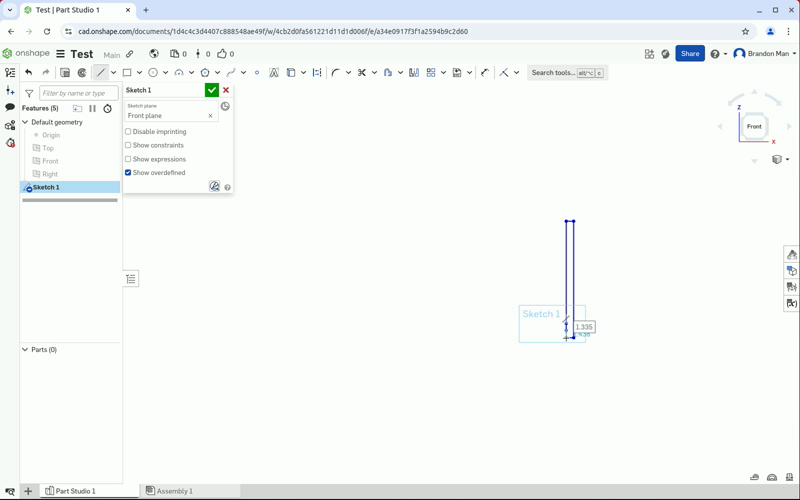
scroll(6)
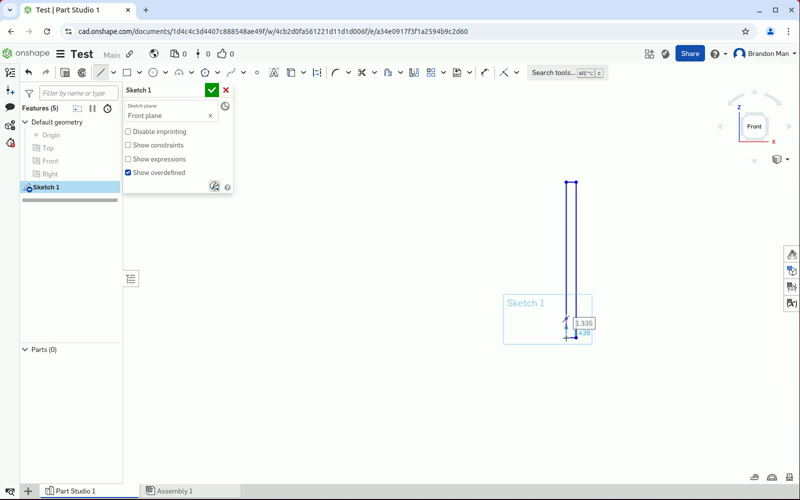
scroll(6)
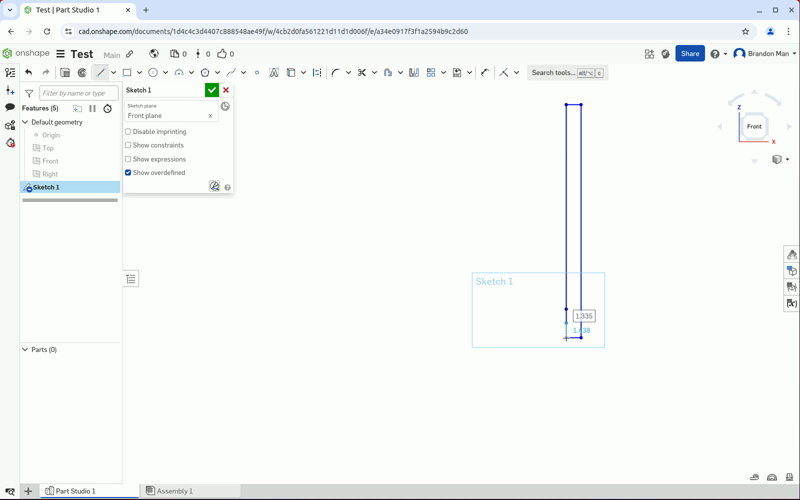
scroll(6)
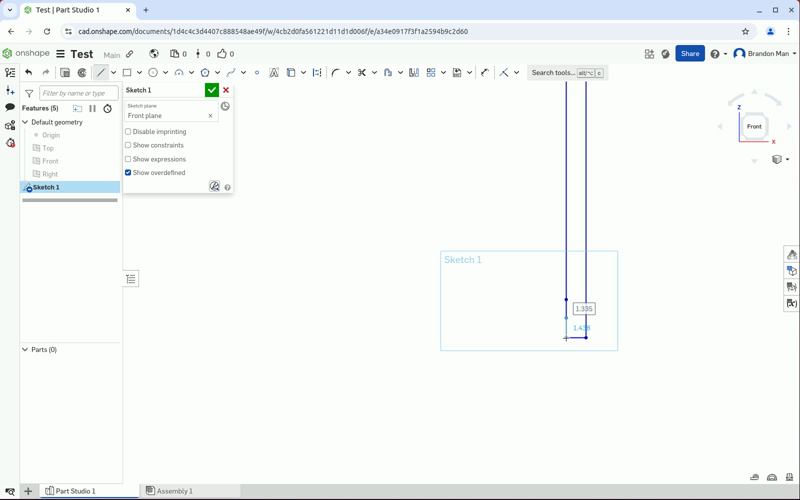
scroll(6)
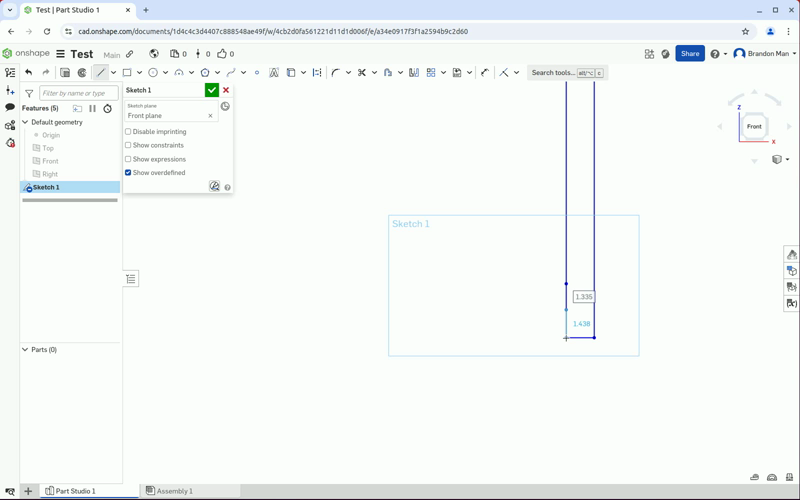
scroll(6)
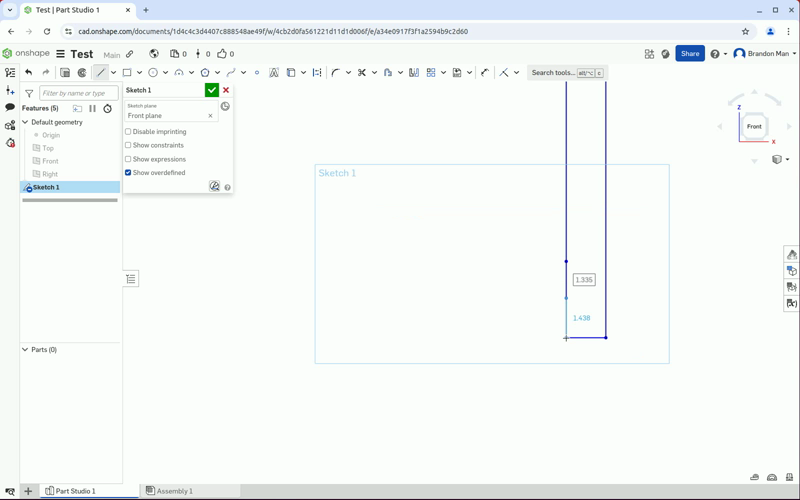
scroll(6)
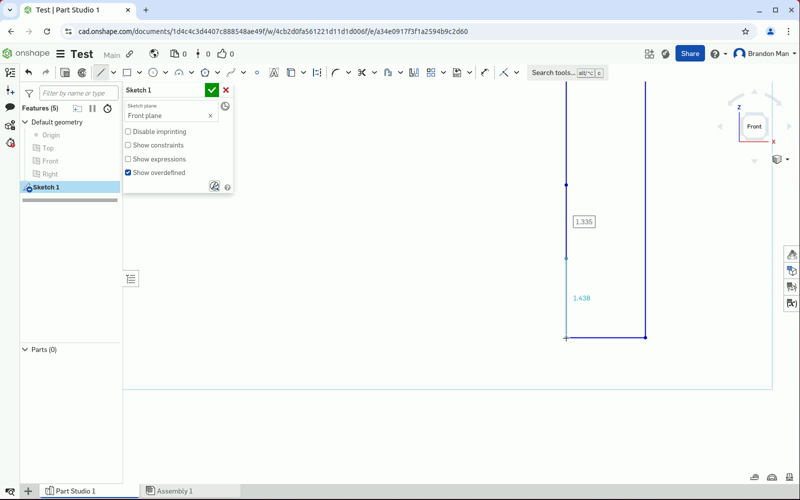
key_up(shift)
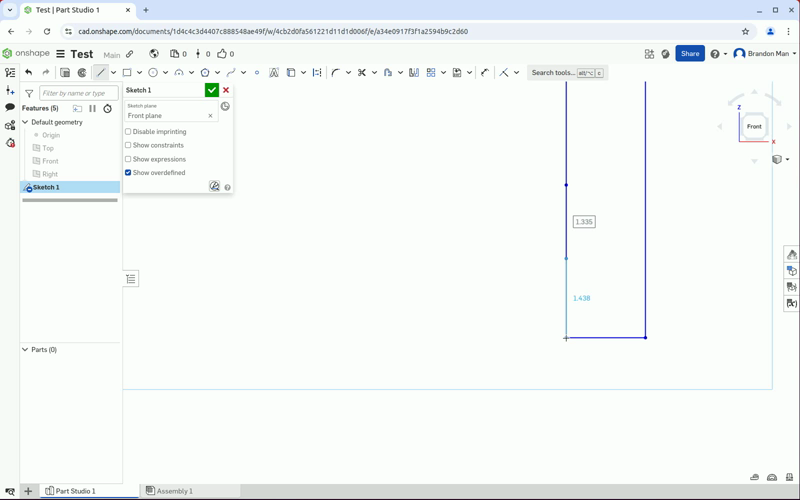
click(566, 337)
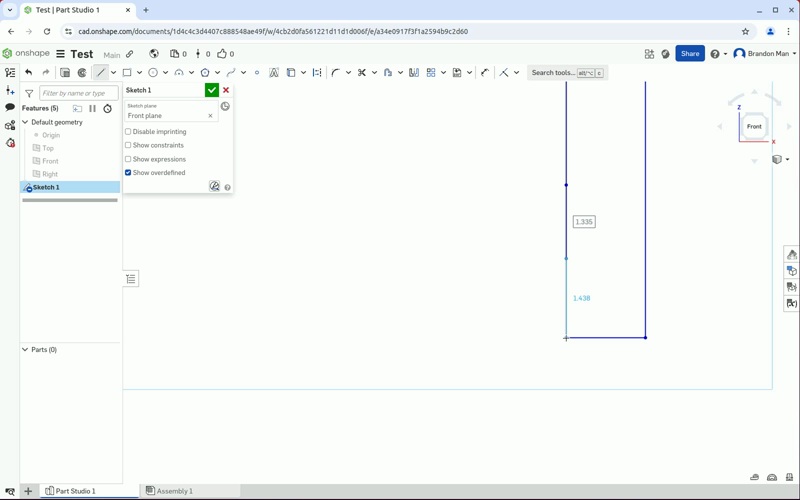
scroll(-6)
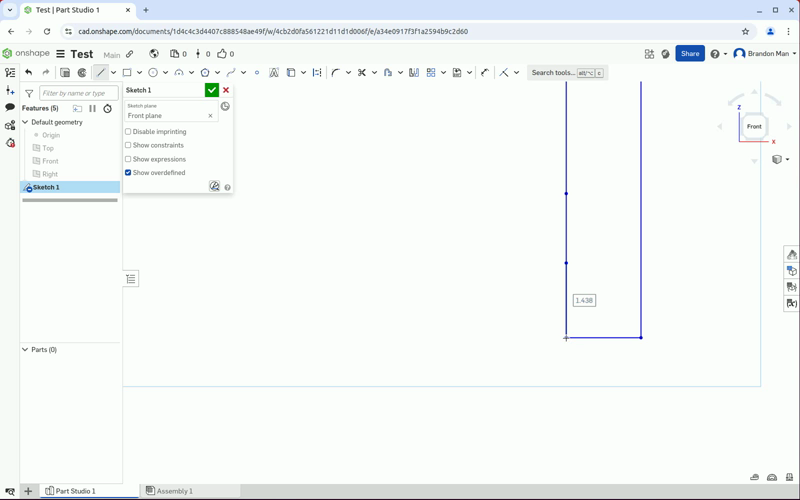
scroll(-6)
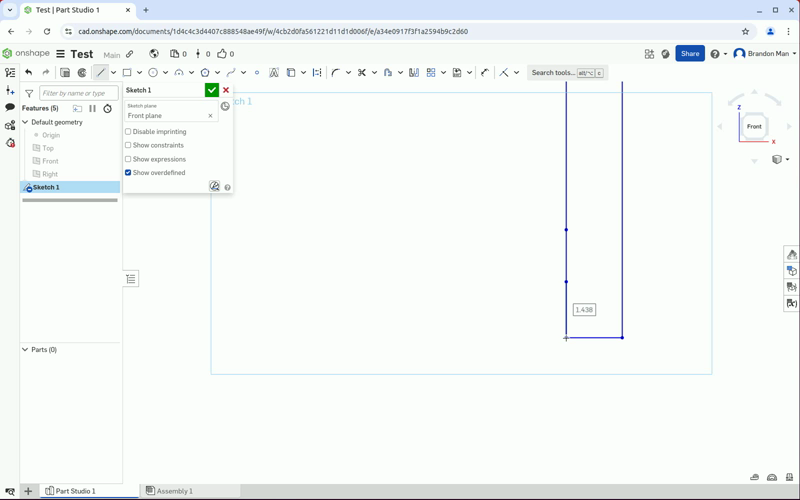
scroll(-6)
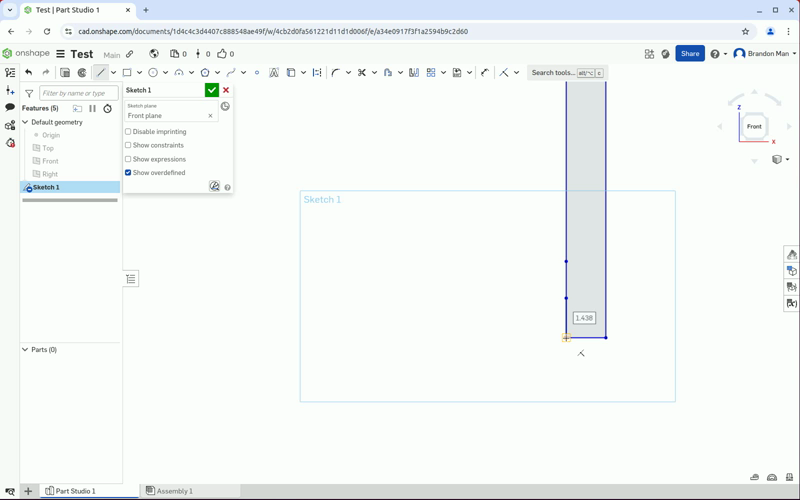
scroll(-6)
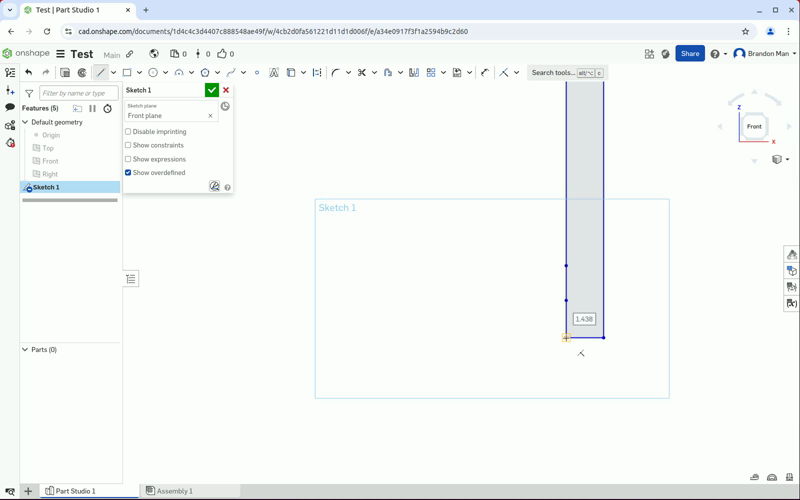
scroll(-6)
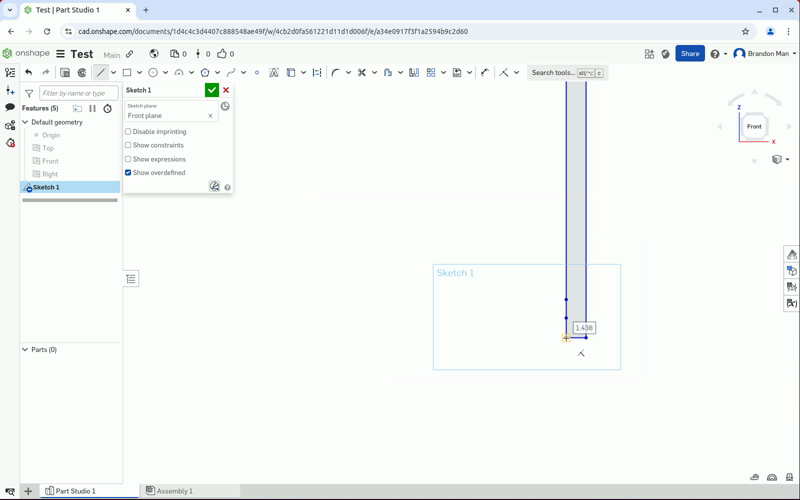
scroll(-6)
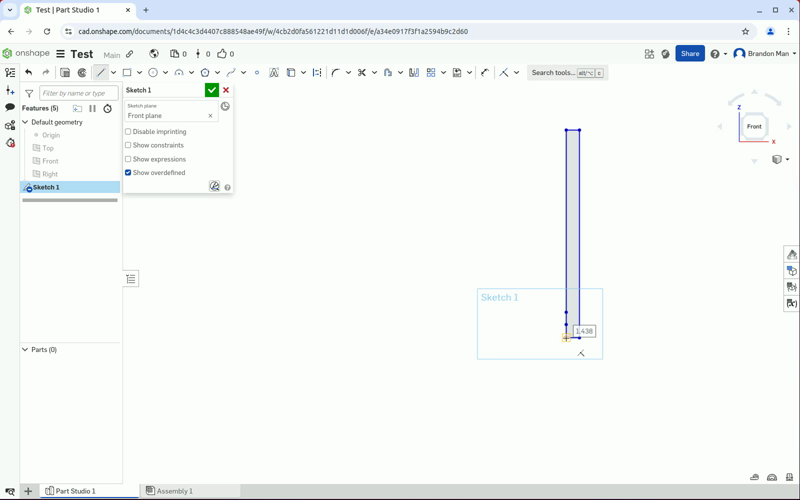
scroll(-6)
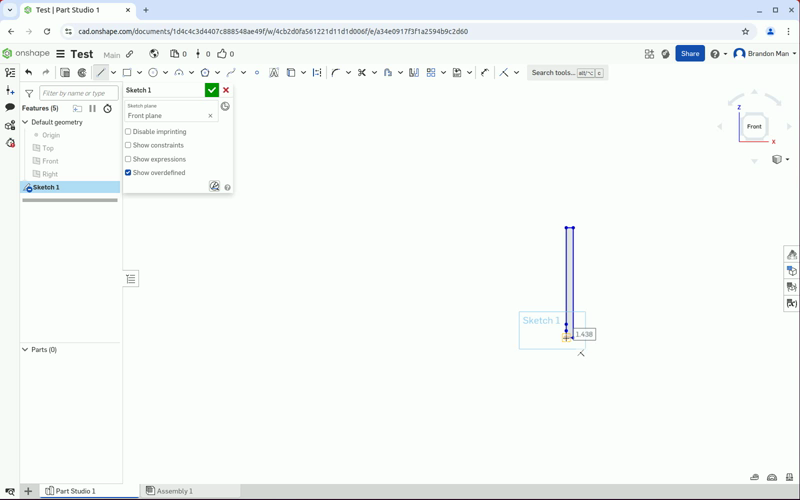
key(esc)
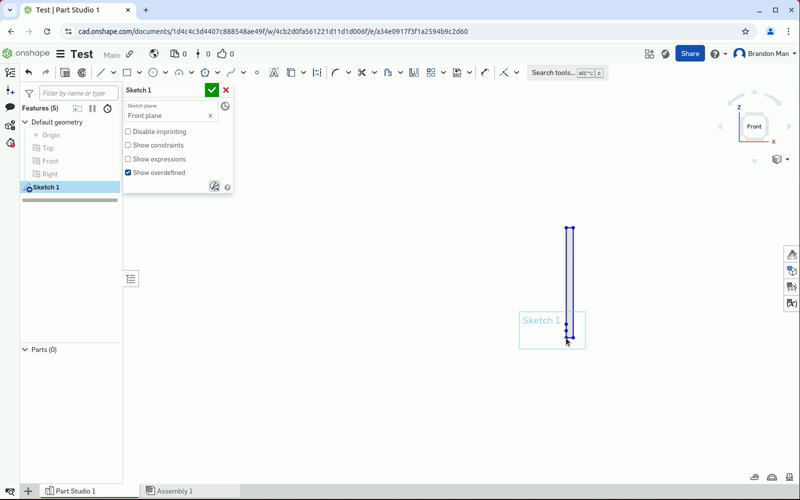
mouse_move(569, 293)
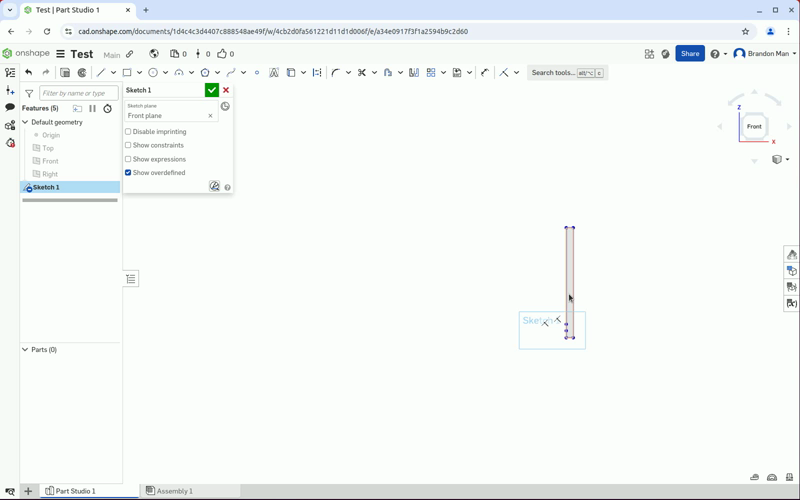
scroll(6)
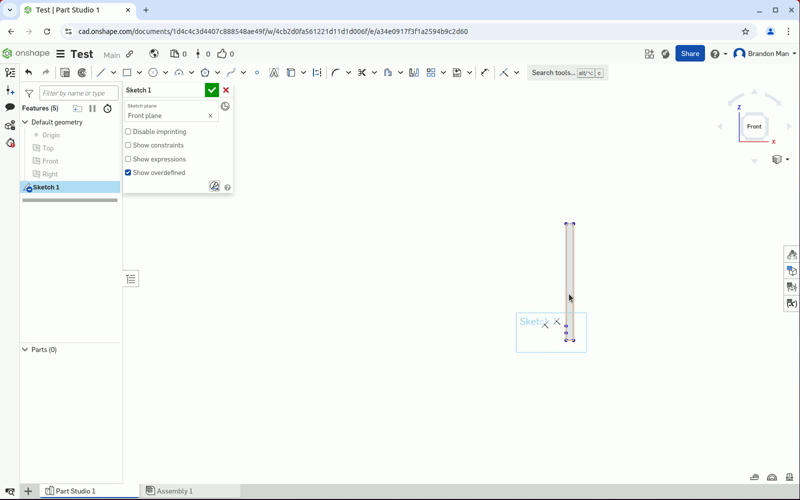
scroll(6)
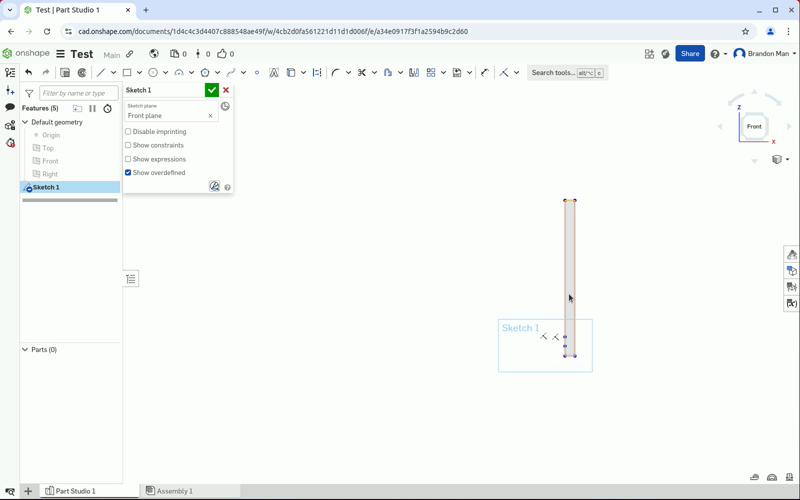
scroll(6)
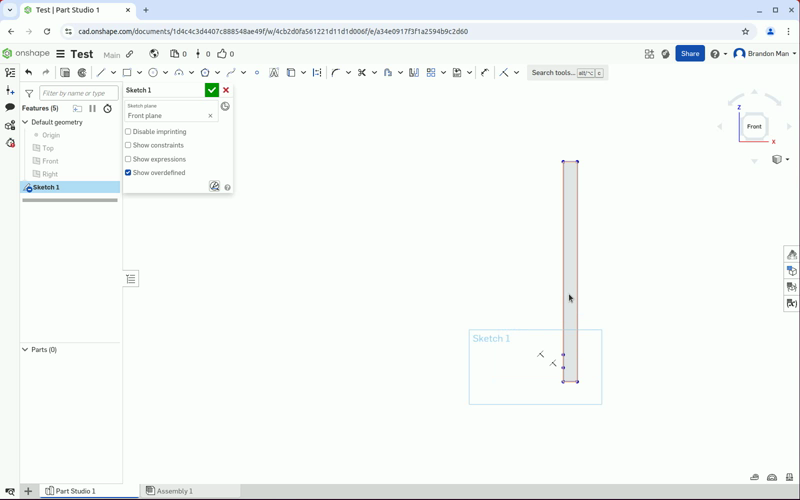
scroll(6)
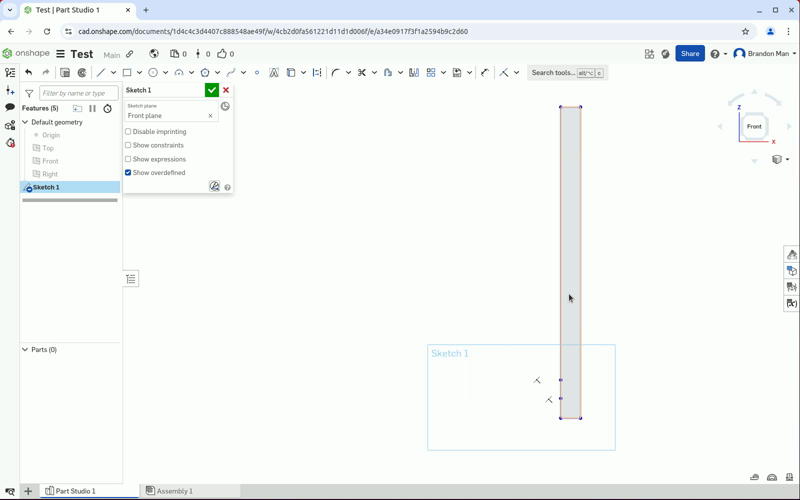
scroll(6)
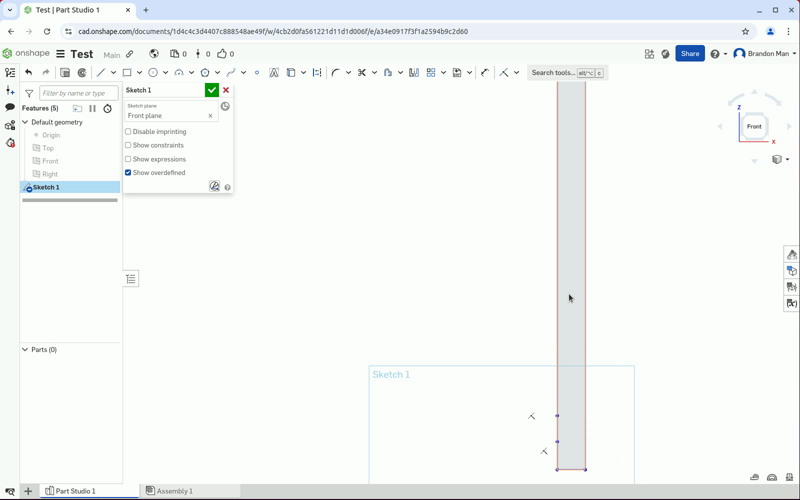
scroll(6)
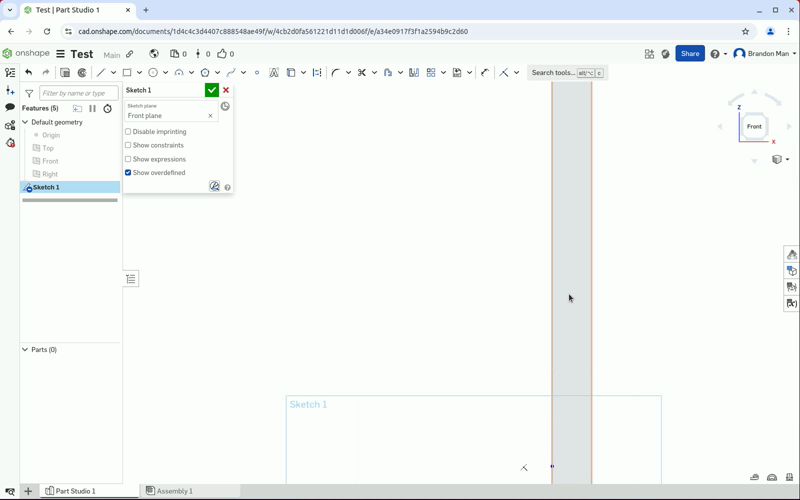
scroll(6)
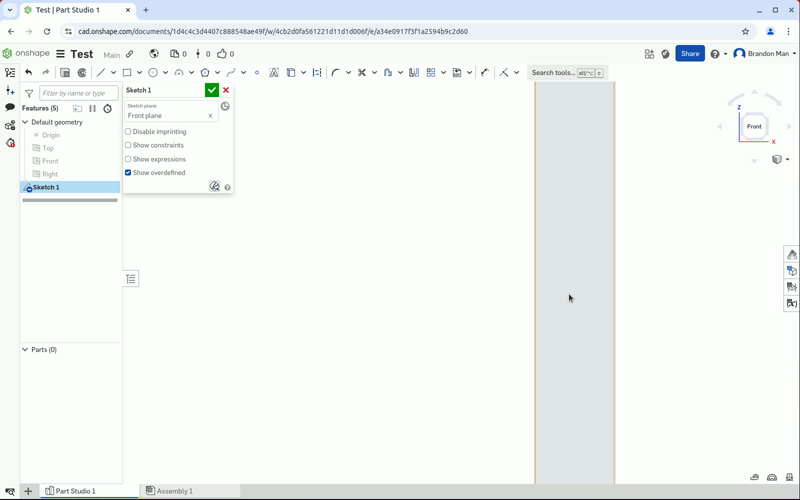
click(569, 293)
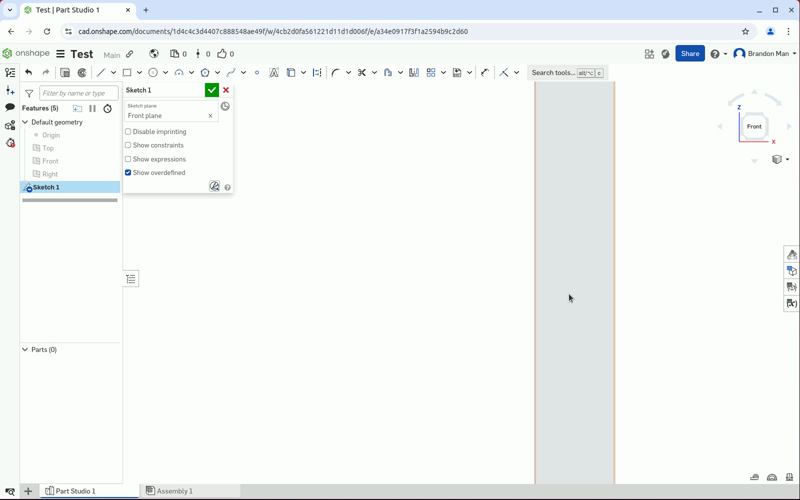
scroll(-6)
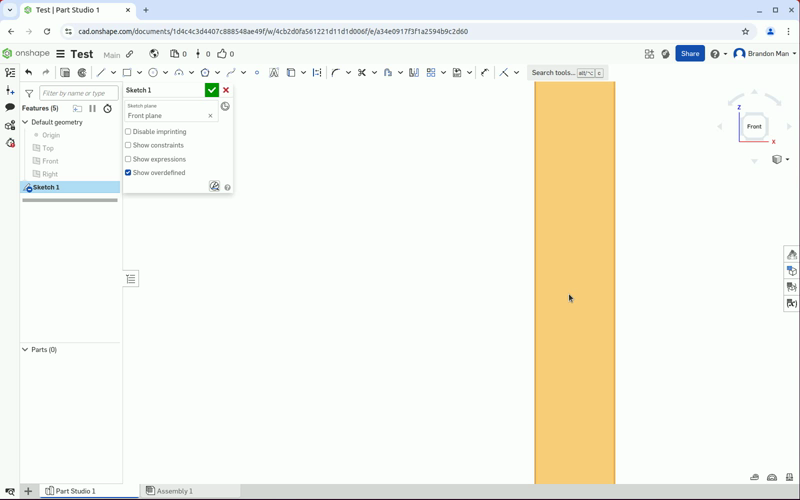
scroll(-6)
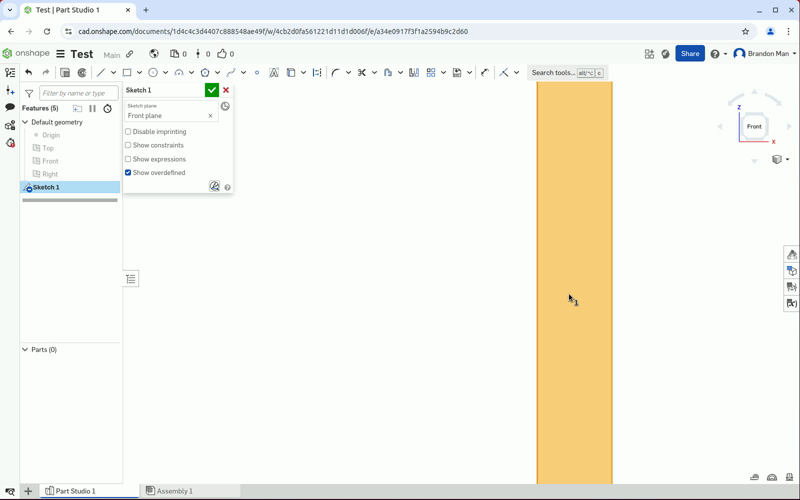
scroll(-6)
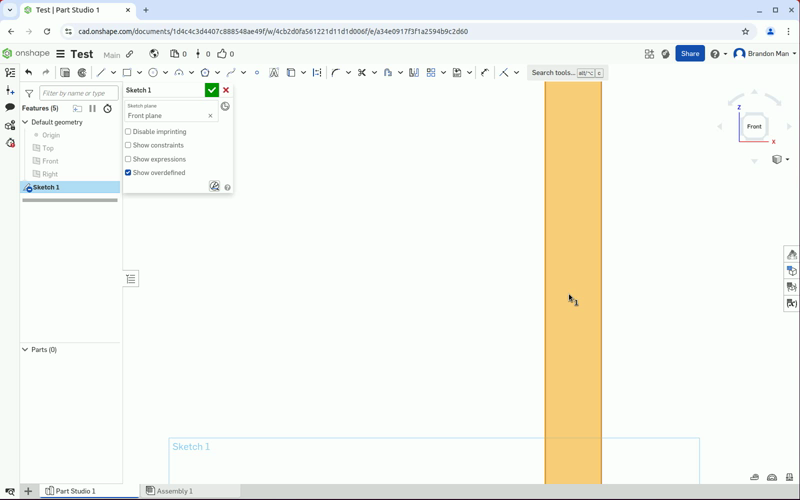
scroll(-6)
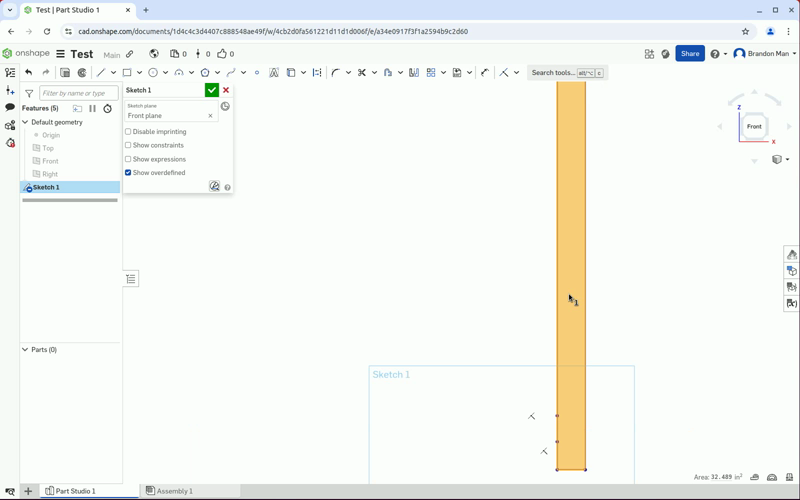
scroll(-6)
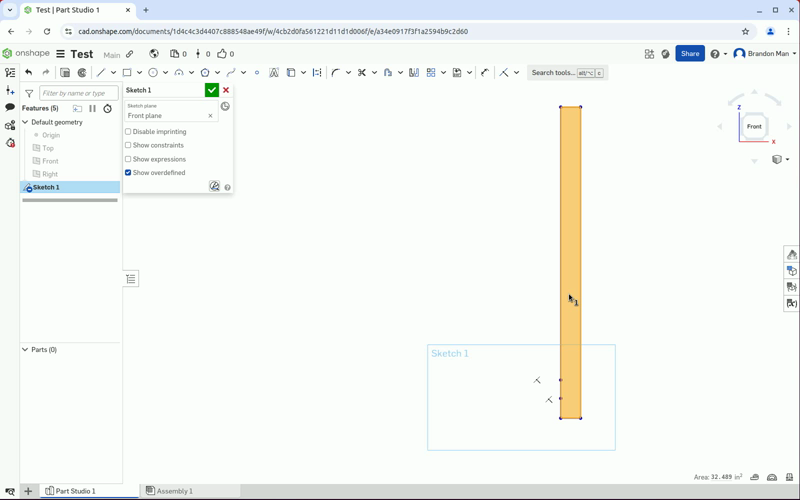
scroll(-6)
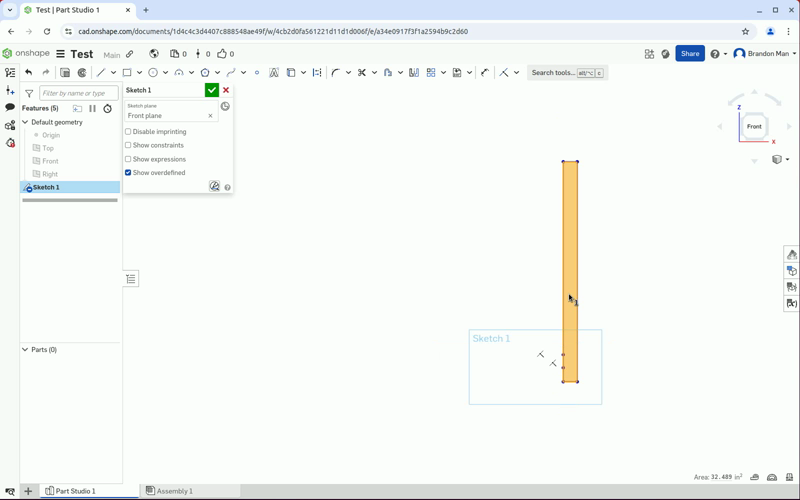
scroll(-6)
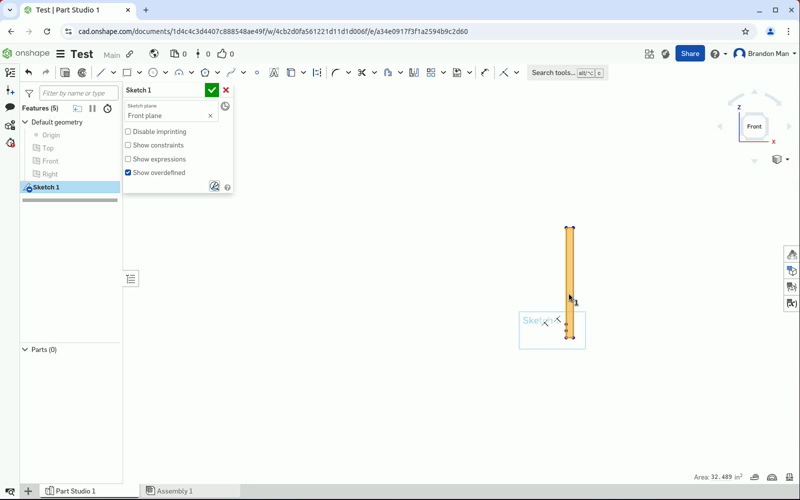
mouse_move(73, 352)
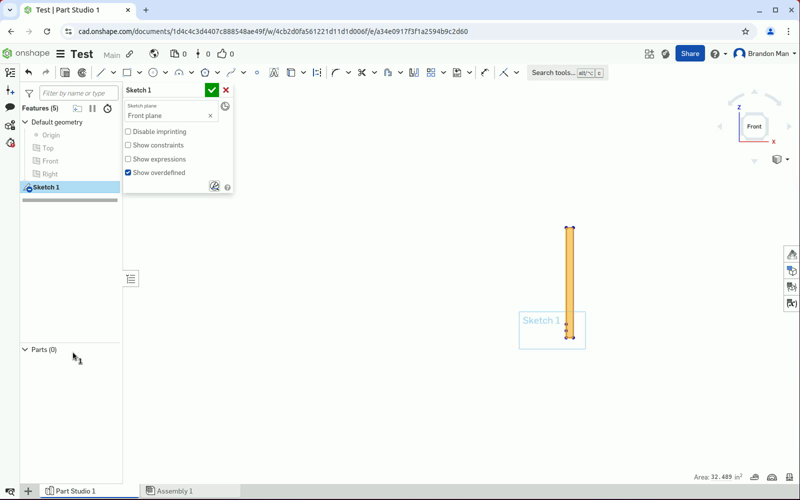
key(shift+y)
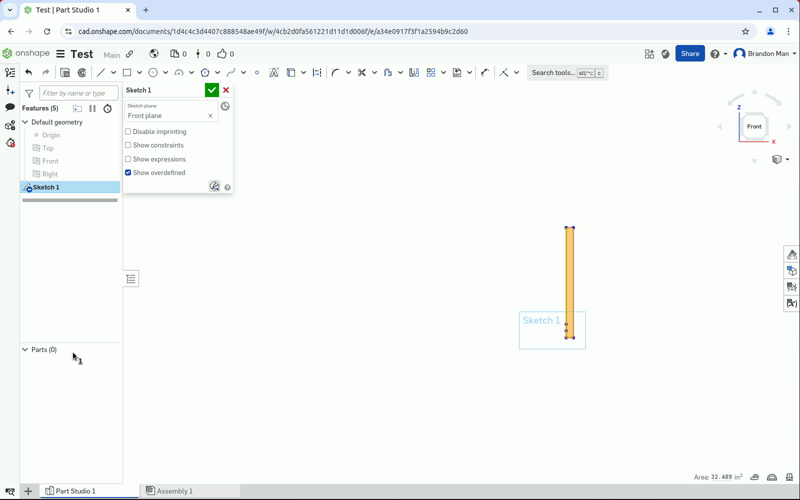
key(shift+e)
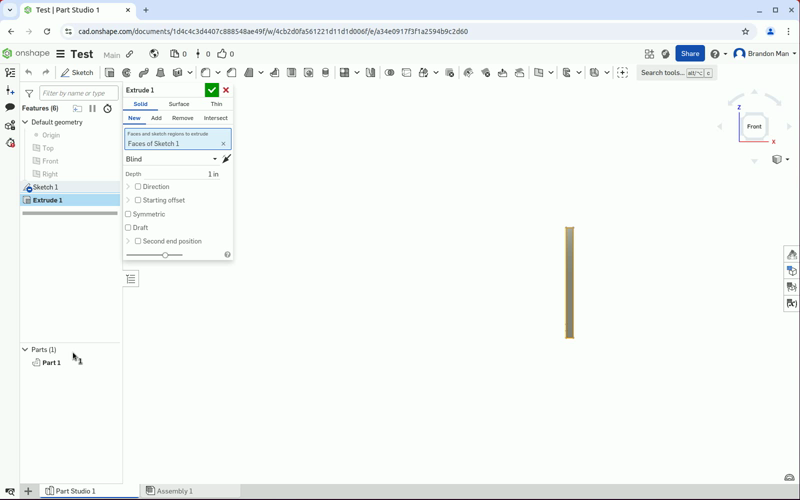
mouse_move(143, 106)
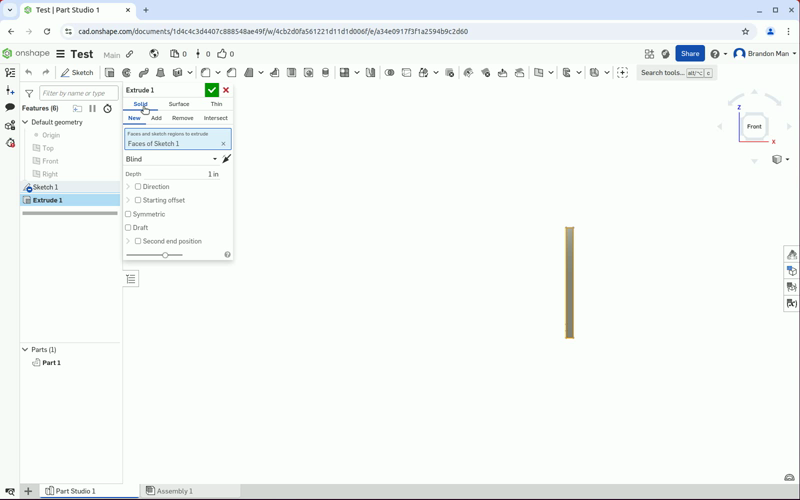
click(143, 106)
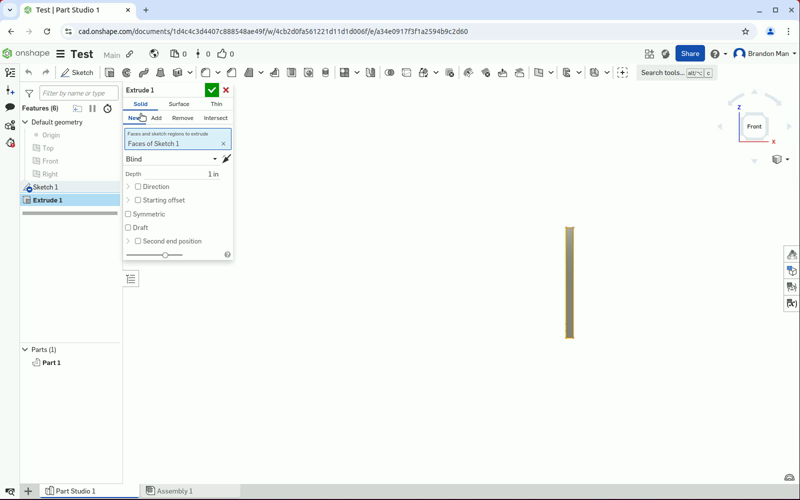
mouse_move(137, 120)
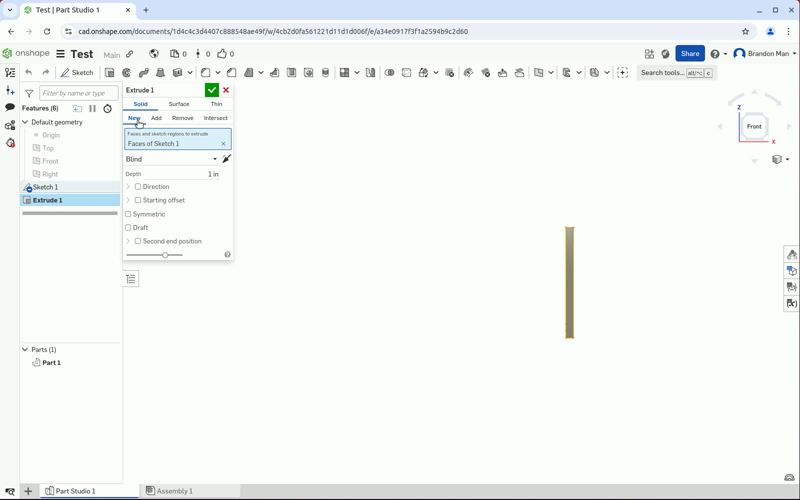
click(137, 120)
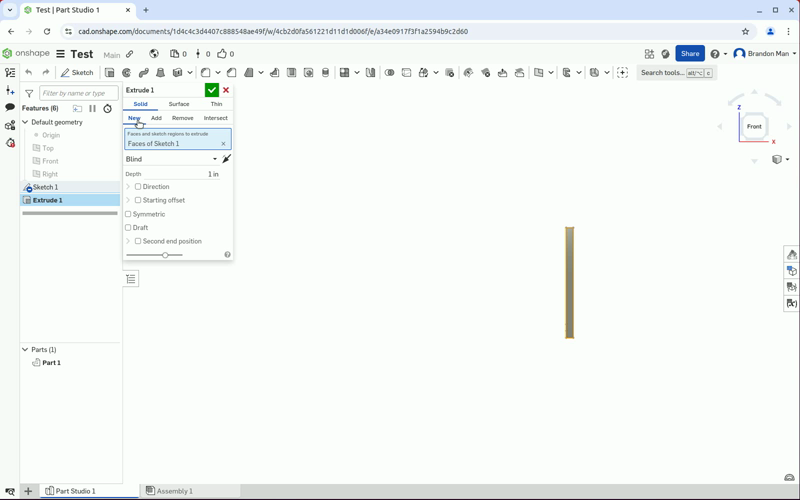
key(tab, 4)
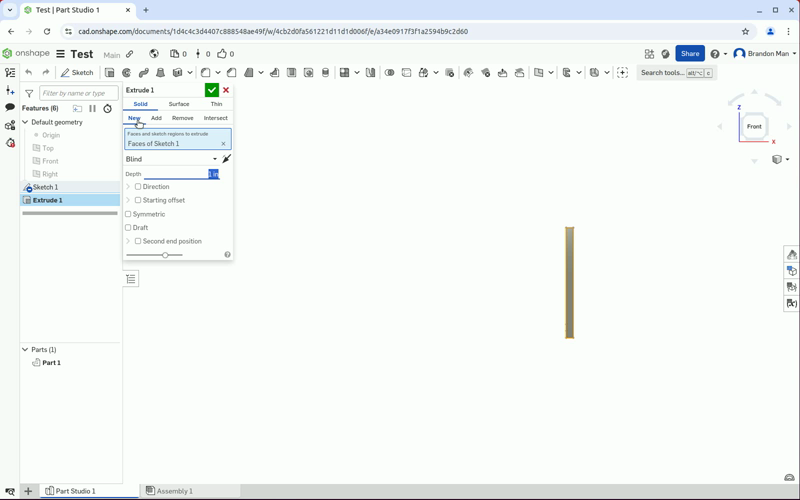
text(2.889)
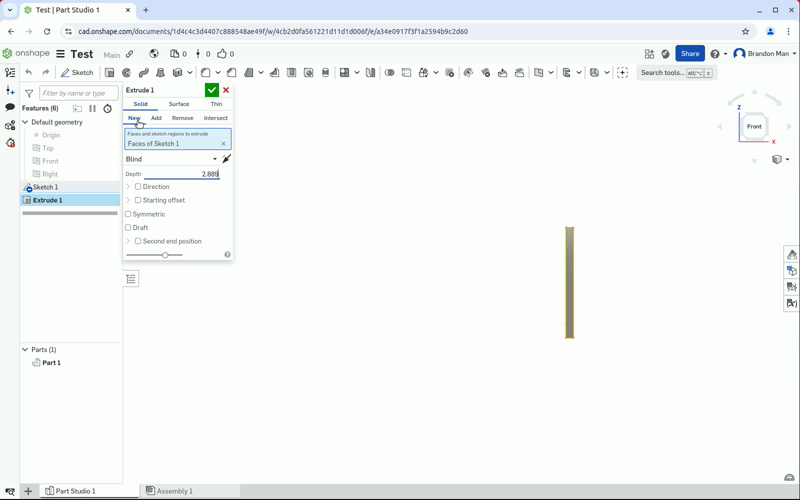
key(enter)
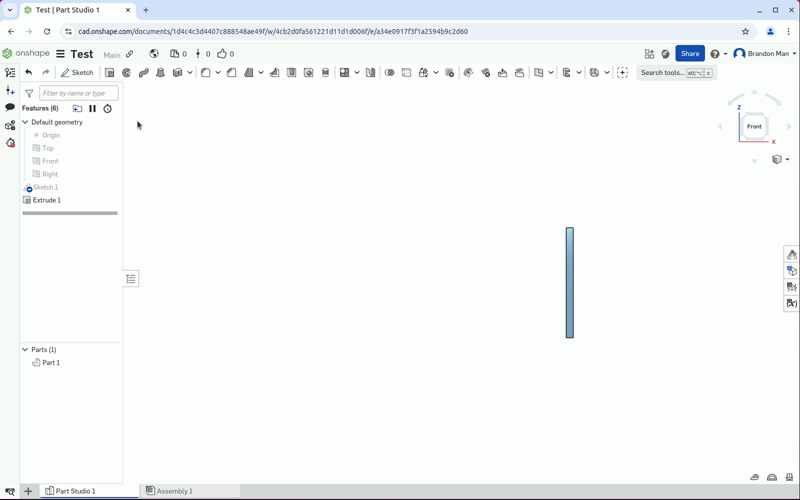
key(shift+h)
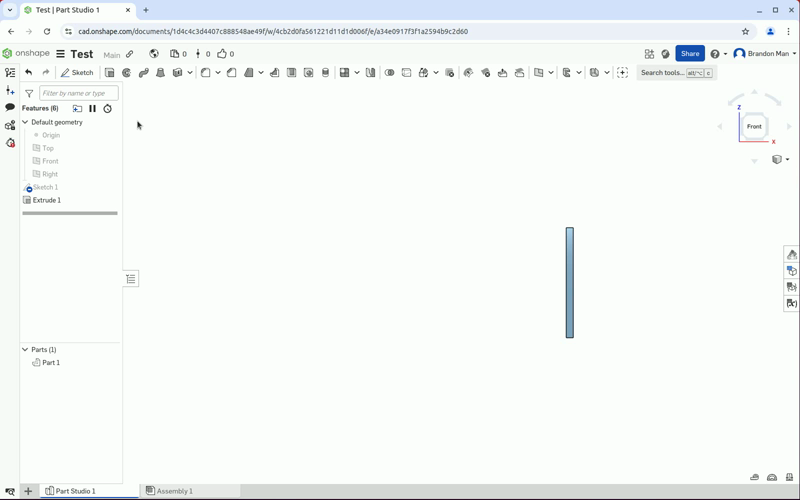
key(shift+h)
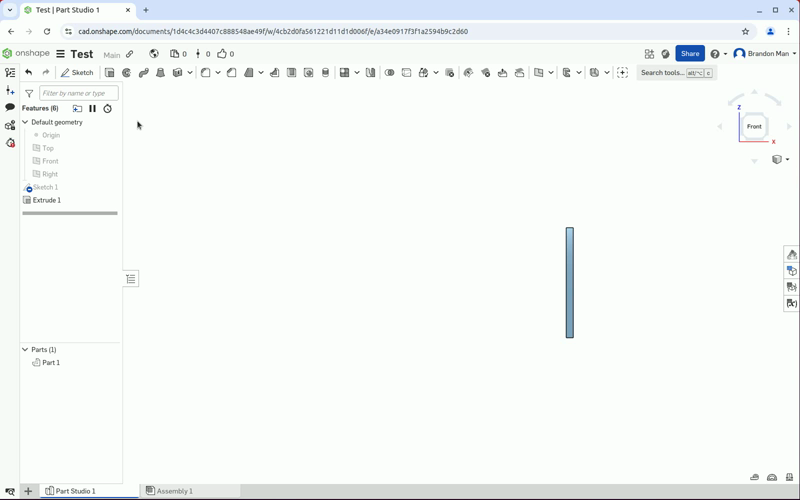
mouse_move(73, 189)
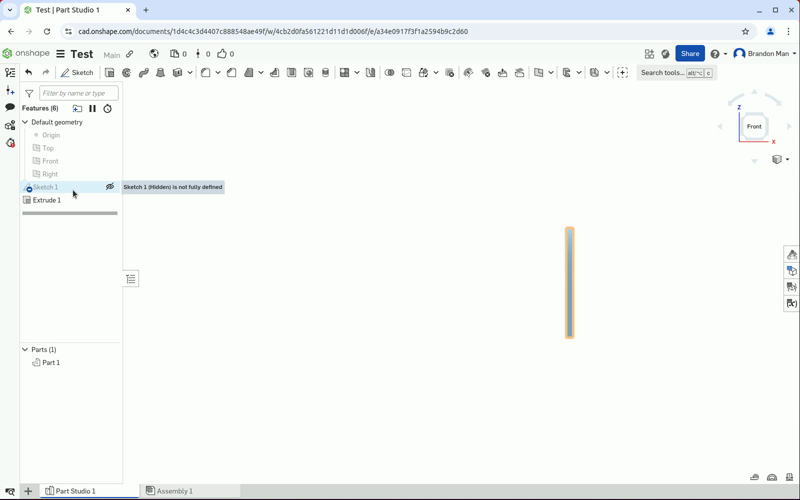
click(73, 189)
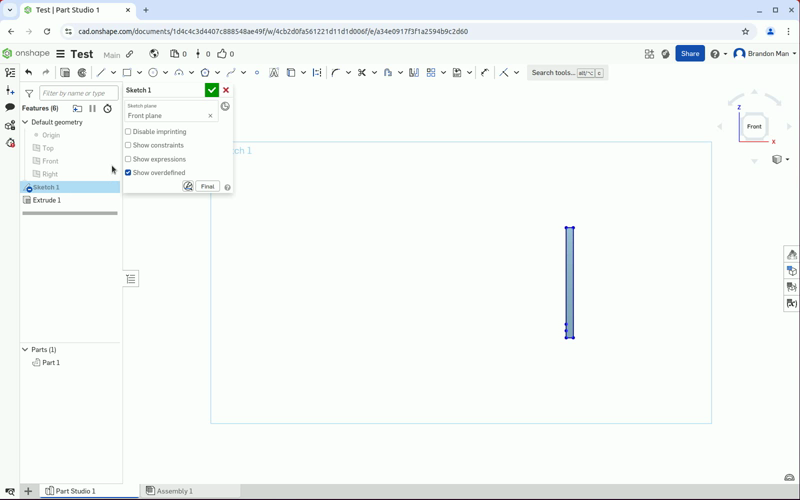
mouse_move(229, 92)
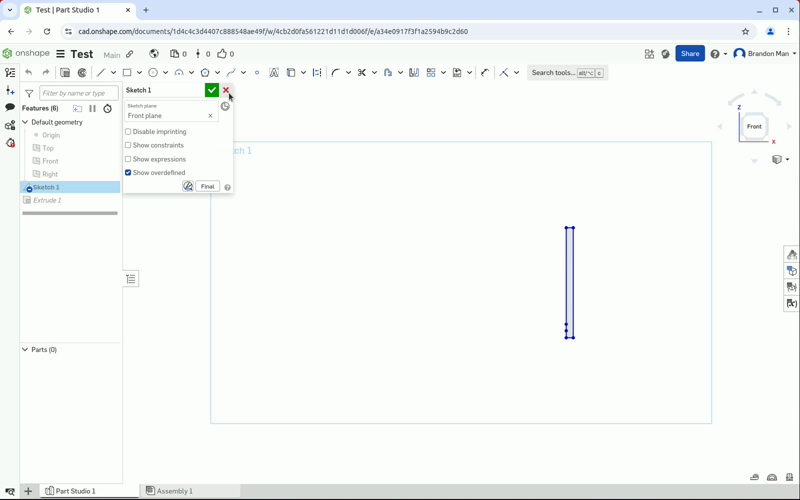
click(229, 92)
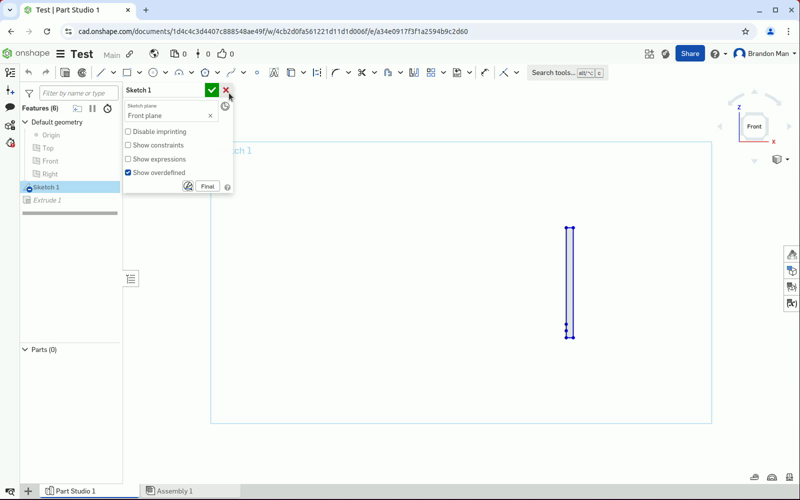
key(shift+s)
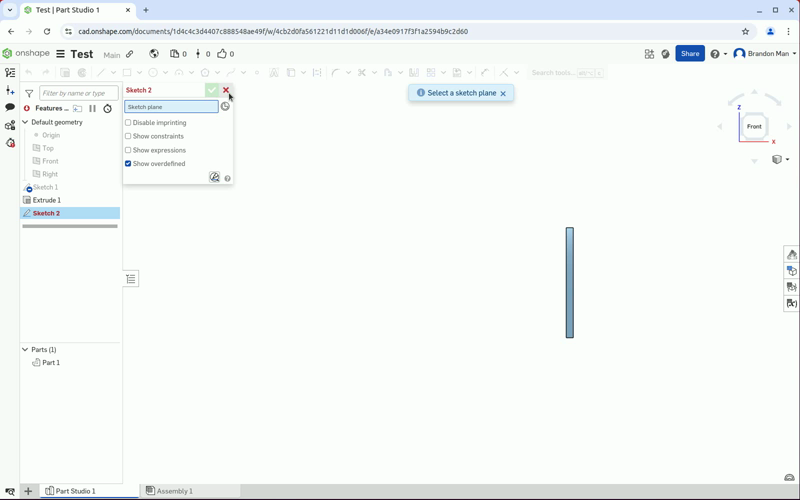
mouse_move(73, 163)
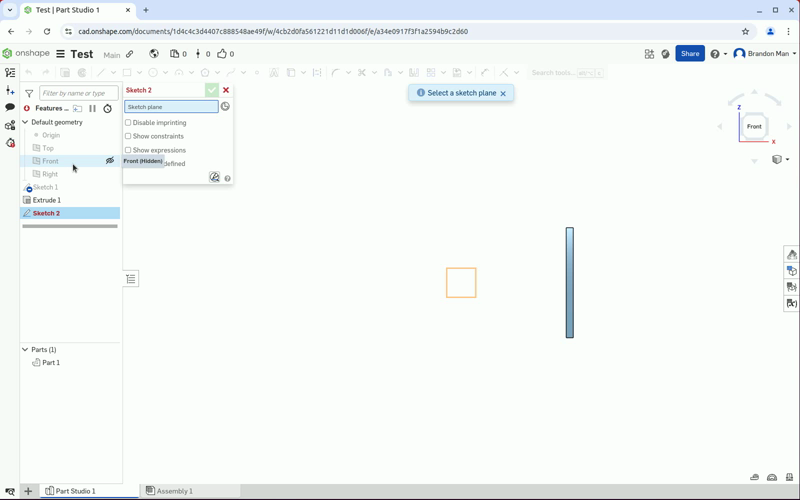
click(73, 163)
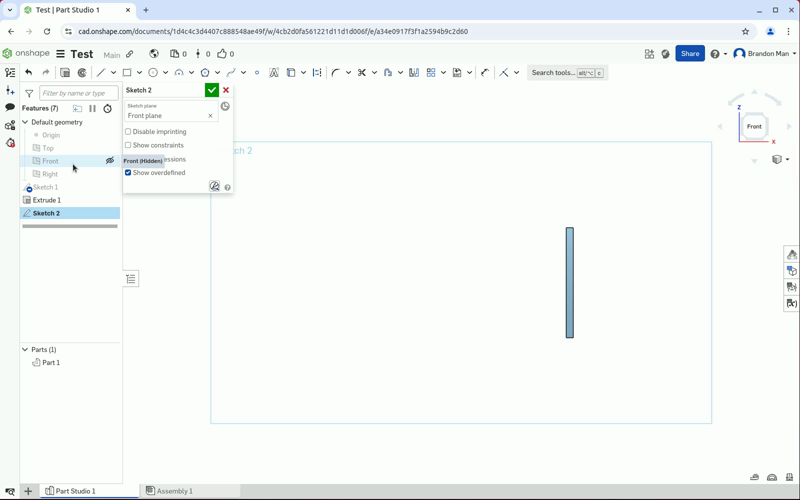
mouse_move(73, 352)
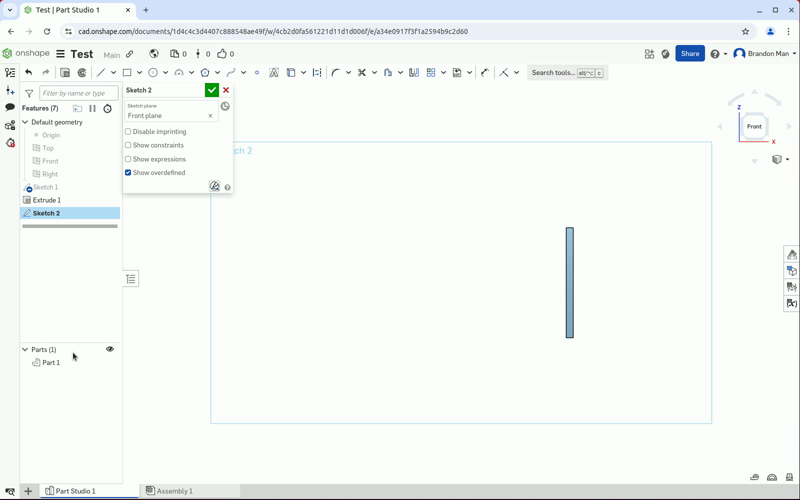
key(y)
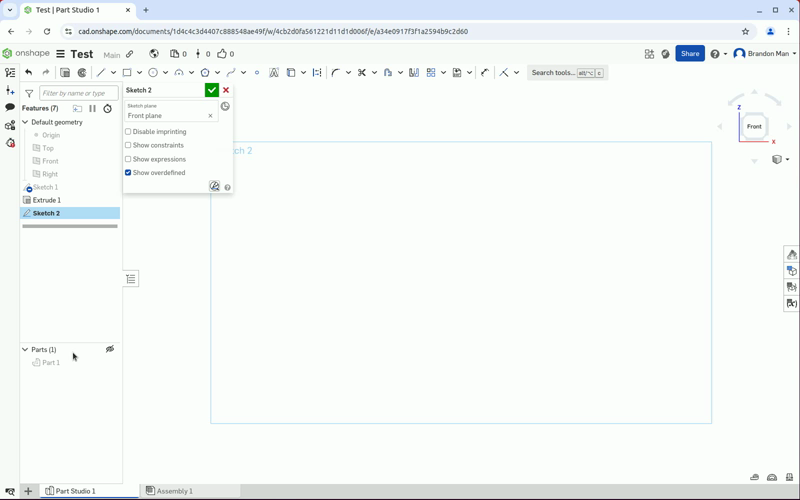
key(l)
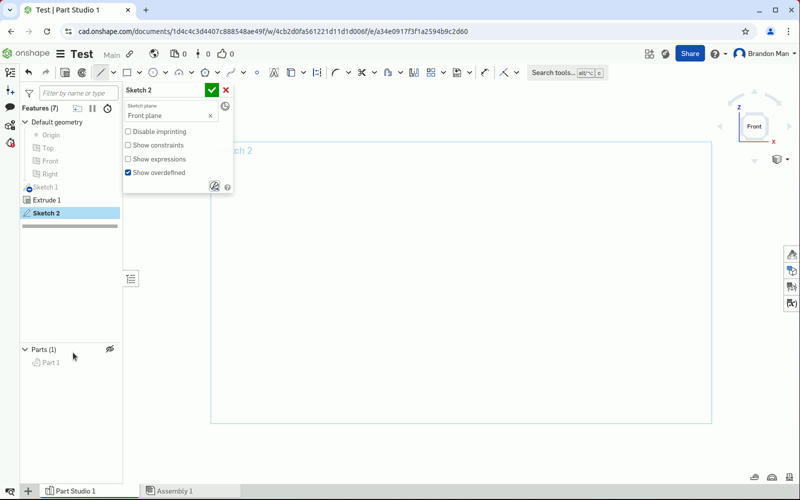
key_down(shift)
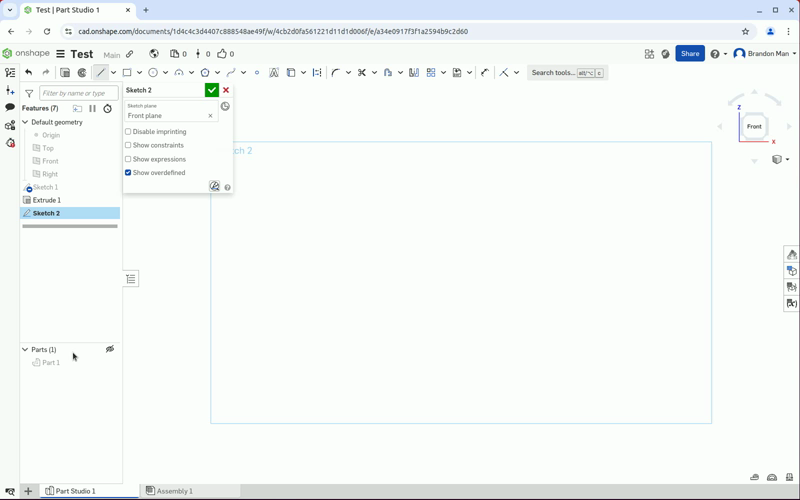
mouse_move(359, 324)
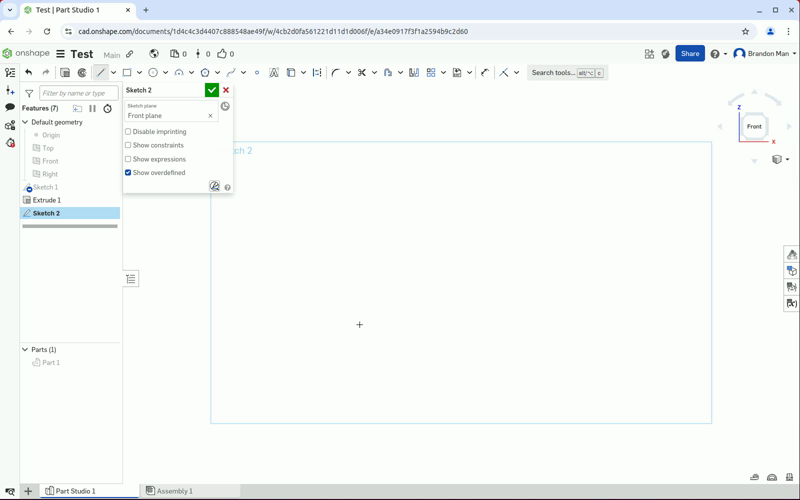
click(359, 324)
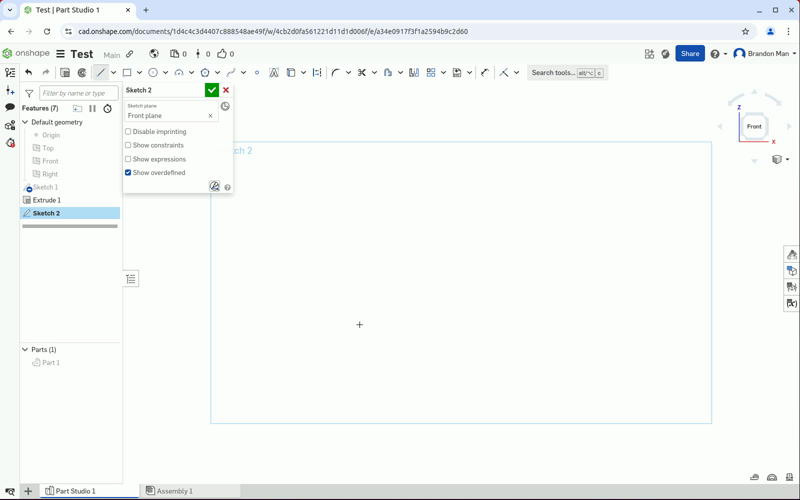
key_up(shift)
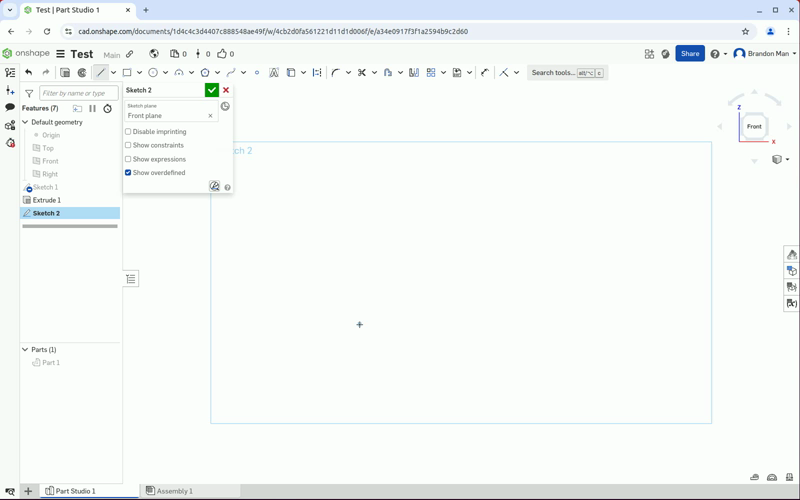
key_down(shift)
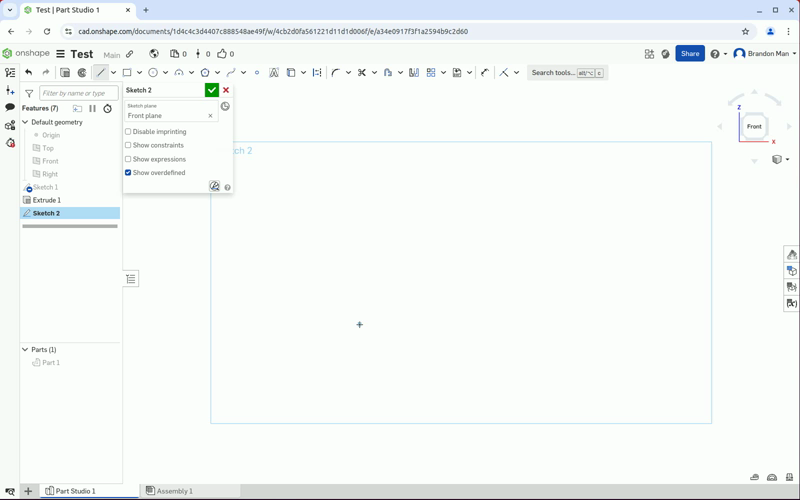
mouse_move(565, 324)
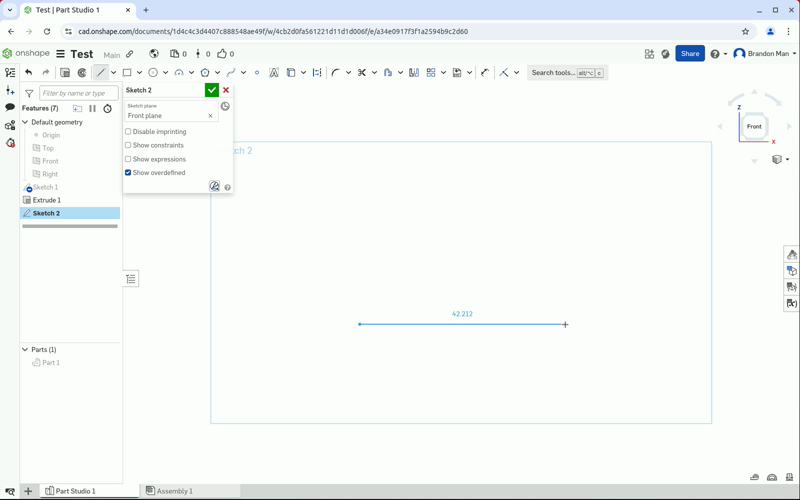
click(565, 324)
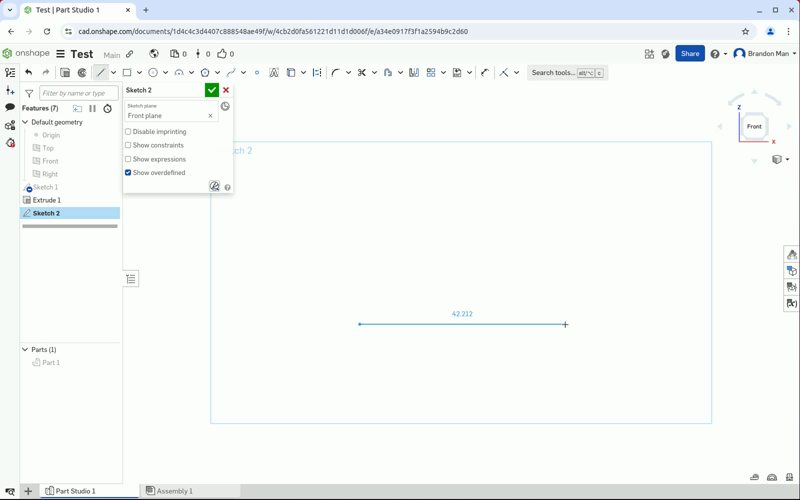
key_up(shift)
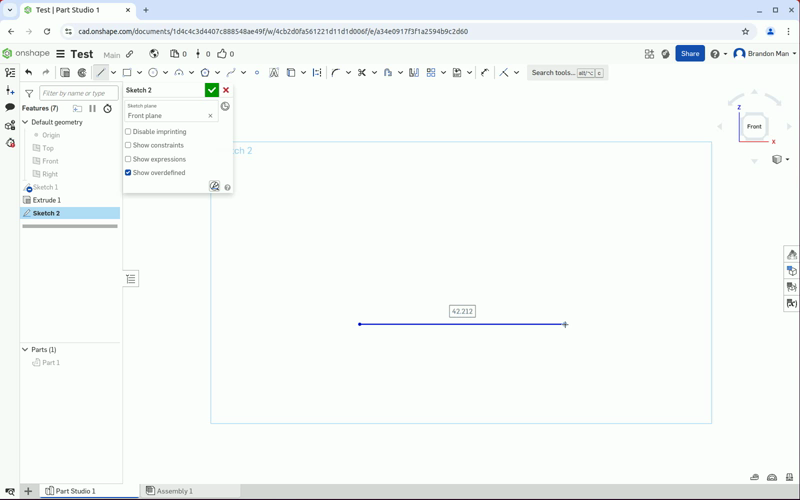
key_down(shift)
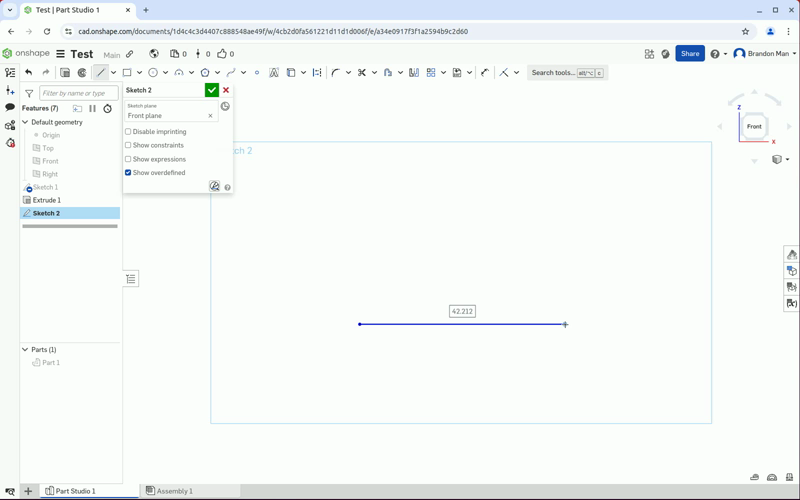
mouse_move(565, 228)
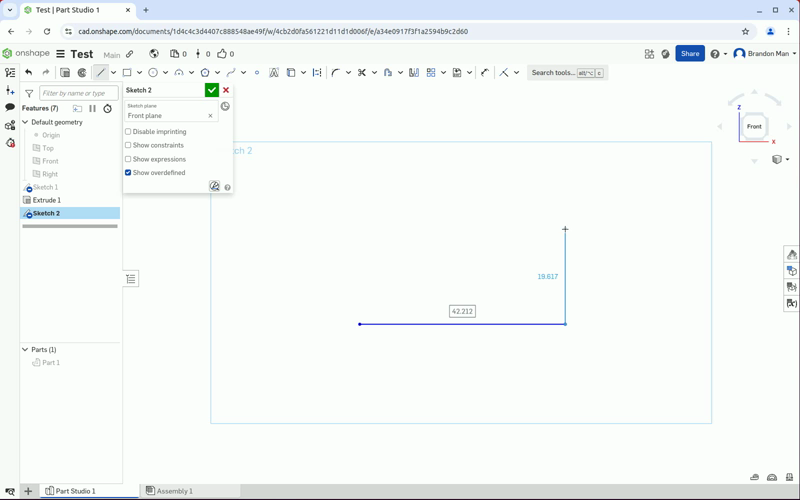
click(565, 228)
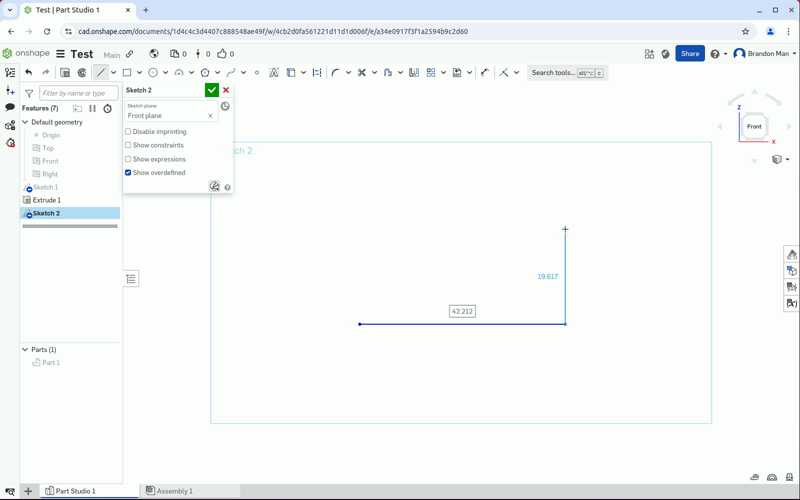
key_up(shift)
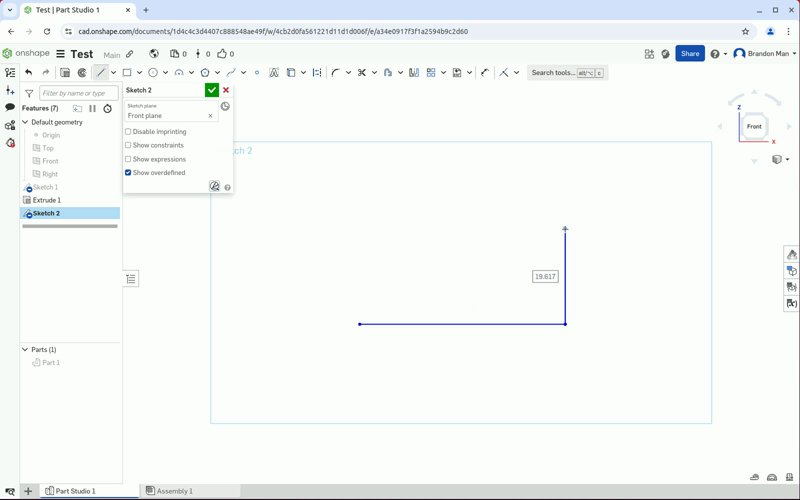
key_down(shift)
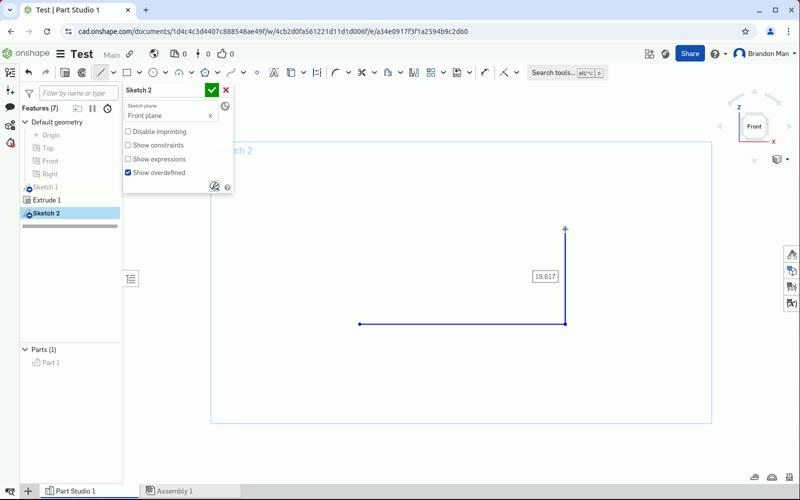
mouse_move(359, 228)
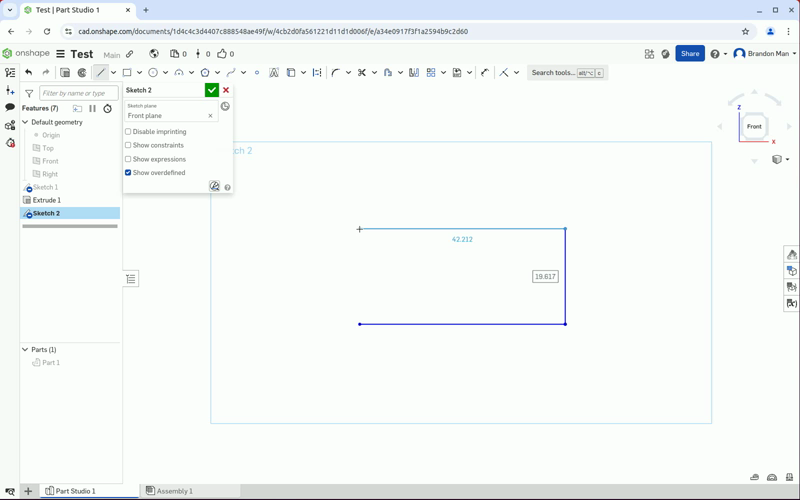
click(359, 228)
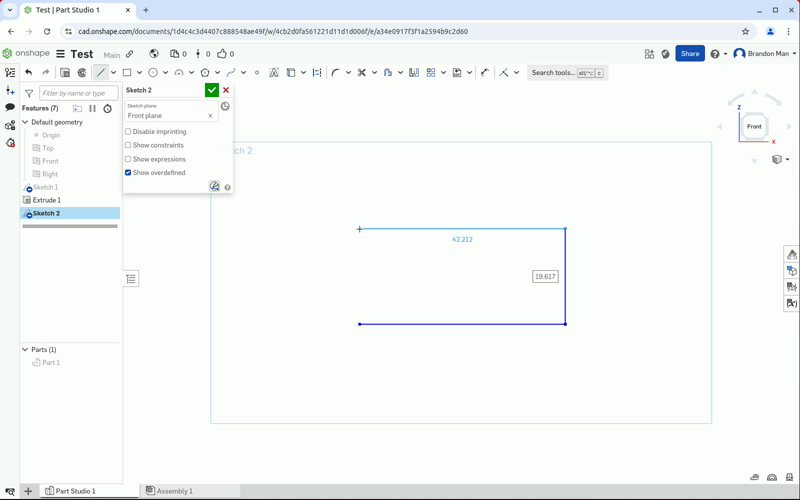
key_up(shift)
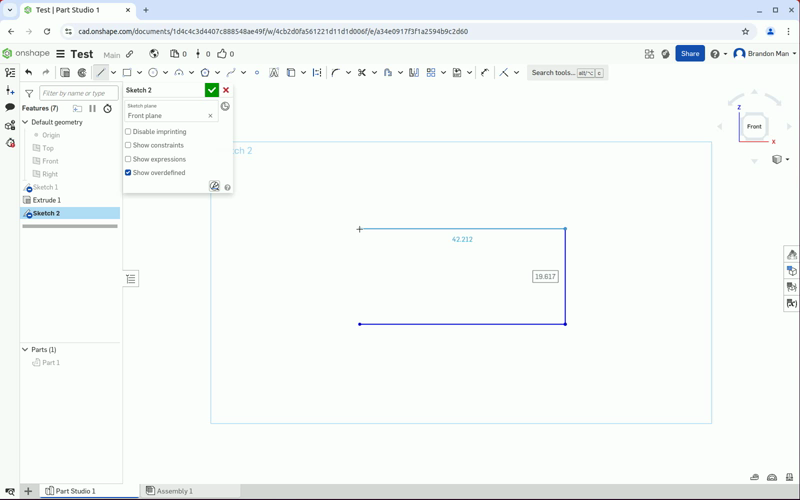
key_down(shift)
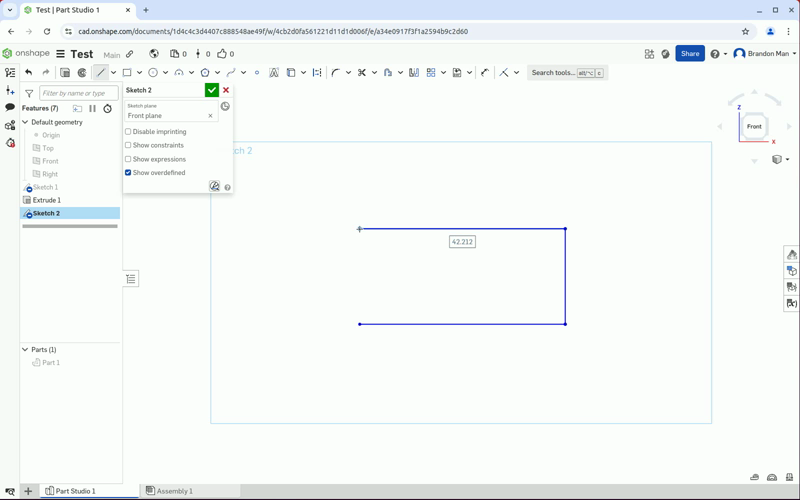
mouse_move(359, 324)
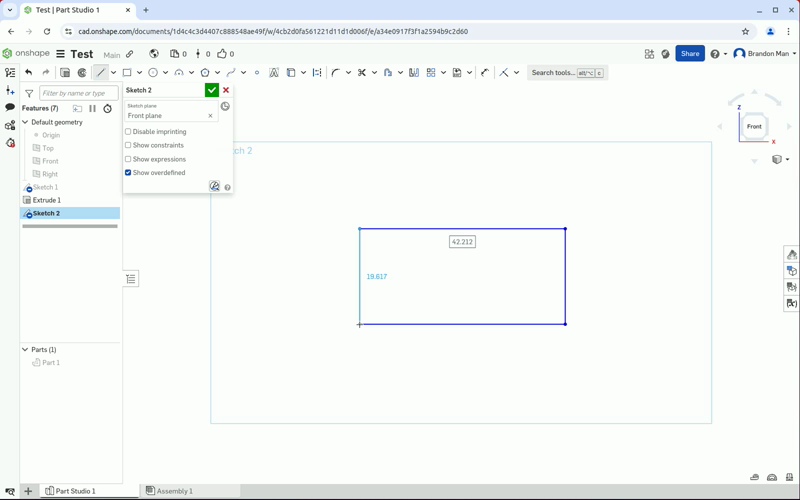
key_up(shift)
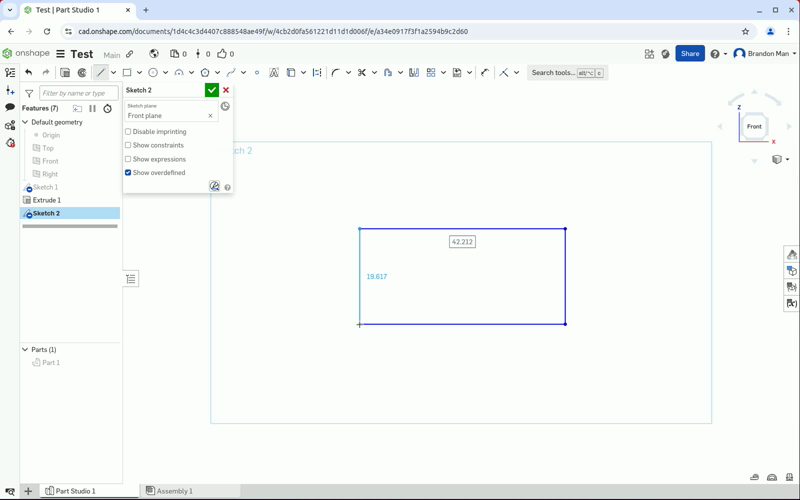
click(359, 324)
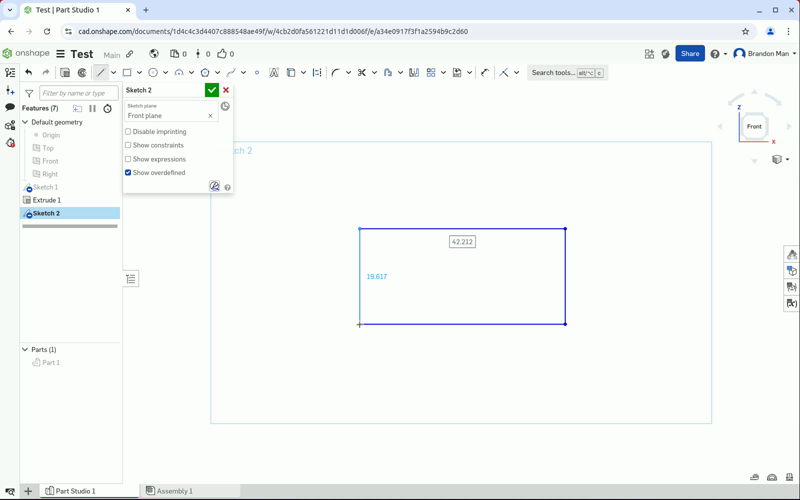
key(esc)
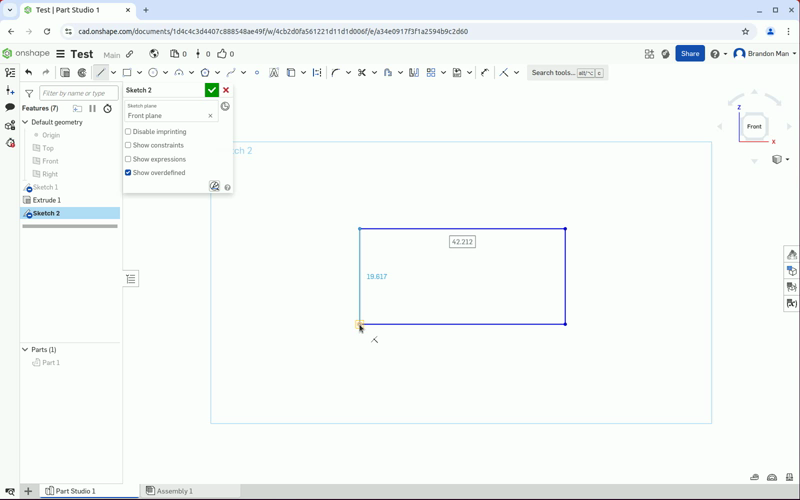
mouse_move(483, 305)
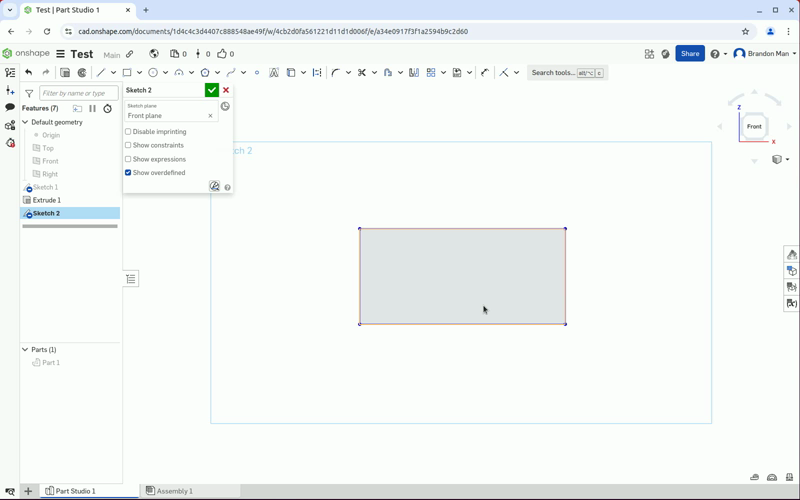
click(483, 305)
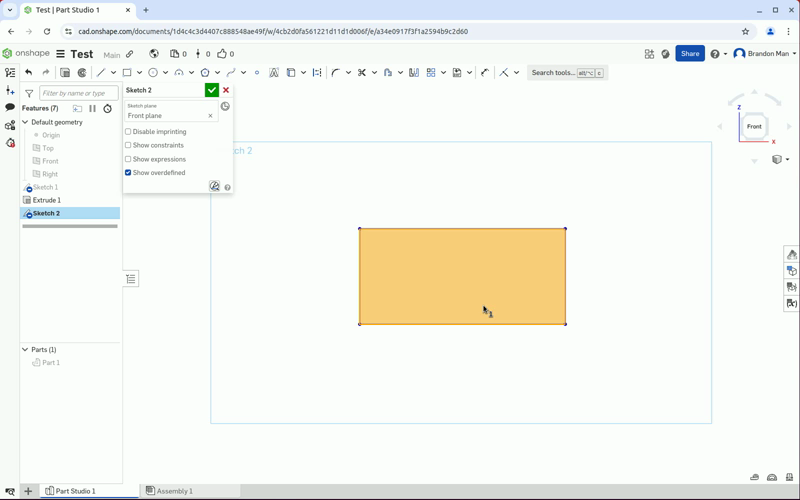
mouse_move(73, 352)
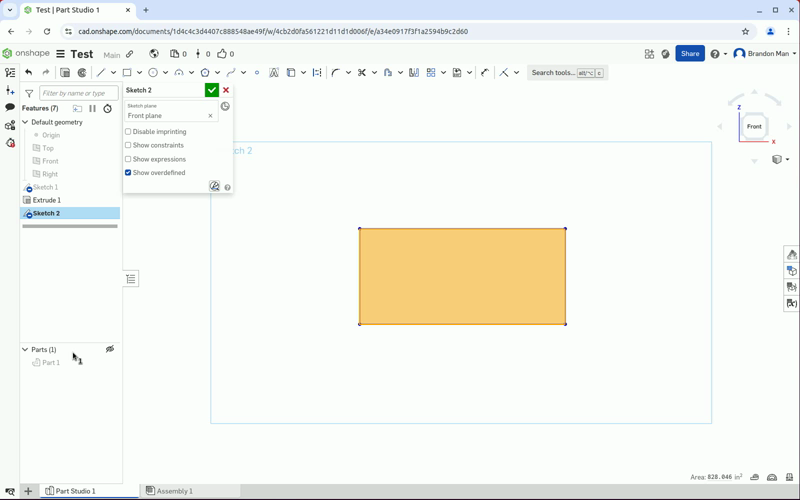
key(shift+y)
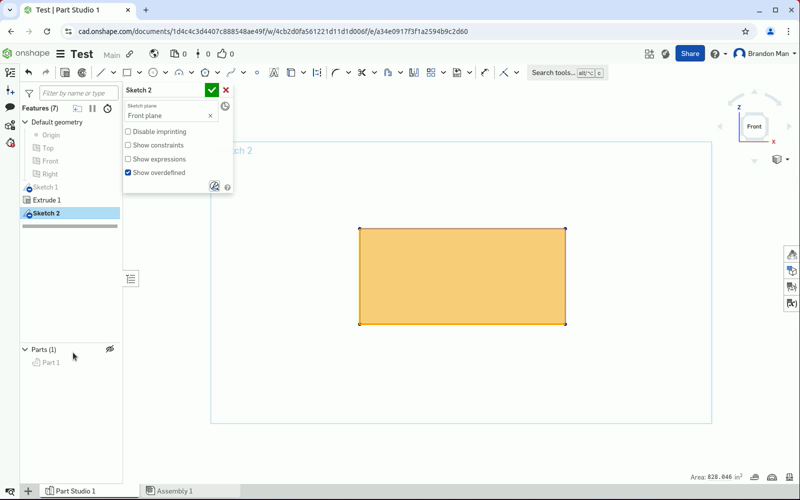
key(shift+e)
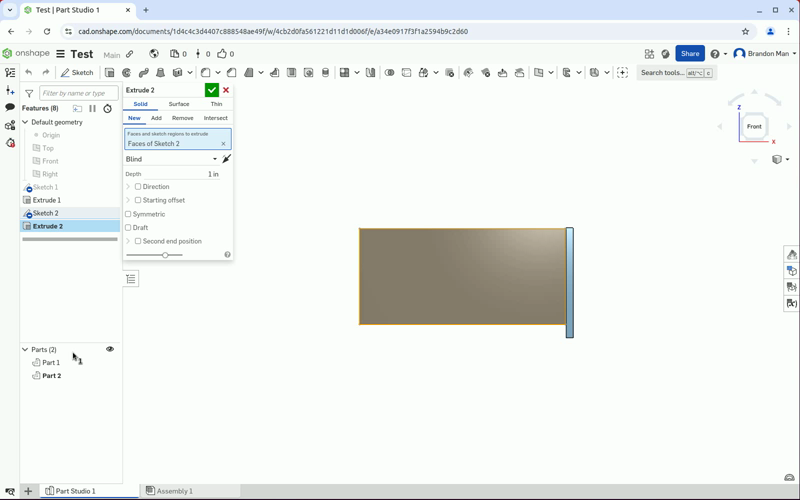
mouse_move(143, 106)
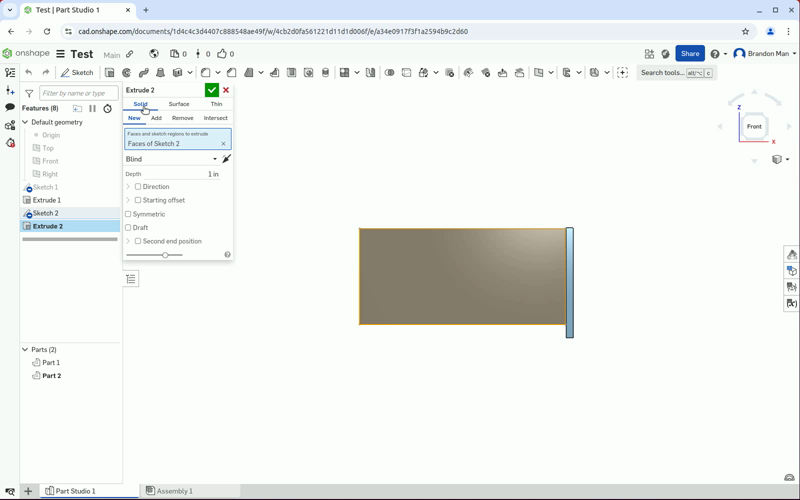
click(143, 106)
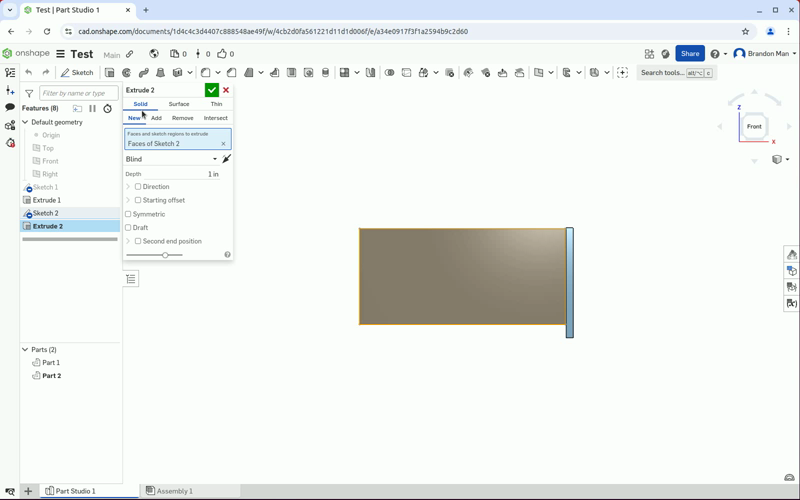
mouse_move(137, 120)
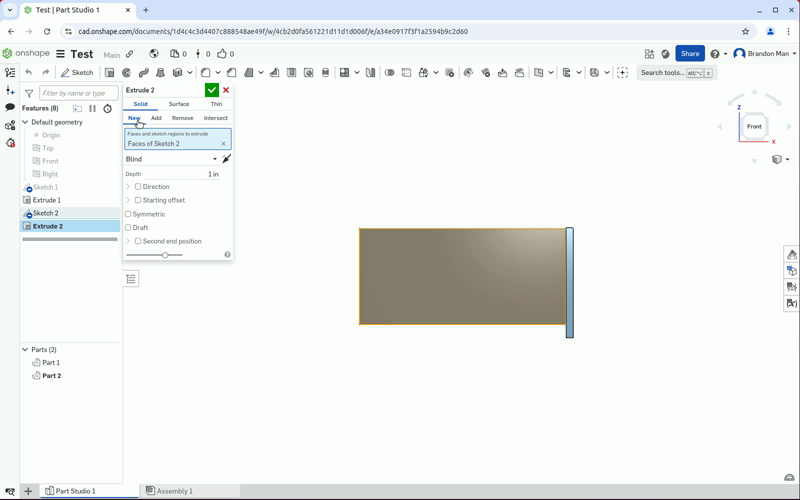
click(137, 120)
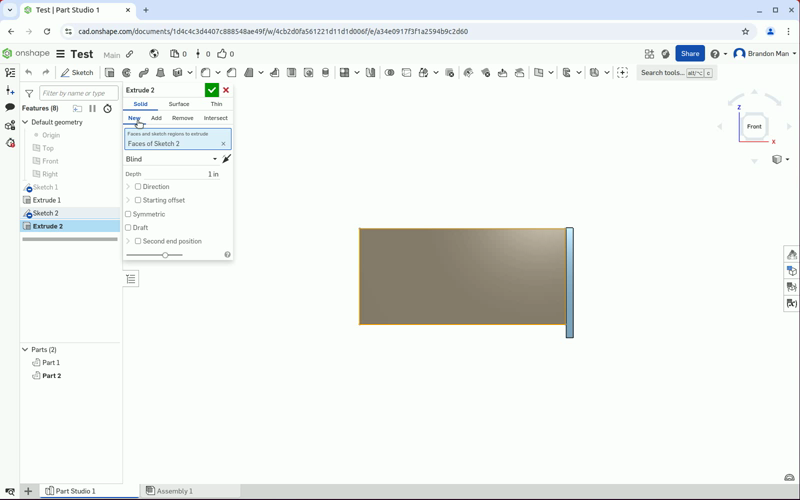
key(tab, 4)
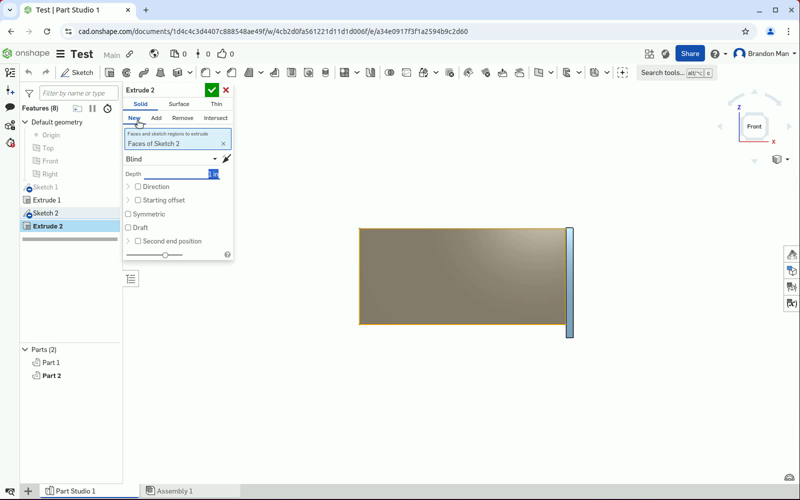
text(2.889)
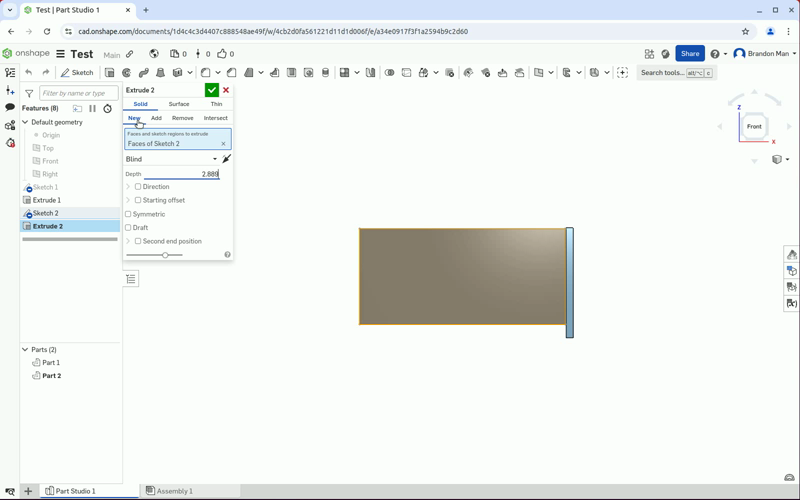
key(enter)
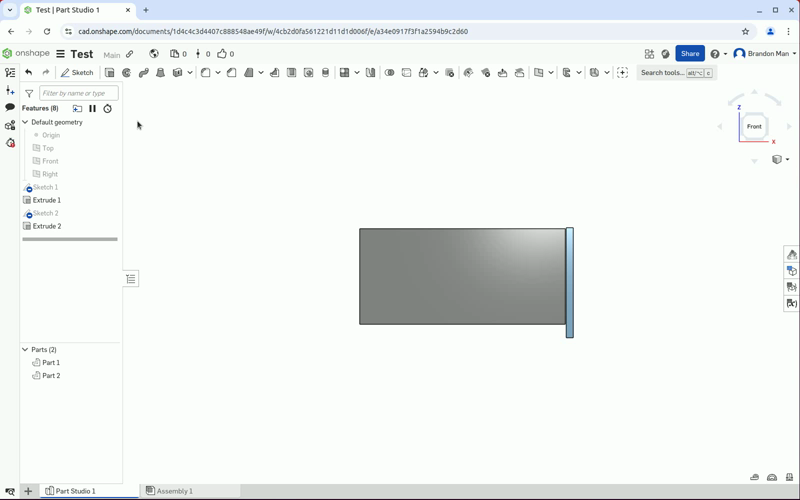
key(shift+h)
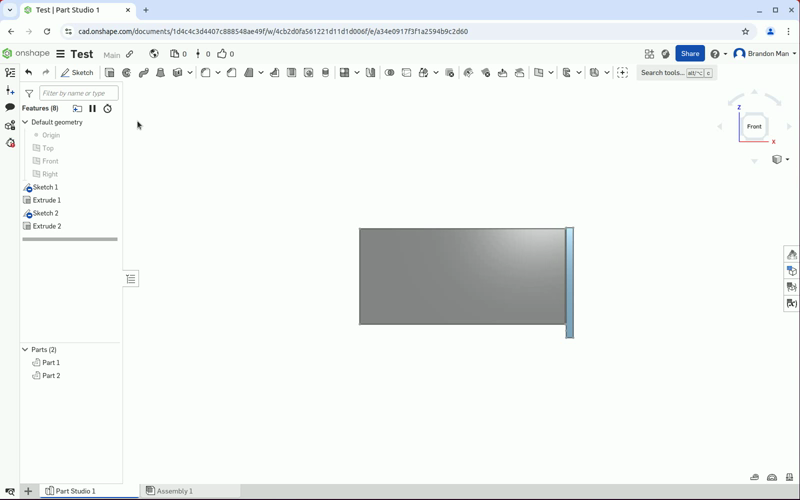
key(shift+h)
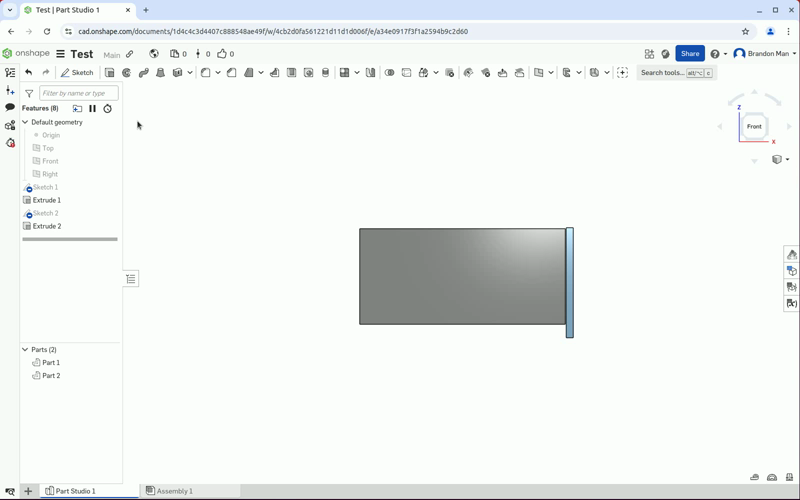
mouse_move(73, 189)
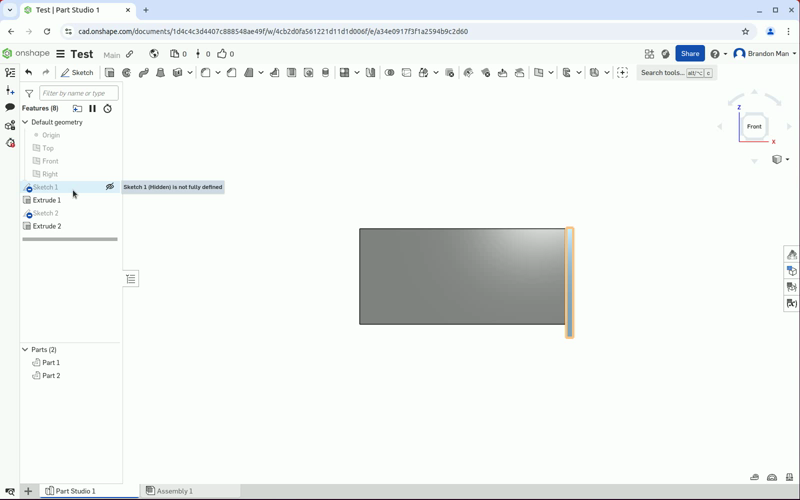
click(73, 189)
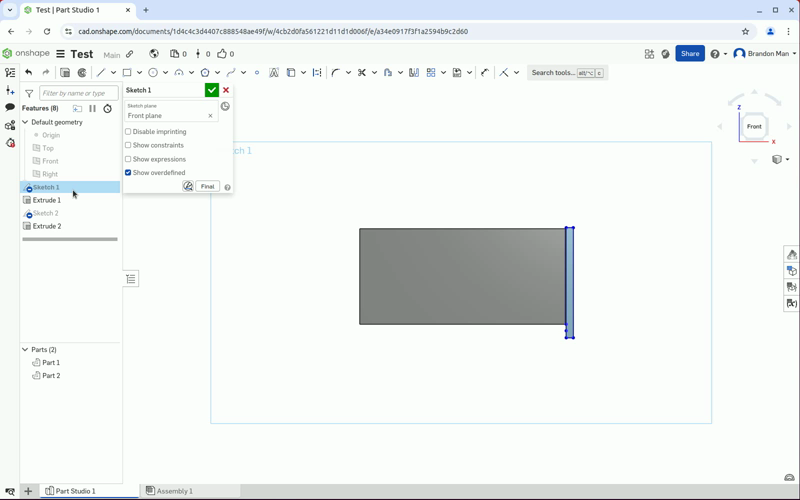
mouse_move(229, 92)
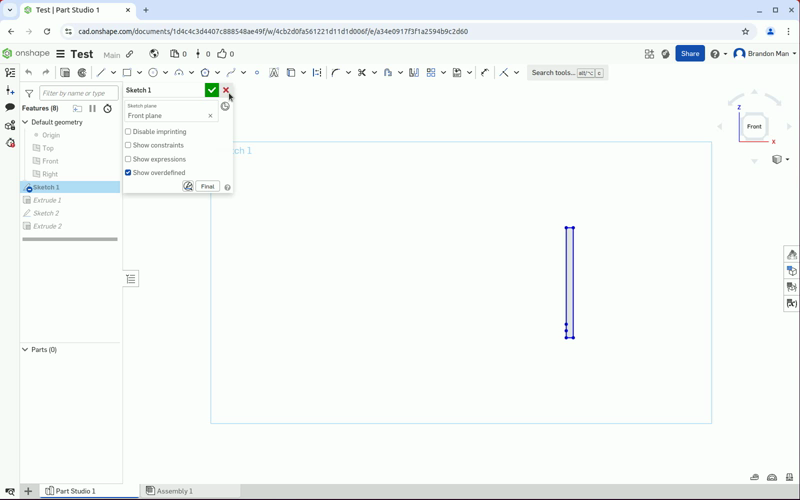
click(229, 92)
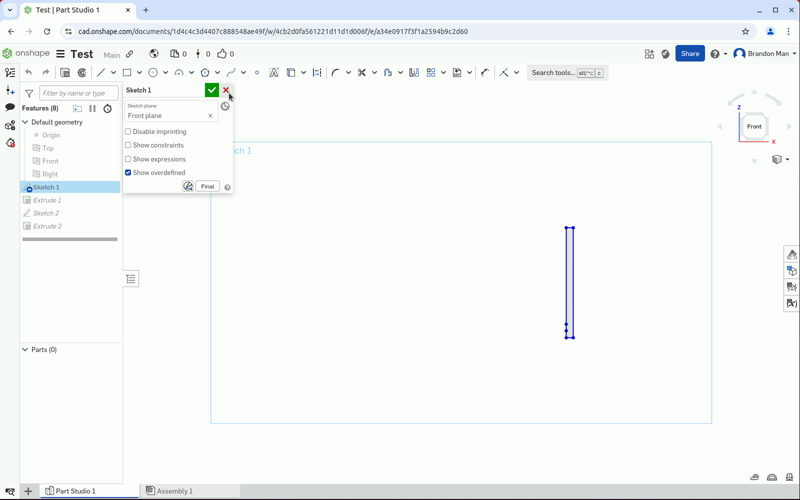
key(shift+s)
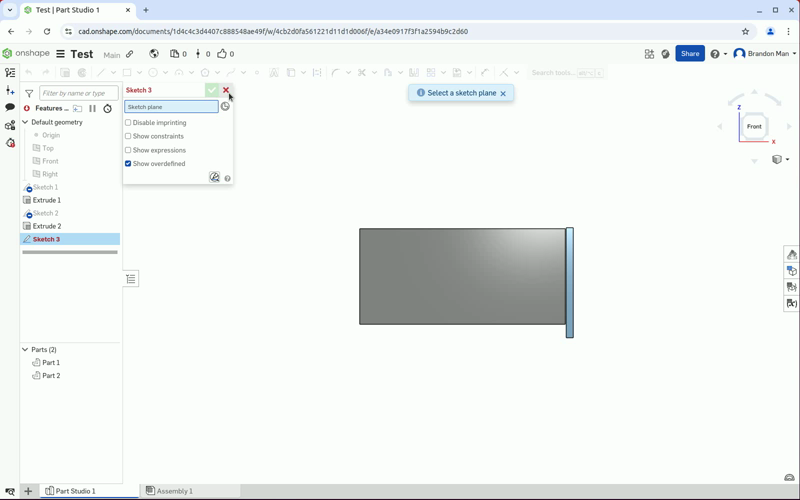
mouse_move(73, 163)
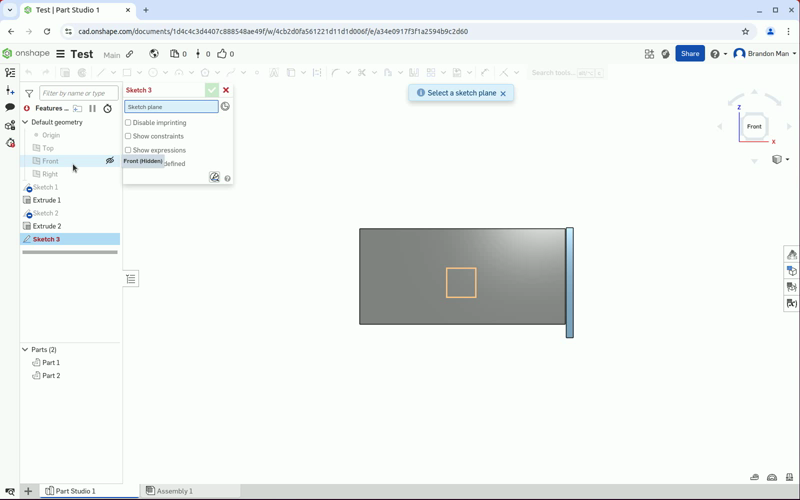
click(73, 163)
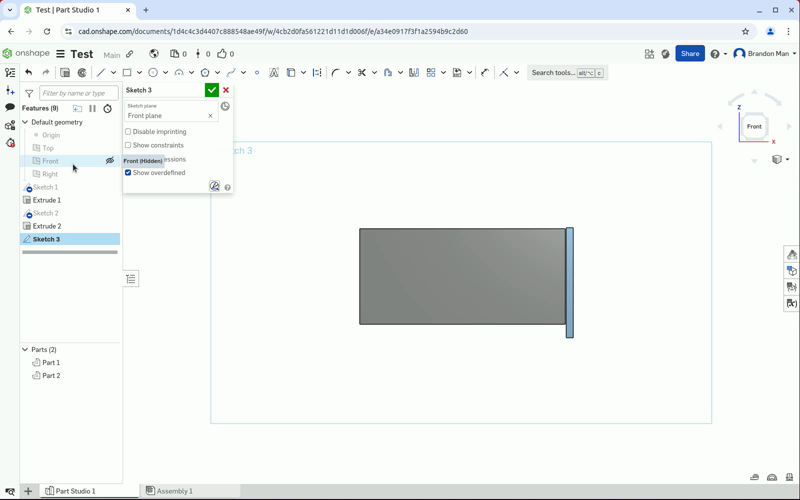
mouse_move(73, 352)
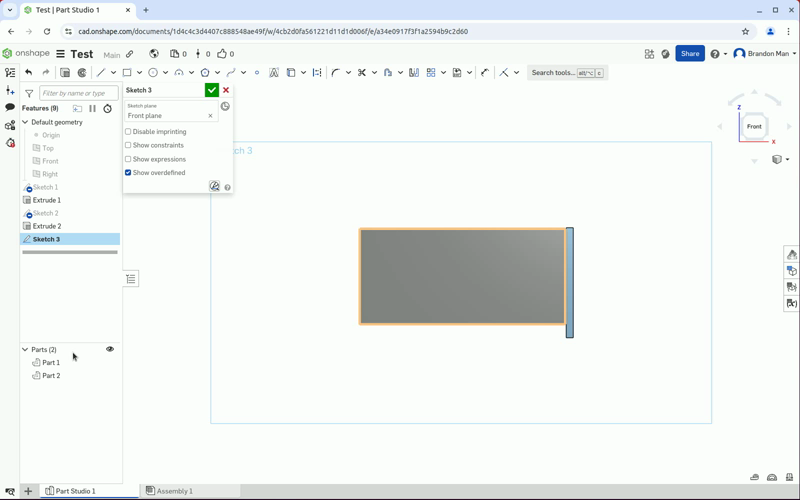
key(y)
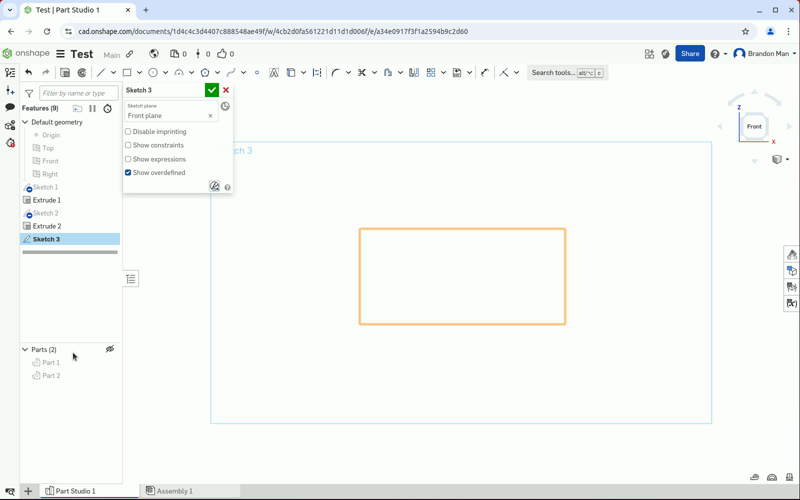
key(l)
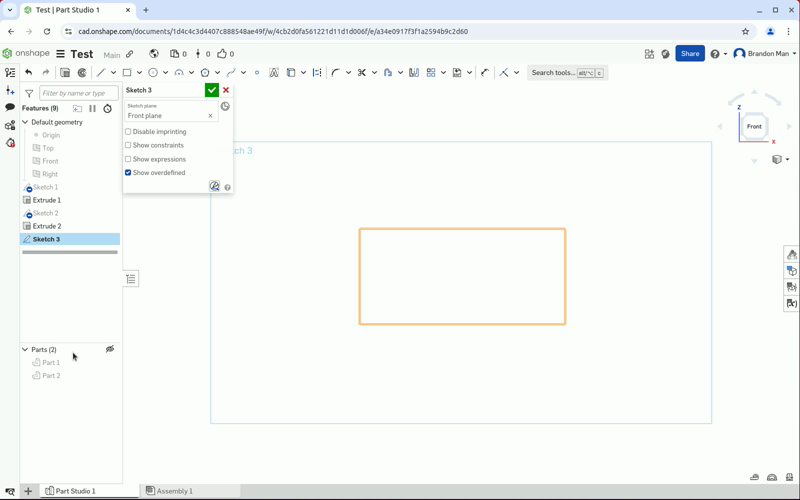
key_down(shift)
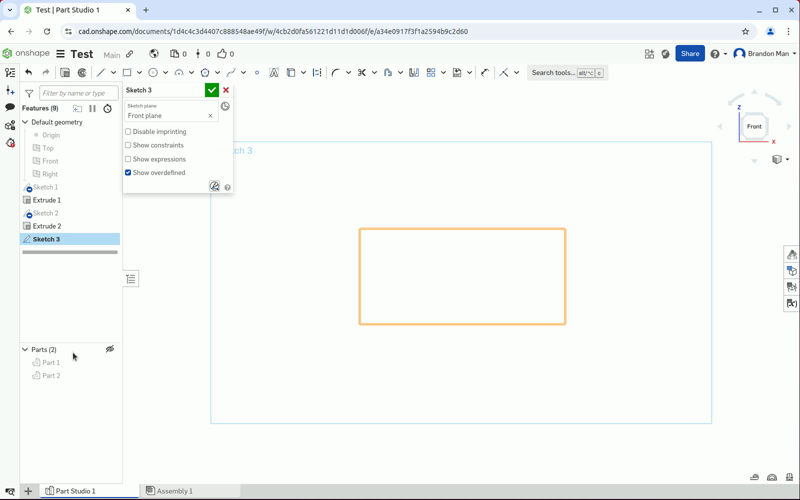
mouse_move(352, 337)
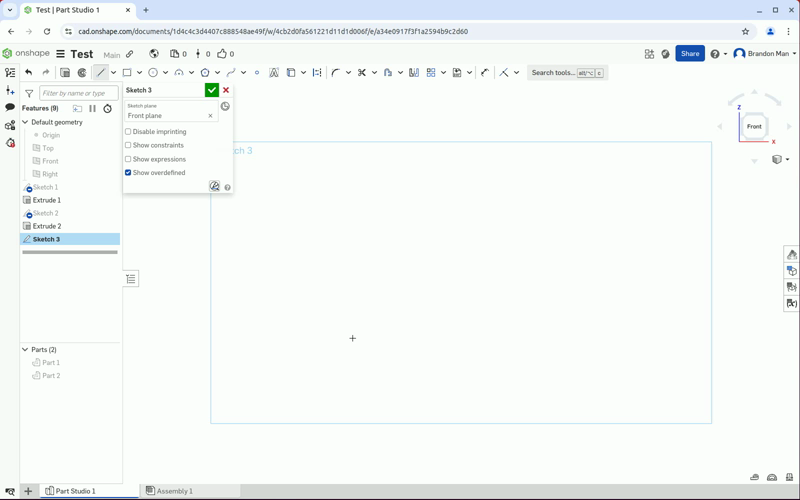
click(352, 337)
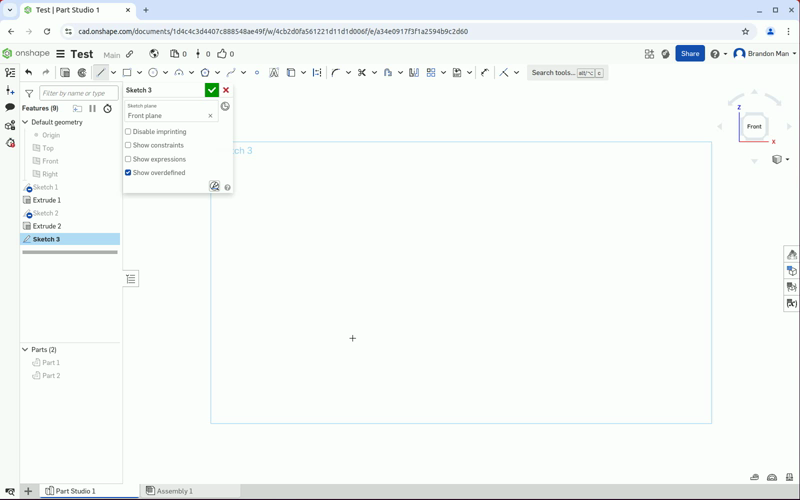
key_up(shift)
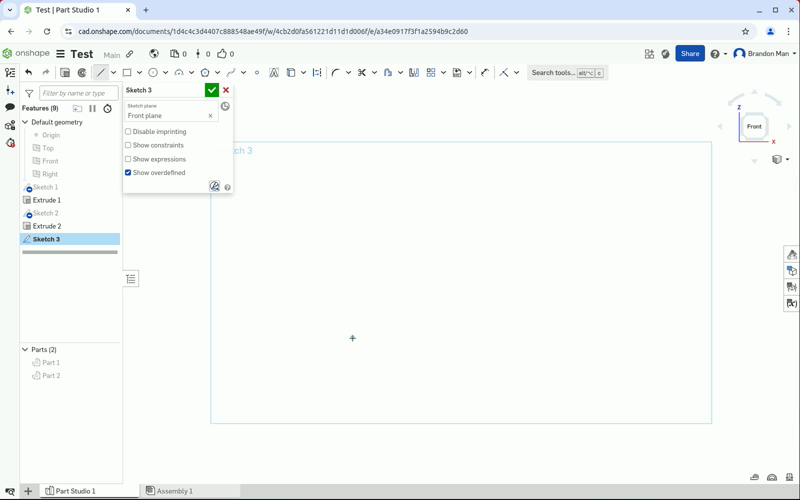
key_down(shift)
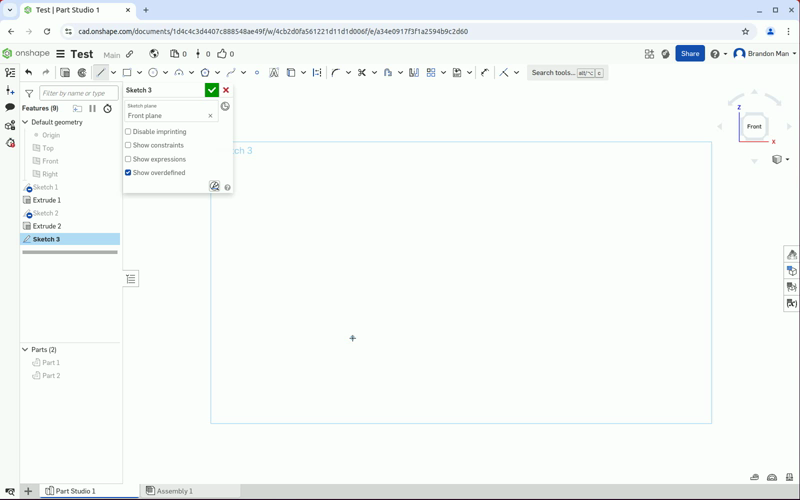
mouse_move(382, 337)
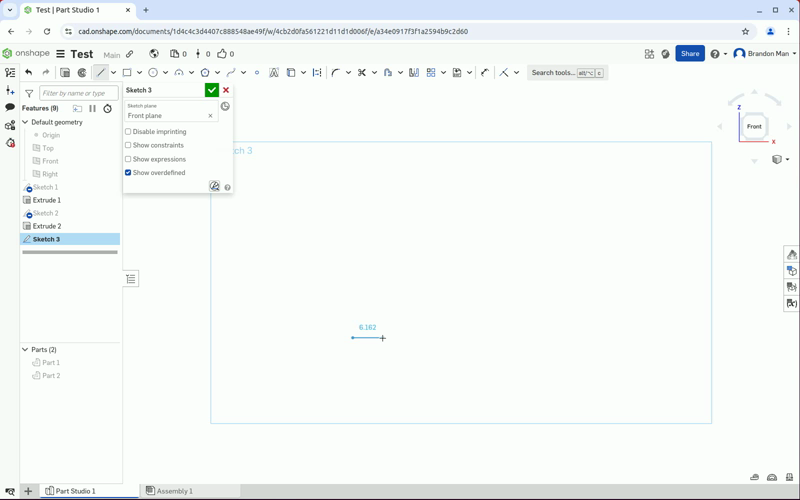
mouse_move(359, 337)
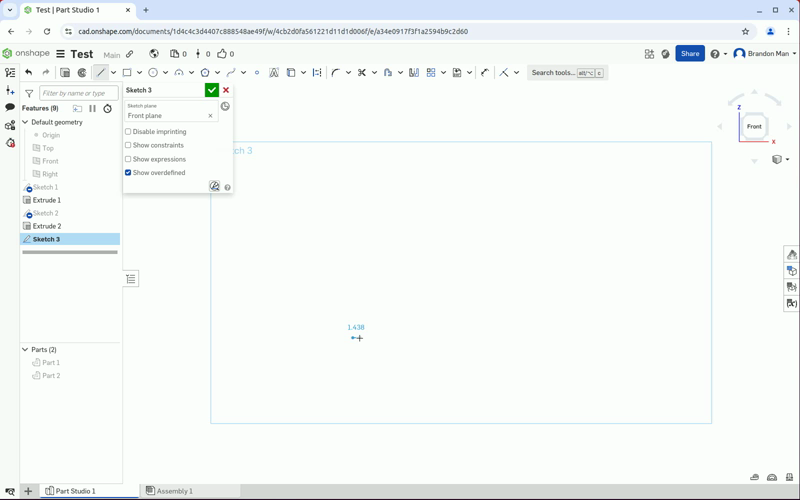
scroll(6)
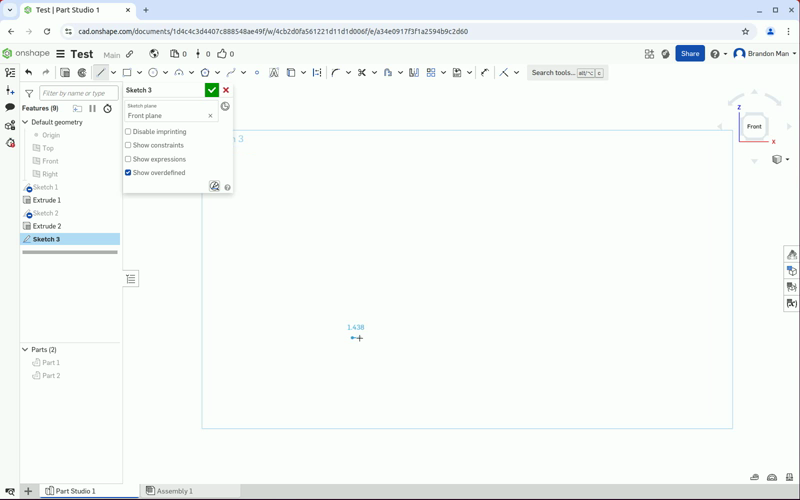
scroll(6)
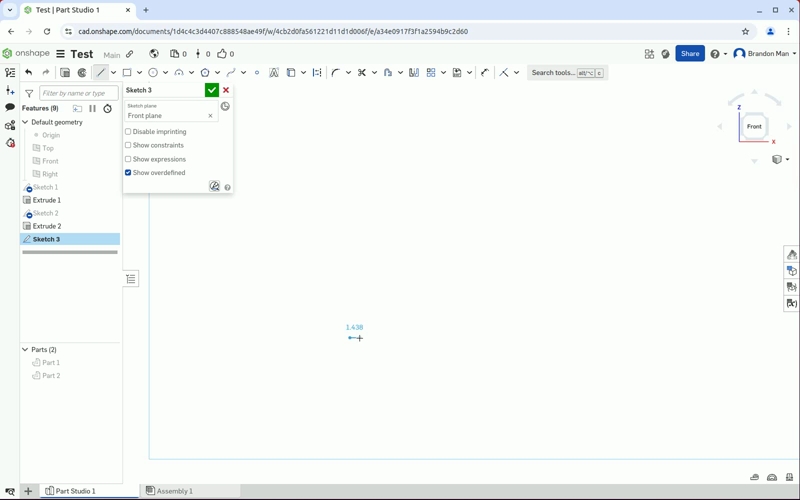
scroll(6)
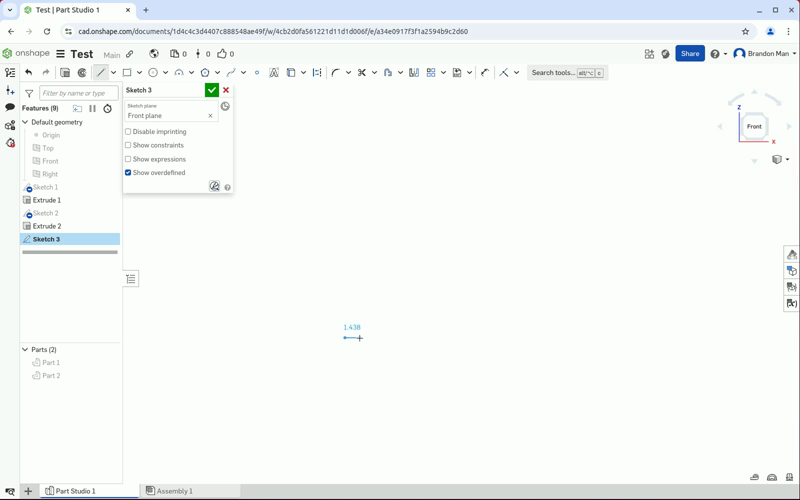
scroll(6)
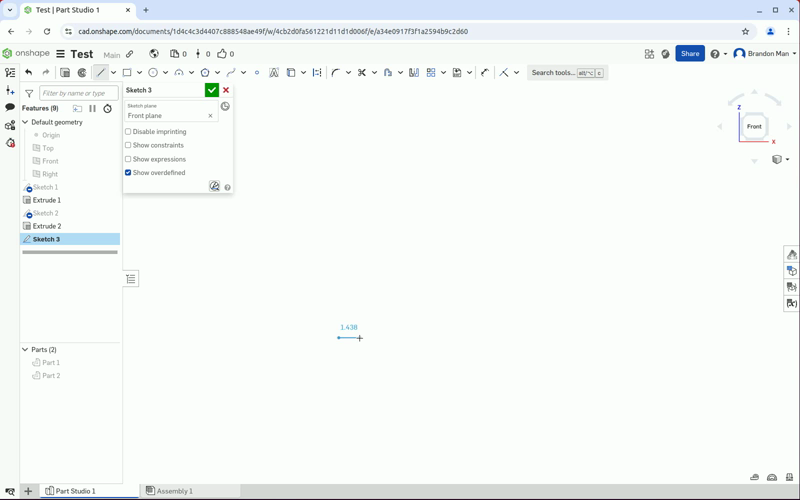
scroll(6)
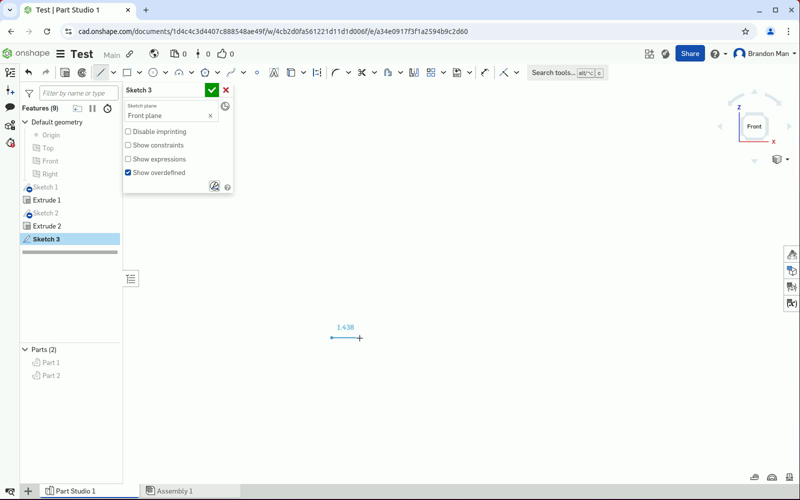
scroll(6)
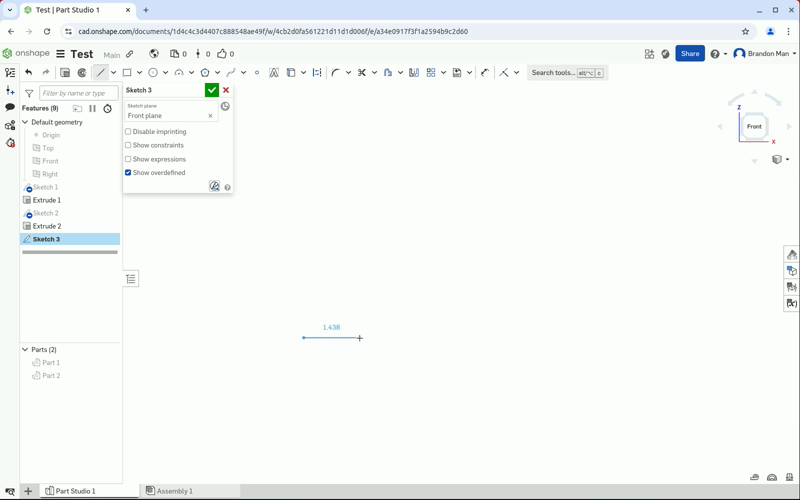
scroll(6)
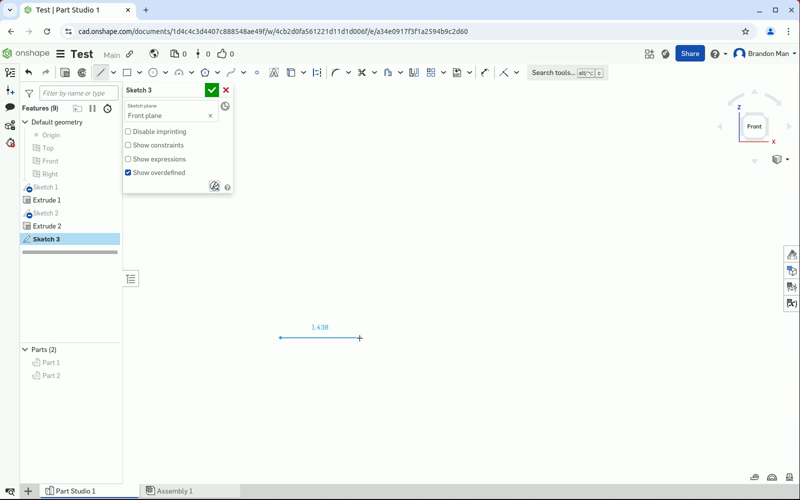
click(359, 337)
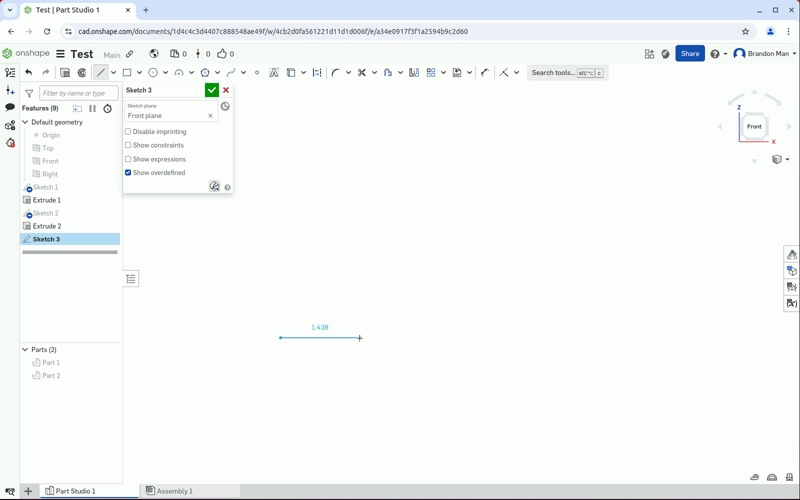
scroll(-6)
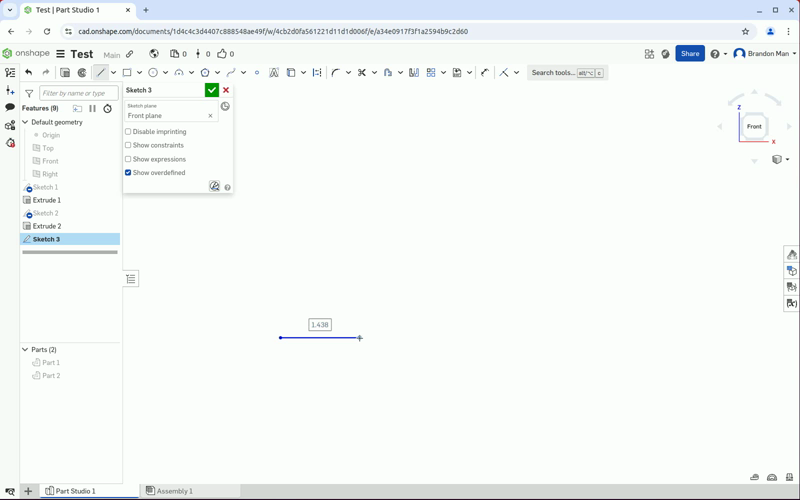
scroll(-6)
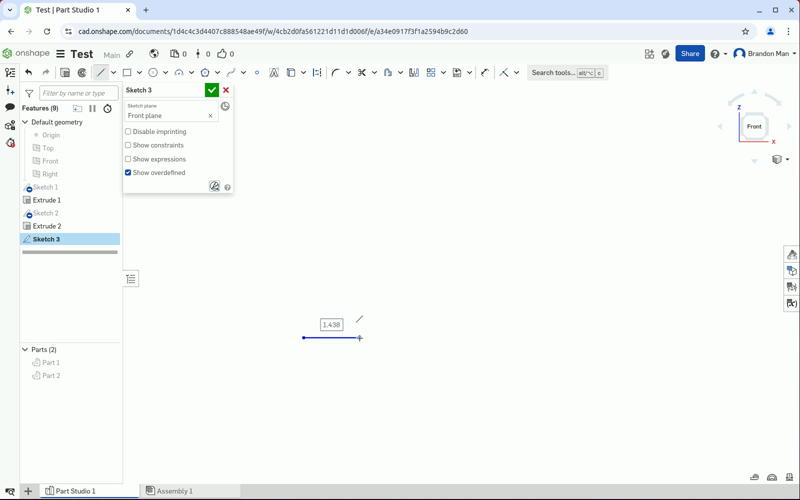
scroll(-6)
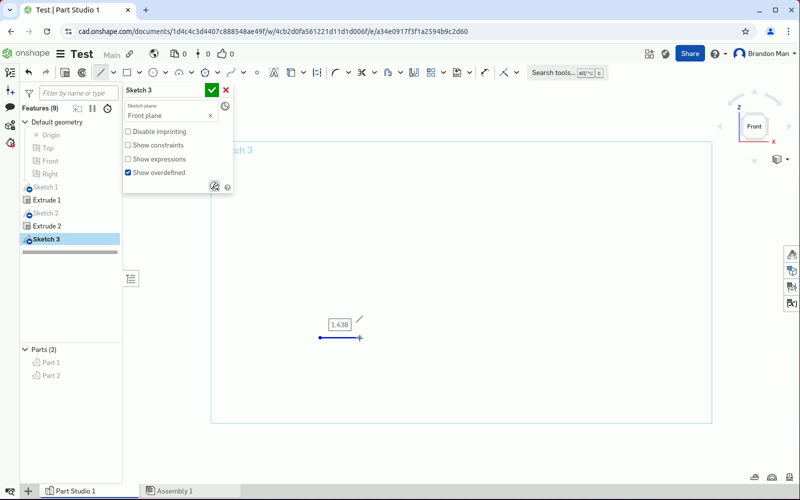
scroll(-6)
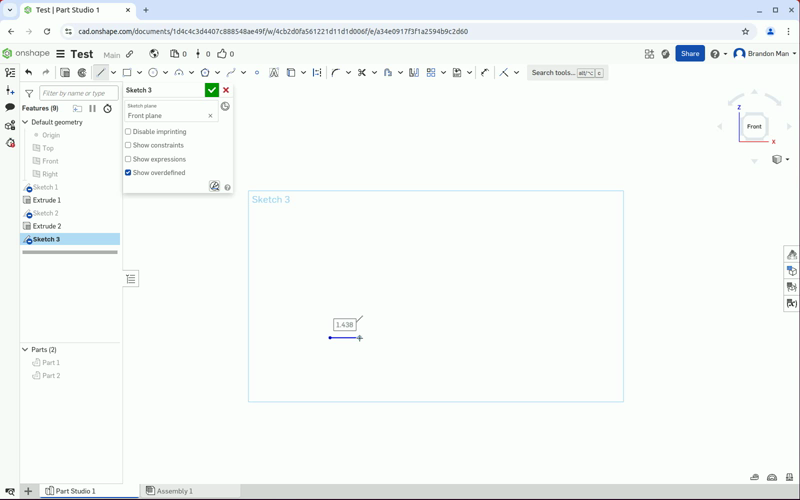
scroll(-6)
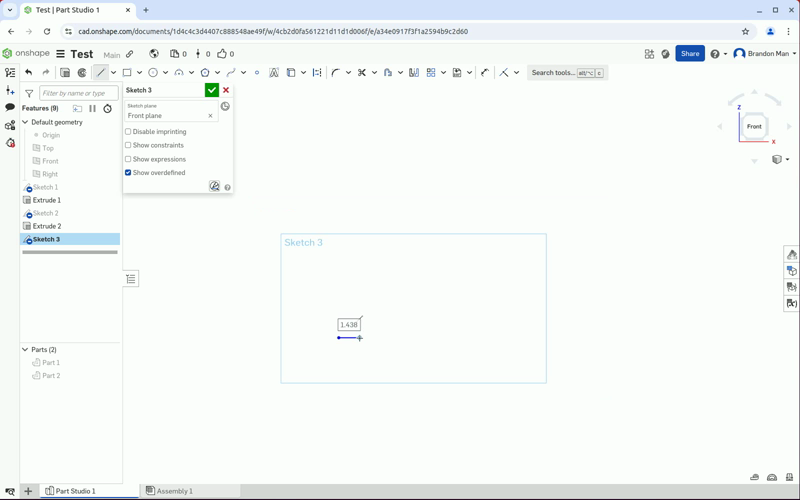
scroll(-6)
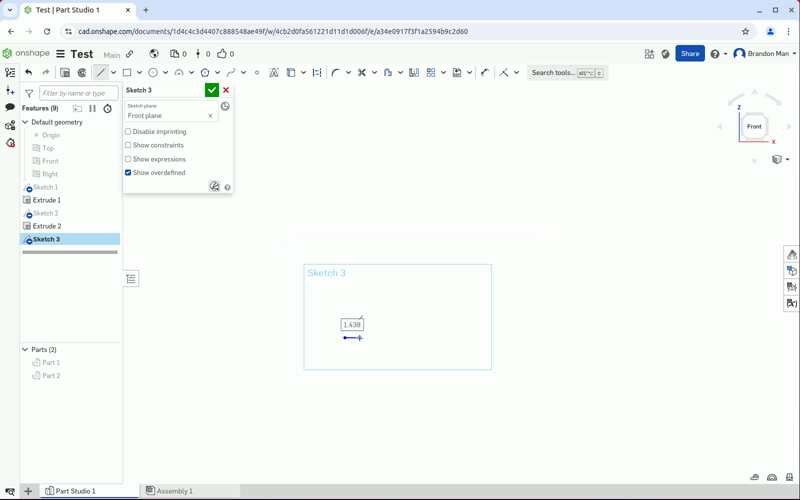
scroll(-6)
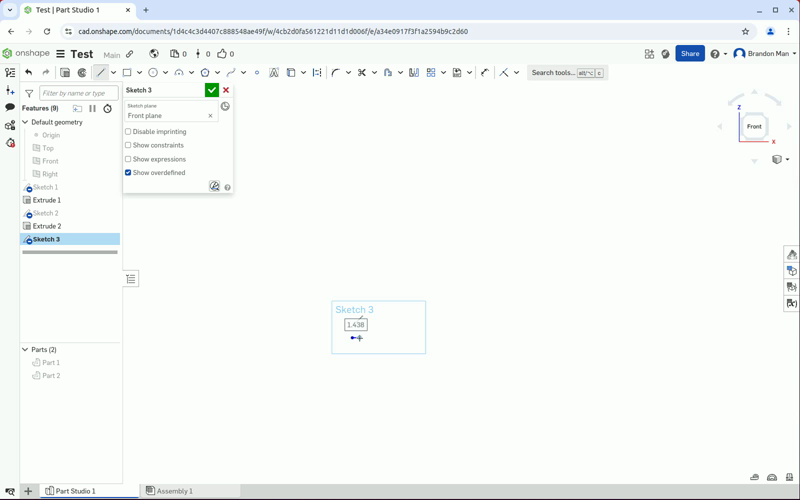
key_up(shift)
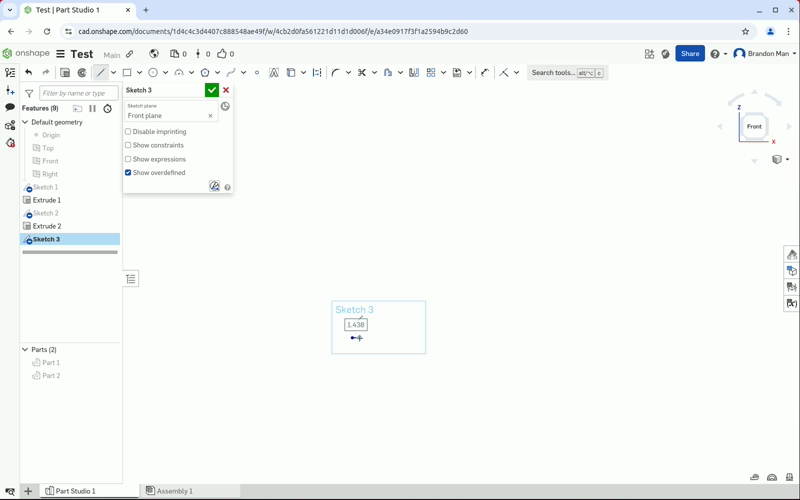
key_down(shift)
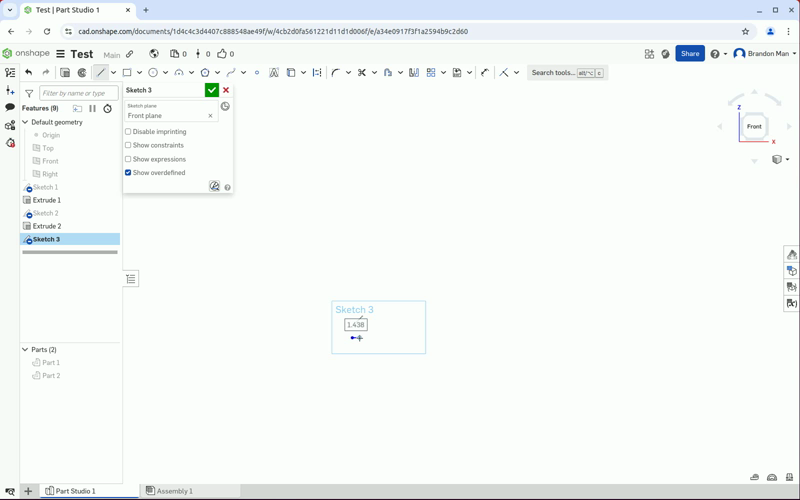
mouse_move(389, 337)
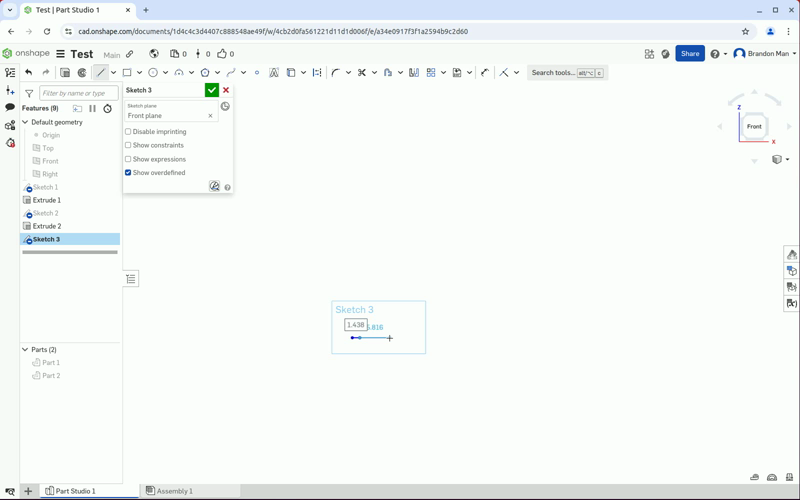
mouse_move(359, 330)
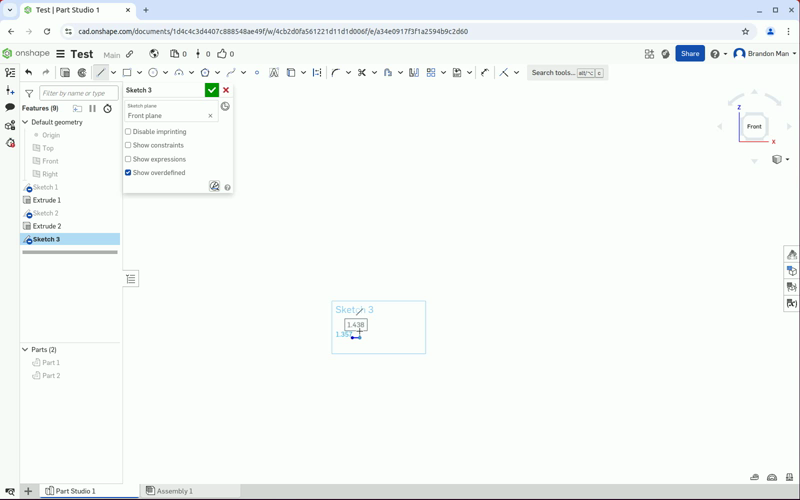
scroll(6)
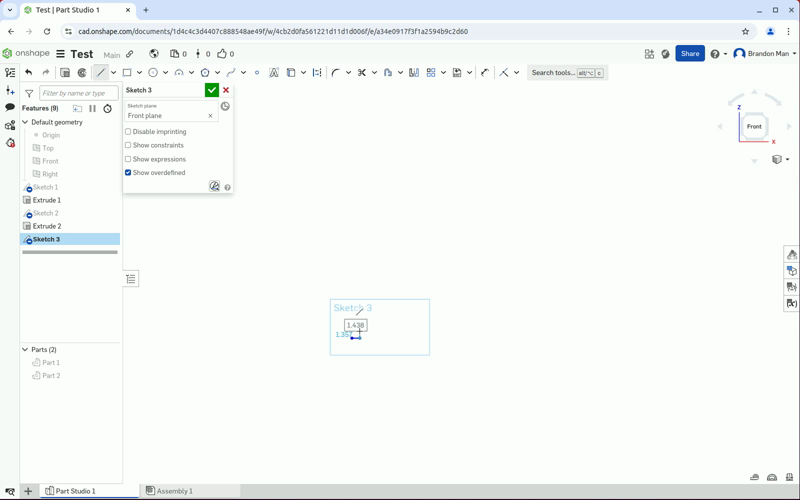
scroll(6)
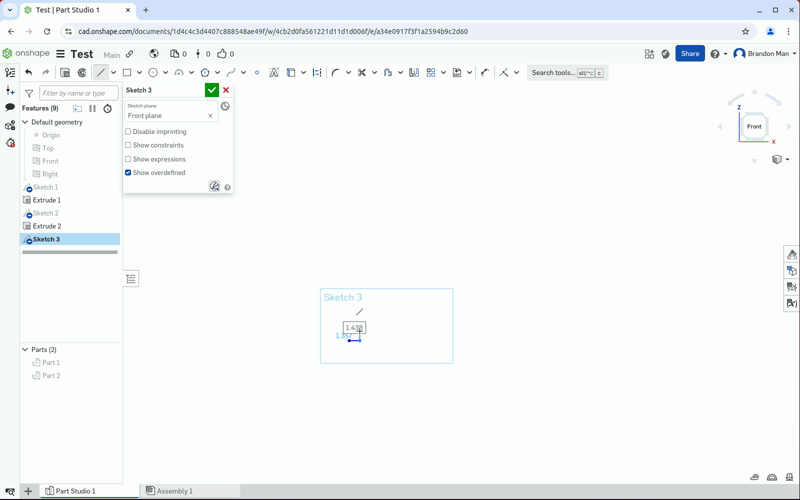
scroll(6)
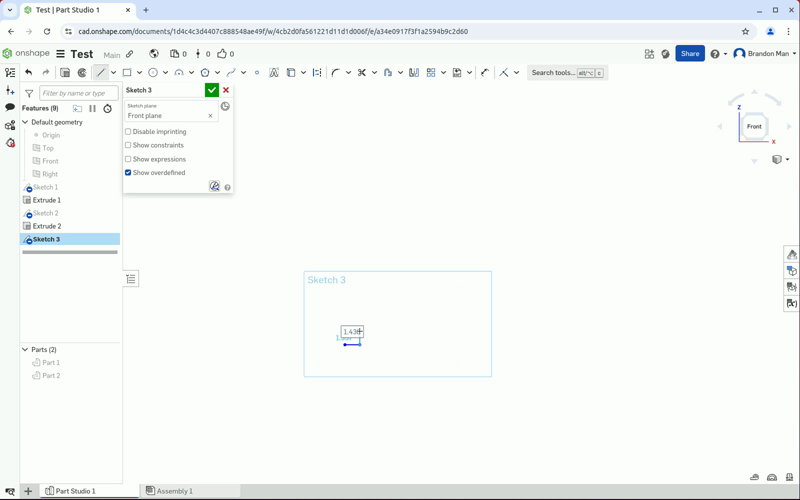
scroll(6)
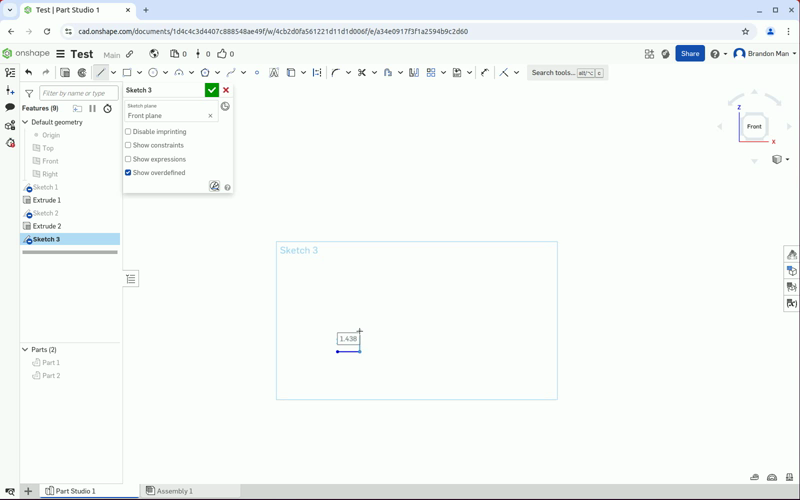
scroll(6)
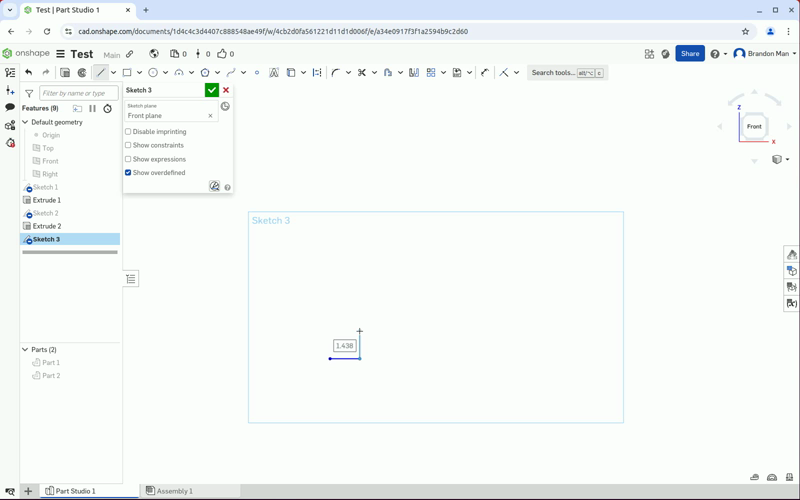
scroll(6)
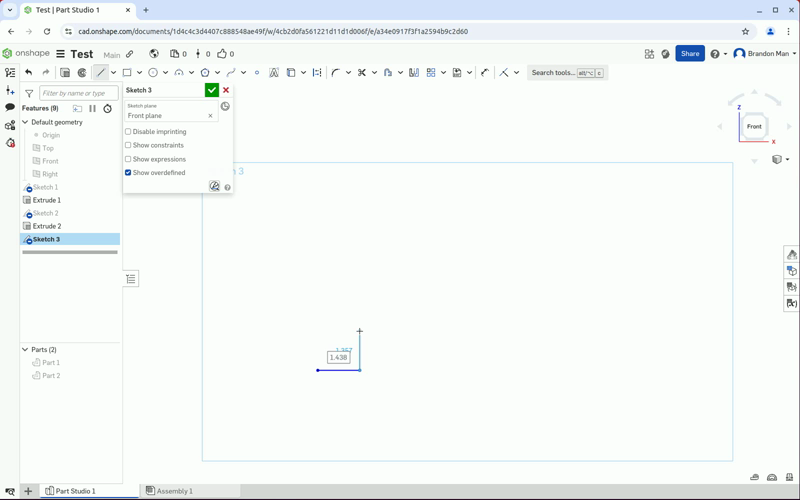
scroll(6)
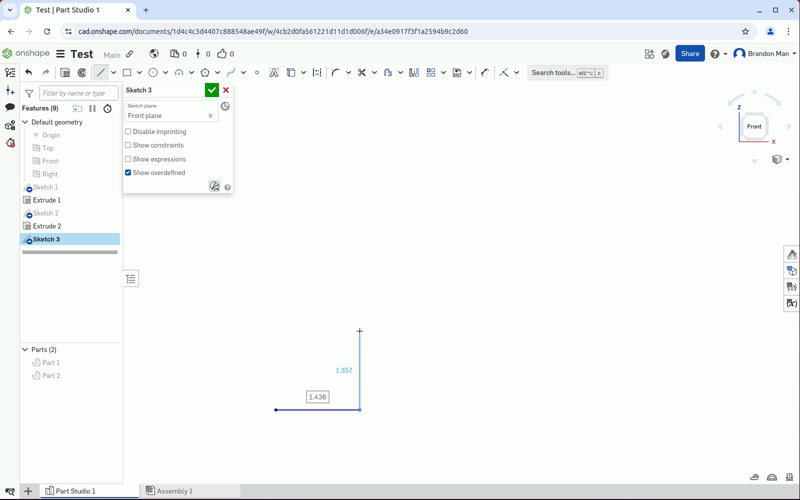
click(359, 330)
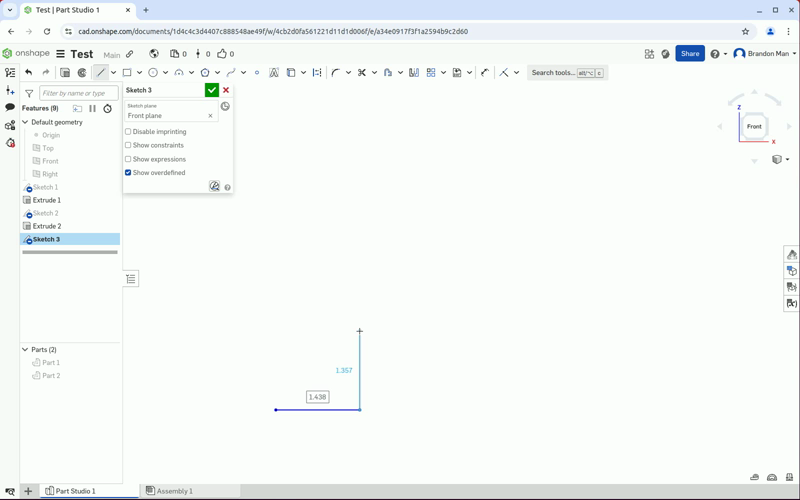
scroll(-6)
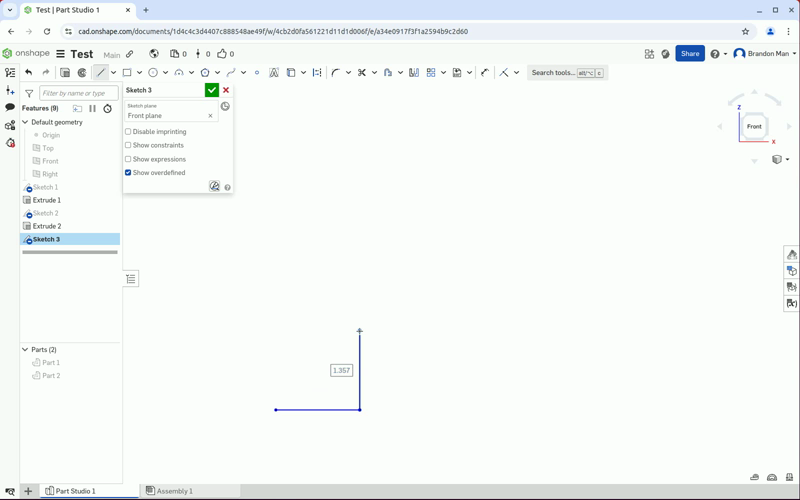
scroll(-6)
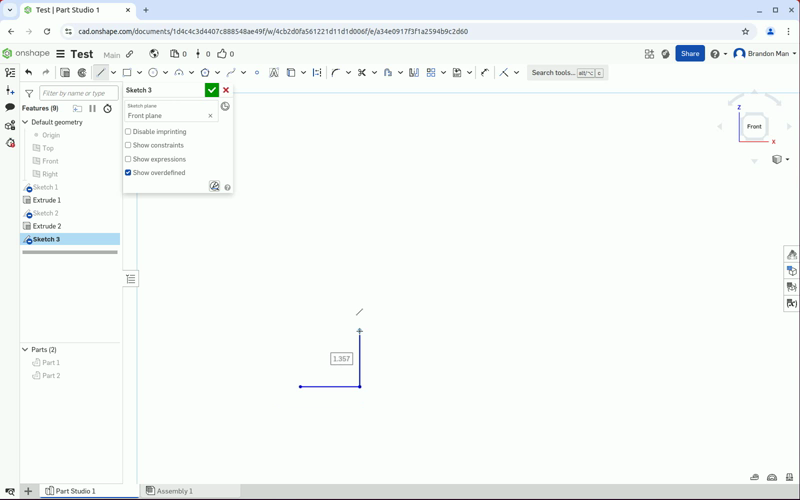
scroll(-6)
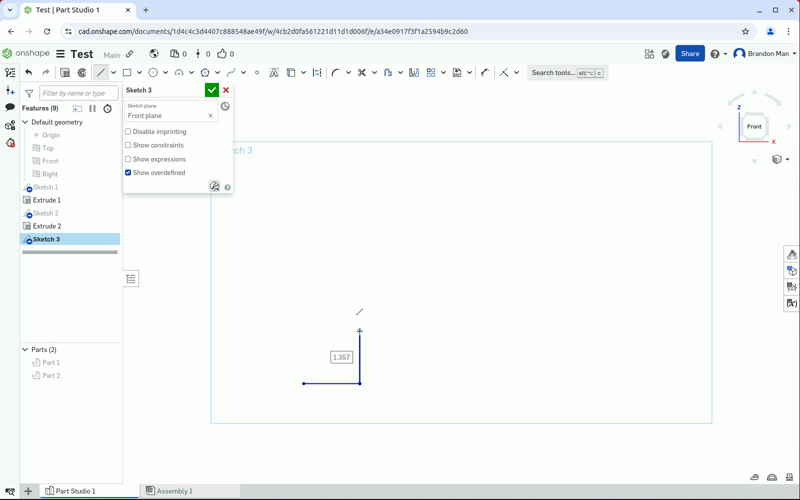
scroll(-6)
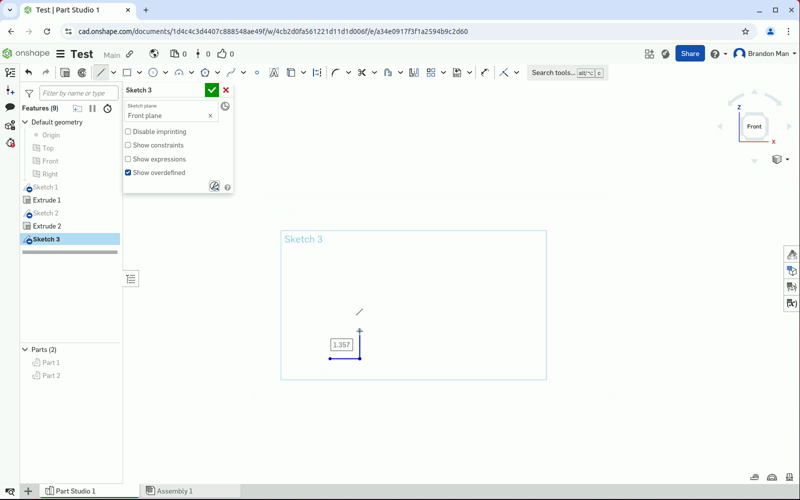
scroll(-6)
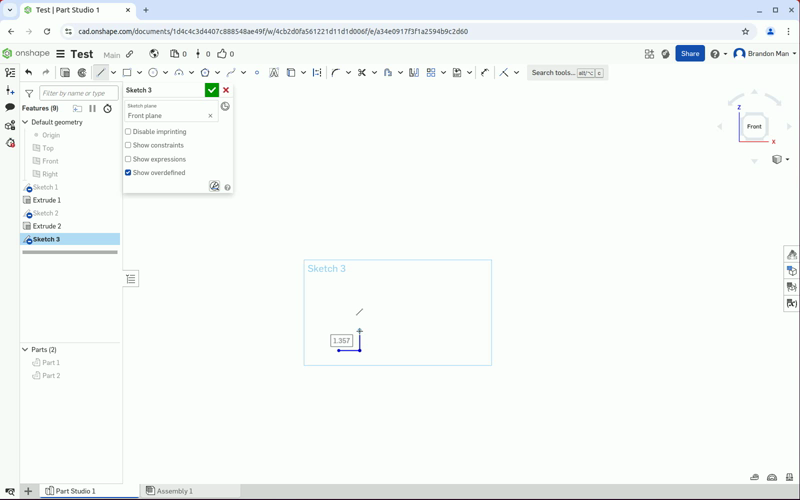
scroll(-6)
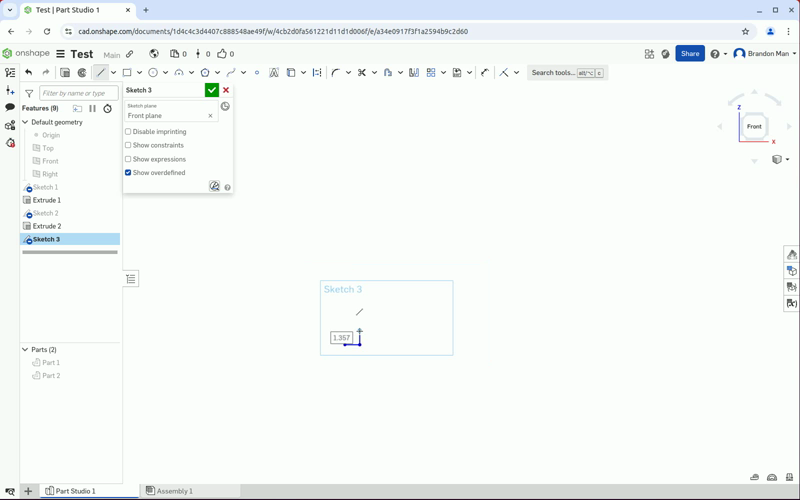
scroll(-6)
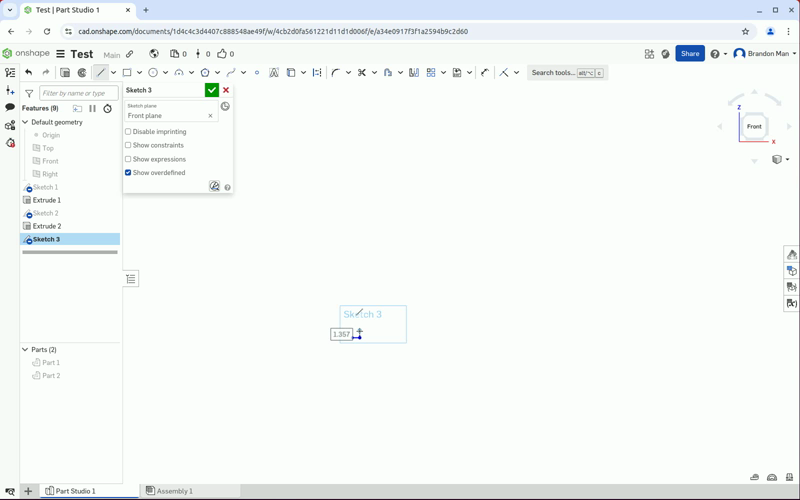
key_up(shift)
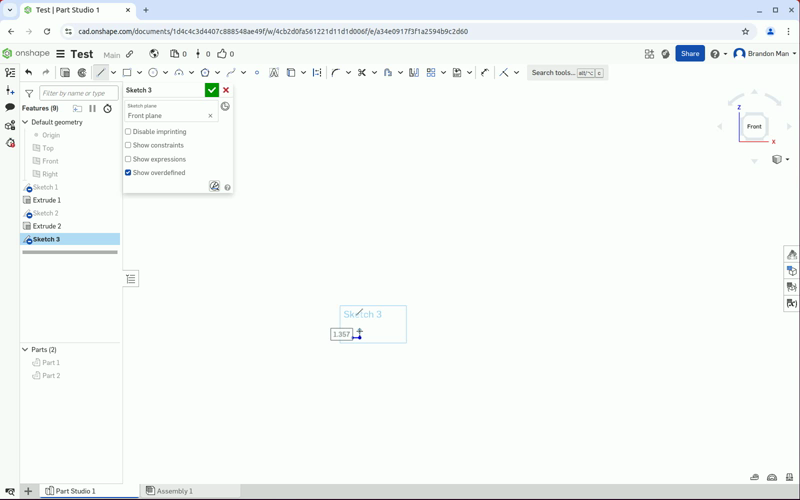
key_down(shift)
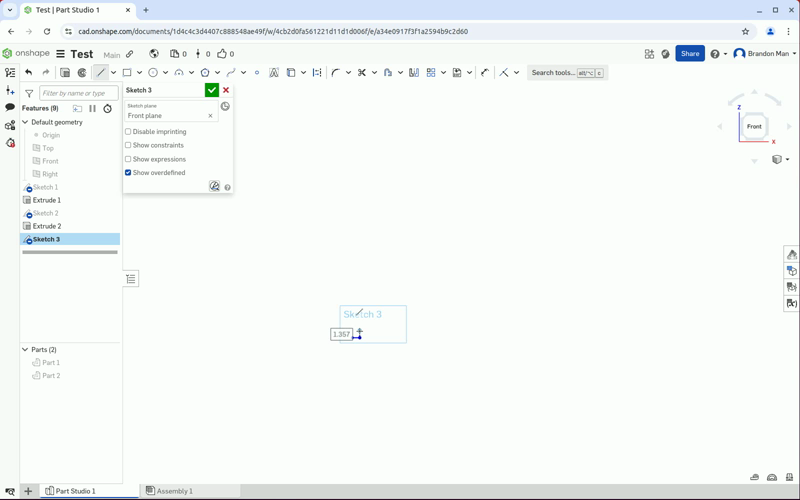
mouse_move(389, 330)
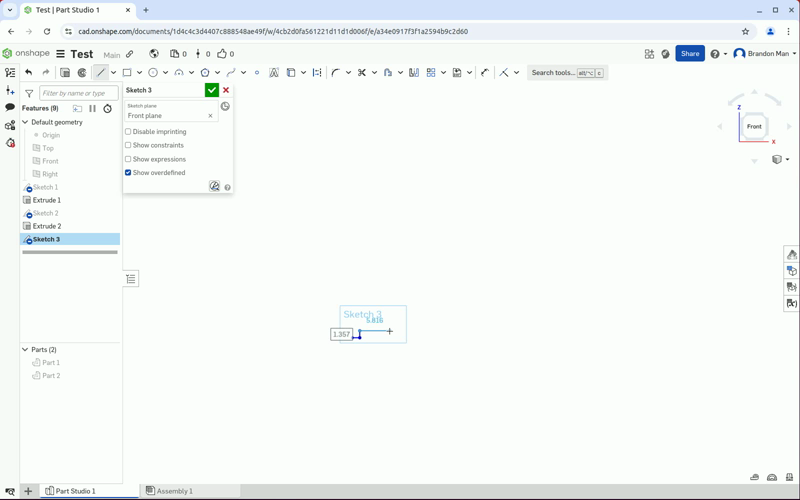
mouse_move(359, 324)
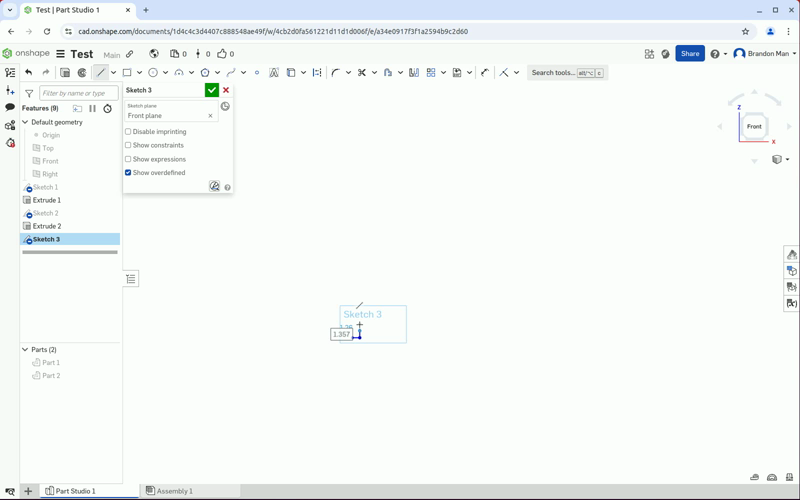
scroll(6)
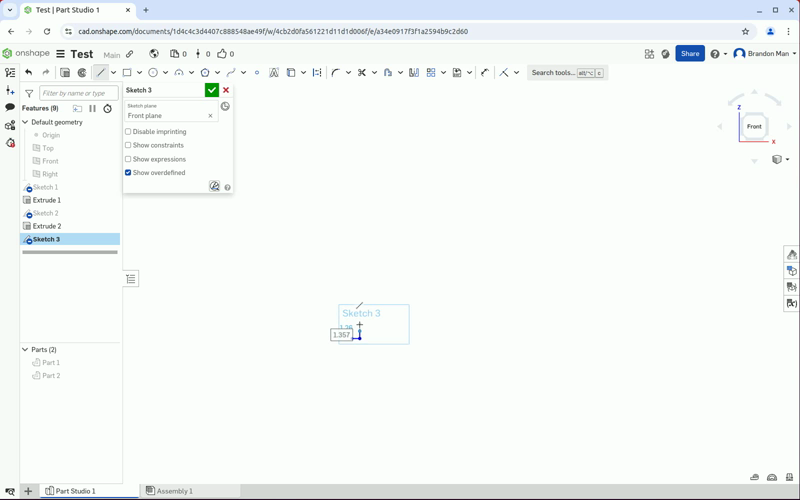
scroll(6)
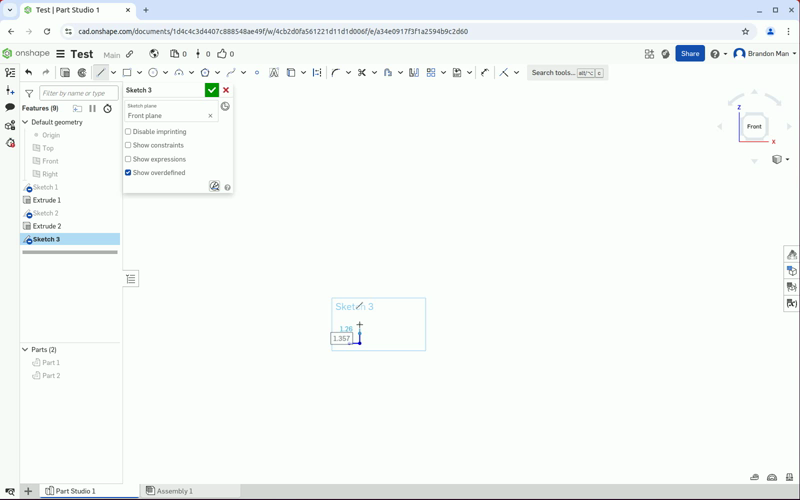
scroll(6)
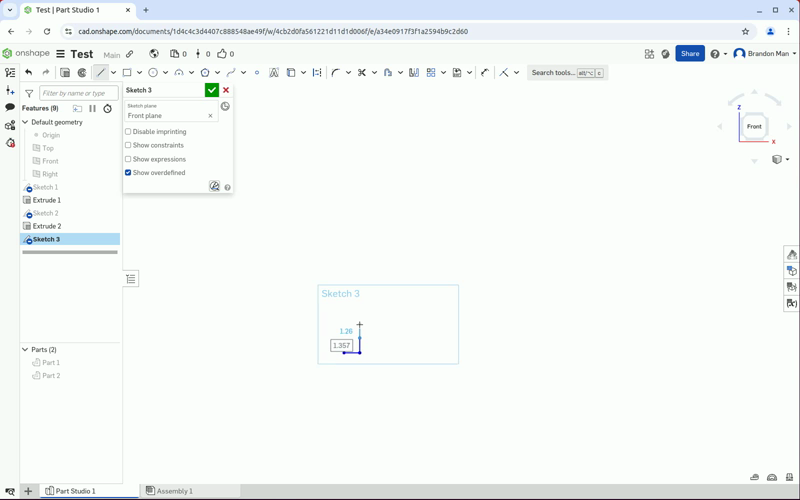
scroll(6)
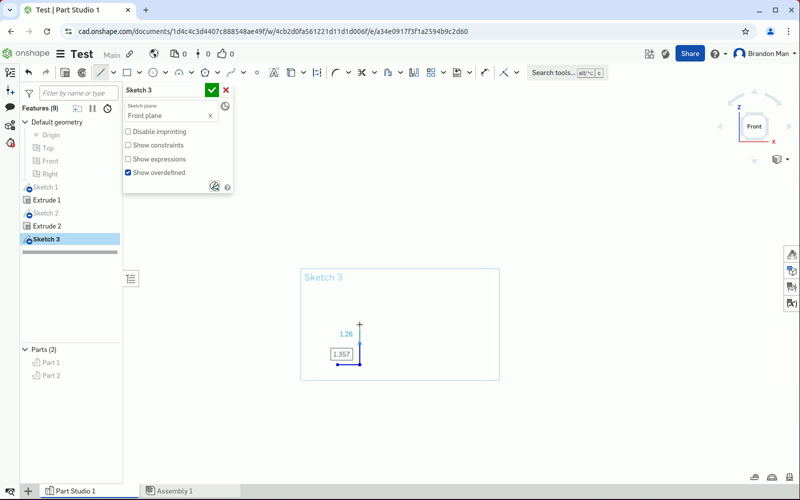
scroll(6)
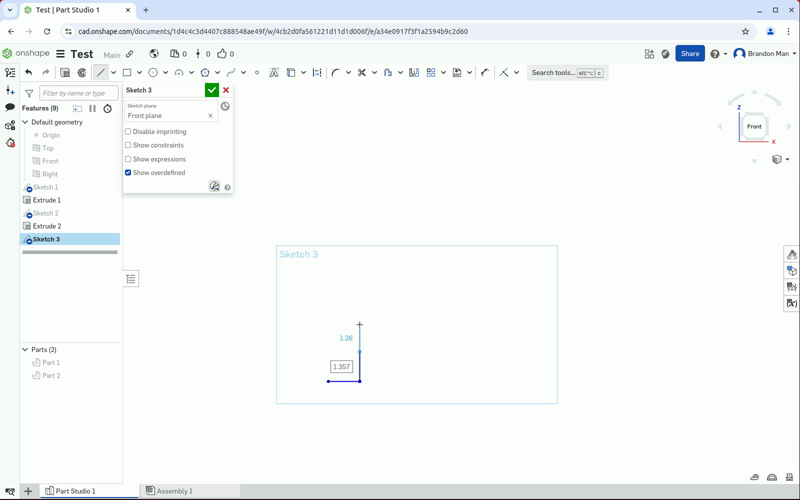
scroll(6)
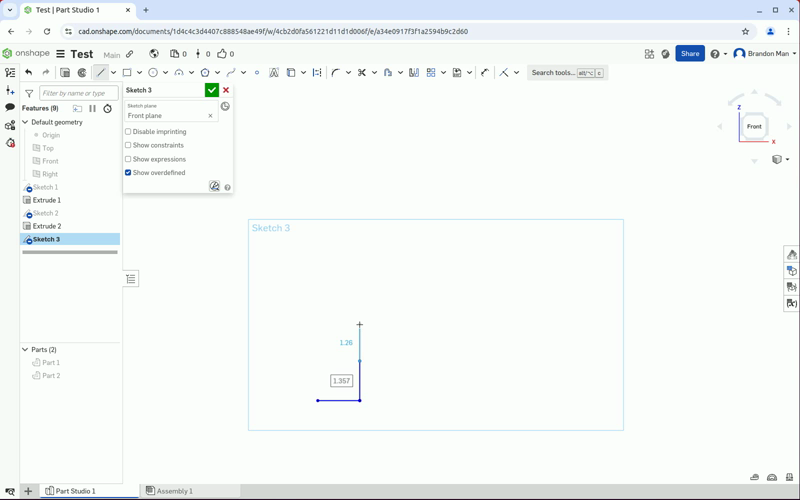
scroll(6)
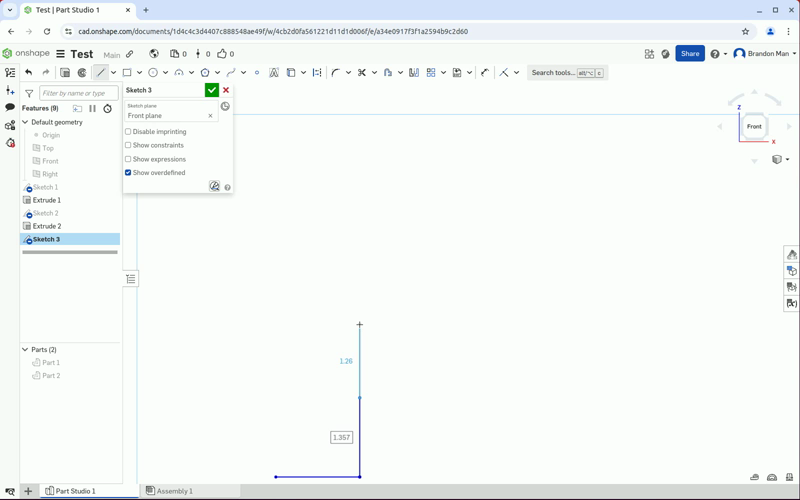
click(359, 324)
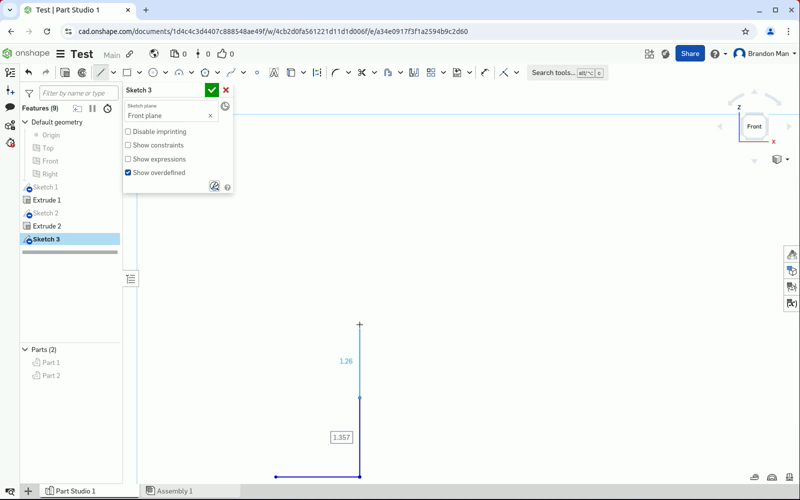
scroll(-6)
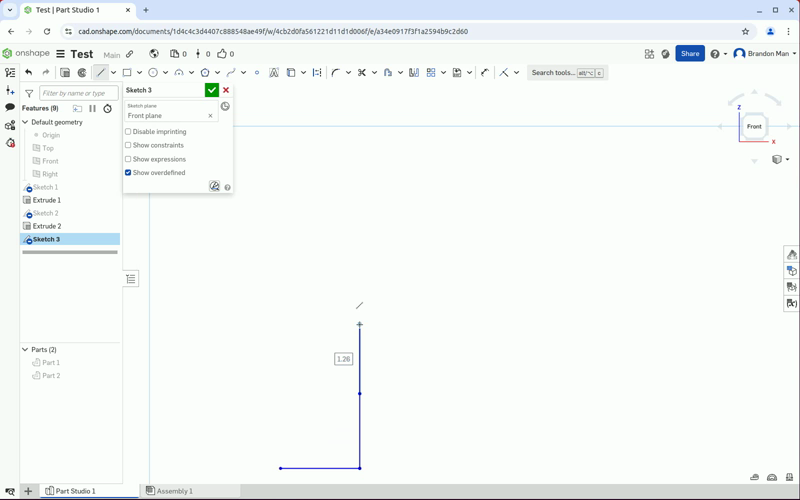
scroll(-6)
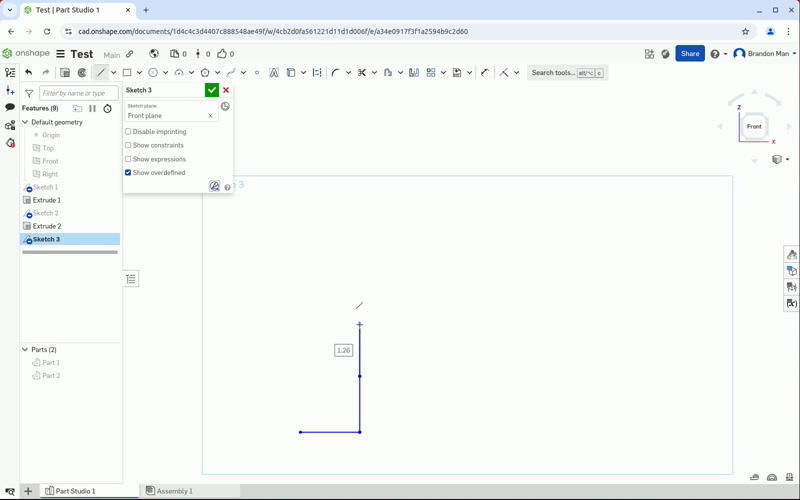
scroll(-6)
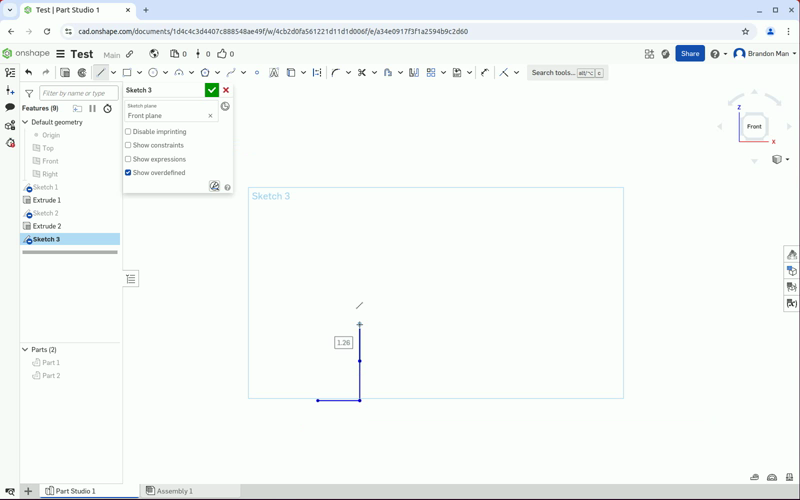
scroll(-6)
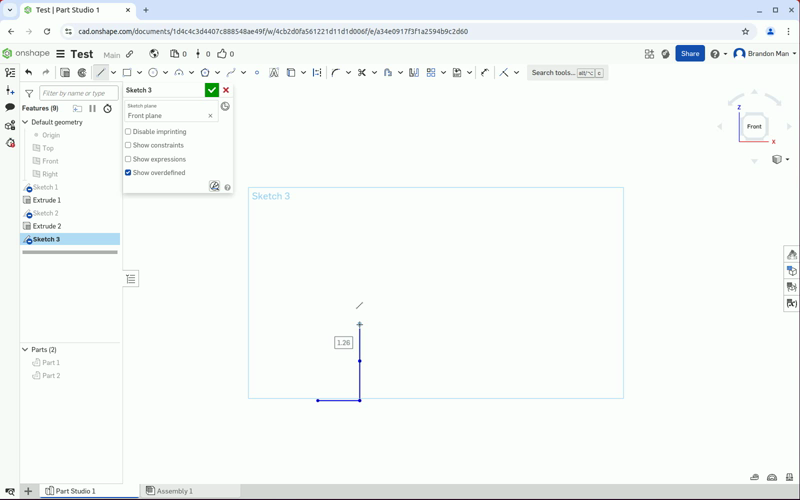
scroll(-6)
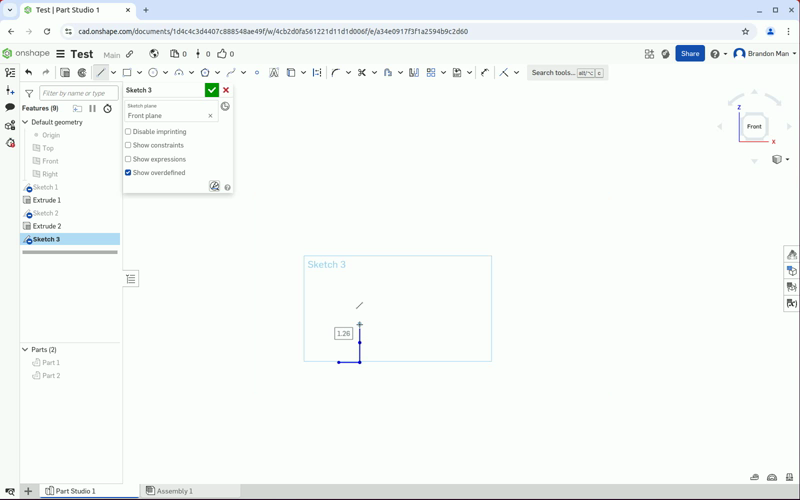
scroll(-6)
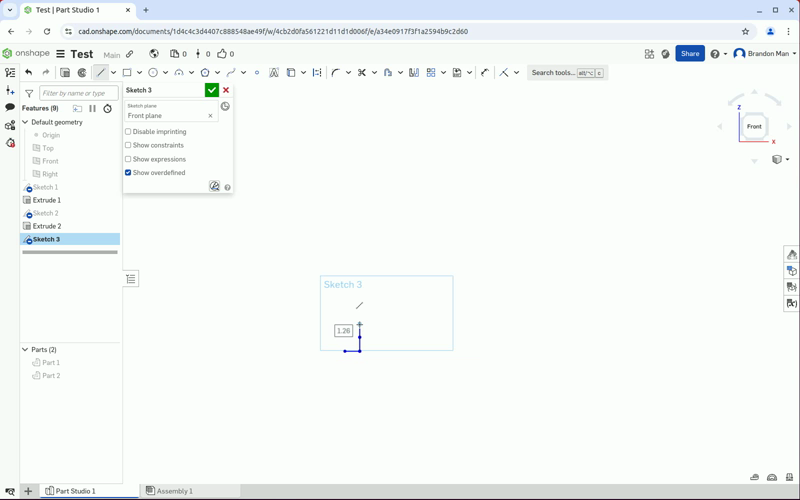
scroll(-6)
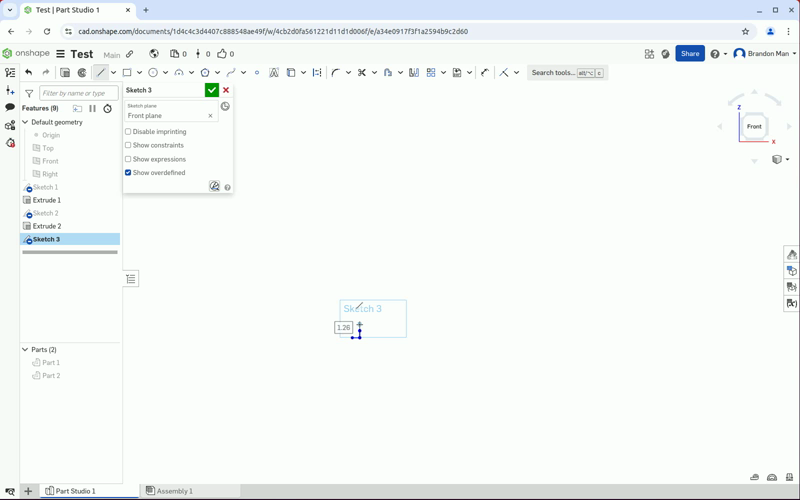
key_up(shift)
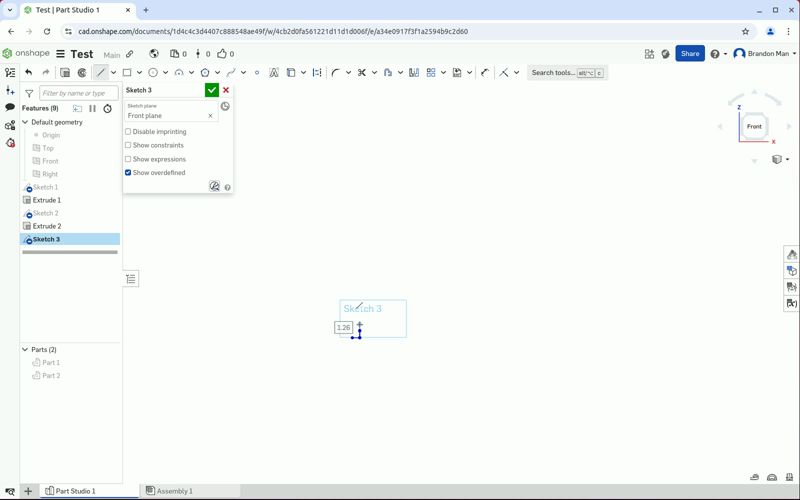
key_down(shift)
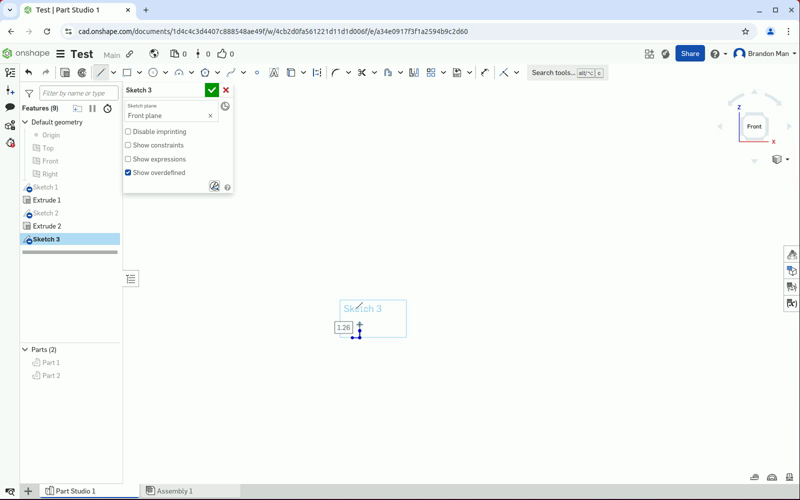
mouse_move(359, 227)
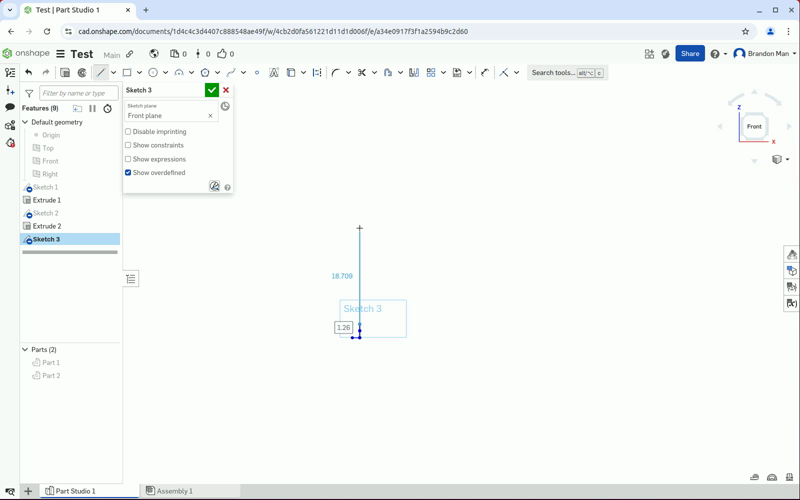
click(359, 227)
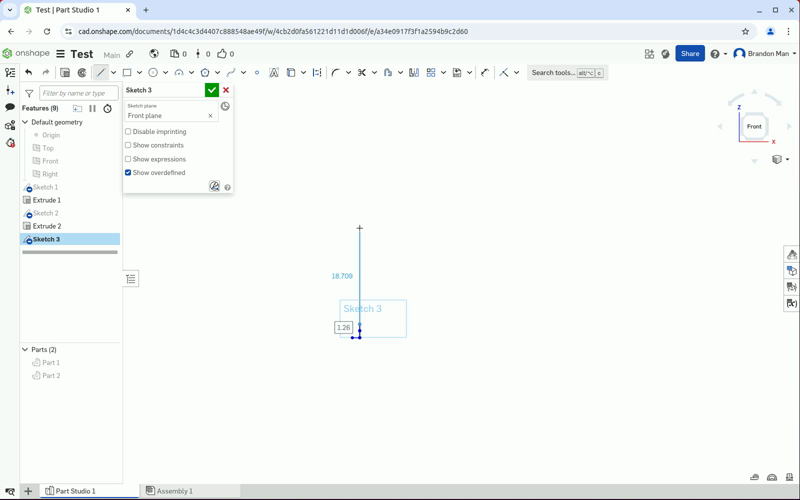
key_up(shift)
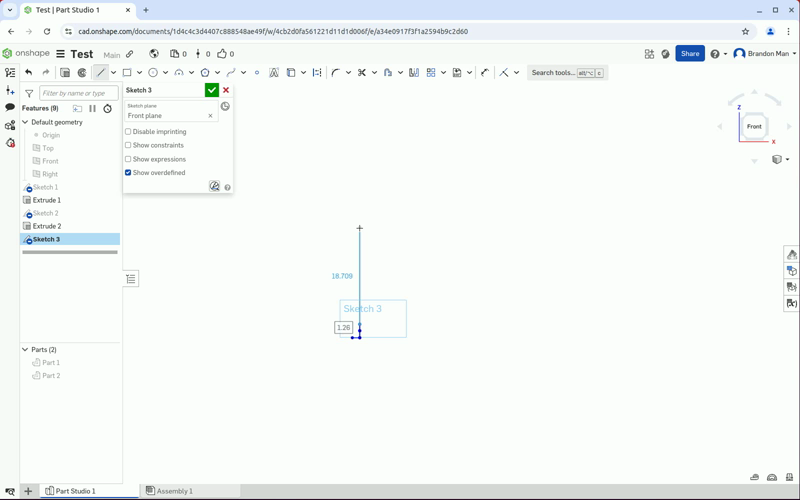
key_down(shift)
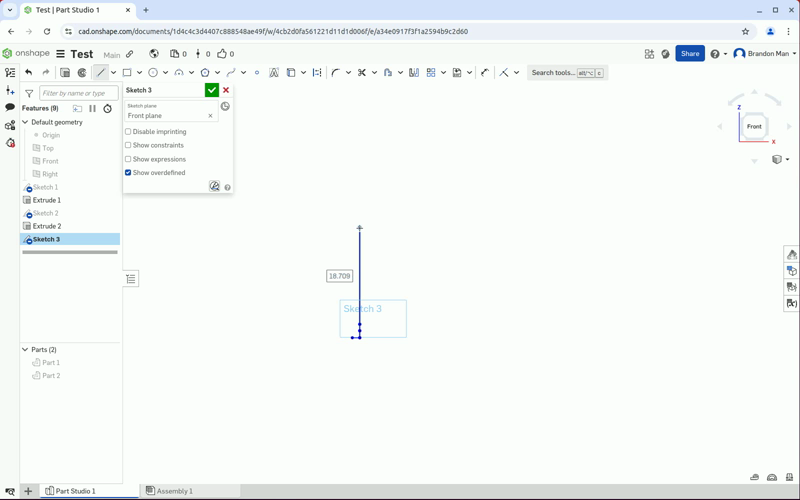
mouse_move(389, 227)
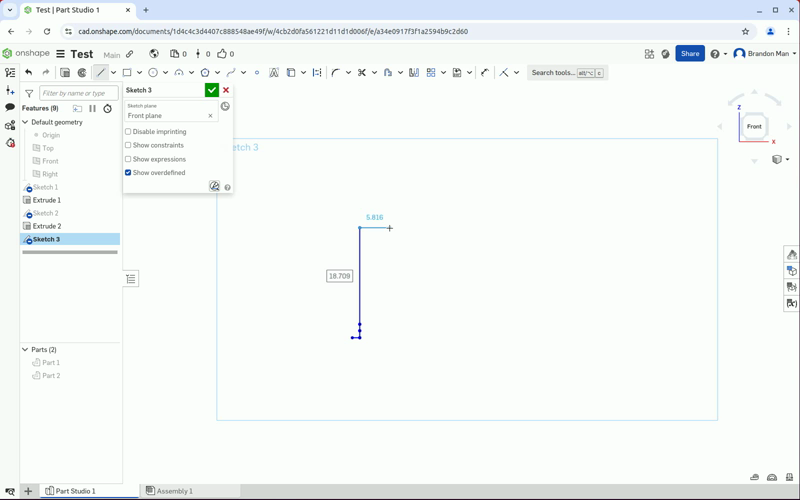
mouse_move(352, 227)
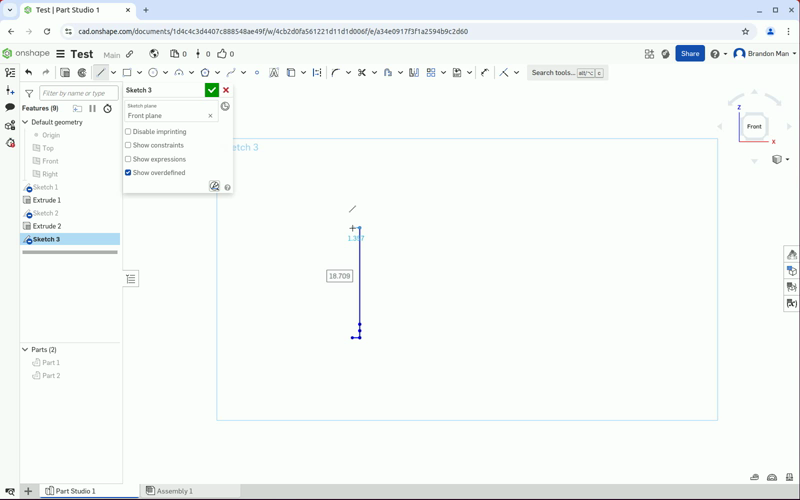
scroll(6)
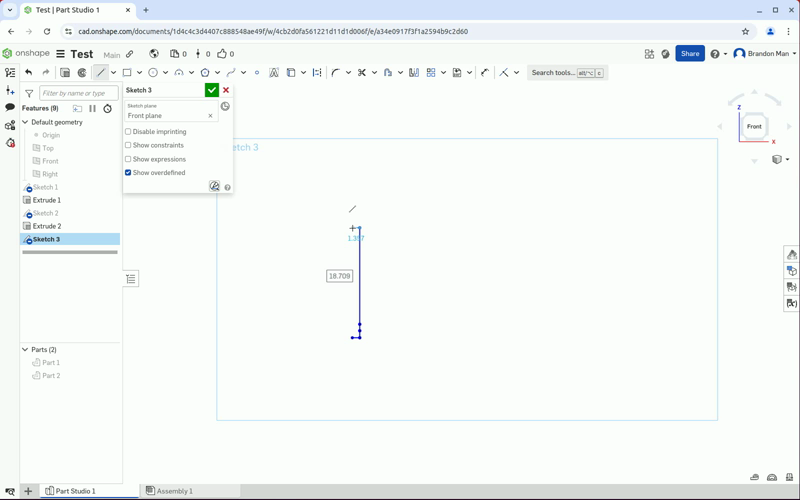
scroll(6)
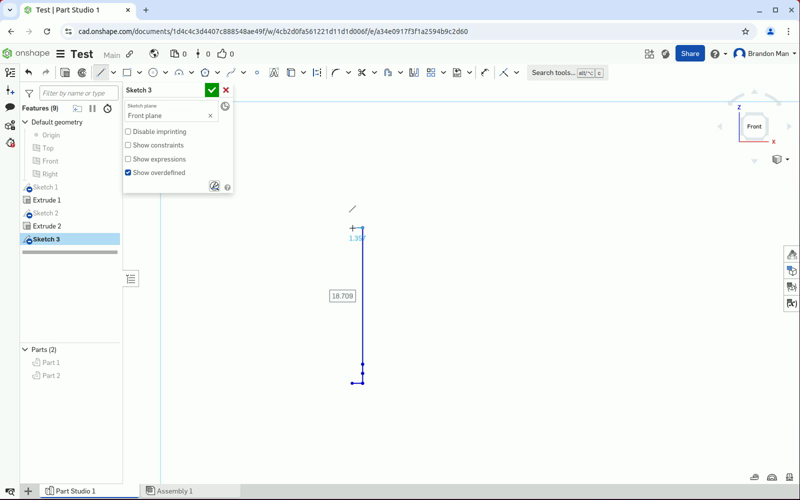
scroll(6)
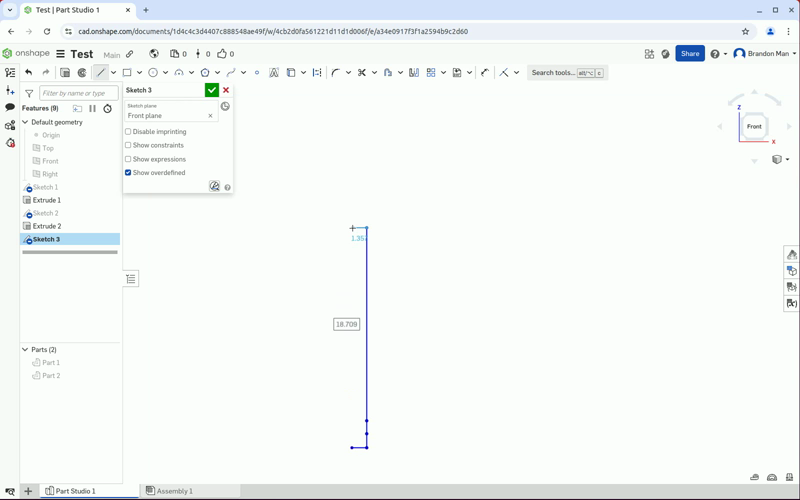
scroll(6)
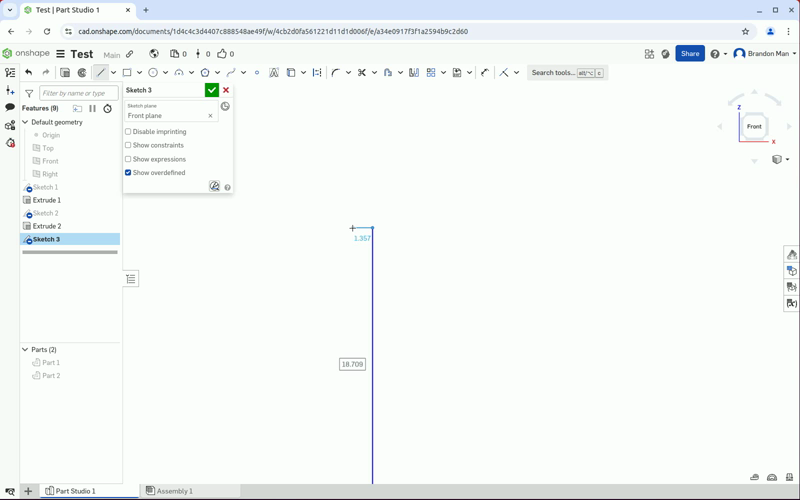
scroll(6)
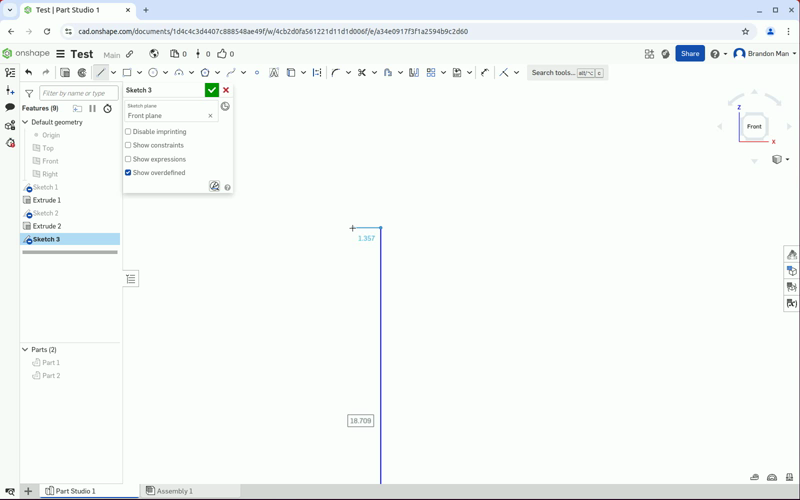
scroll(6)
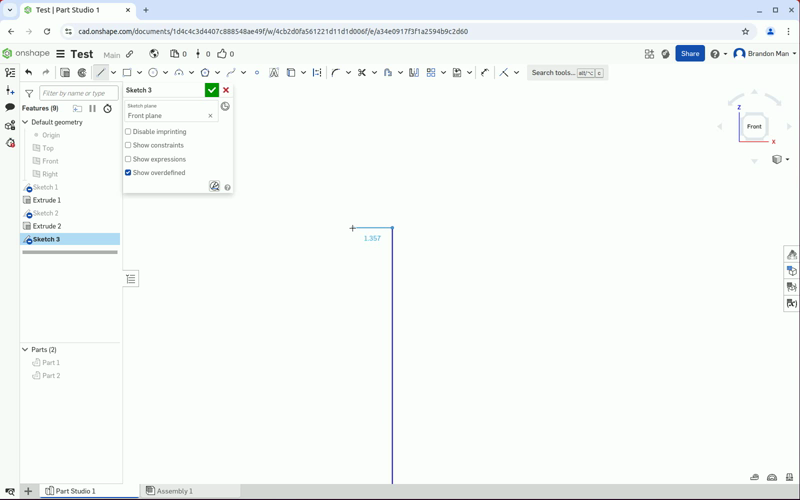
scroll(6)
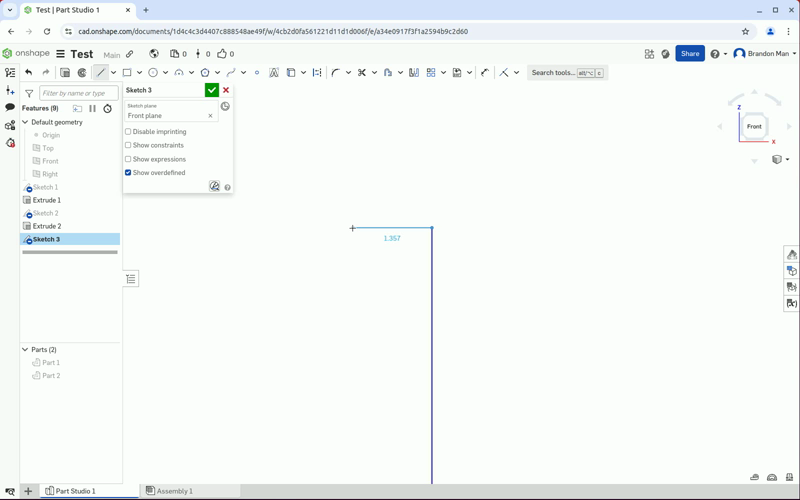
click(352, 227)
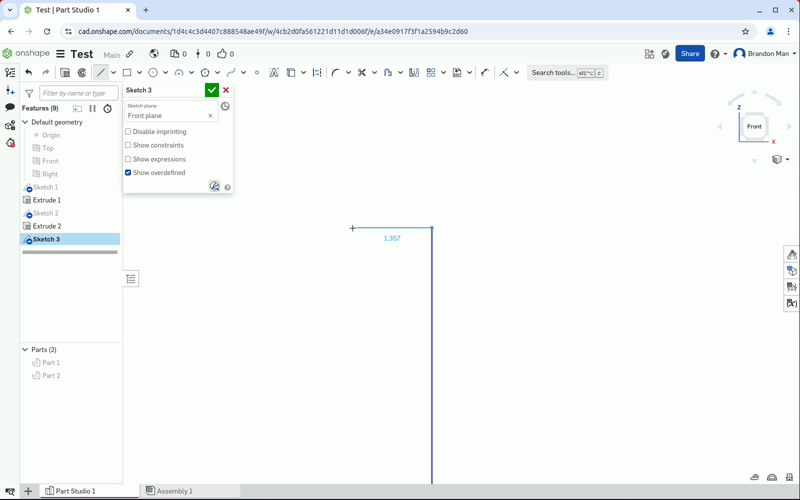
scroll(-6)
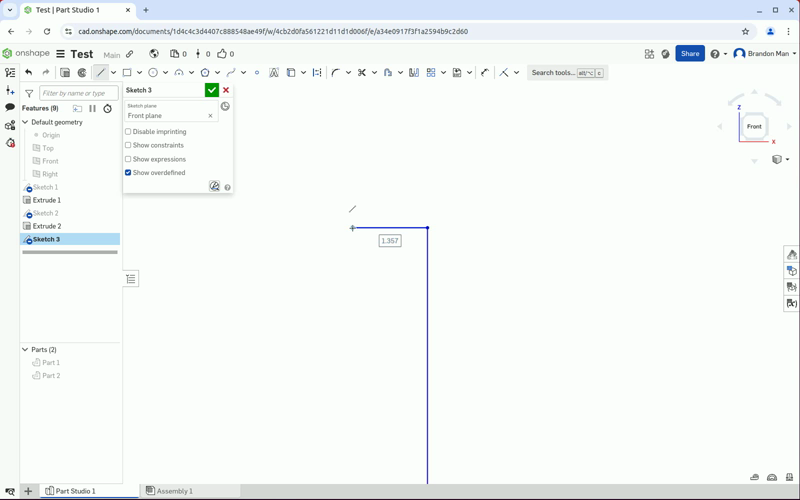
scroll(-6)
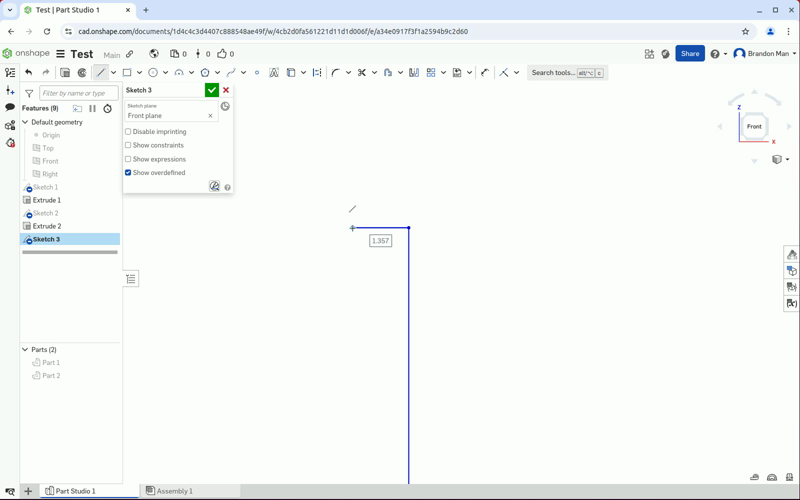
scroll(-6)
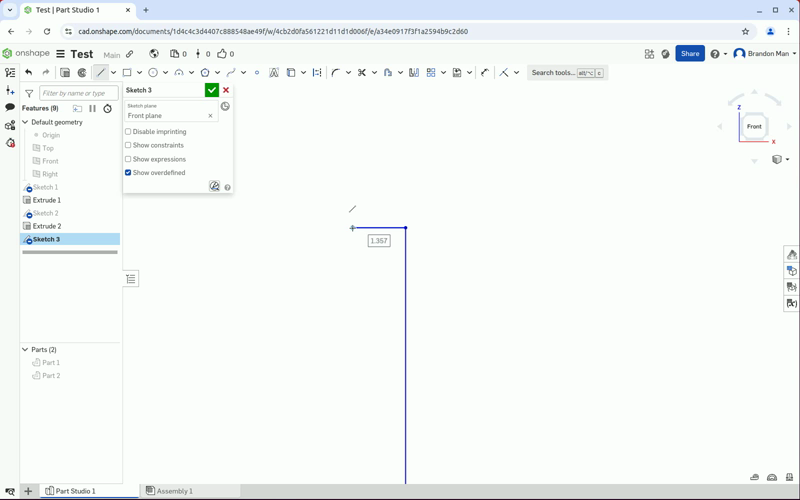
scroll(-6)
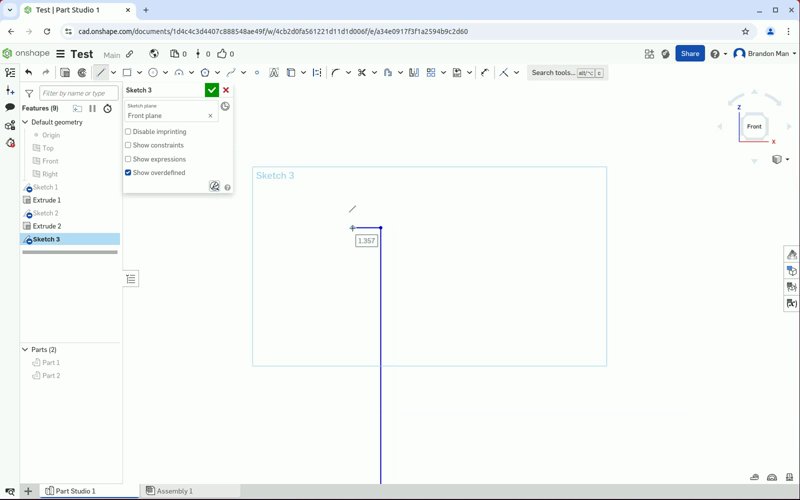
scroll(-6)
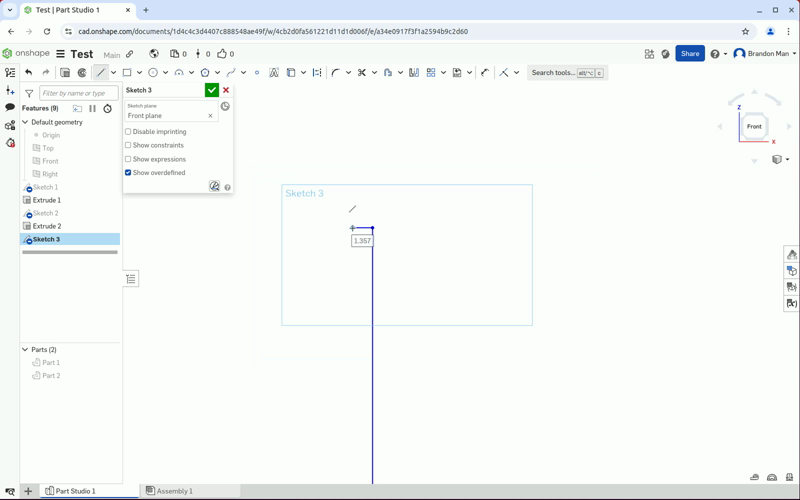
scroll(-6)
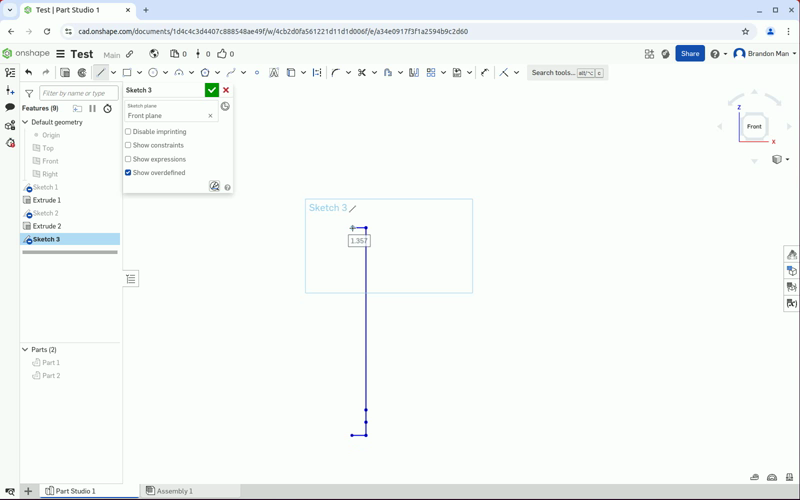
scroll(-6)
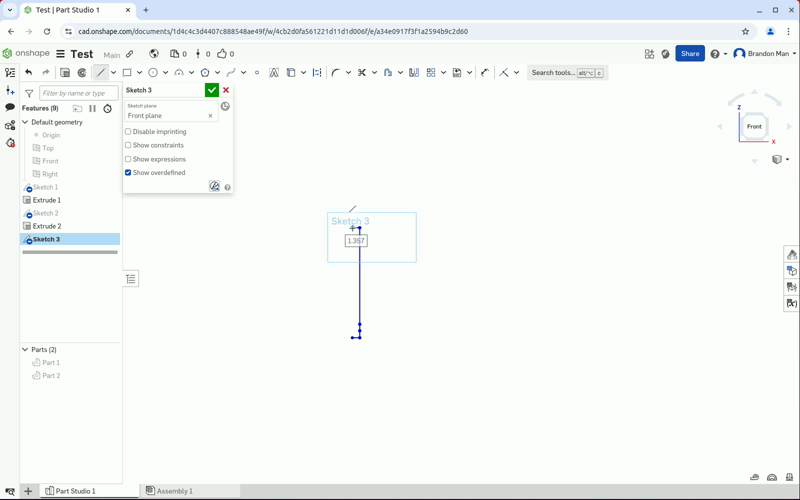
key_up(shift)
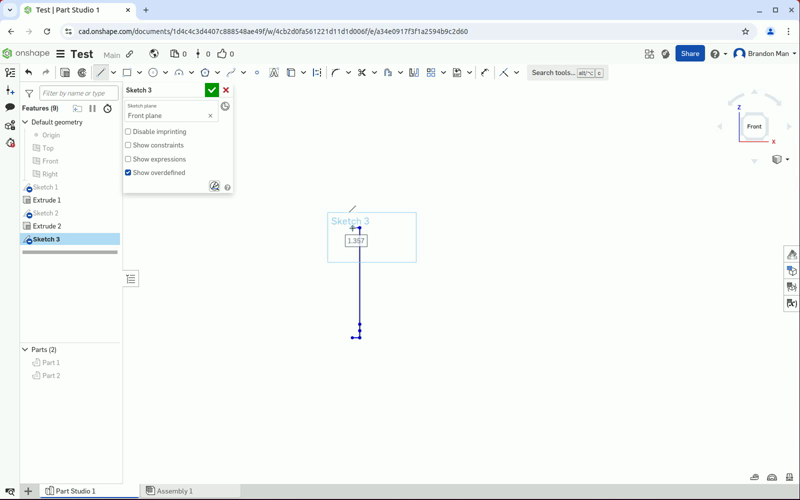
key_down(shift)
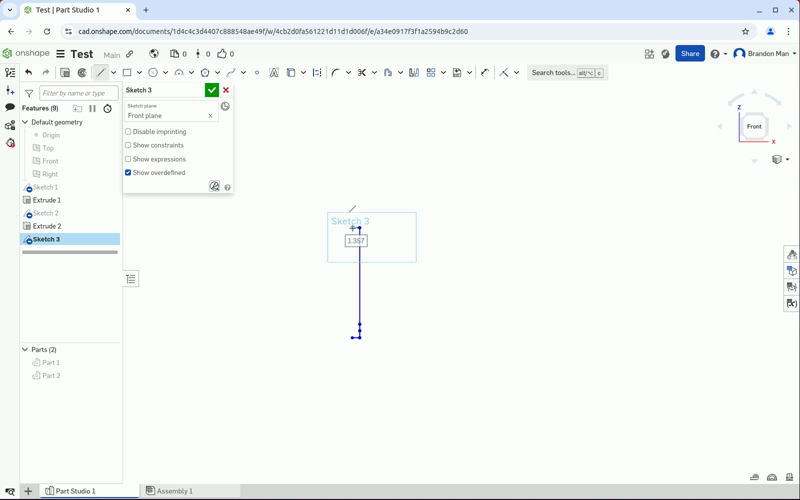
mouse_move(352, 337)
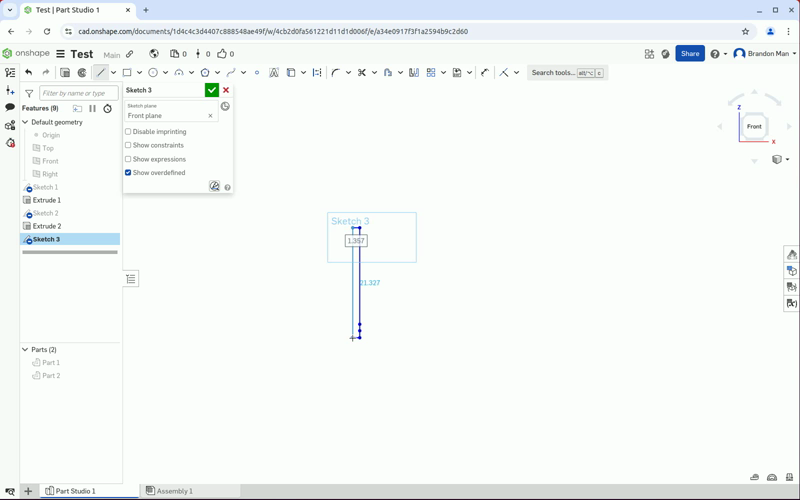
key_up(shift)
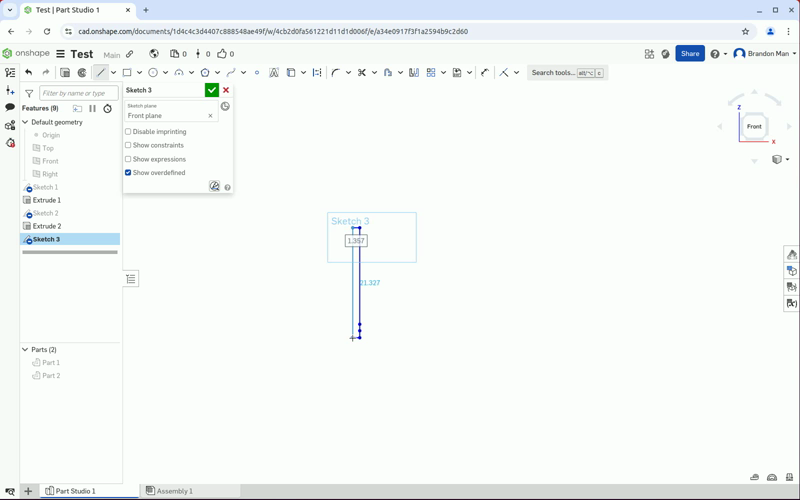
click(352, 337)
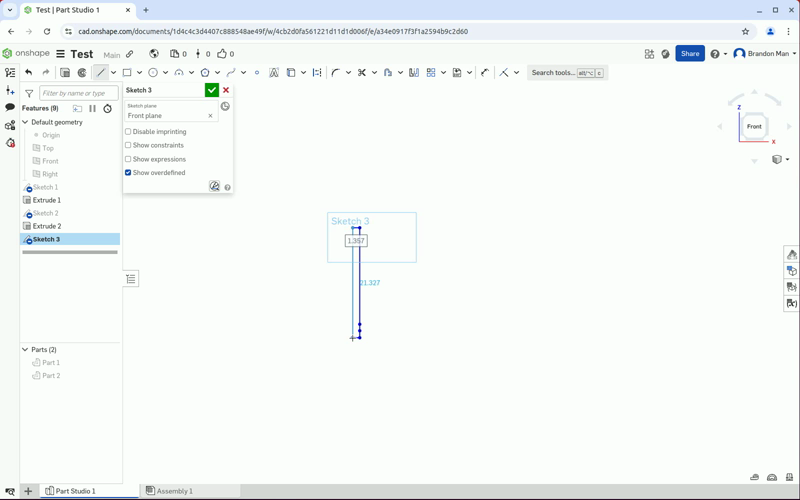
key(esc)
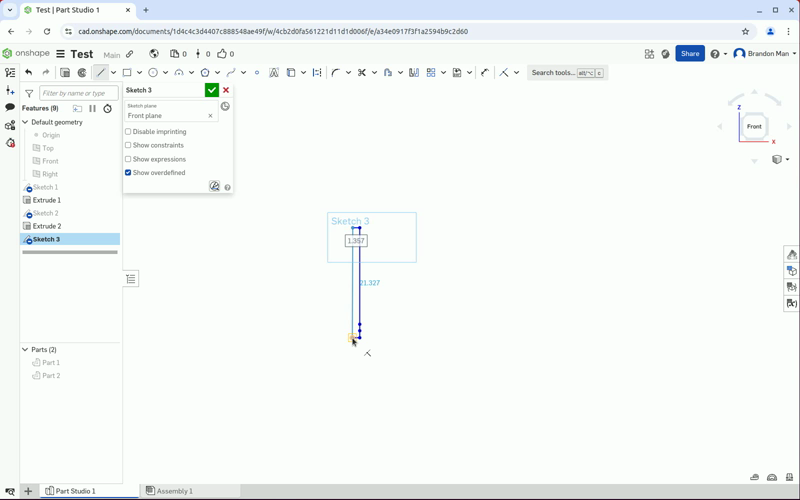
mouse_move(359, 260)
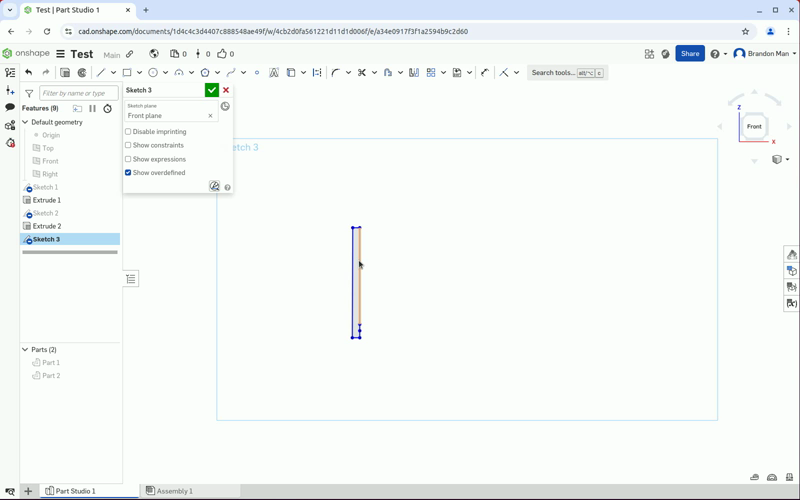
scroll(6)
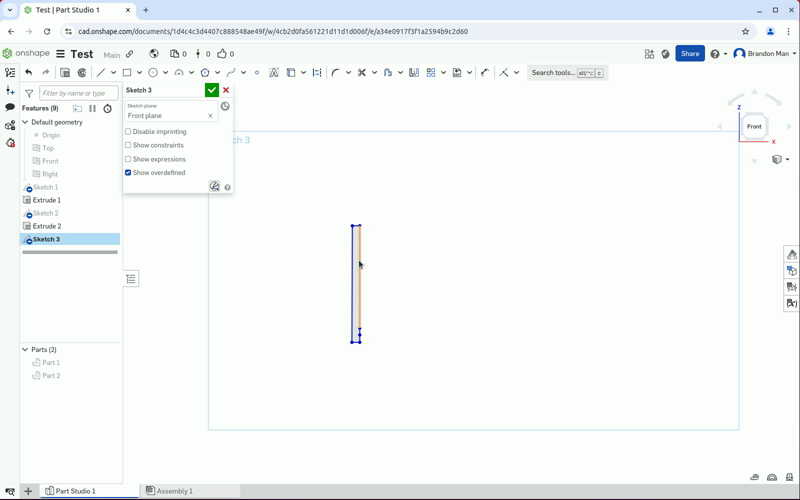
scroll(6)
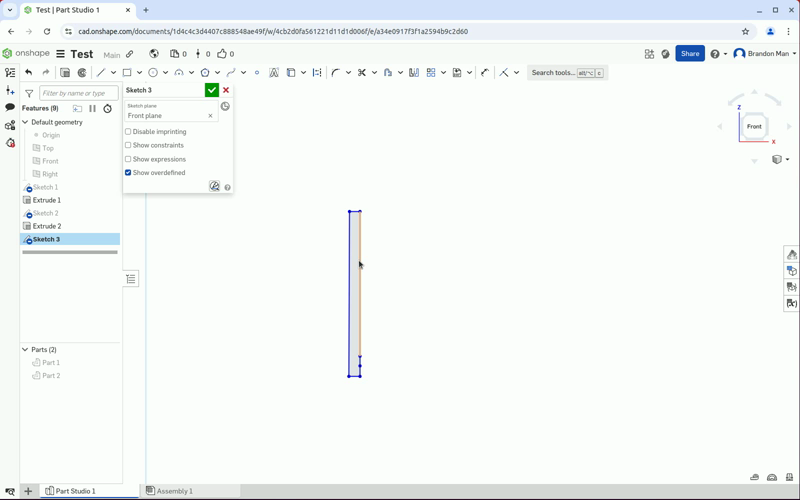
scroll(6)
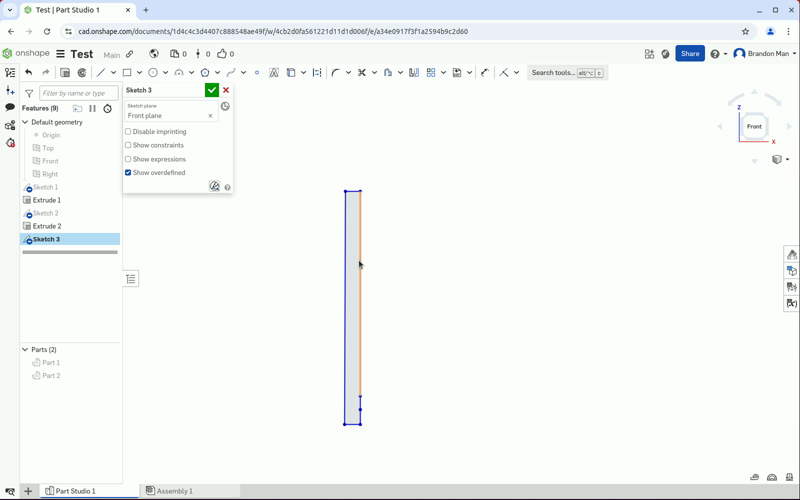
scroll(6)
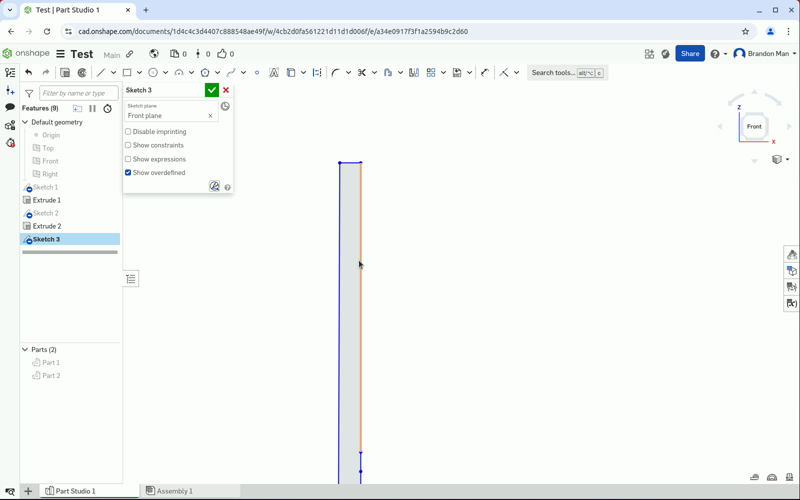
scroll(6)
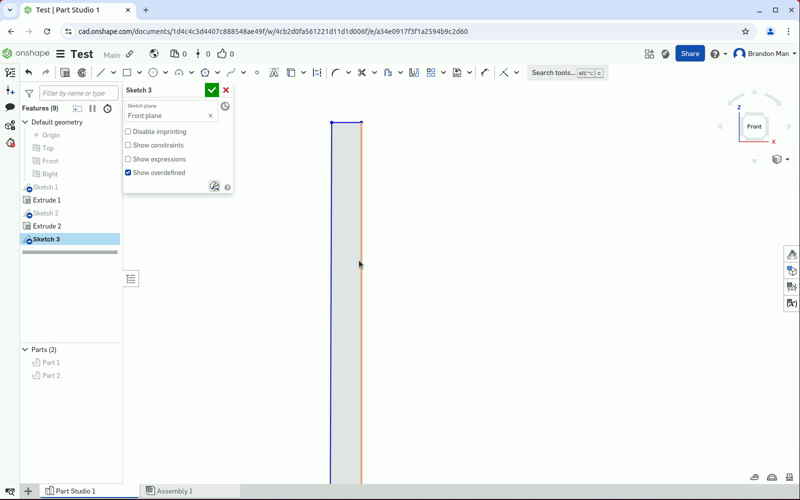
scroll(6)
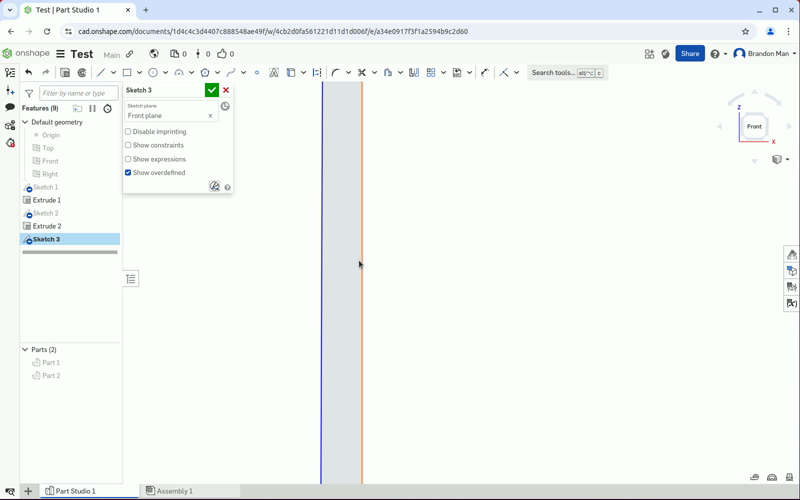
scroll(6)
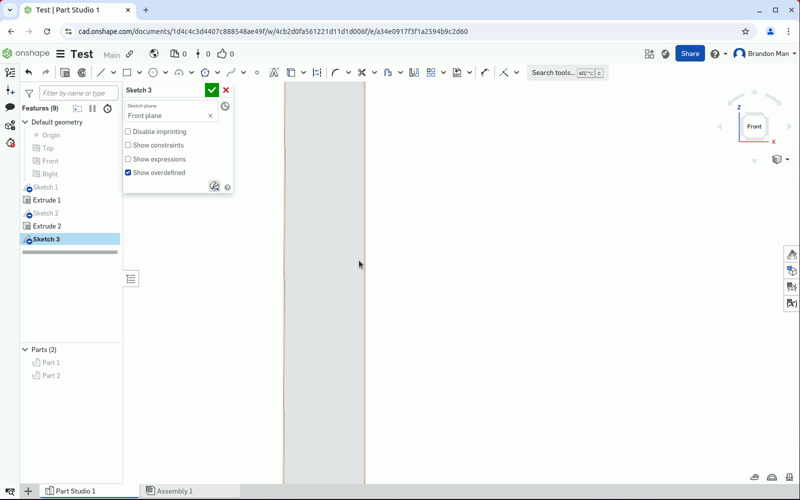
click(359, 260)
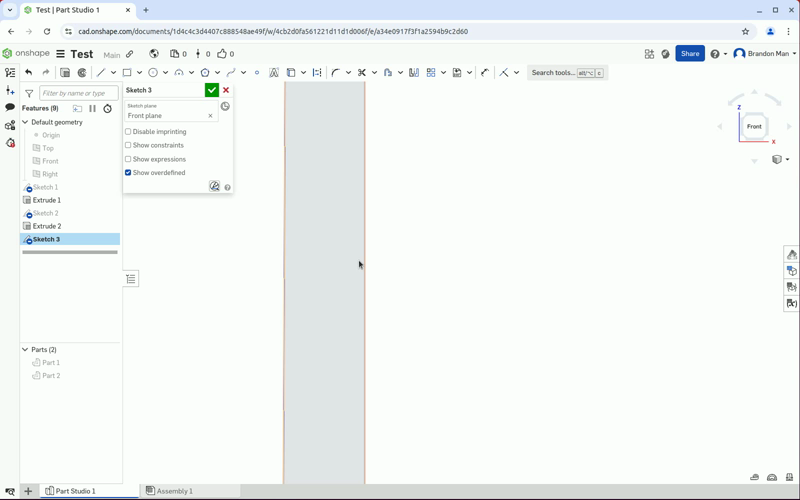
scroll(-6)
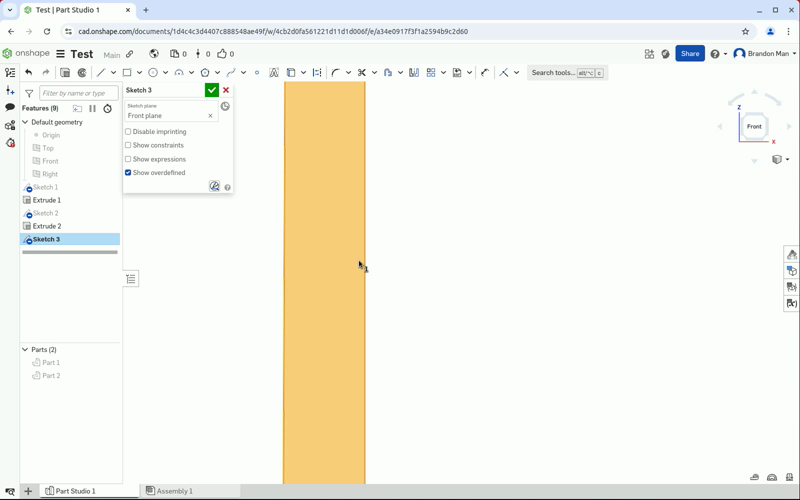
scroll(-6)
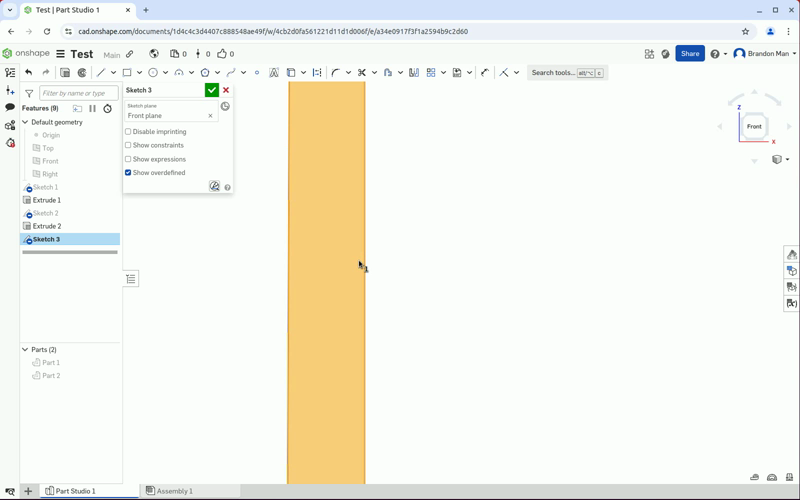
scroll(-6)
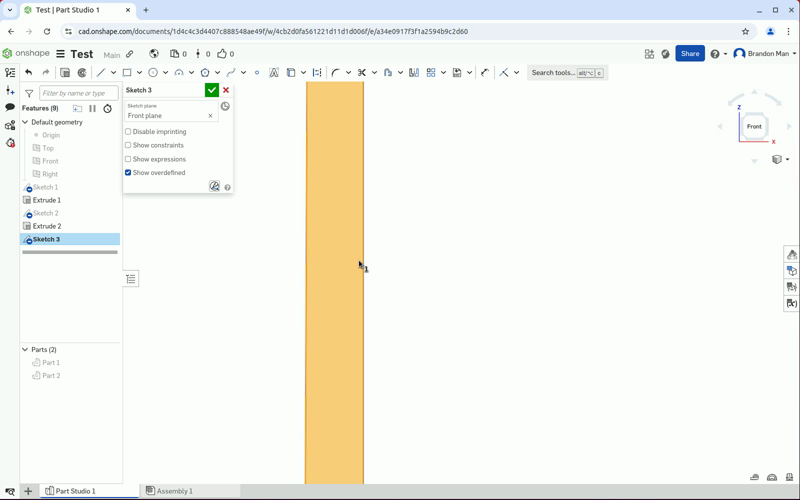
scroll(-6)
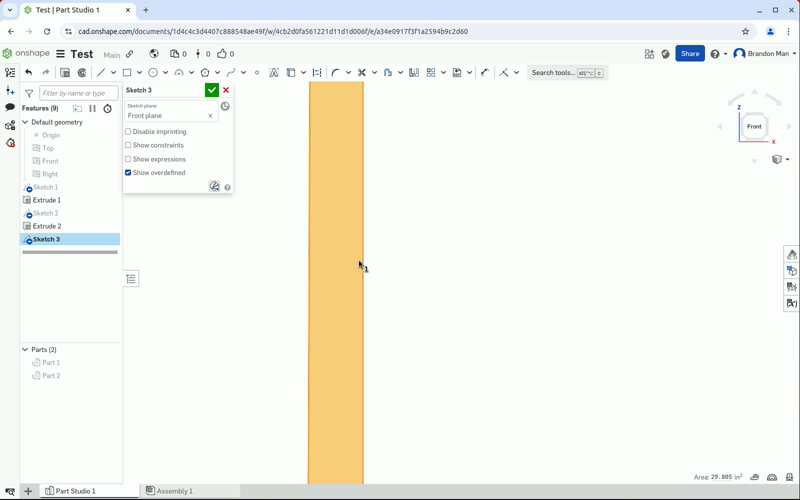
scroll(-6)
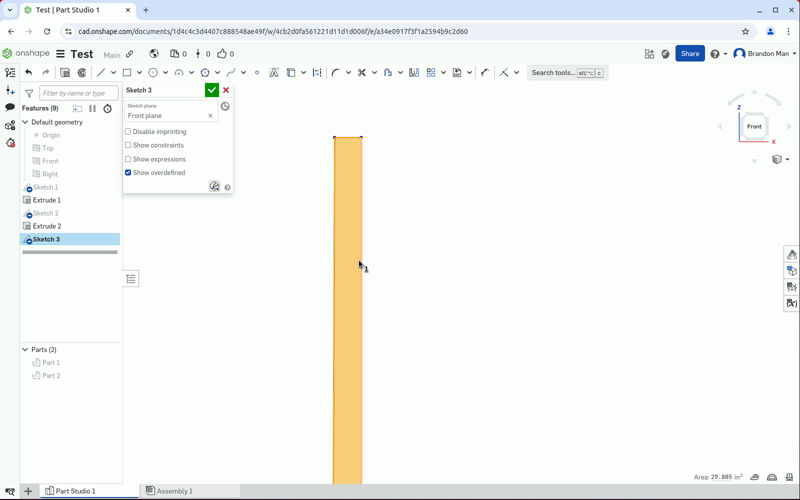
scroll(-6)
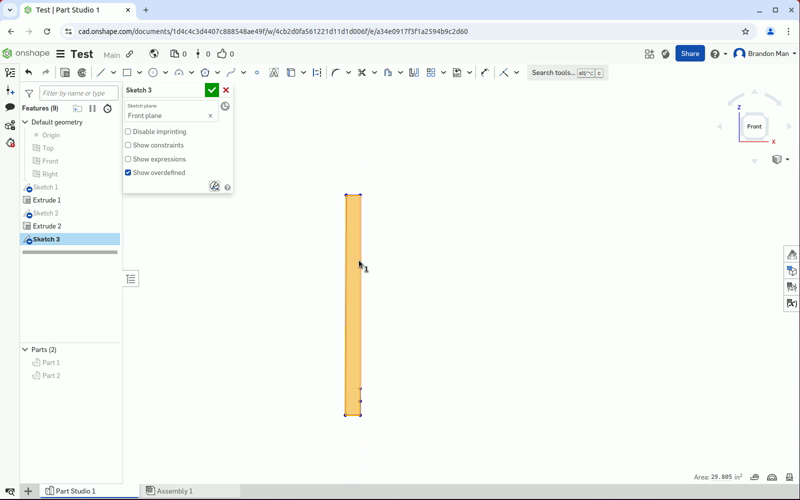
scroll(-6)
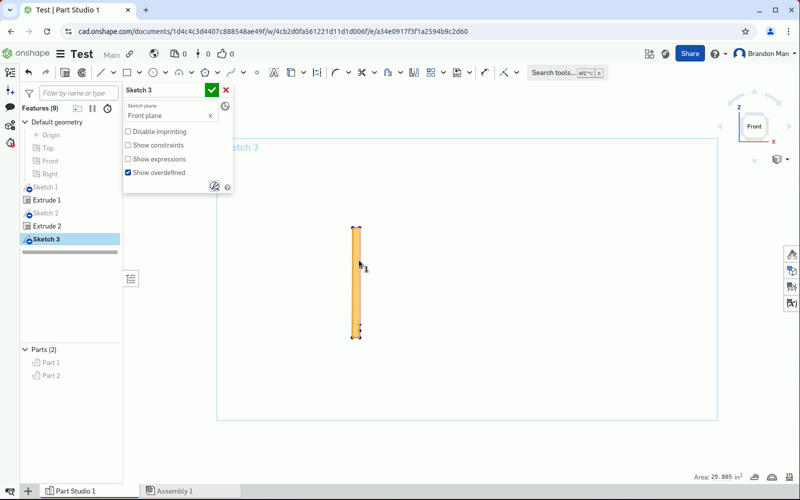
mouse_move(73, 352)
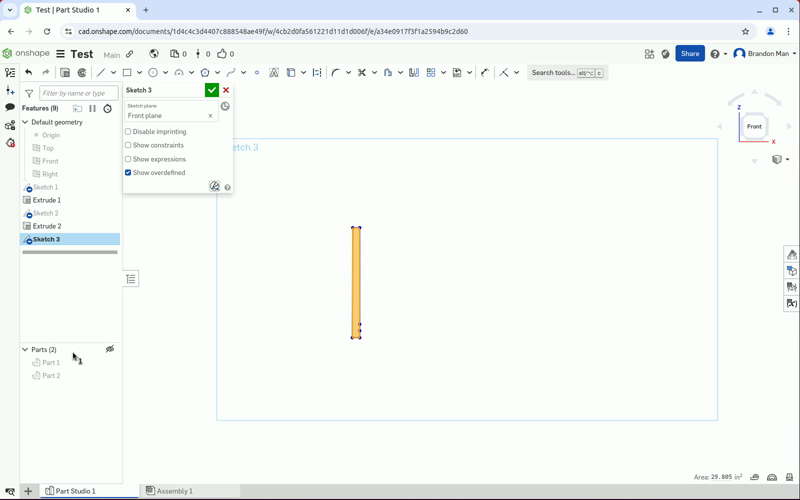
key(shift+y)
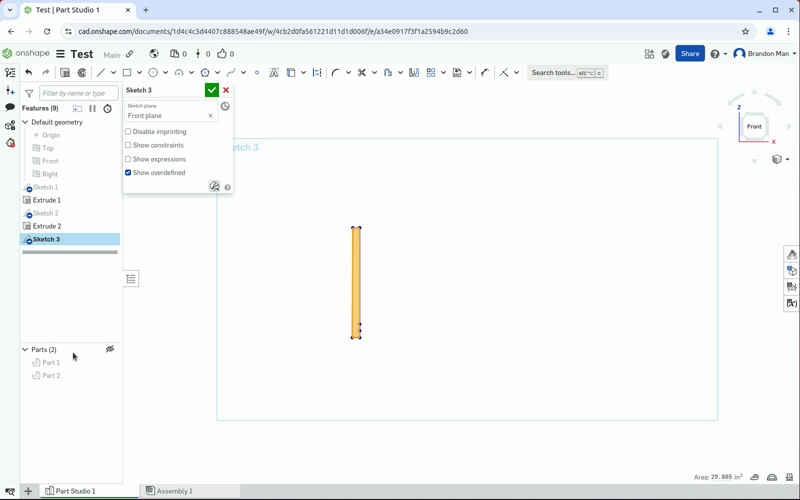
key(shift+e)
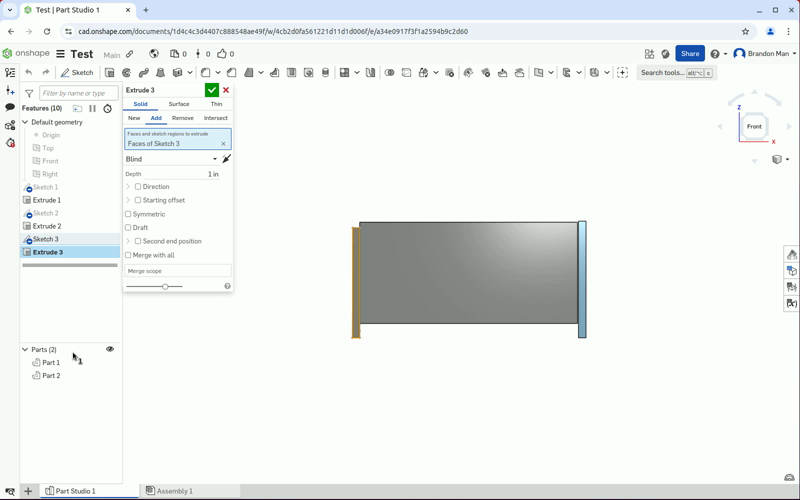
mouse_move(143, 106)
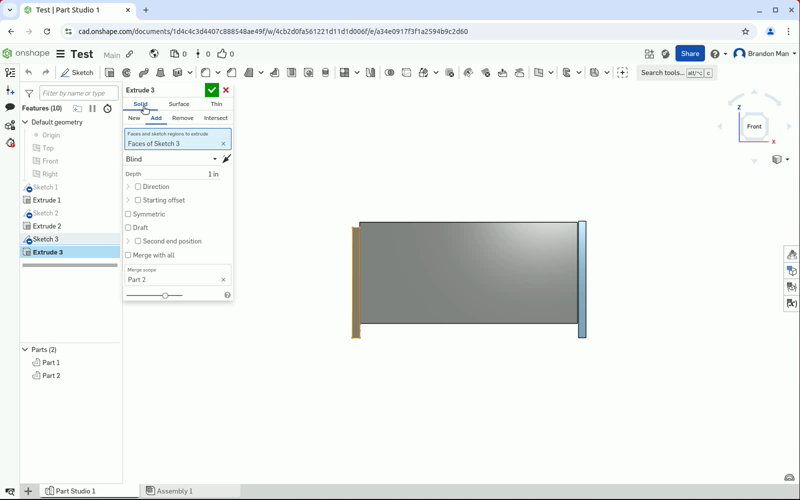
click(143, 106)
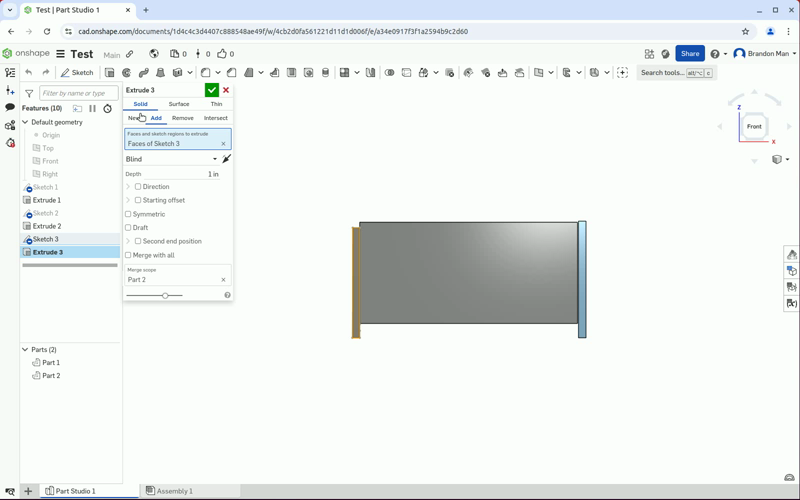
mouse_move(137, 120)
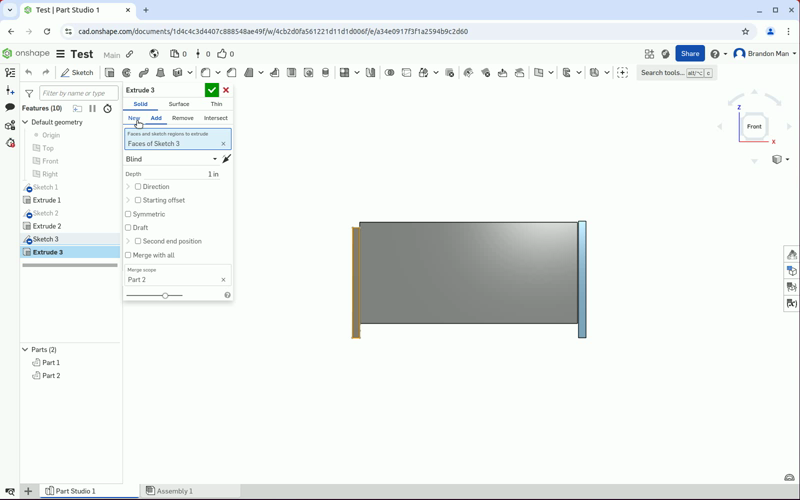
click(137, 120)
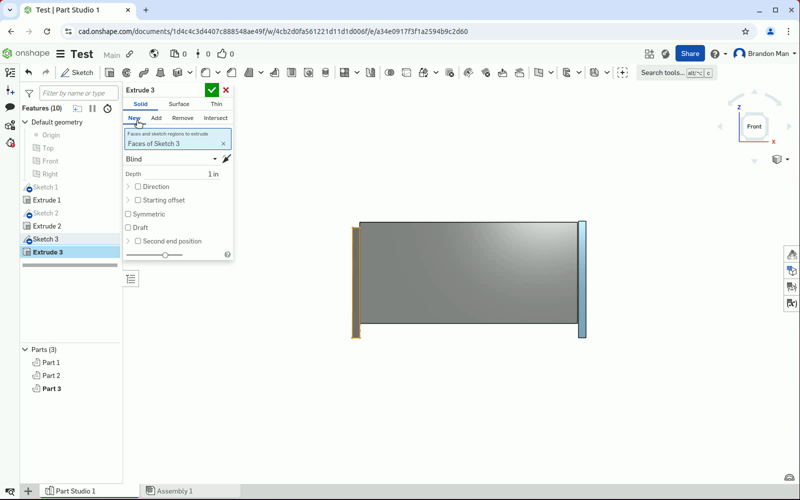
key(tab, 4)
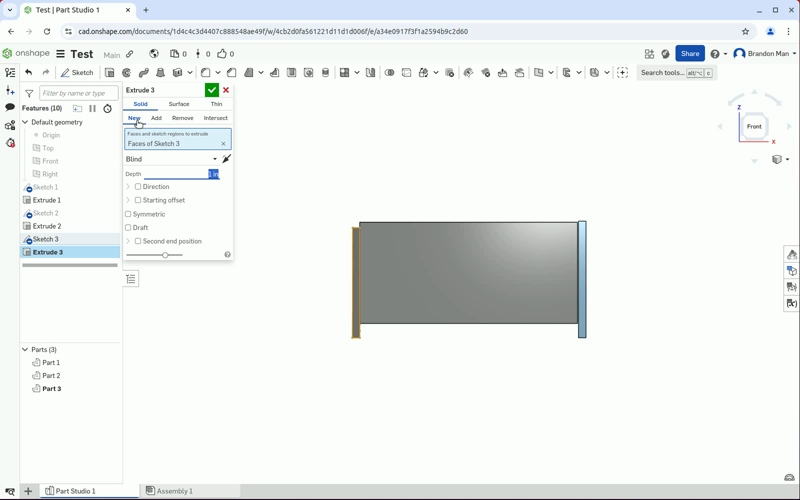
text(2.889)
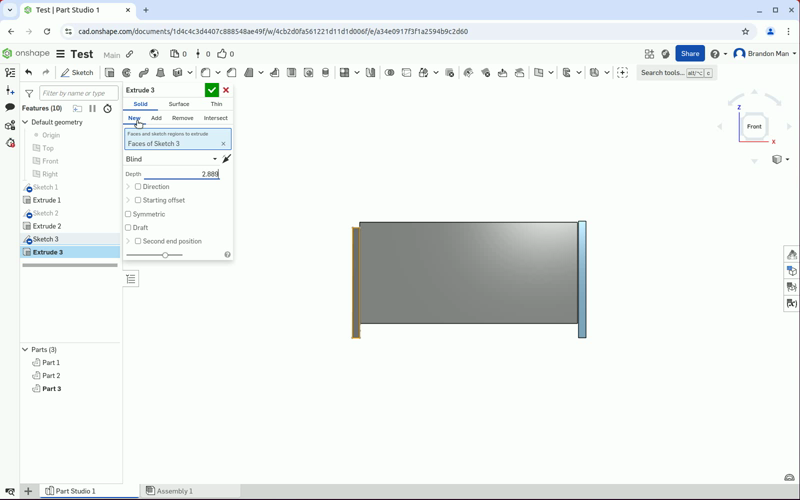
key(enter)
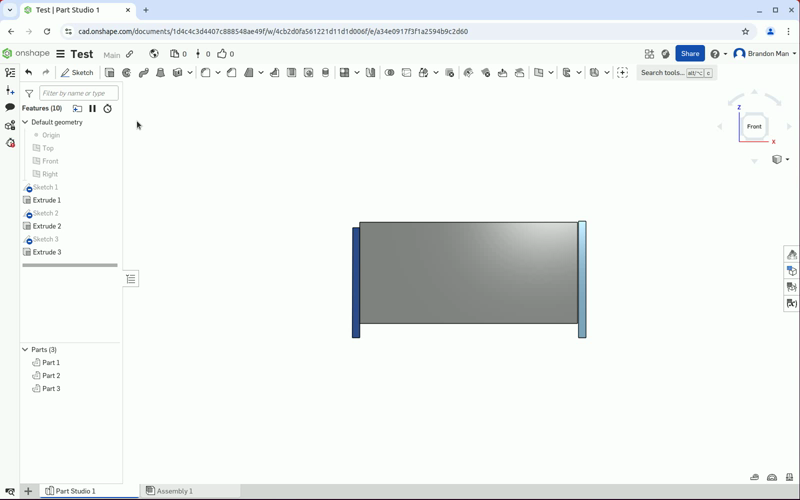
key(shift+h)
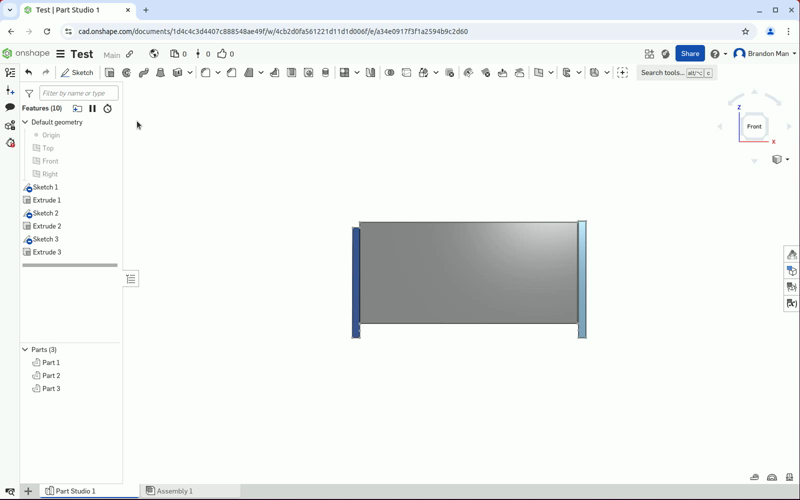
key(shift+h)
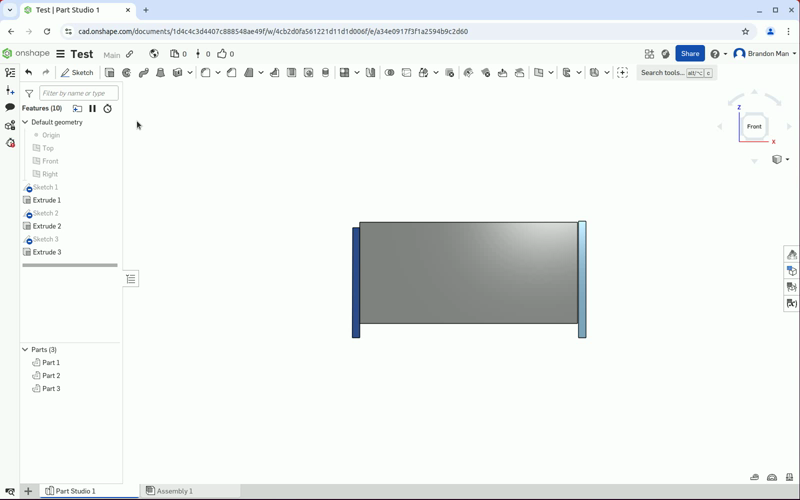
mouse_move(73, 189)
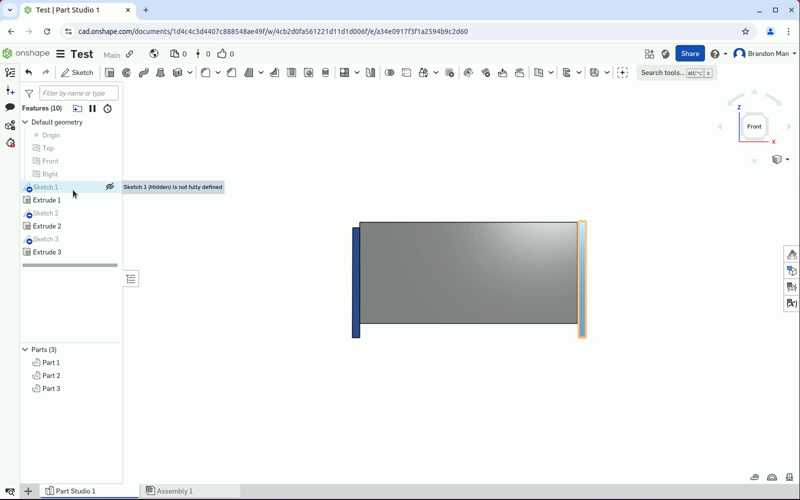
click(73, 189)
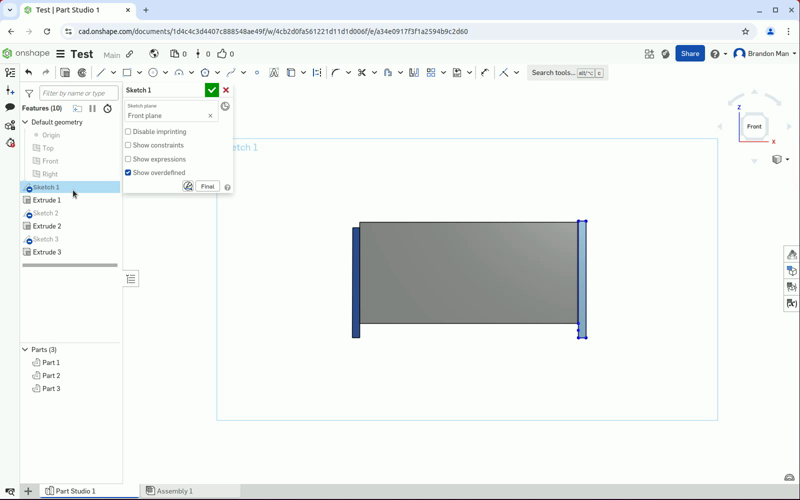
mouse_move(229, 92)
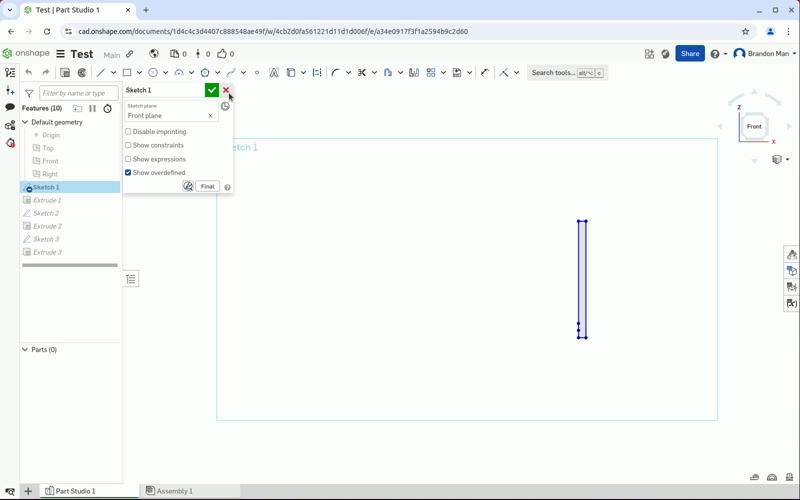
click(229, 92)
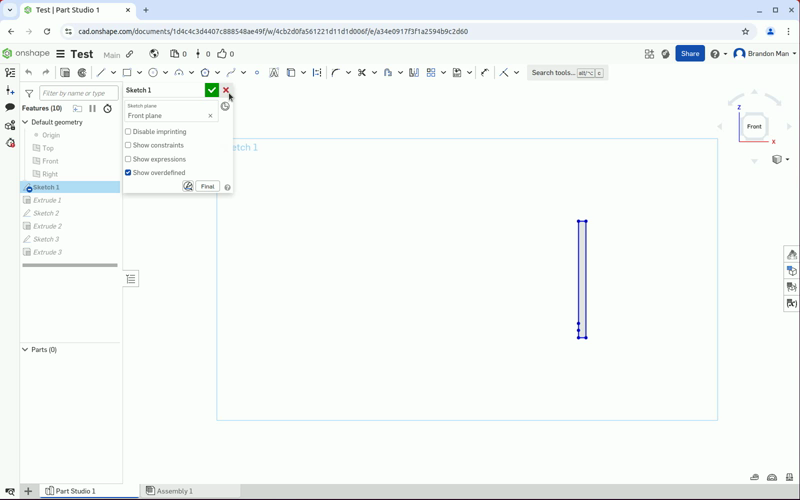
key(shift+s)
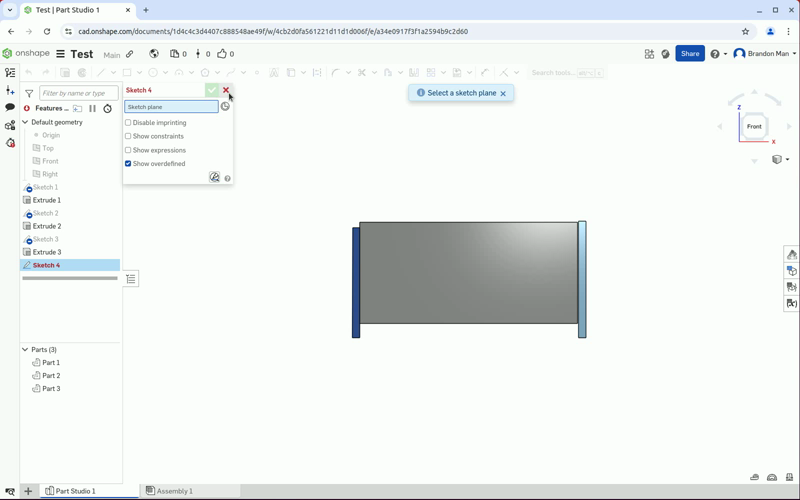
mouse_move(73, 163)
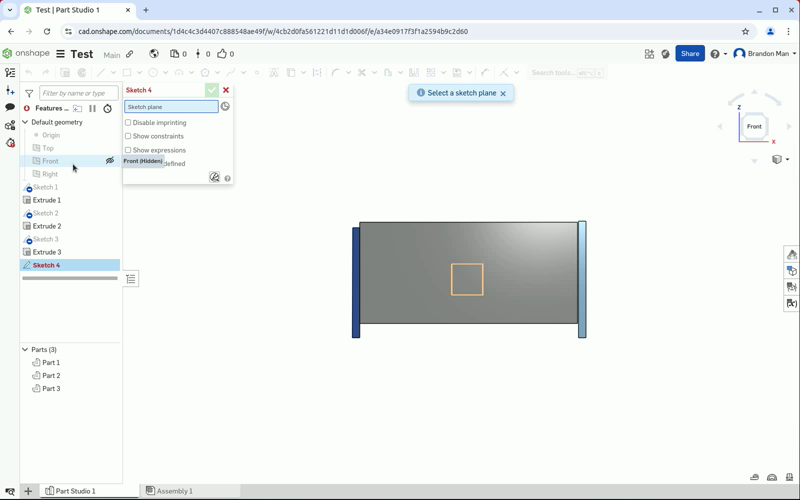
click(73, 163)
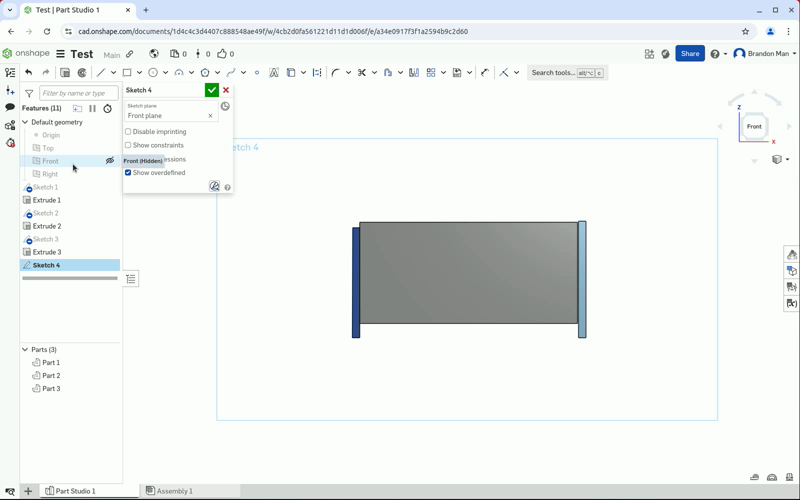
mouse_move(73, 352)
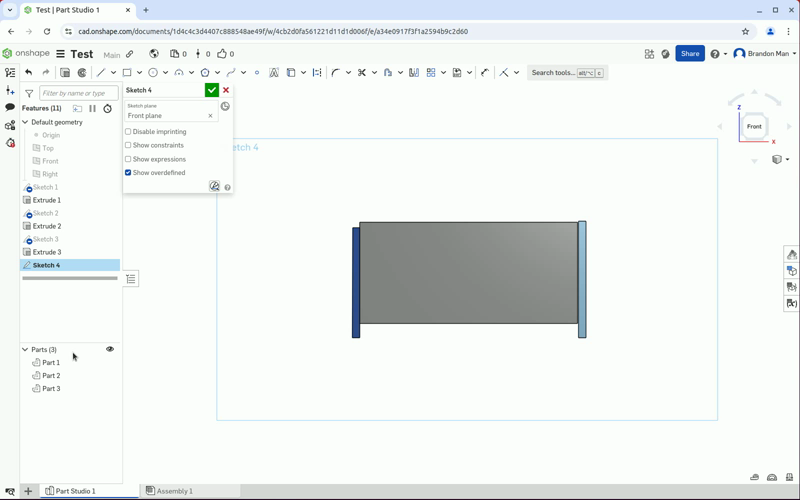
key(y)
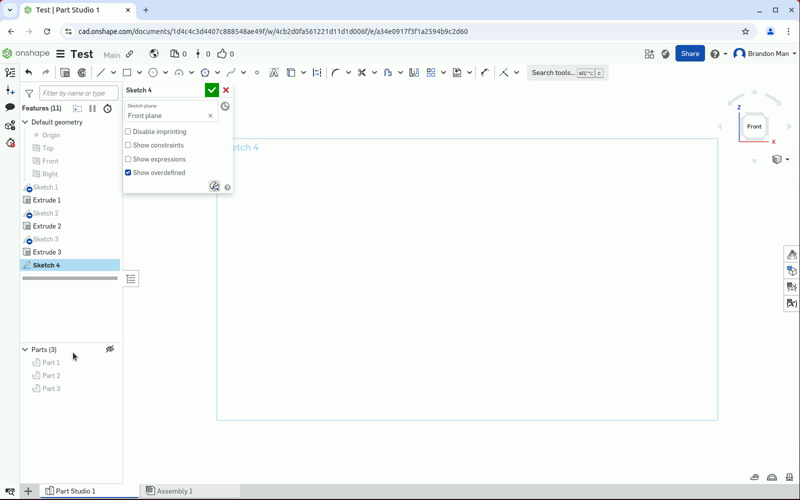
key(l)
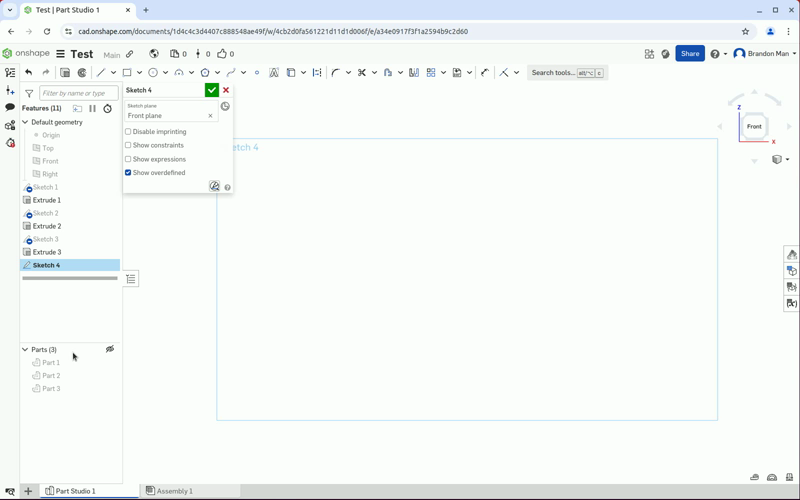
key_down(shift)
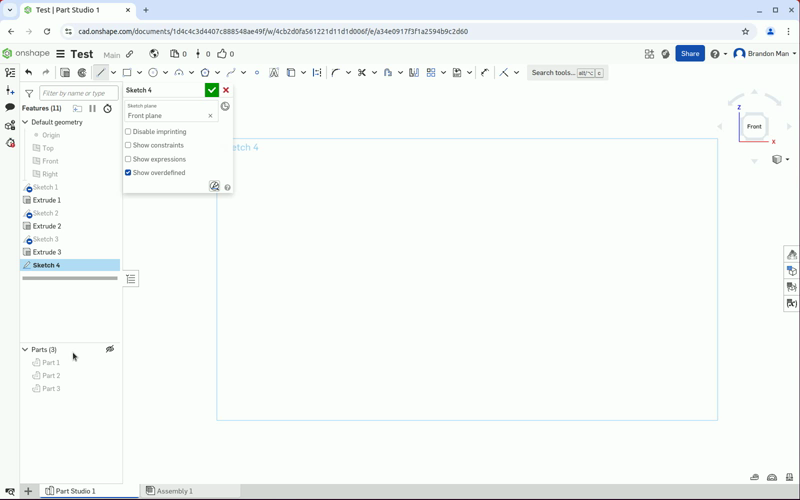
mouse_move(359, 337)
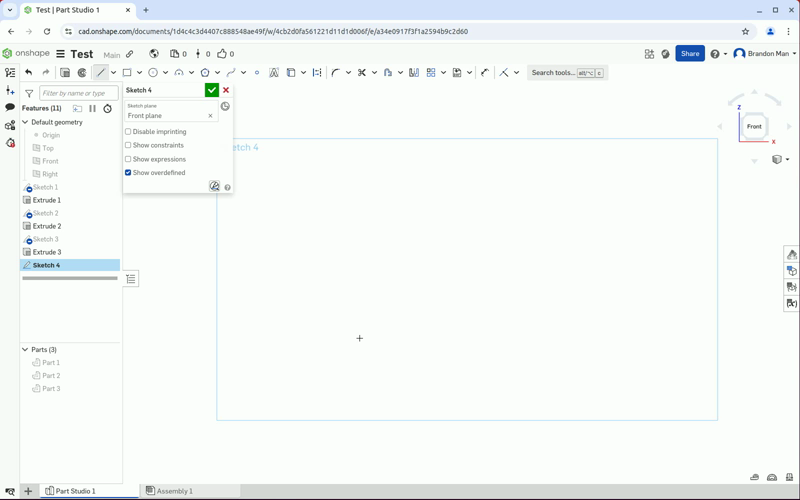
click(359, 337)
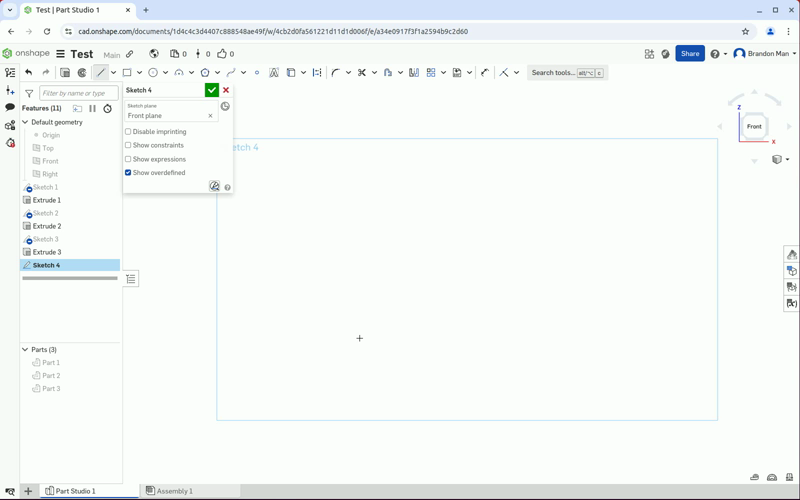
key_up(shift)
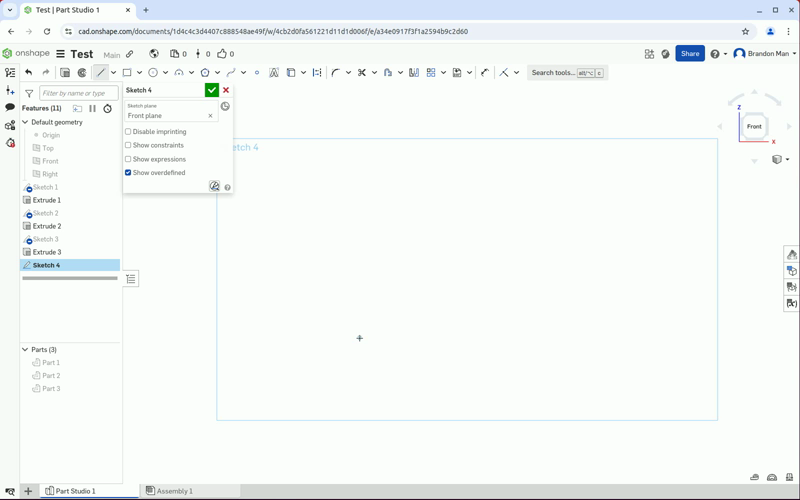
key_down(shift)
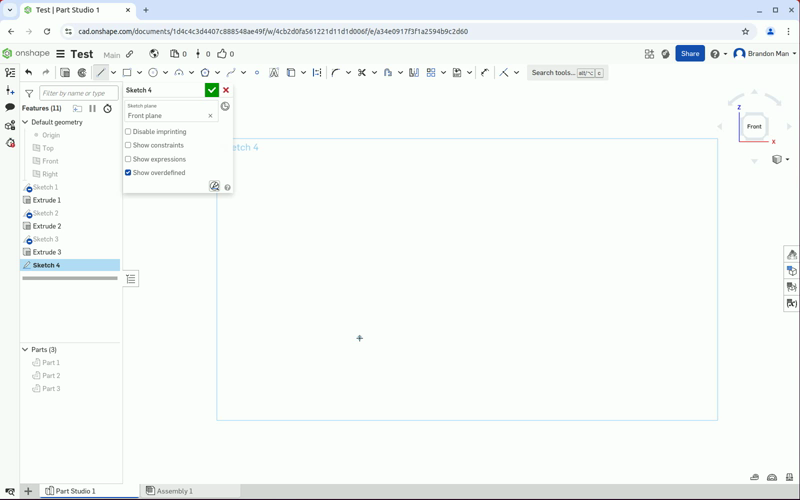
mouse_move(565, 338)
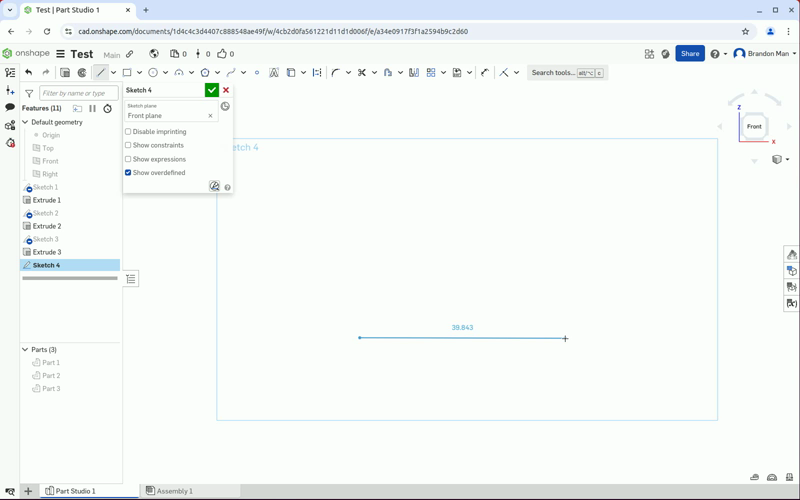
click(565, 338)
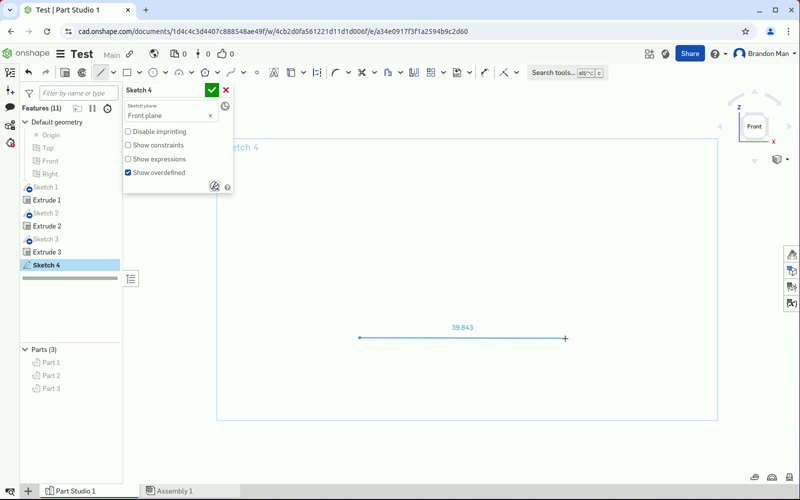
key_up(shift)
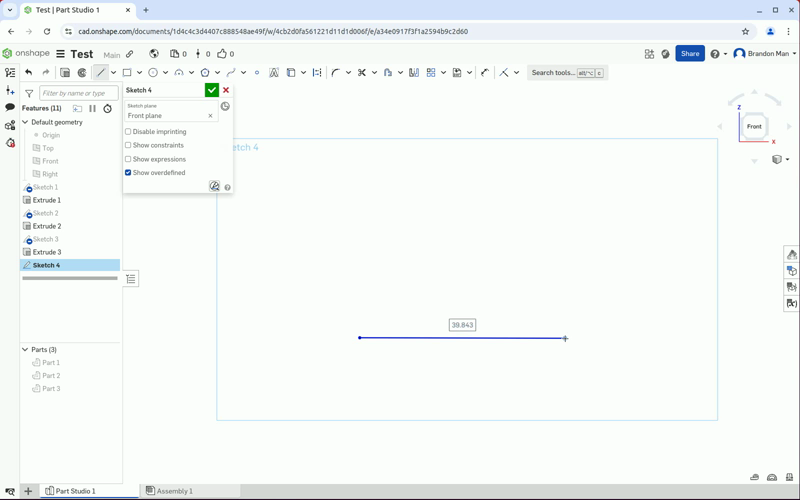
key_down(shift)
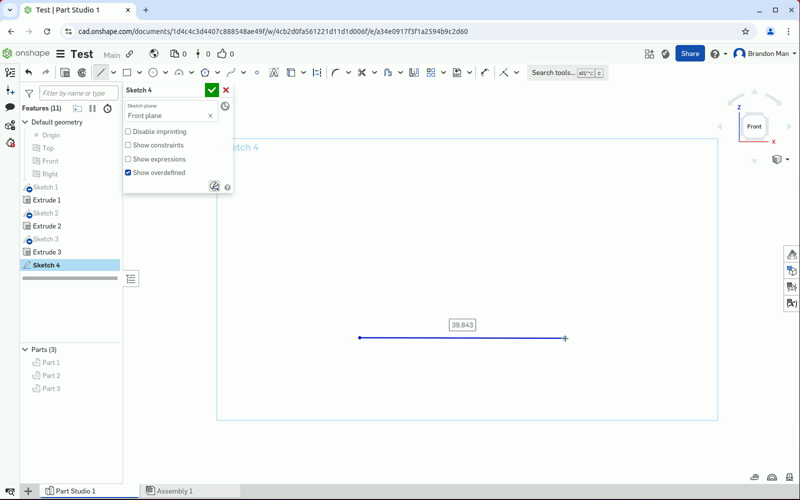
mouse_move(589, 338)
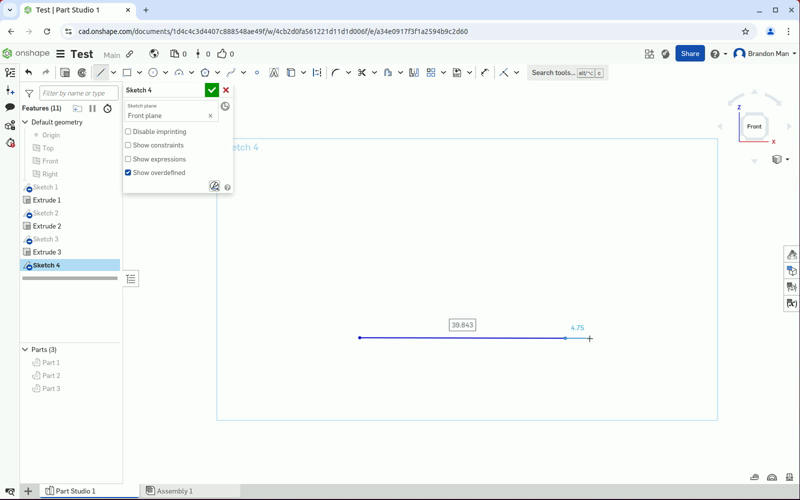
mouse_move(565, 331)
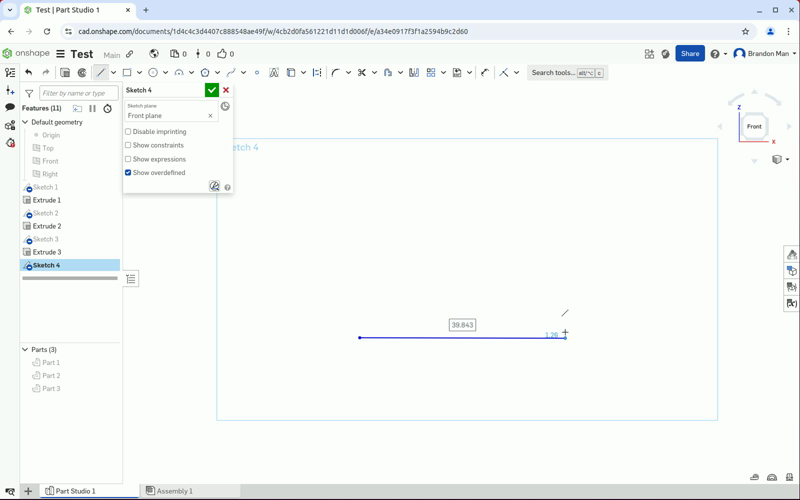
scroll(6)
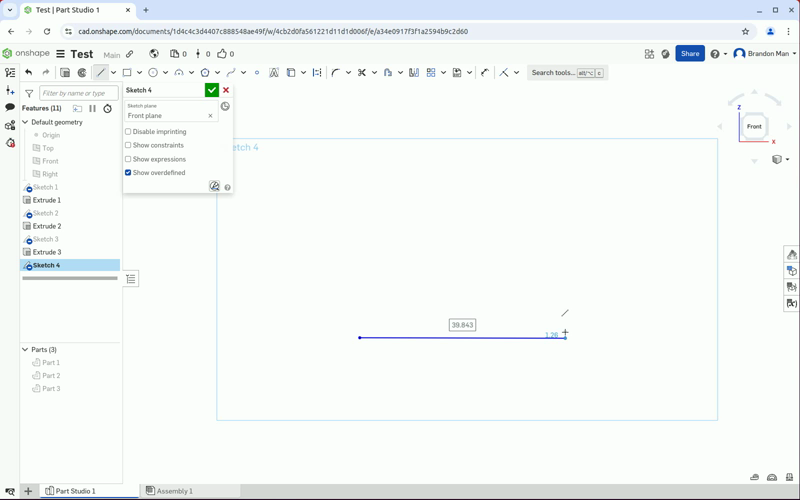
scroll(6)
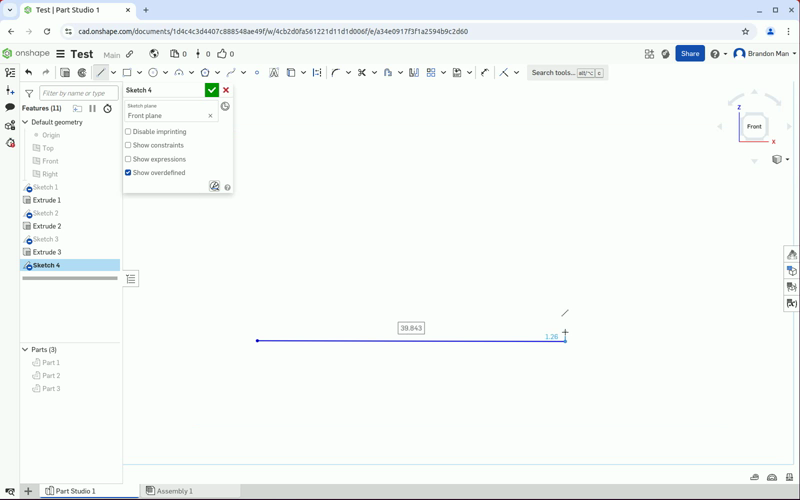
scroll(6)
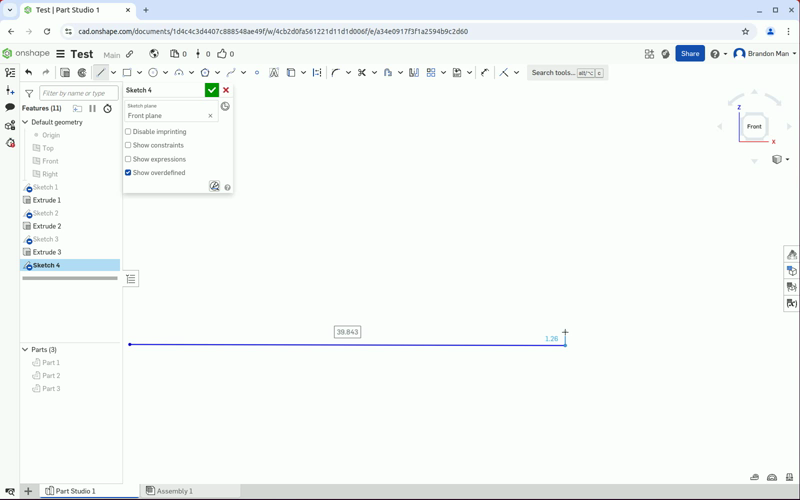
scroll(6)
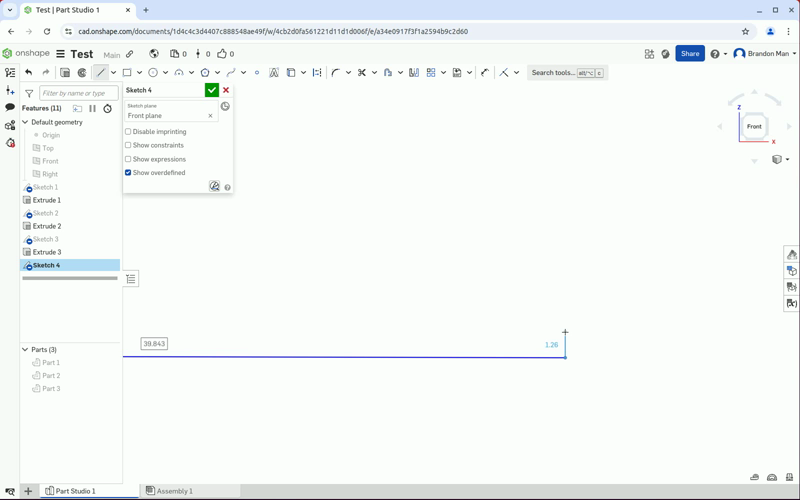
scroll(6)
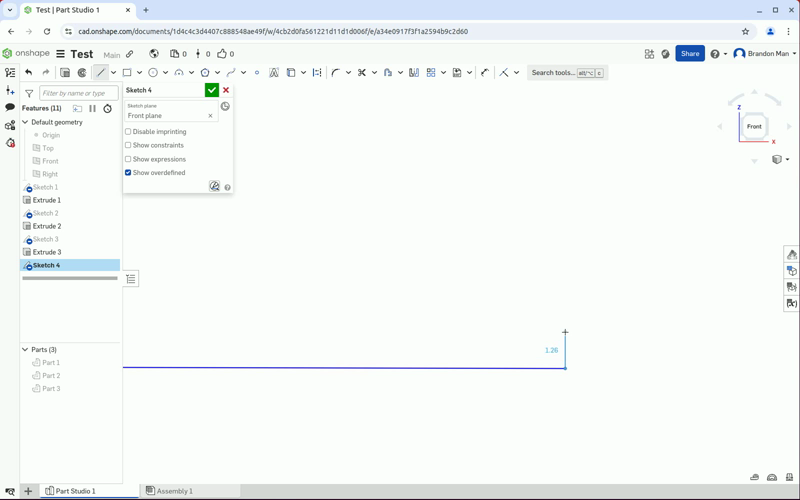
scroll(6)
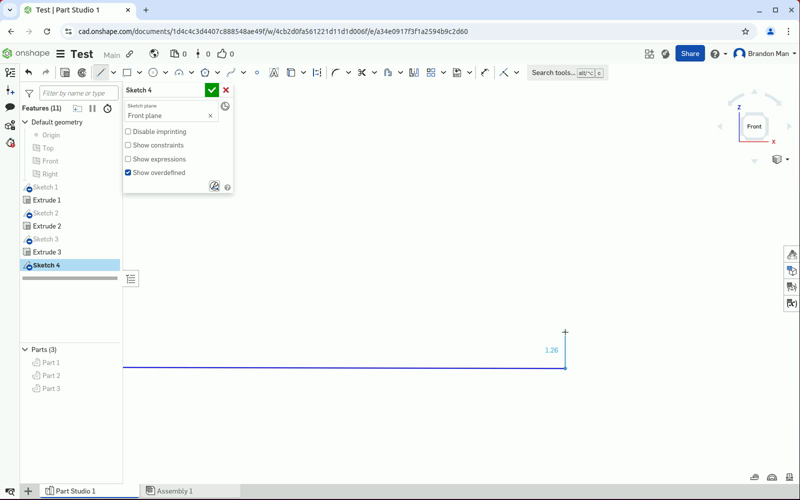
scroll(6)
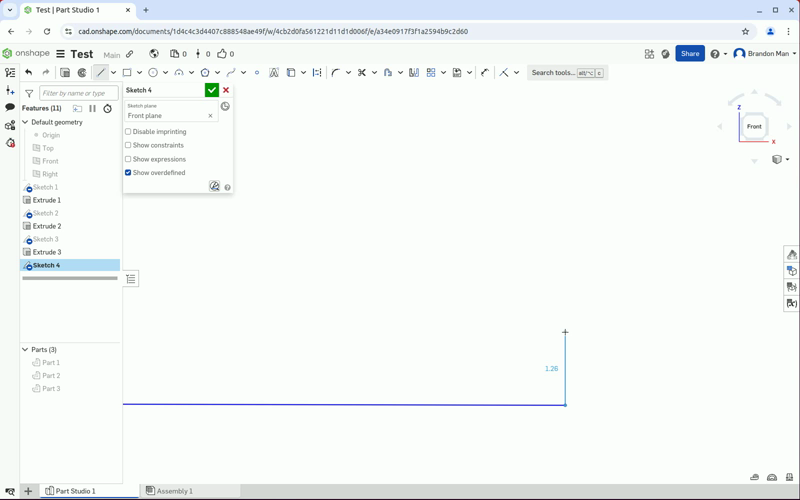
click(565, 331)
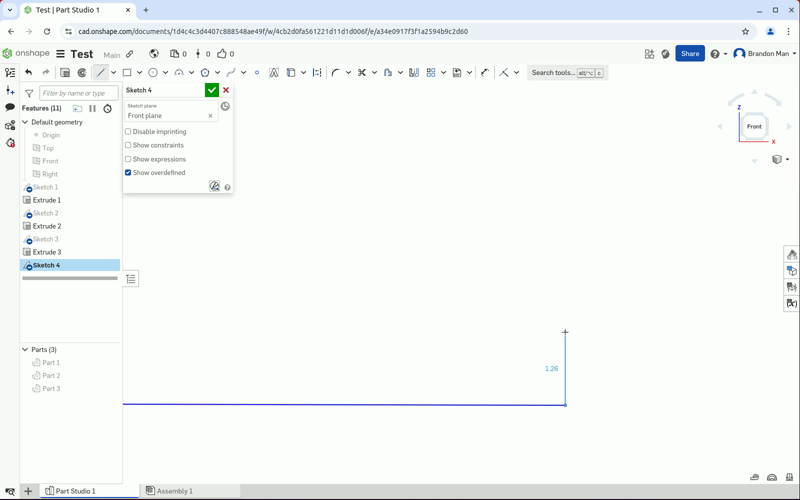
scroll(-6)
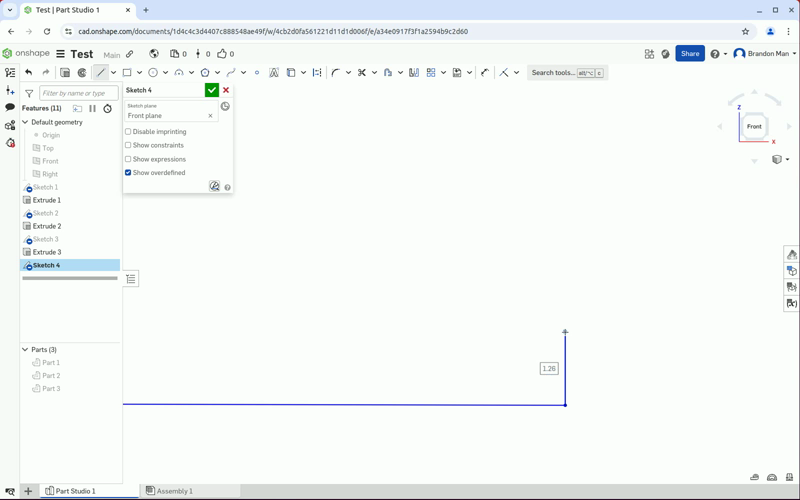
scroll(-6)
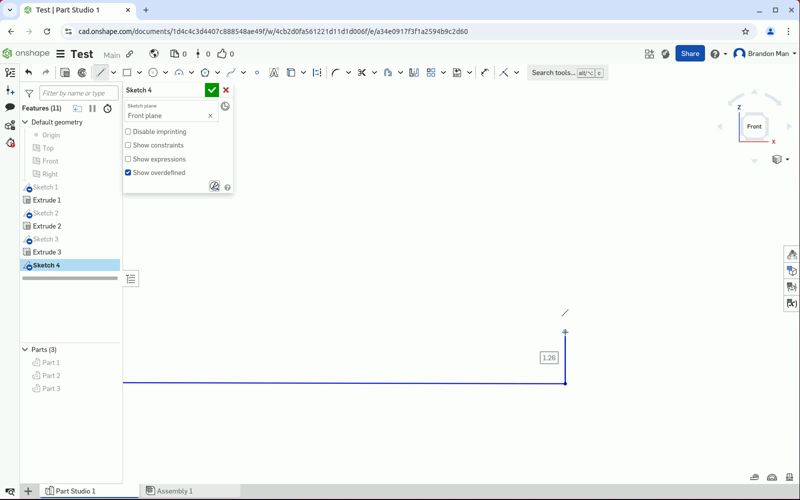
scroll(-6)
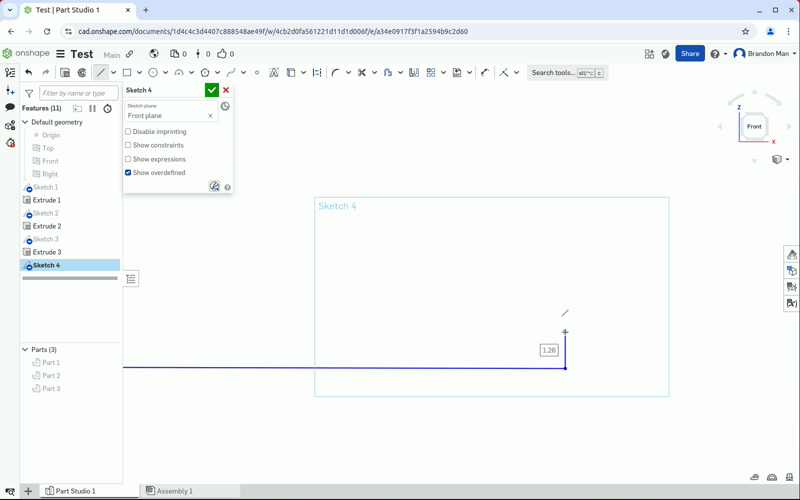
scroll(-6)
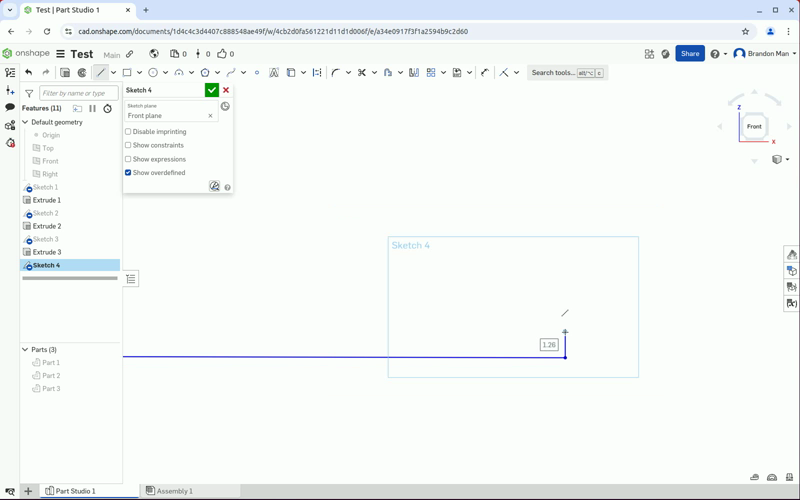
scroll(-6)
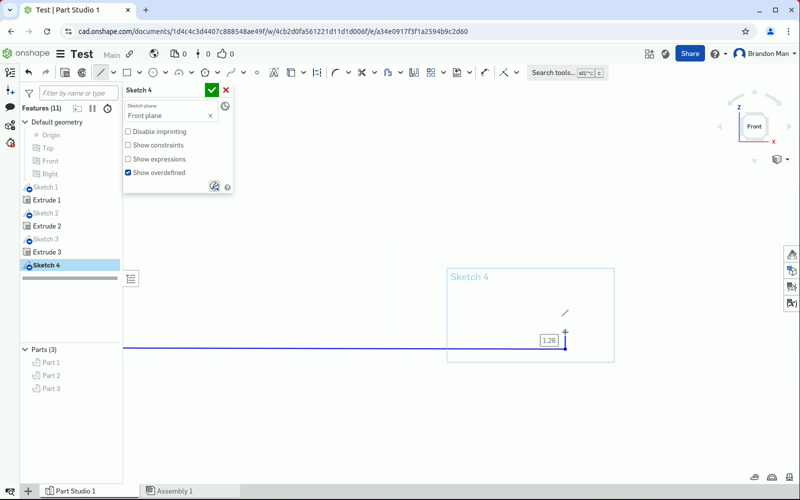
scroll(-6)
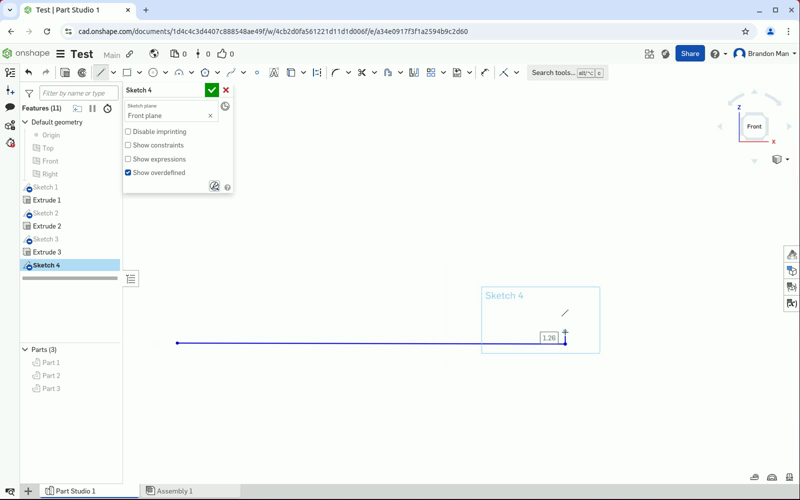
scroll(-6)
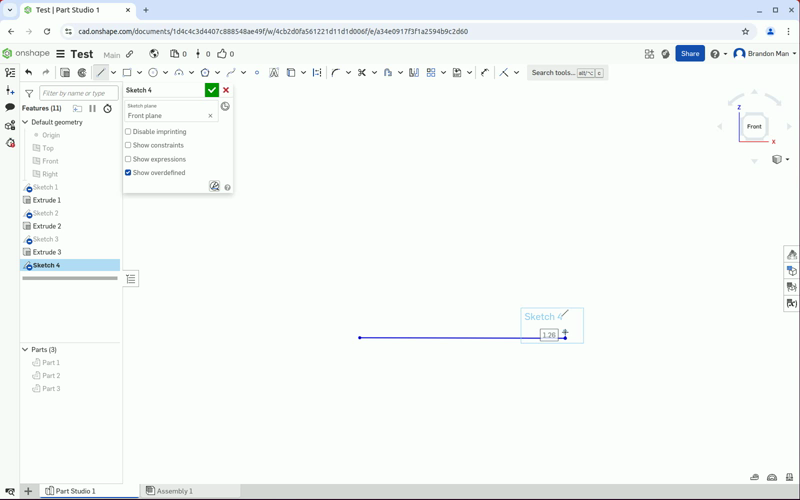
key_up(shift)
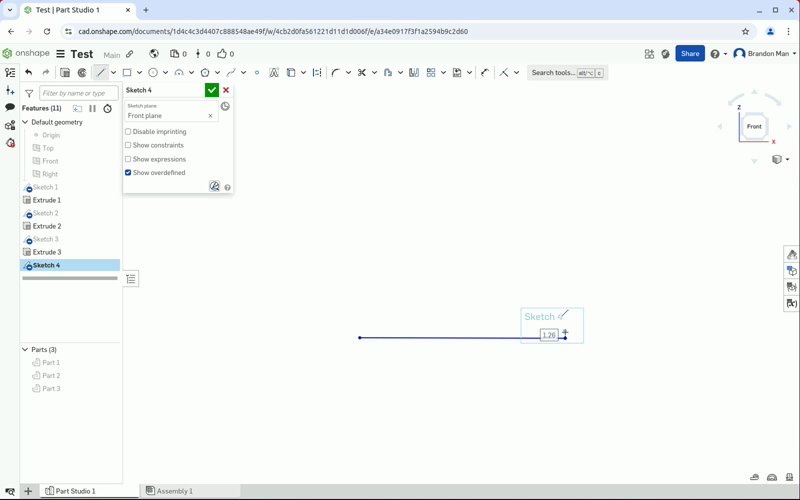
key_down(shift)
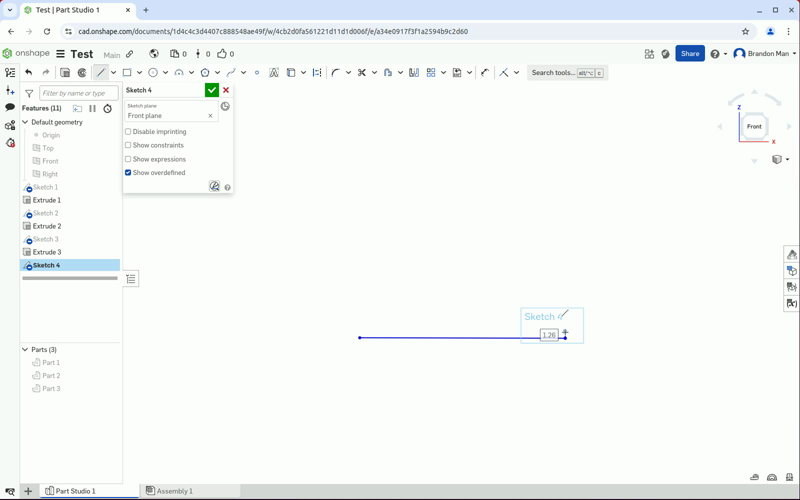
mouse_move(359, 331)
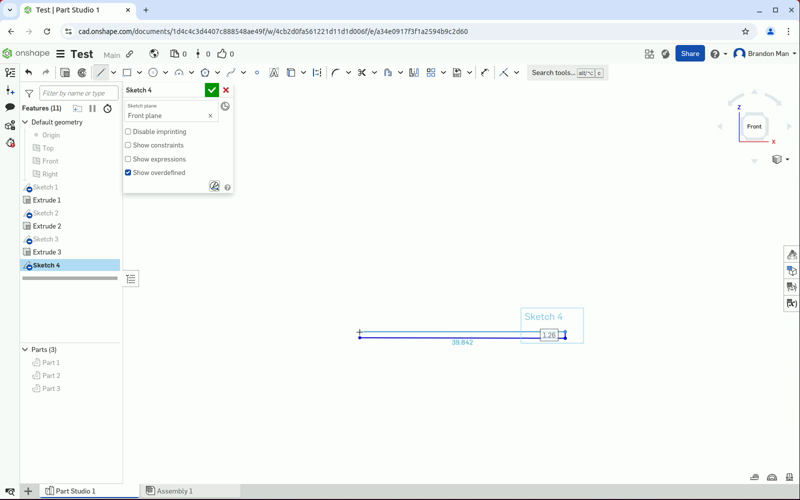
click(359, 331)
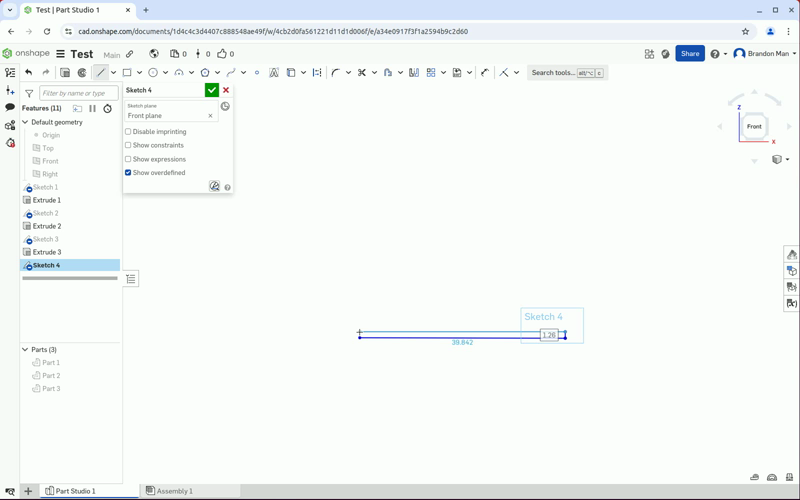
key_up(shift)
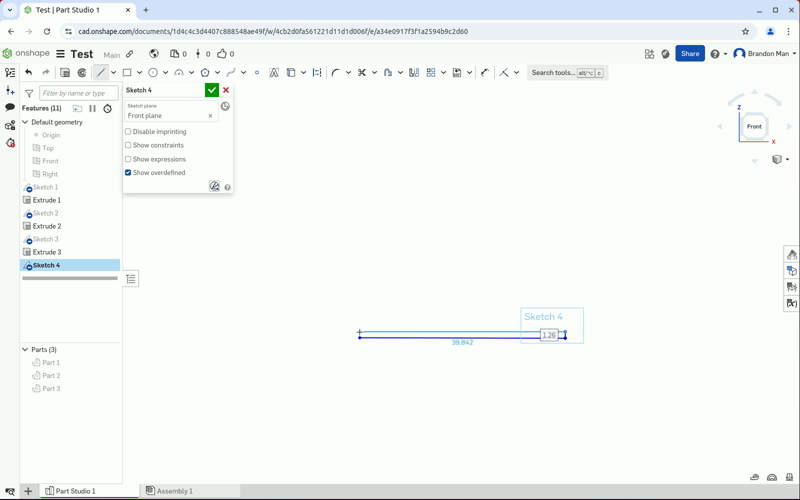
mouse_move(389, 331)
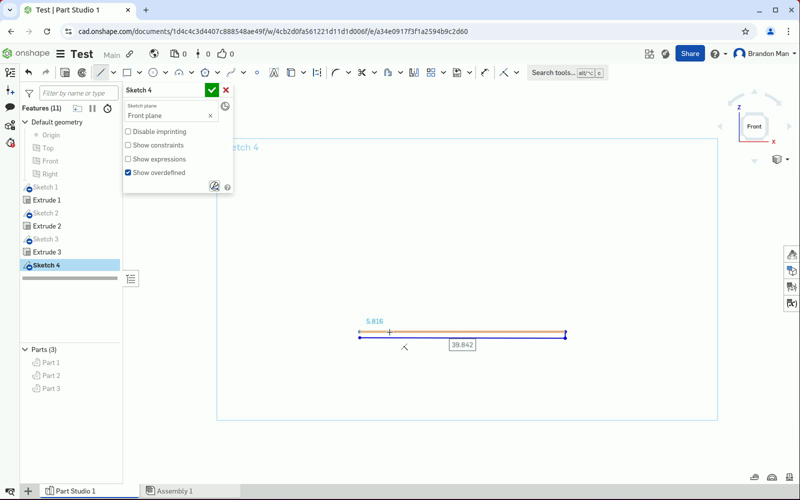
key_down(shift)
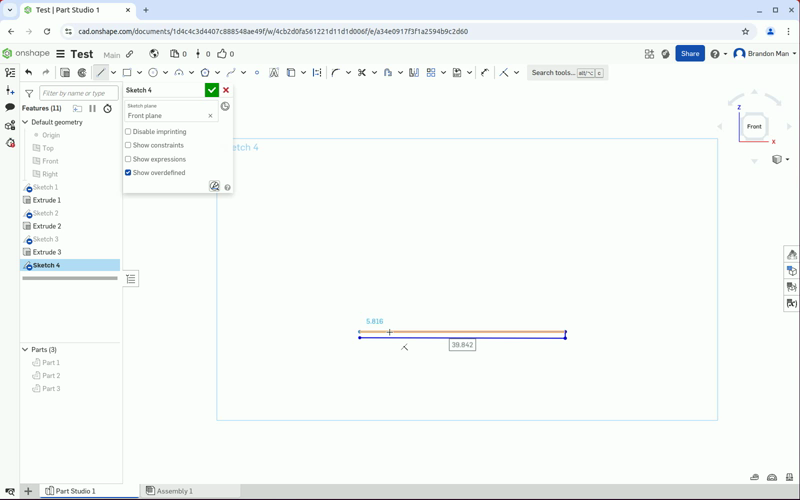
mouse_move(359, 337)
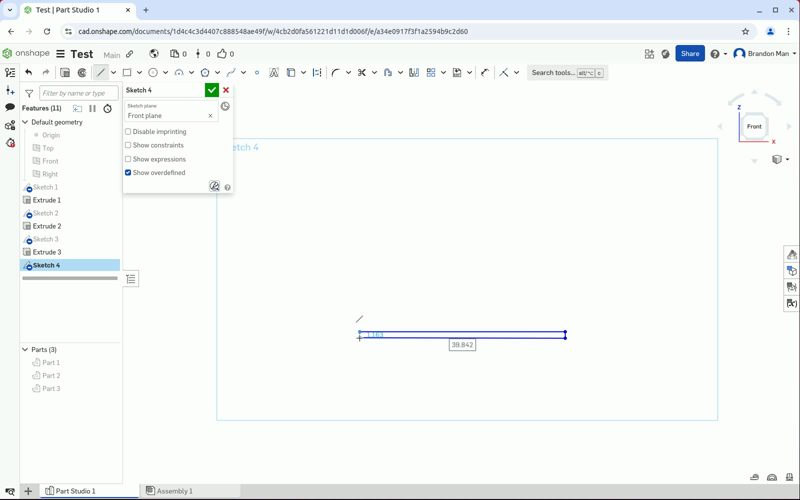
scroll(6)
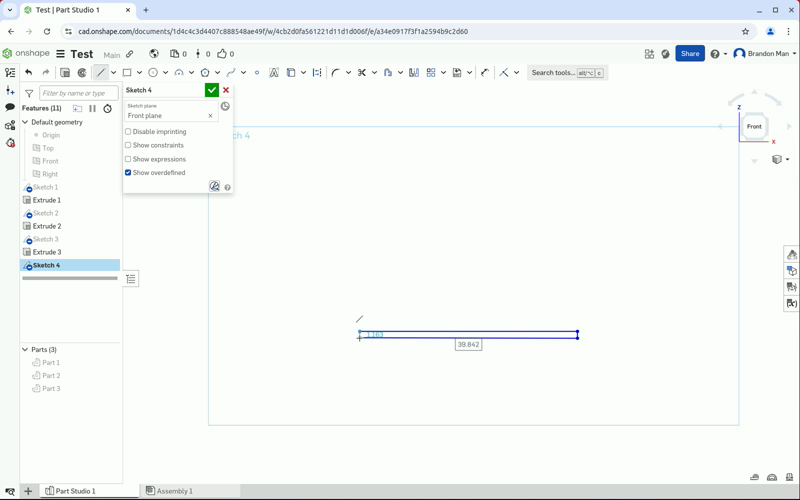
scroll(6)
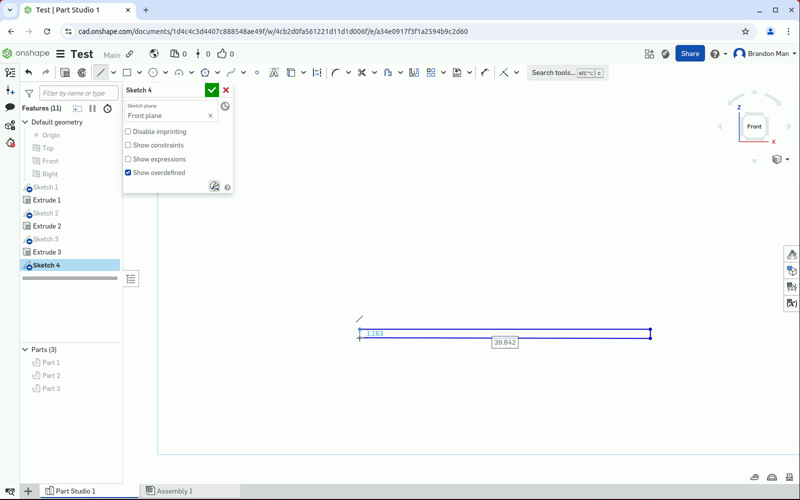
scroll(6)
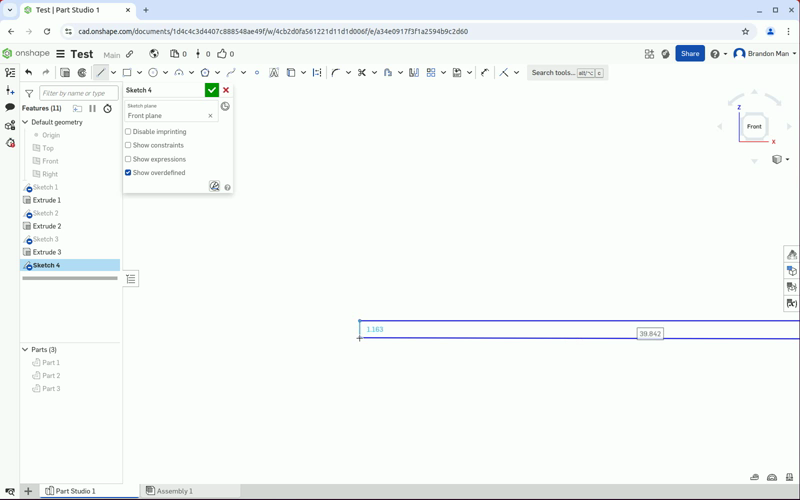
scroll(6)
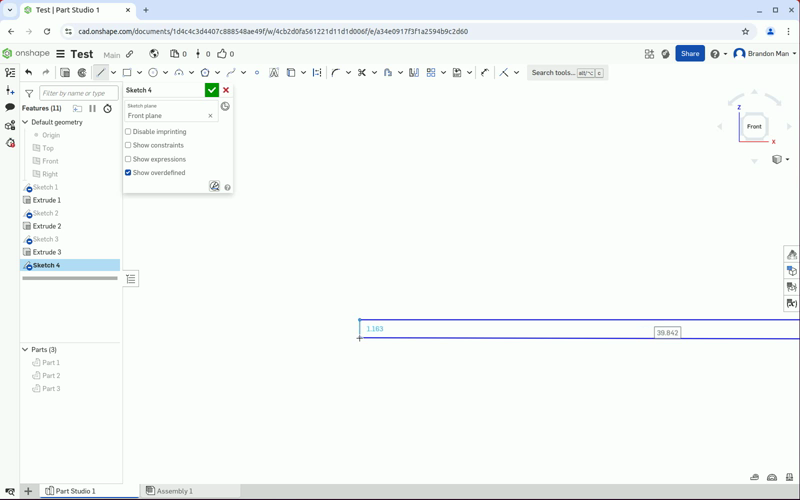
scroll(6)
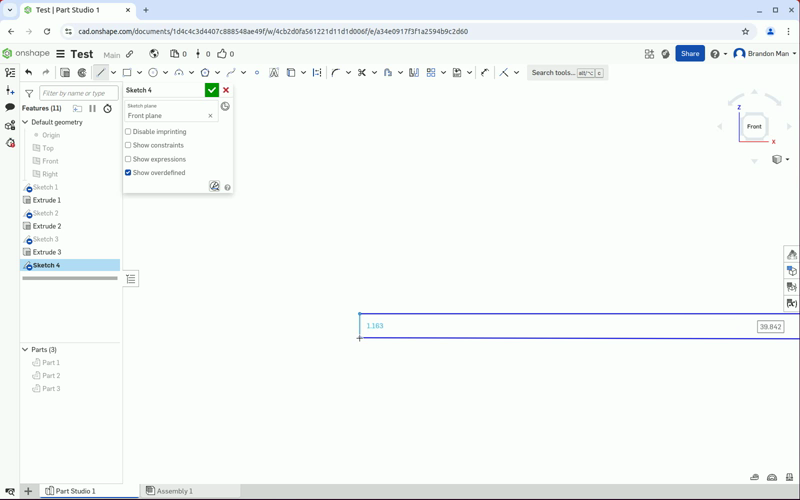
scroll(6)
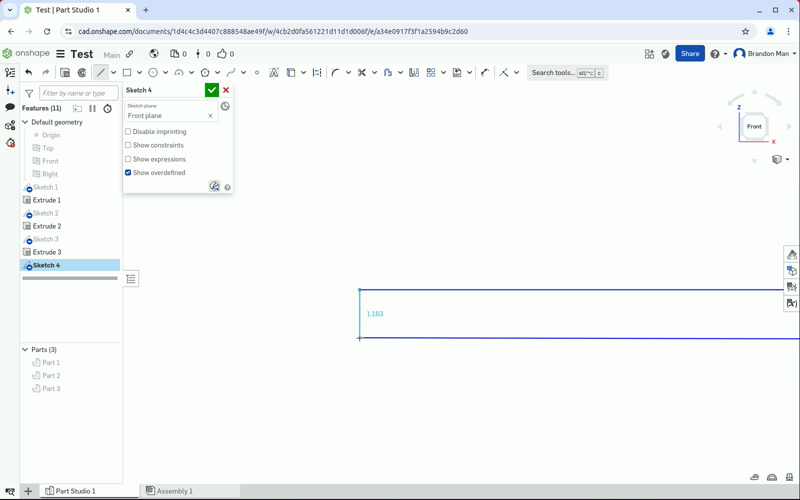
scroll(6)
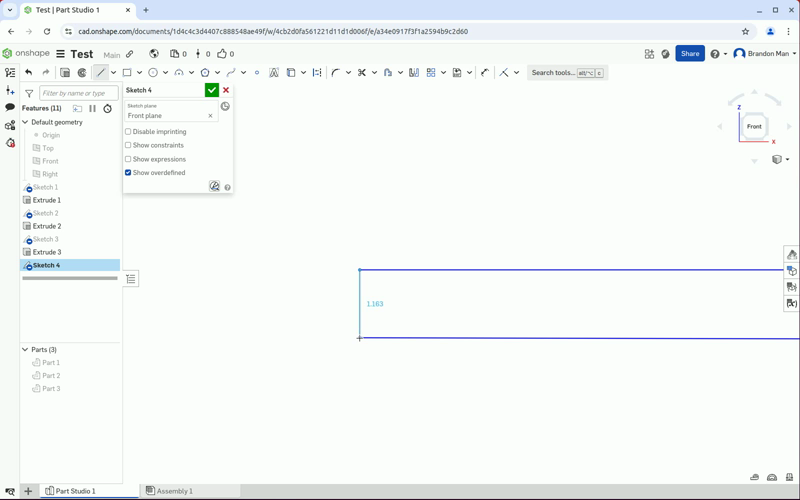
key_up(shift)
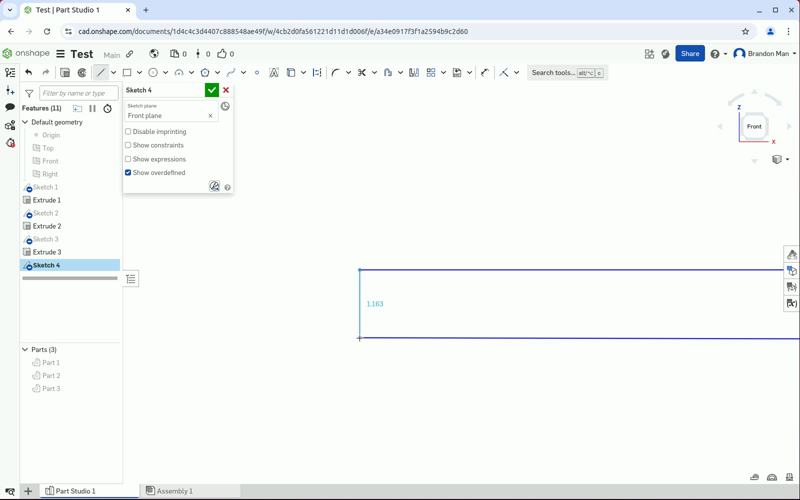
click(359, 337)
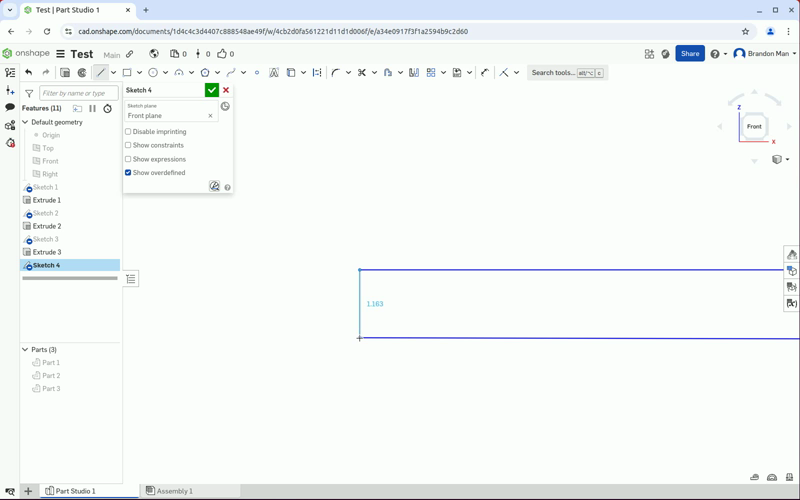
scroll(-6)
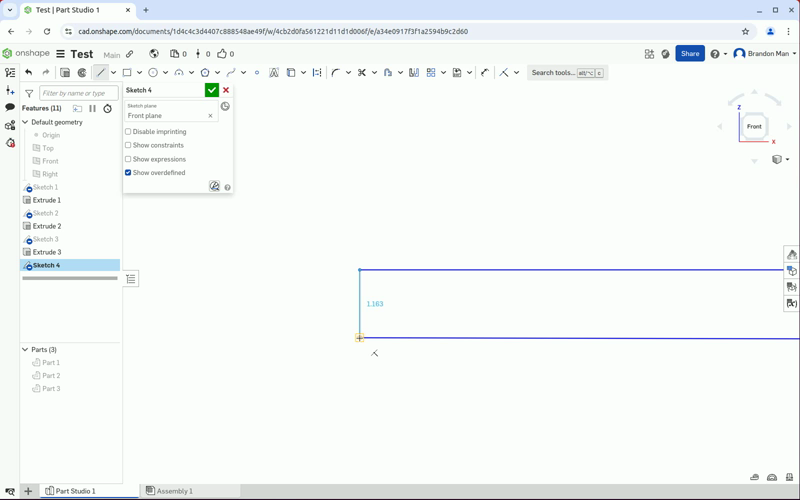
scroll(-6)
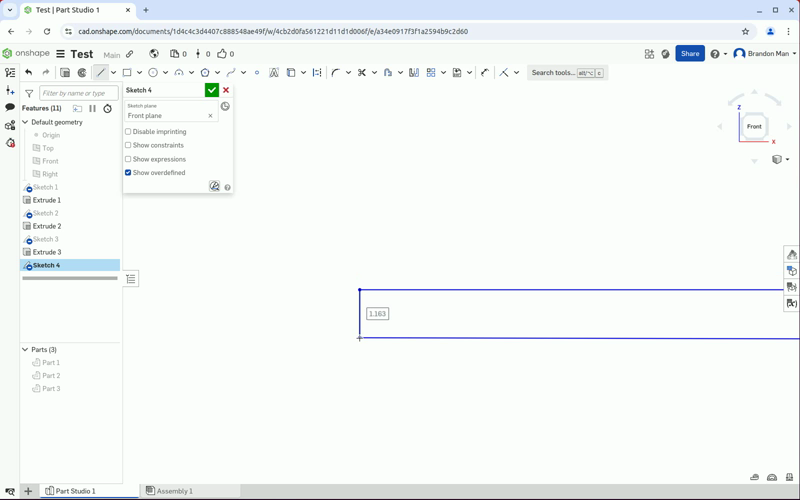
scroll(-6)
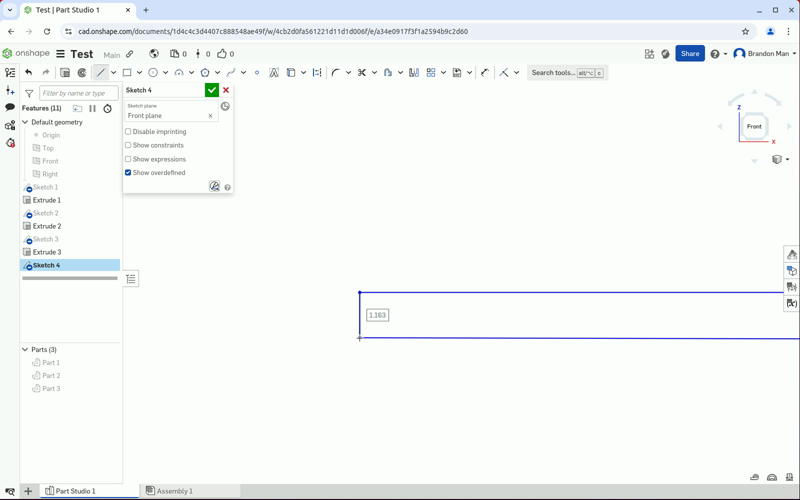
scroll(-6)
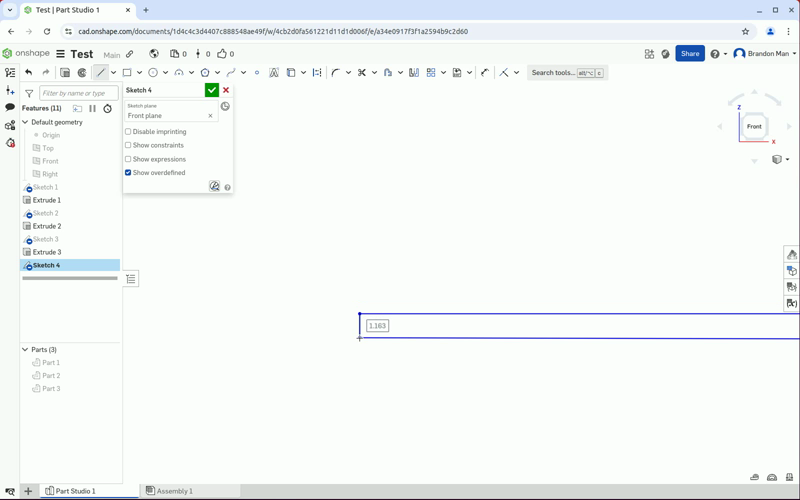
scroll(-6)
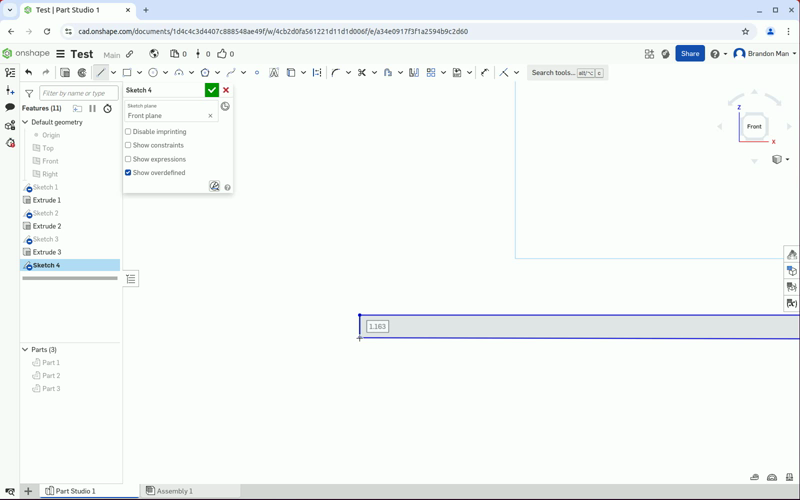
scroll(-6)
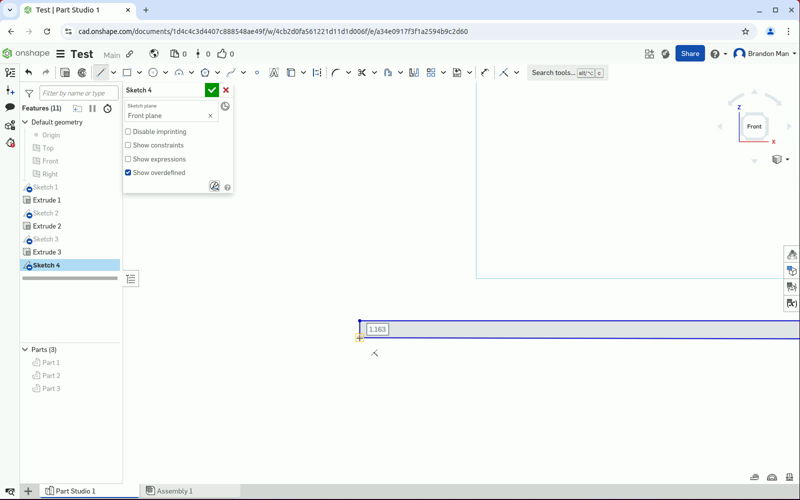
scroll(-6)
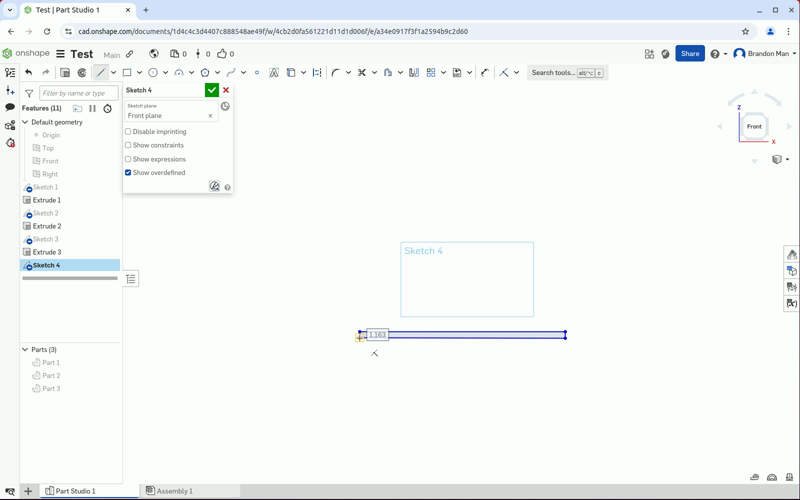
key(esc)
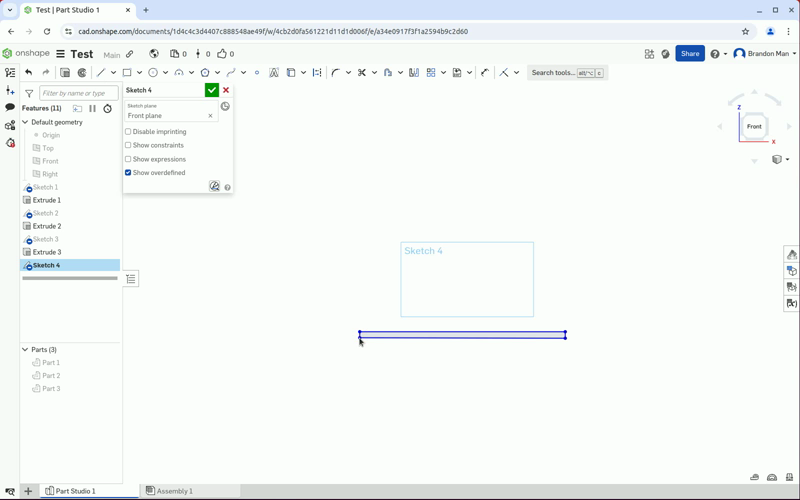
mouse_move(380, 336)
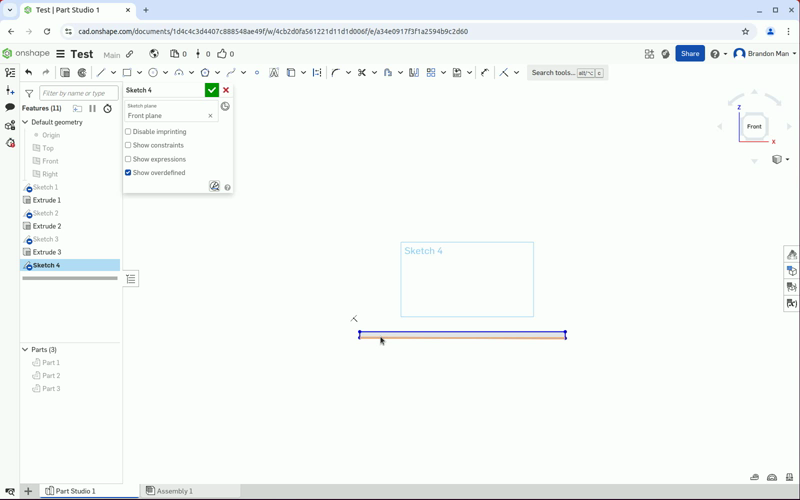
scroll(6)
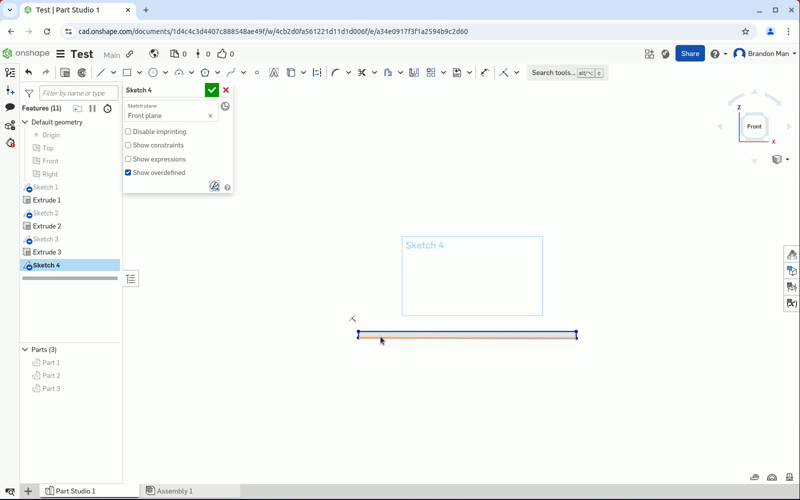
scroll(6)
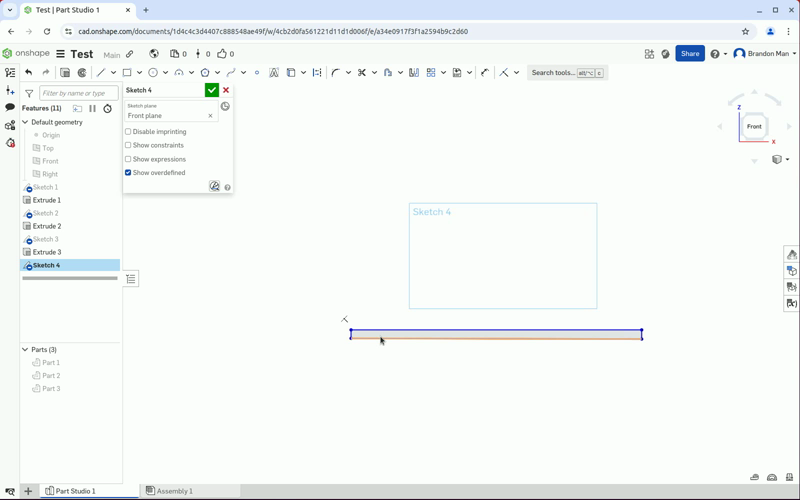
scroll(6)
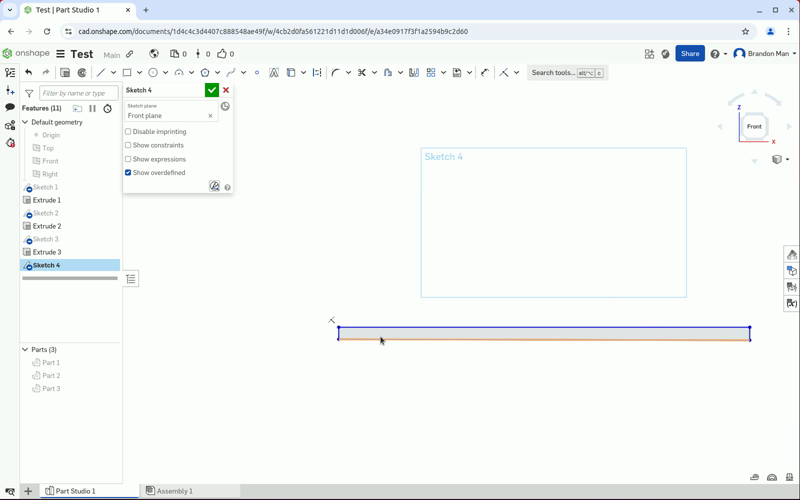
scroll(6)
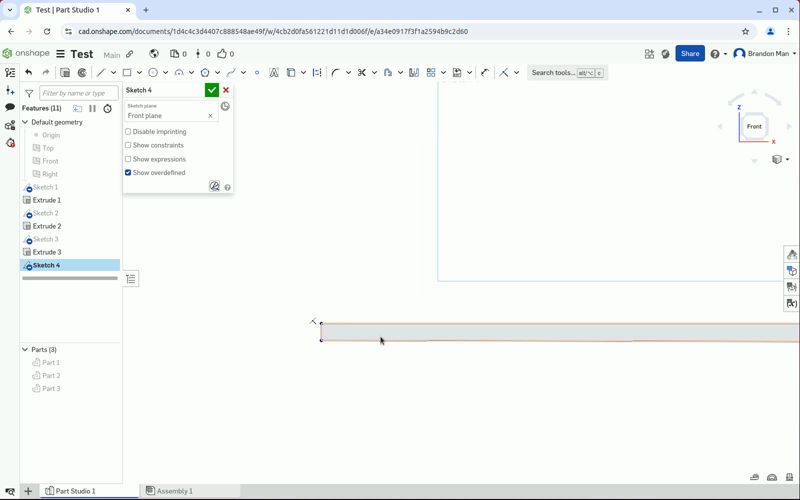
scroll(6)
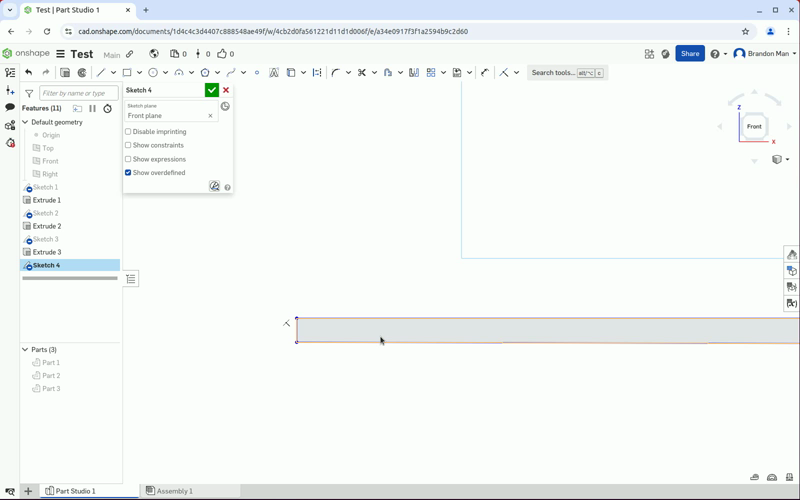
scroll(6)
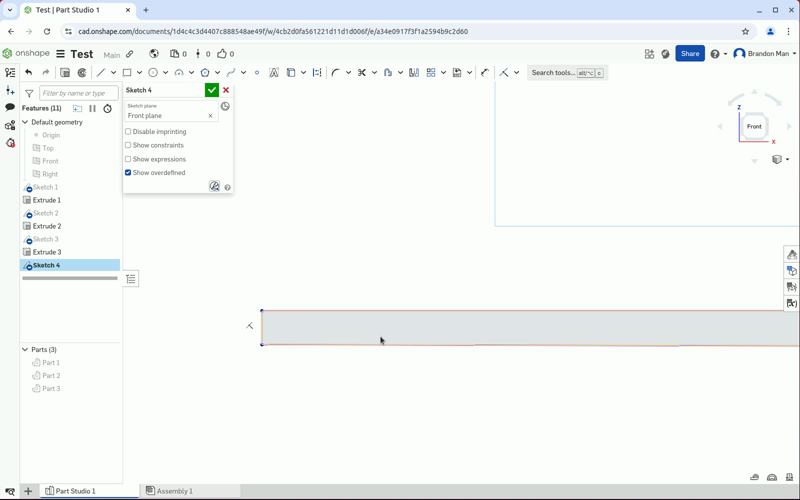
scroll(6)
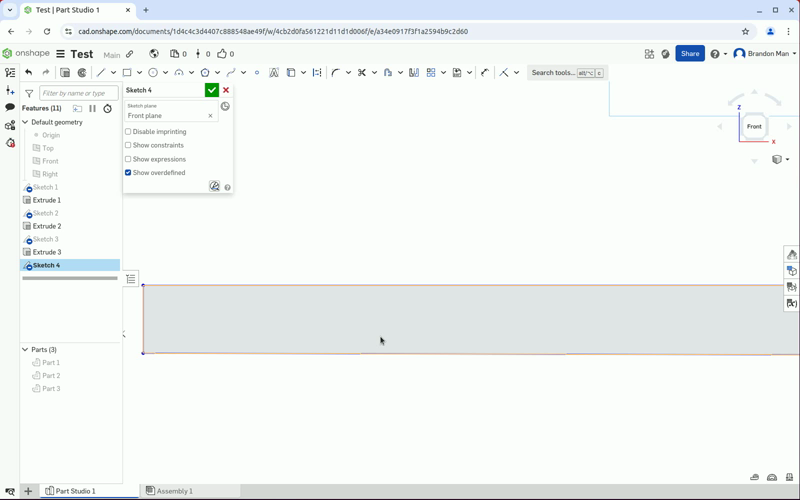
click(380, 336)
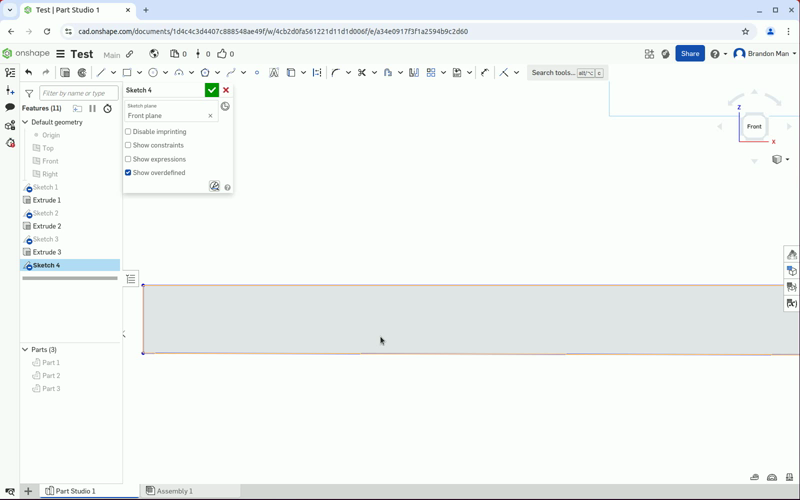
scroll(-6)
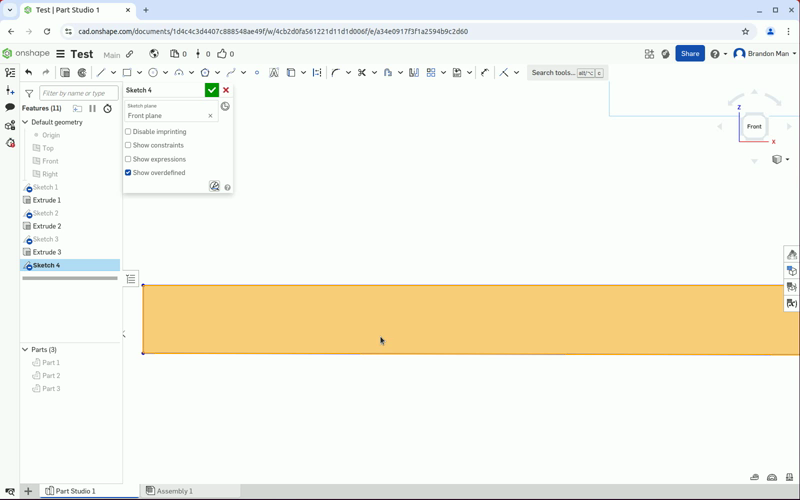
scroll(-6)
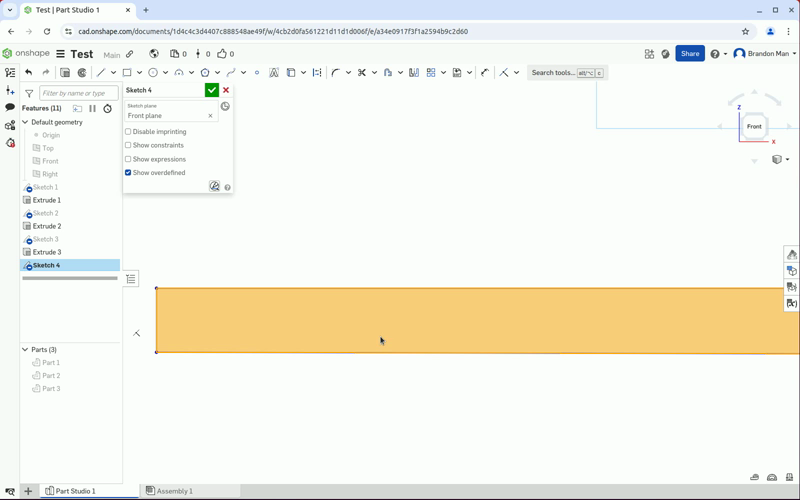
scroll(-6)
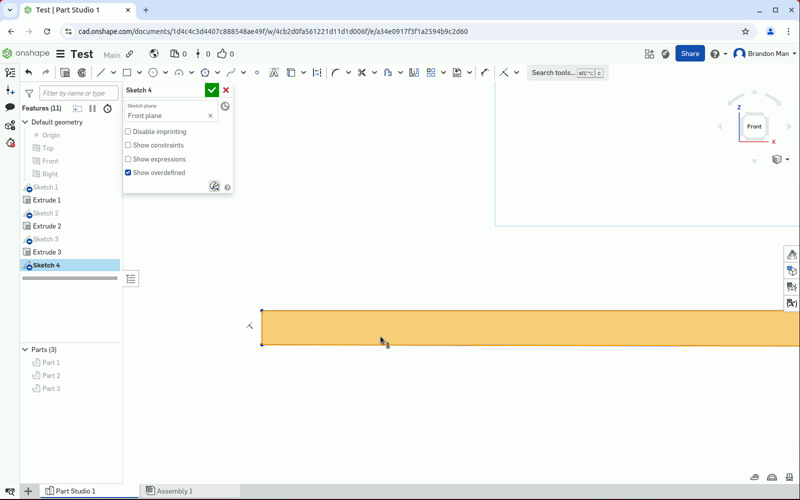
scroll(-6)
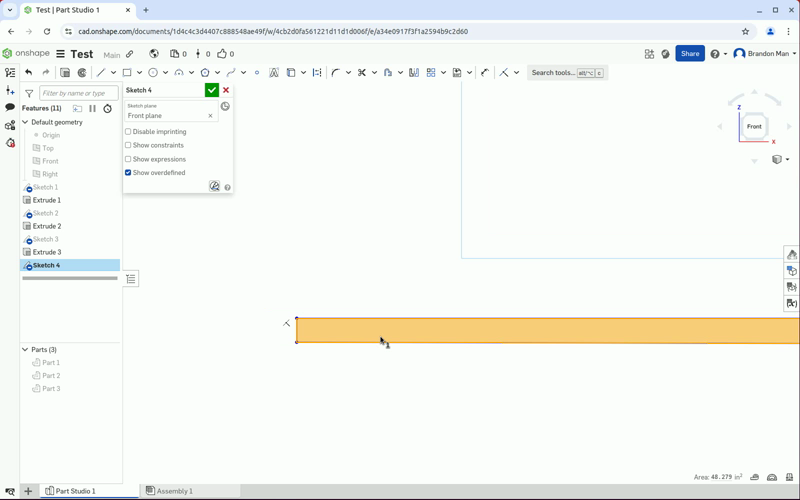
scroll(-6)
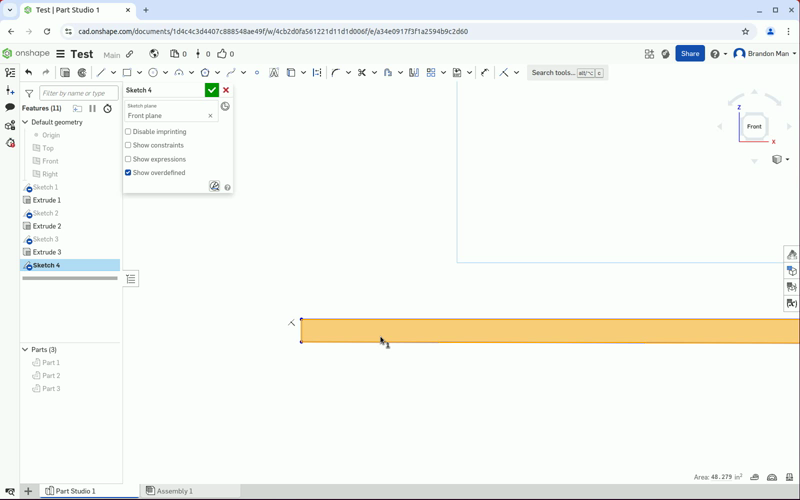
scroll(-6)
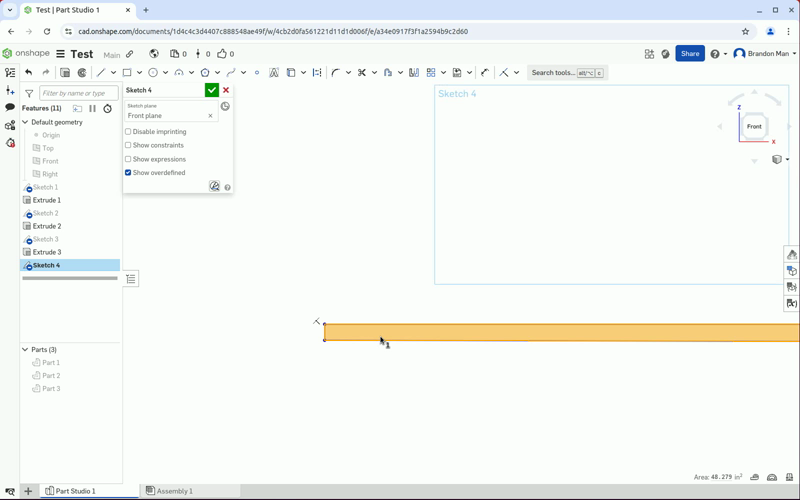
scroll(-6)
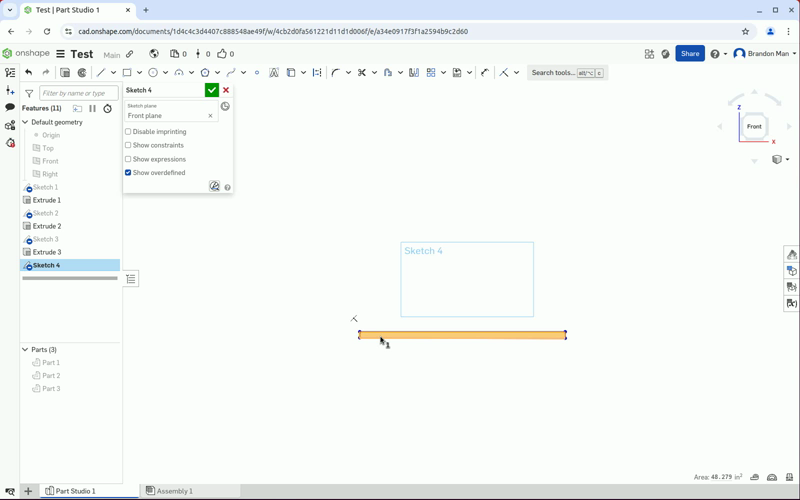
mouse_move(73, 352)
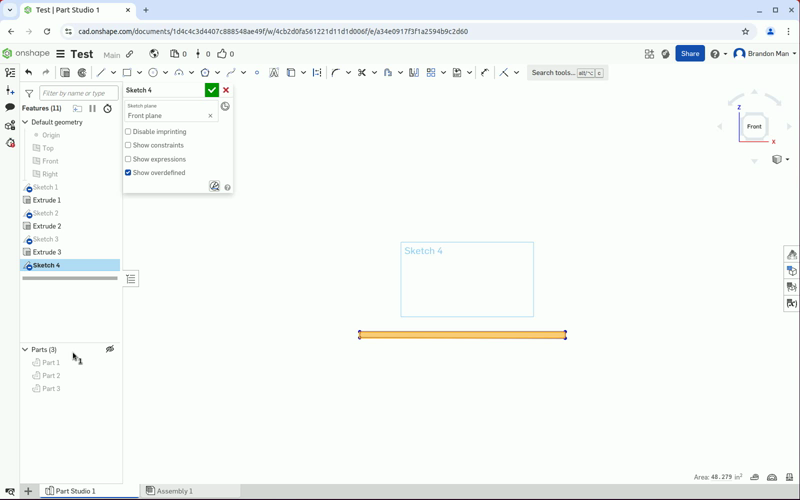
key(shift+y)
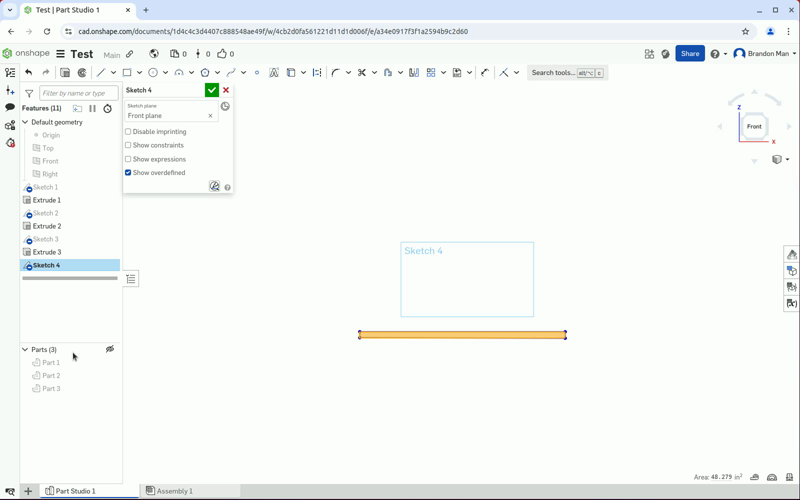
key(shift+e)
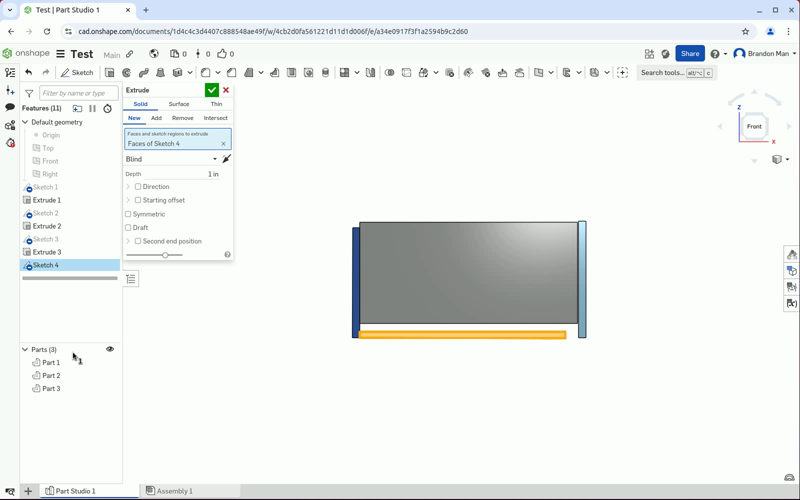
mouse_move(143, 106)
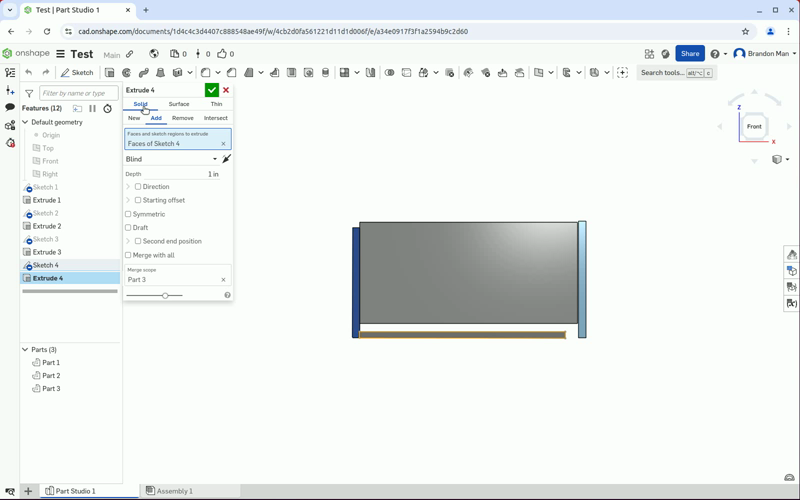
click(143, 106)
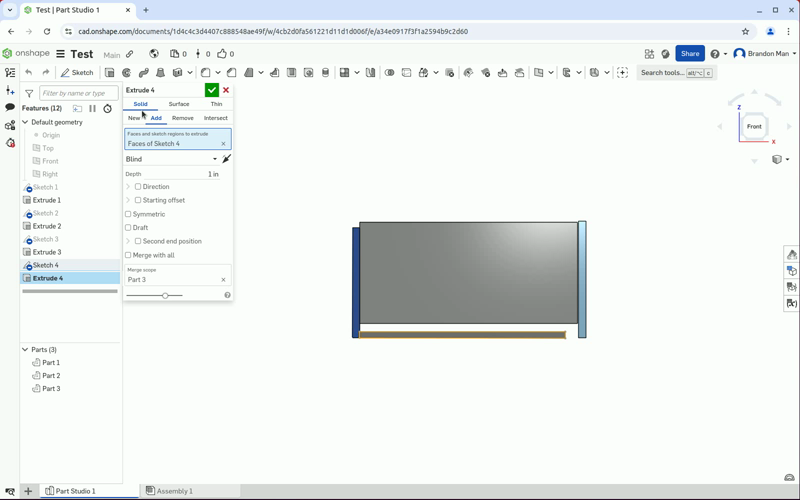
mouse_move(137, 120)
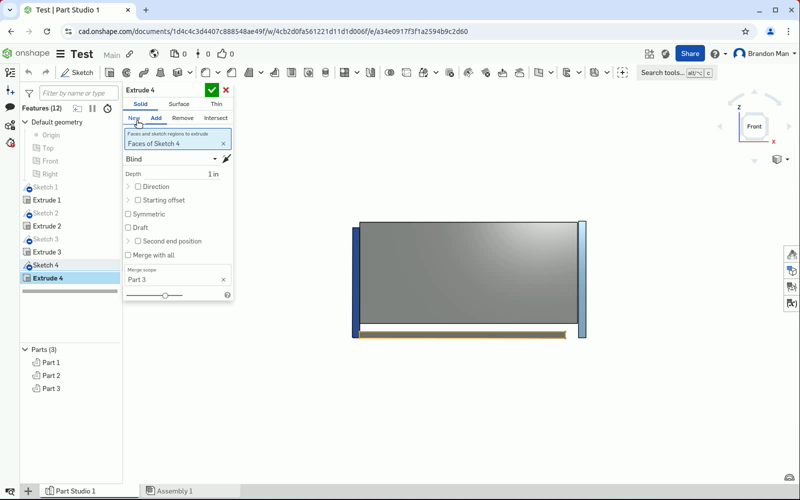
click(137, 120)
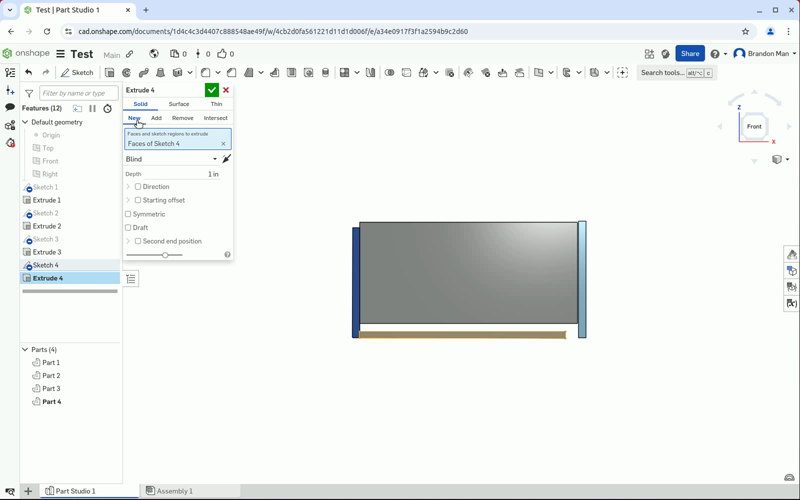
key(tab, 4)
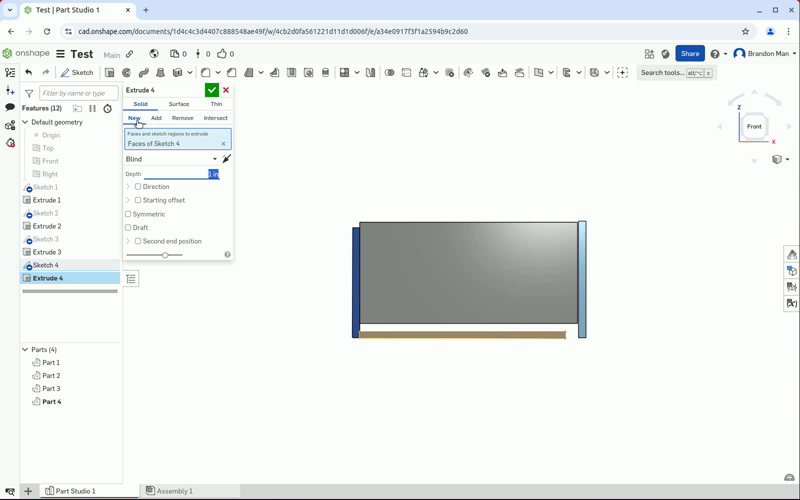
text(2.889)
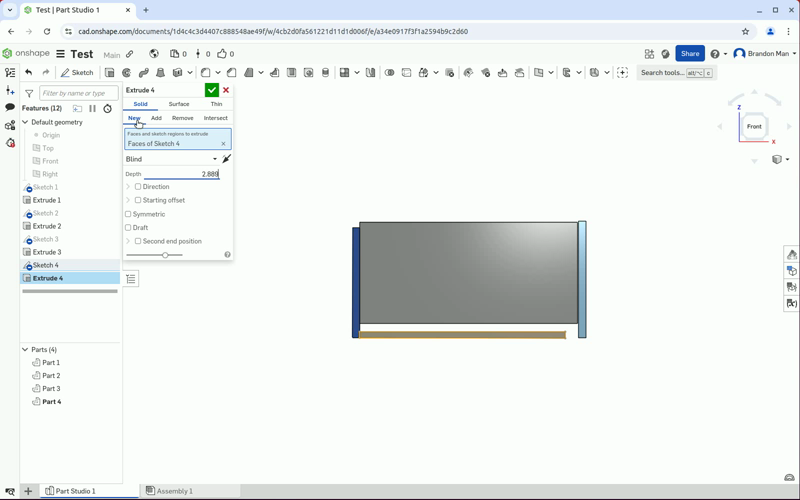
key(enter)
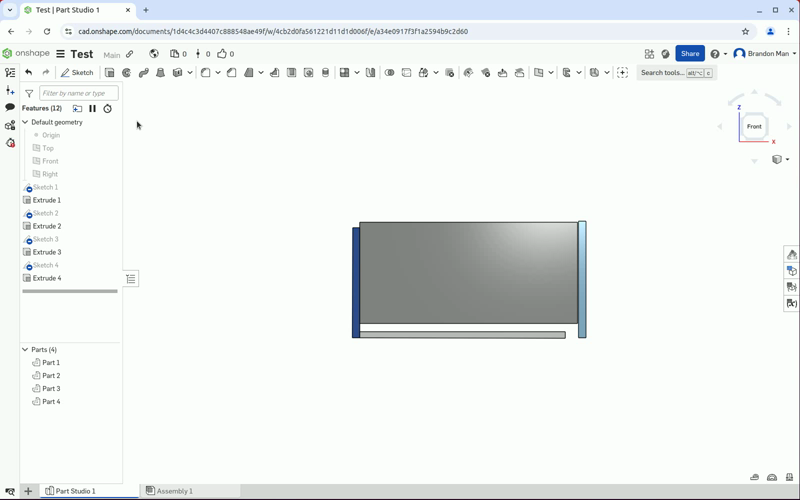
key(shift+h)
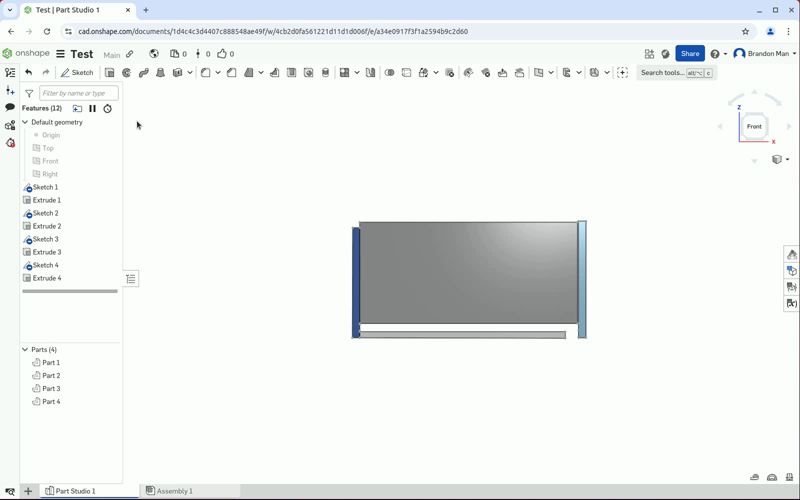
key(shift+h)
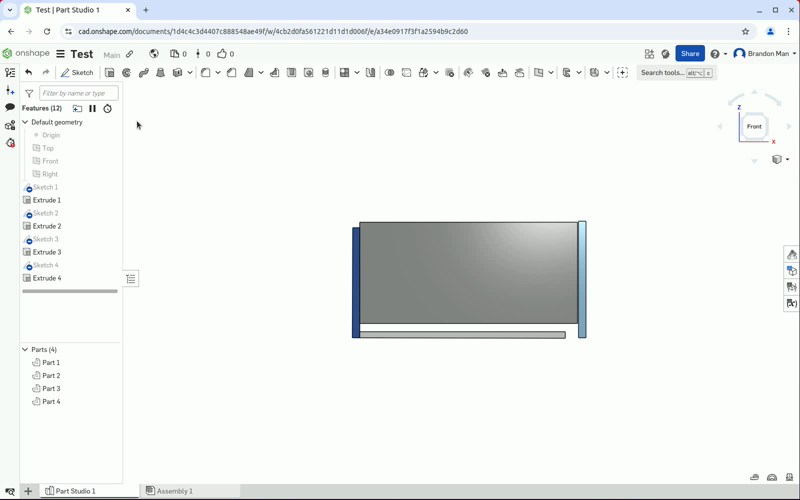
mouse_move(73, 189)
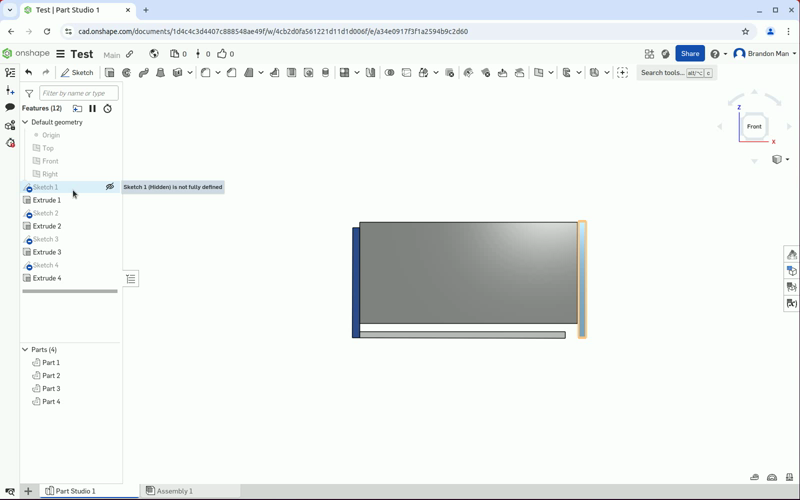
click(73, 189)
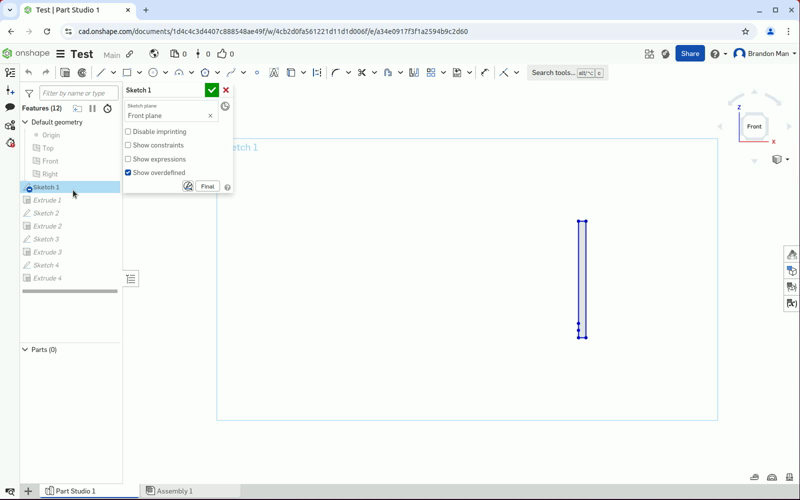
mouse_move(229, 92)
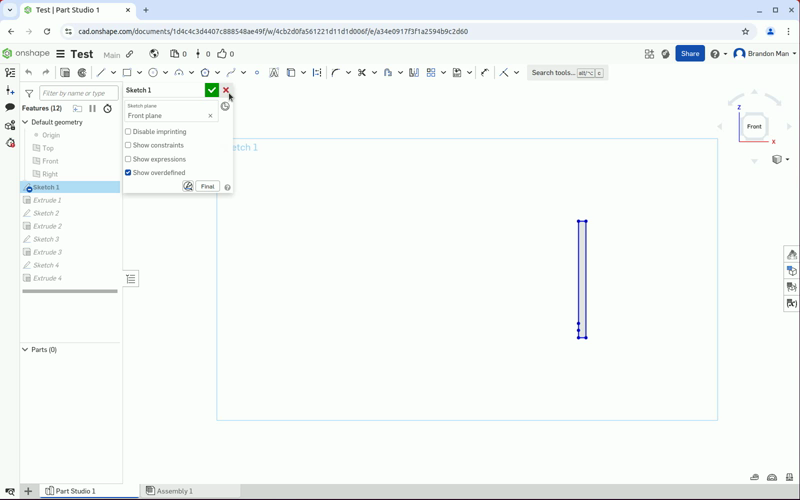
click(229, 92)
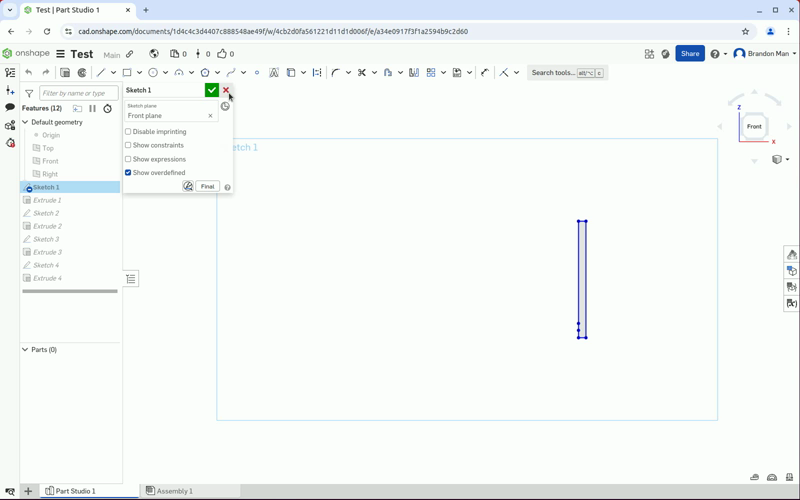
key(shift+s)
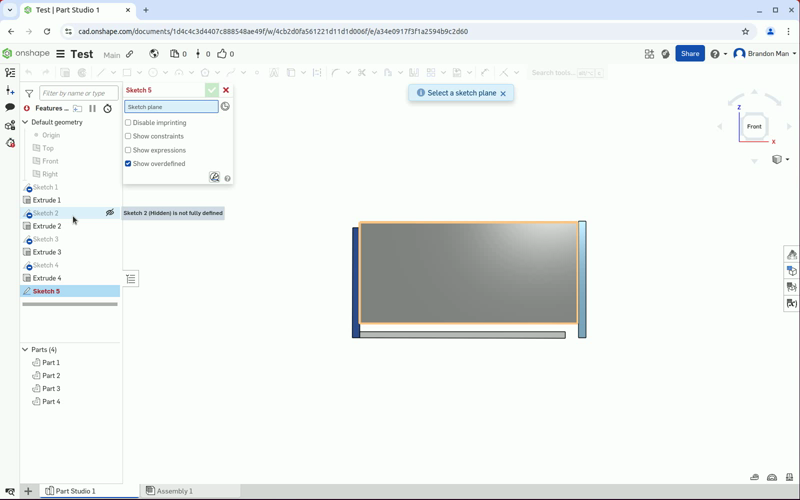
scroll(3)
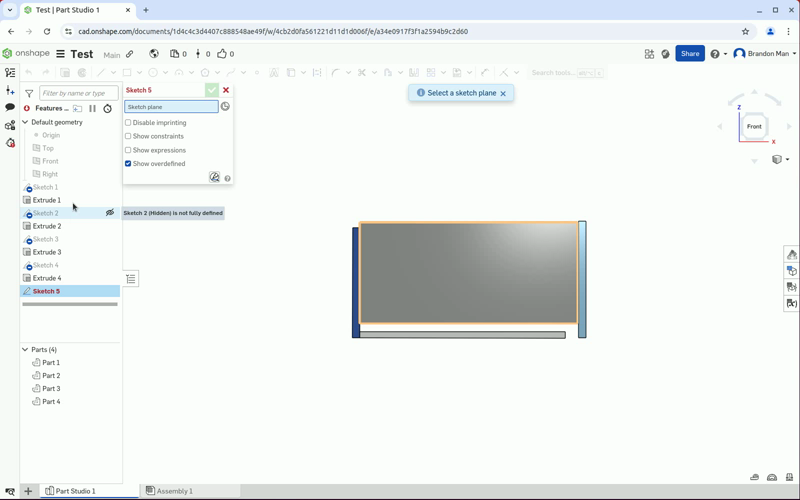
mouse_move(73, 163)
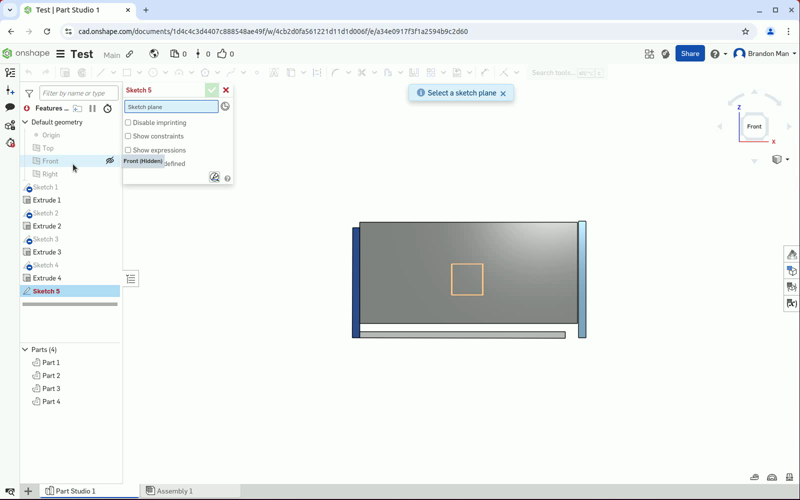
click(73, 163)
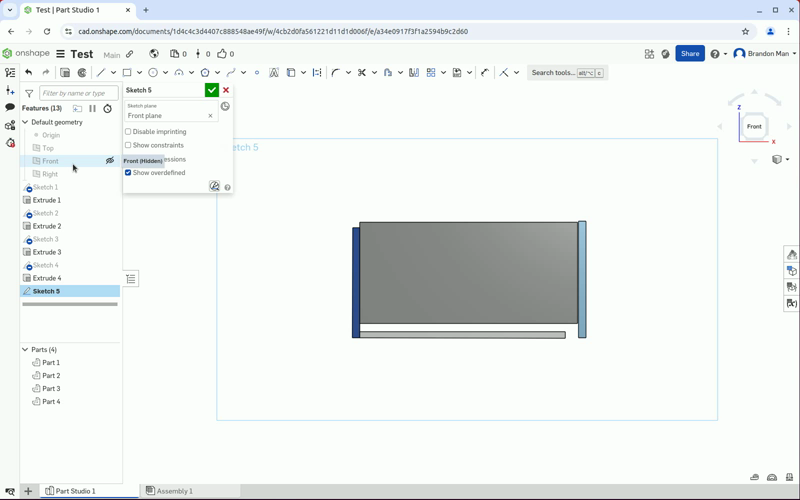
mouse_move(73, 352)
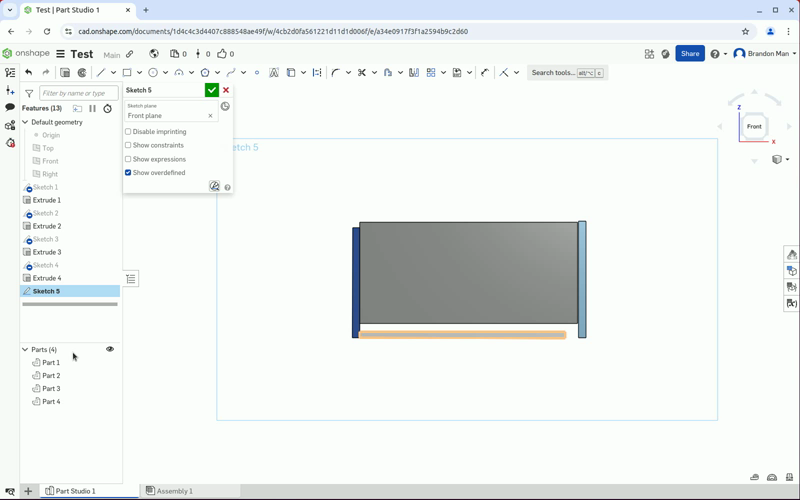
key(y)
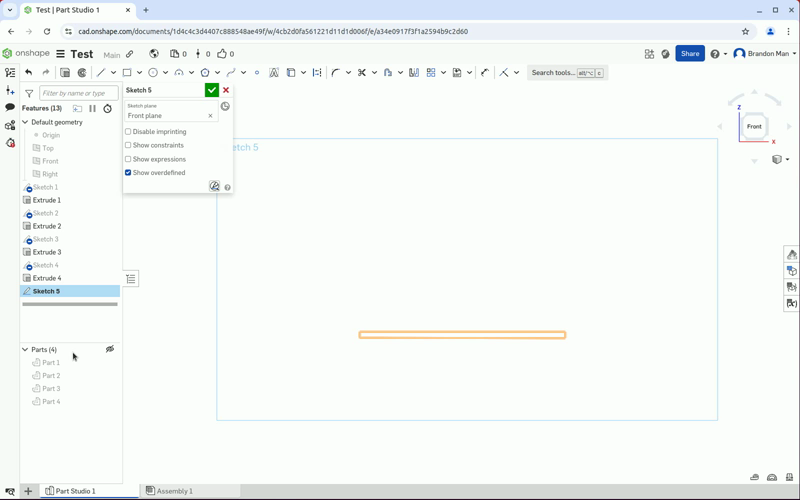
key(l)
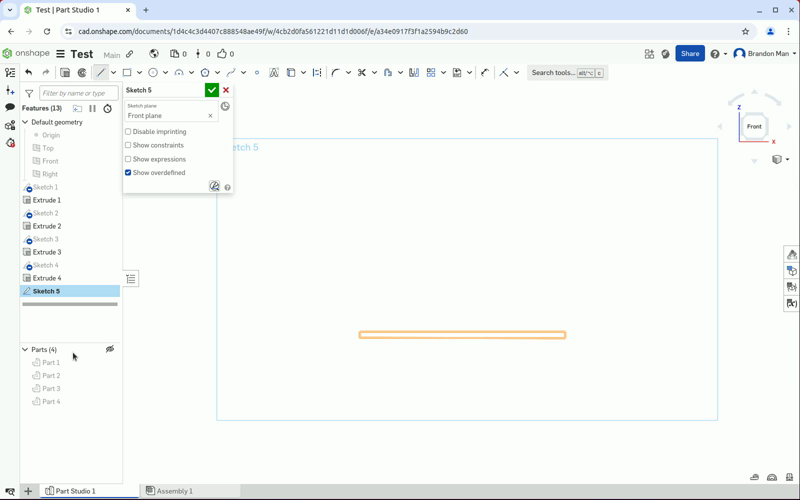
key_down(shift)
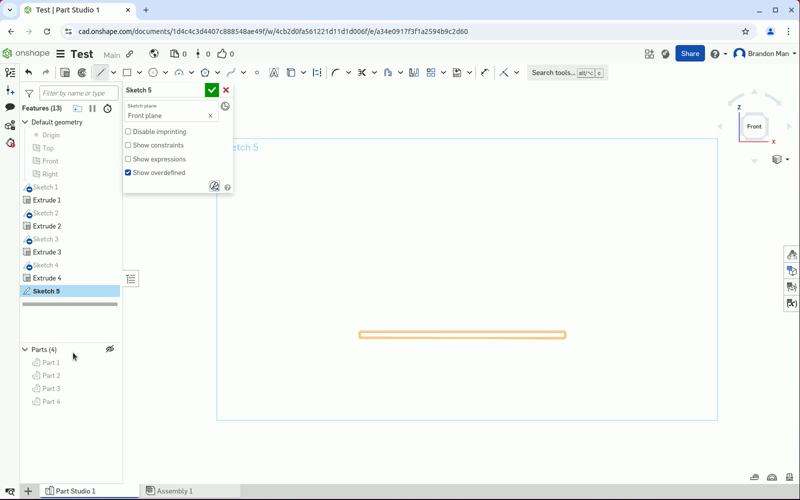
mouse_move(359, 330)
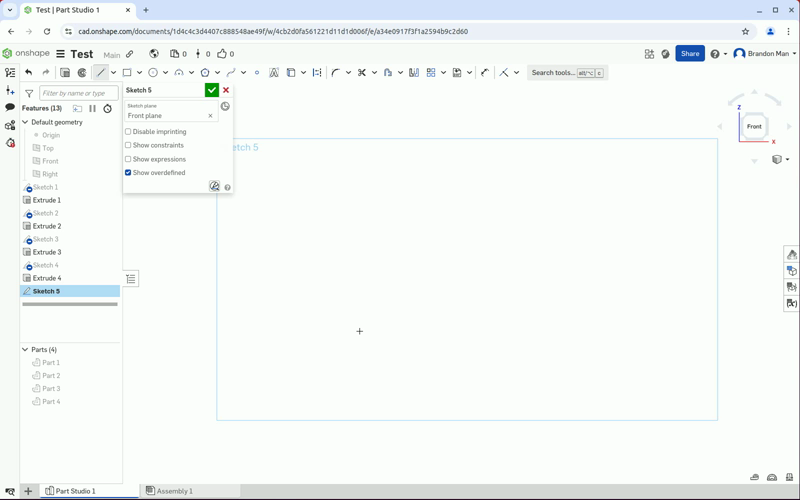
click(359, 330)
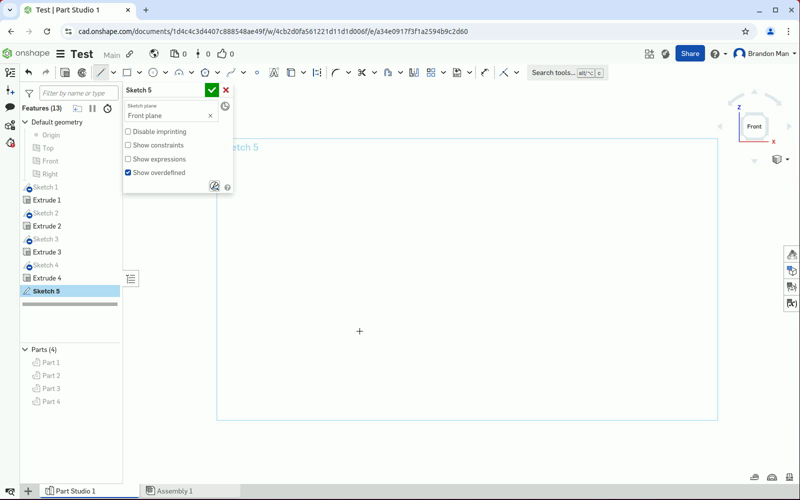
key_up(shift)
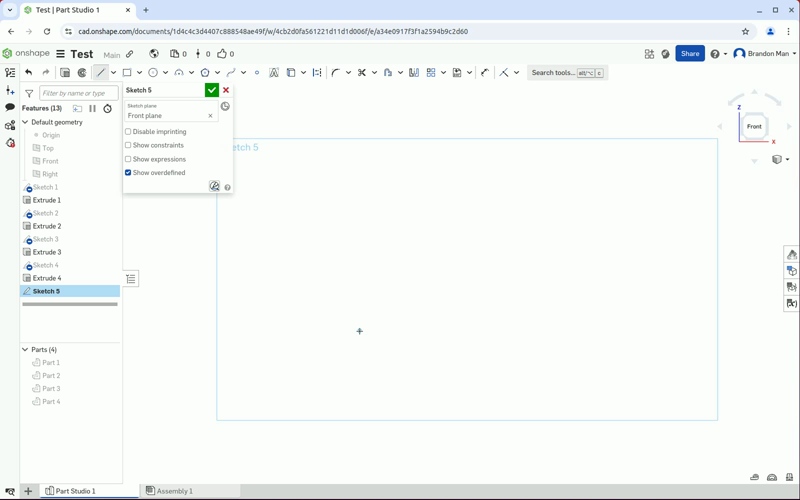
key_down(shift)
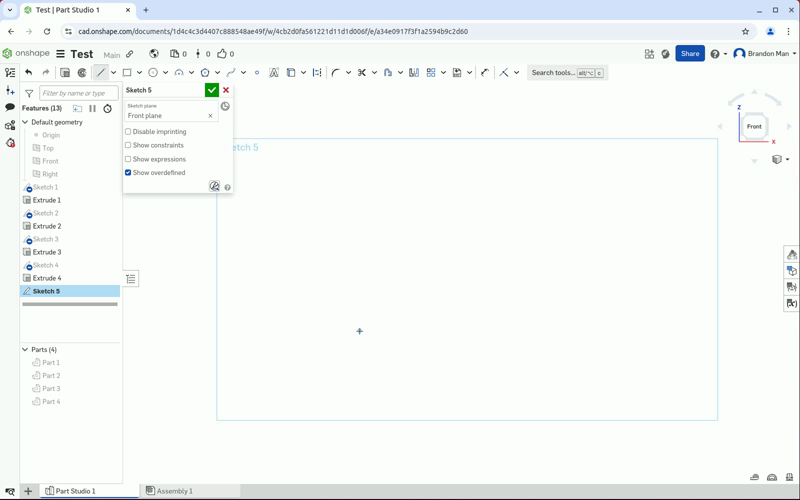
mouse_move(565, 330)
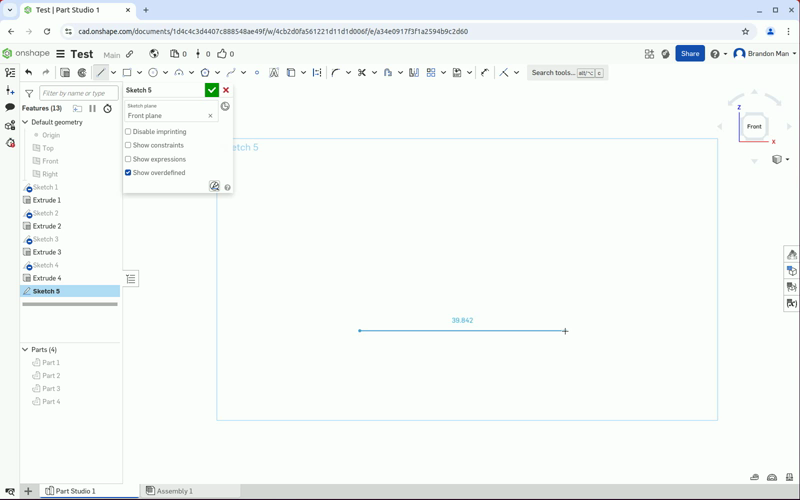
click(565, 330)
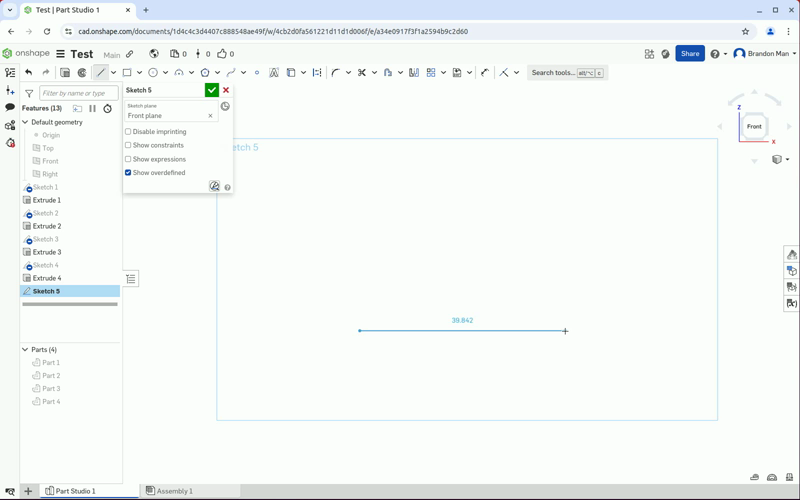
key_up(shift)
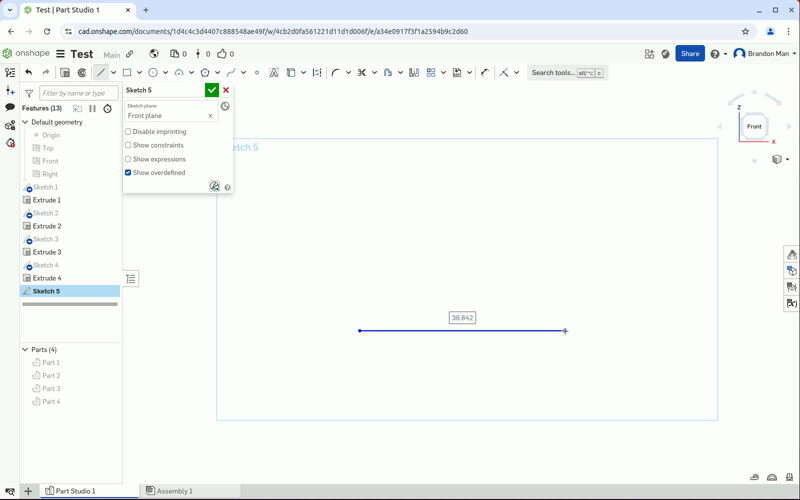
key_down(shift)
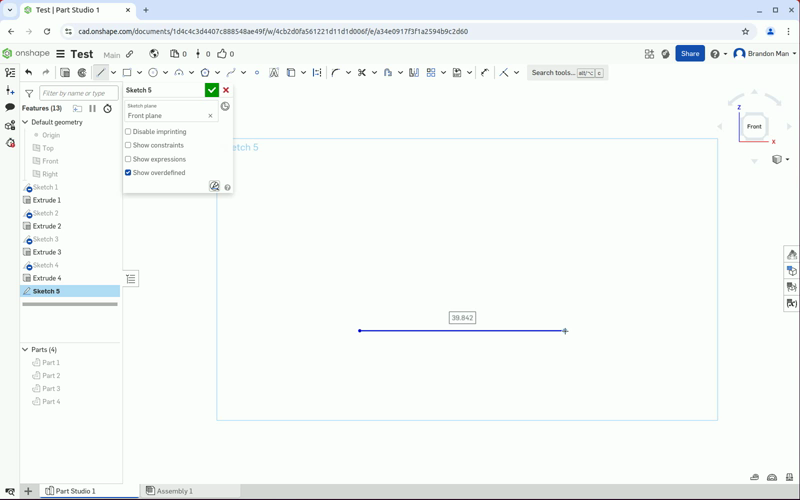
mouse_move(589, 330)
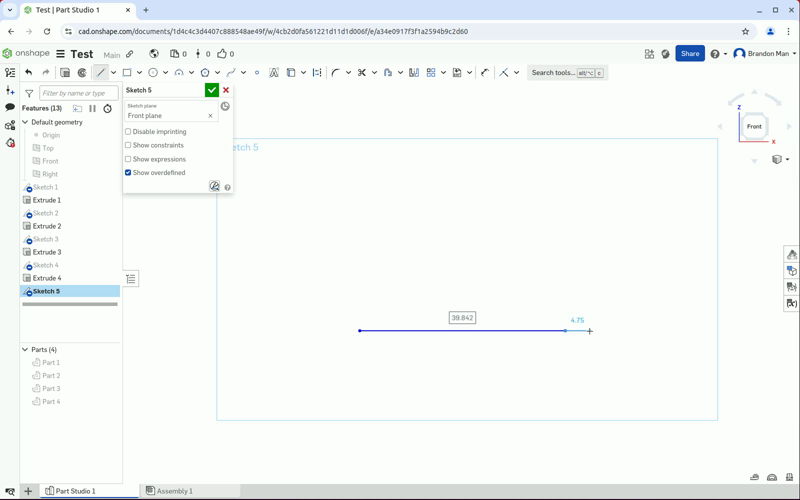
mouse_move(565, 324)
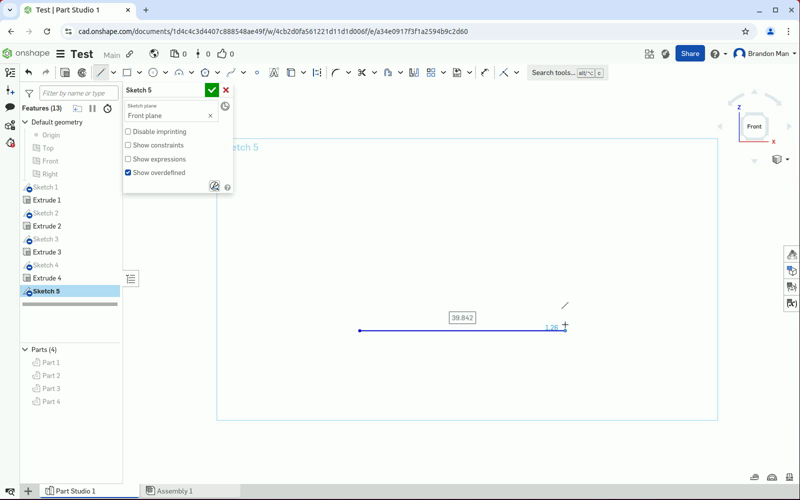
scroll(6)
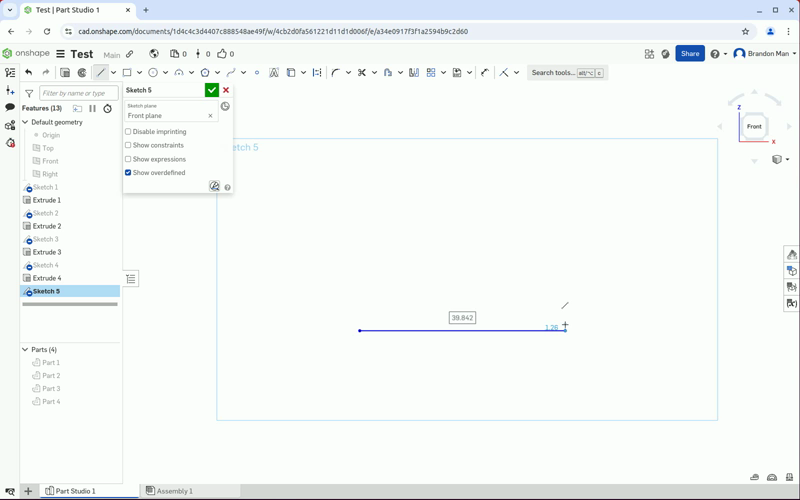
scroll(6)
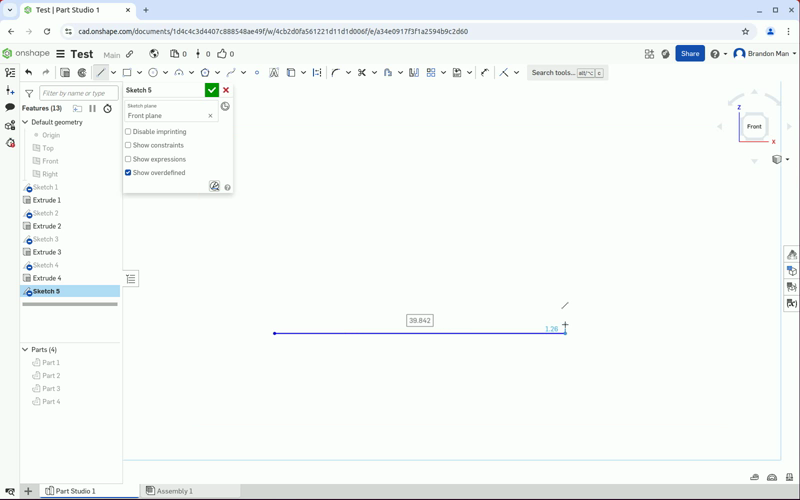
scroll(6)
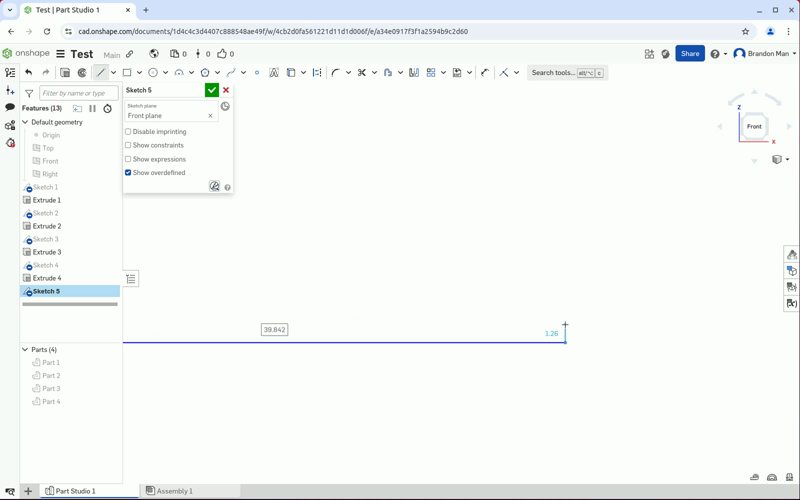
scroll(6)
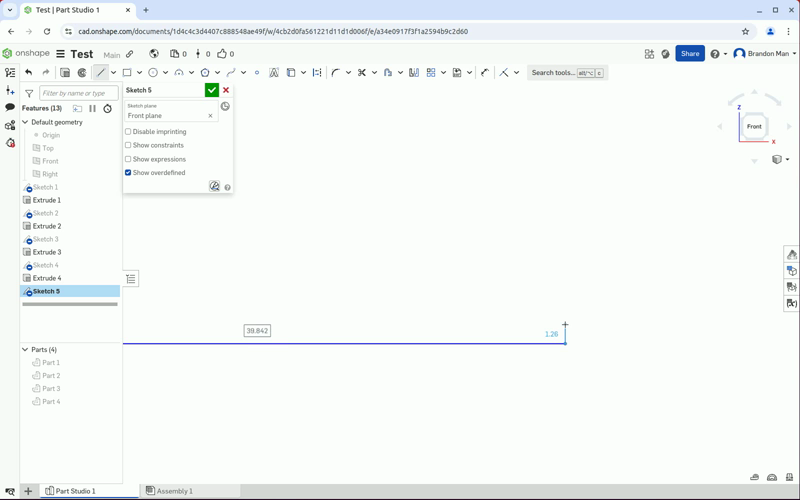
scroll(6)
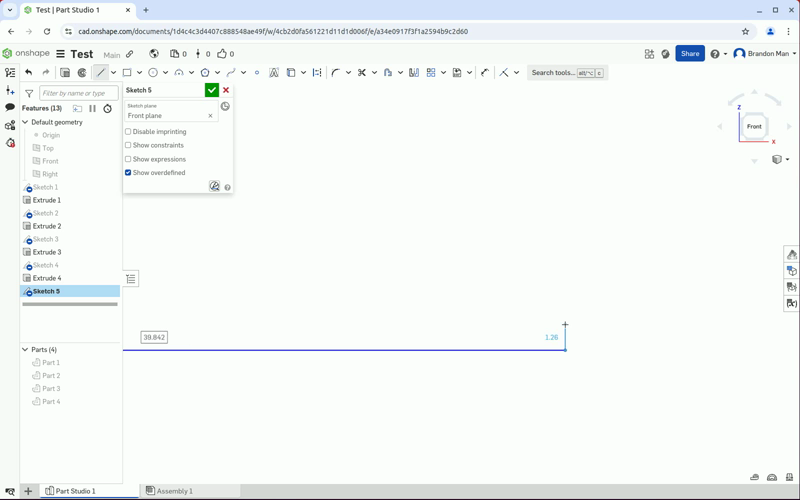
scroll(6)
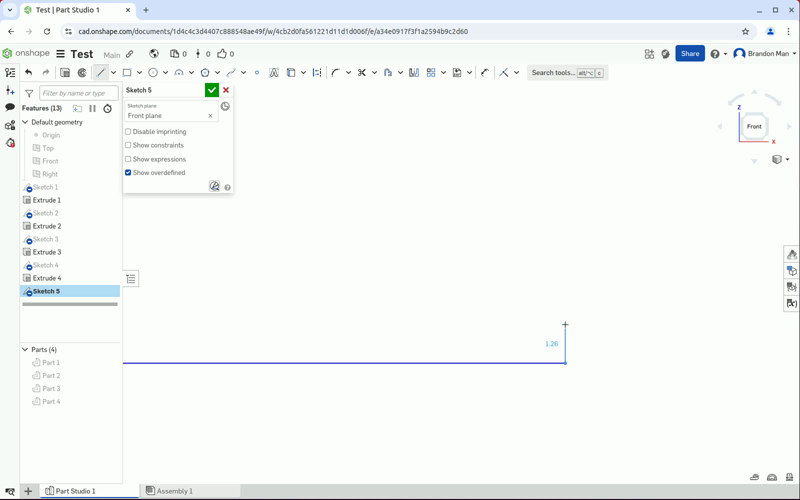
scroll(6)
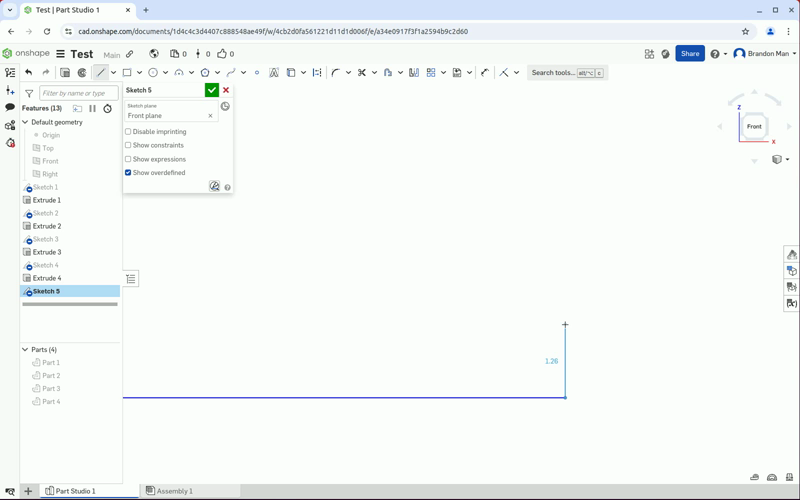
click(565, 324)
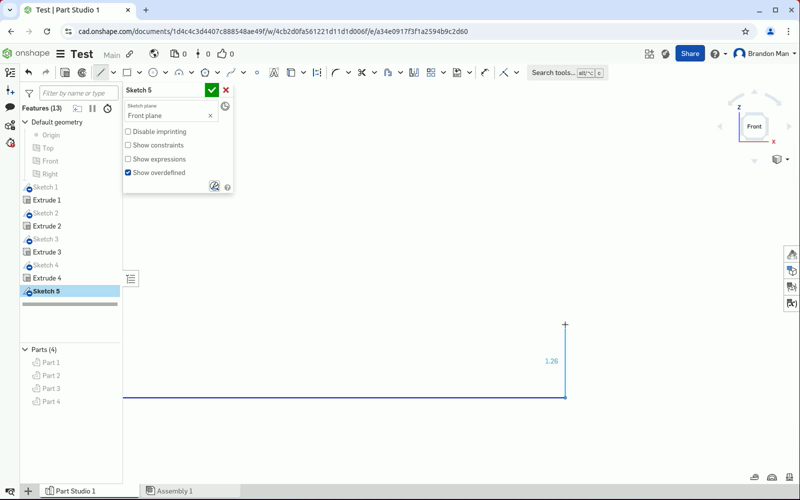
scroll(-6)
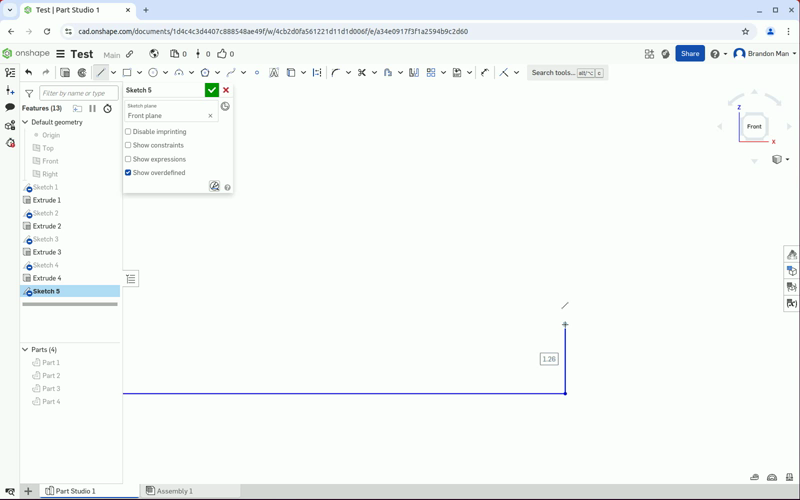
scroll(-6)
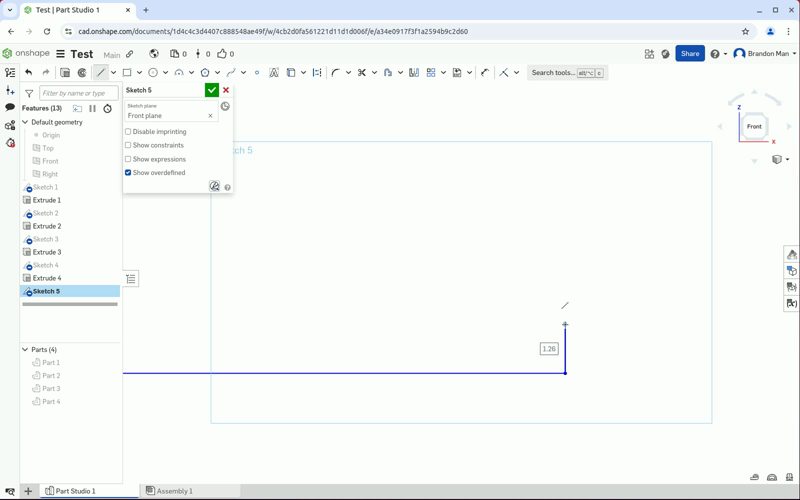
scroll(-6)
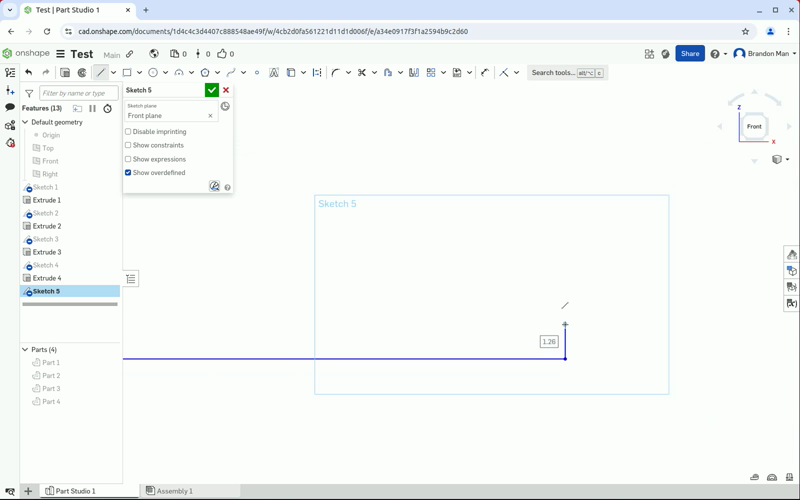
scroll(-6)
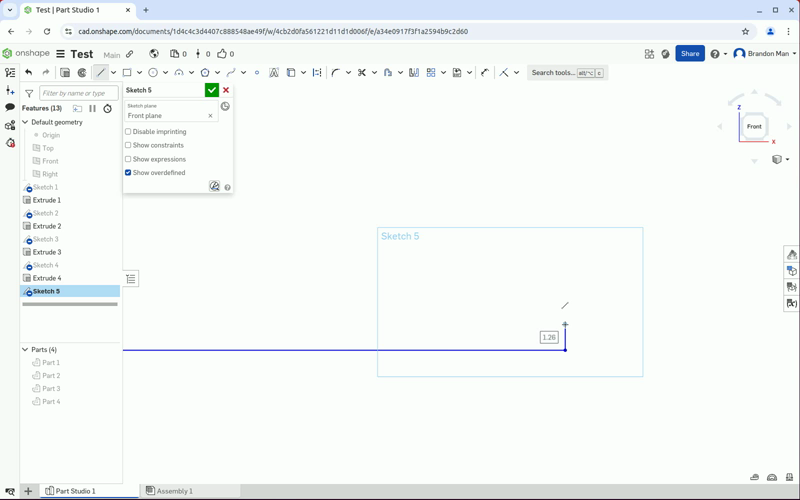
scroll(-6)
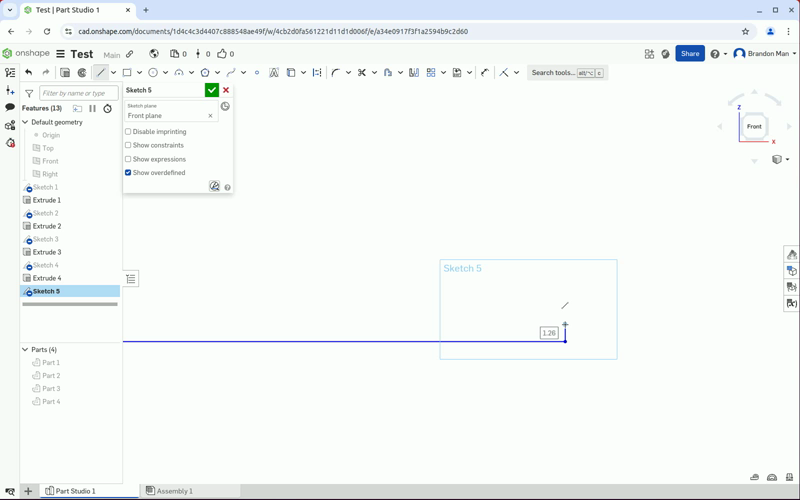
scroll(-6)
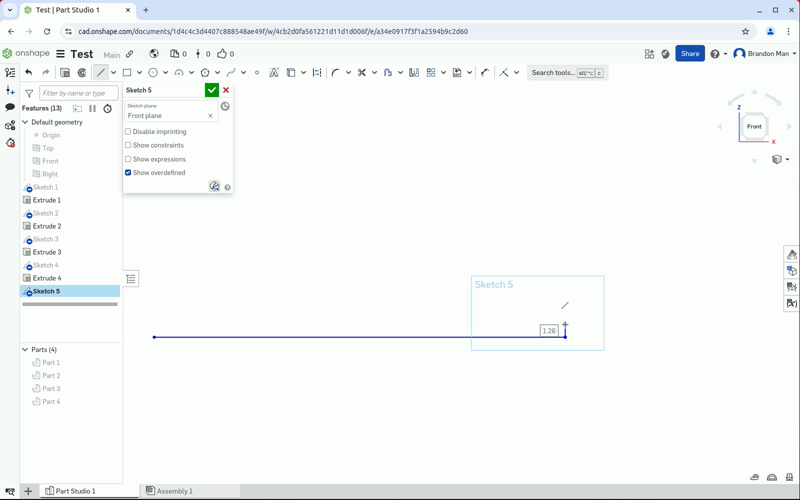
scroll(-6)
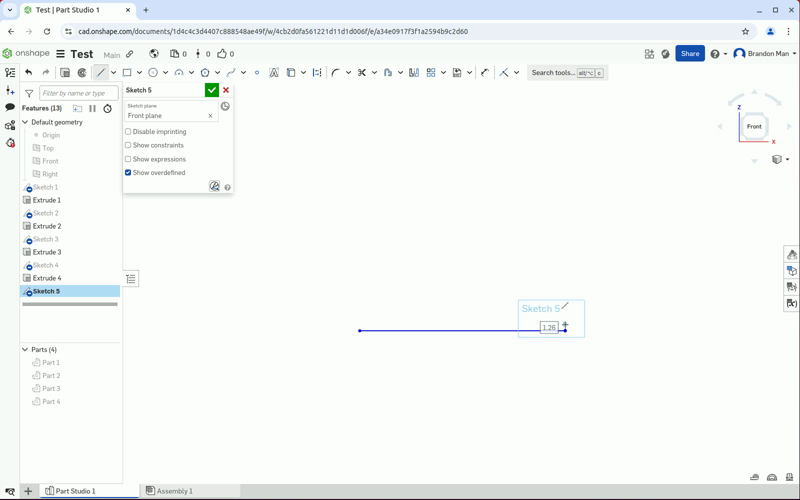
key_up(shift)
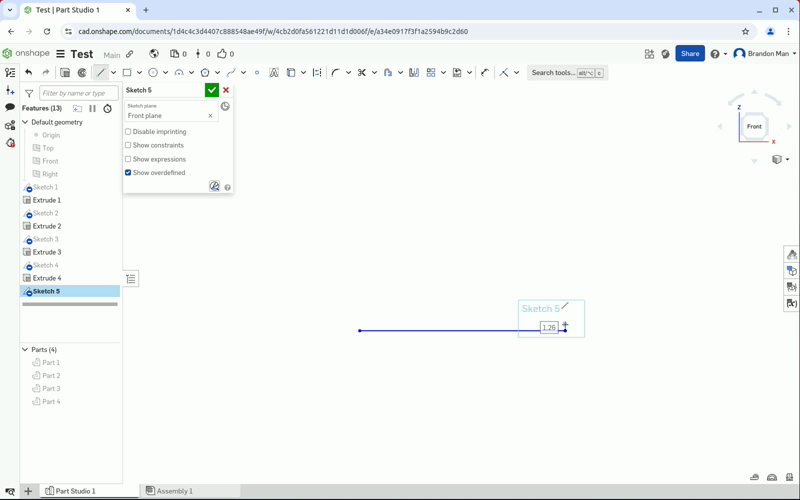
key_down(shift)
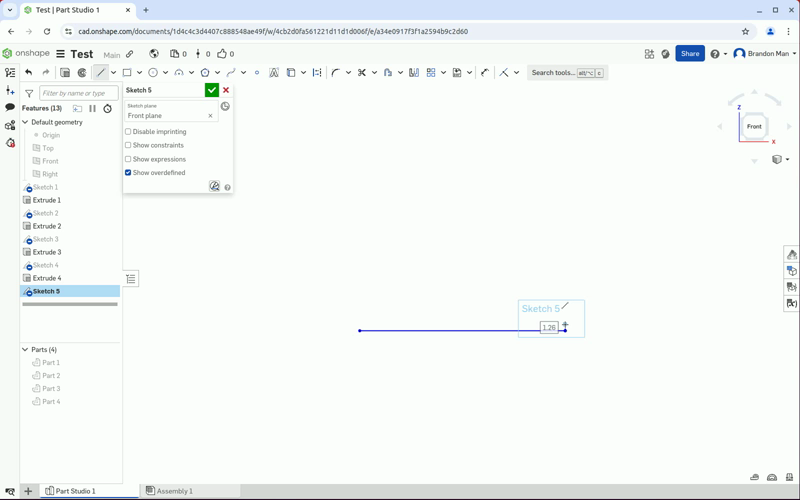
mouse_move(359, 324)
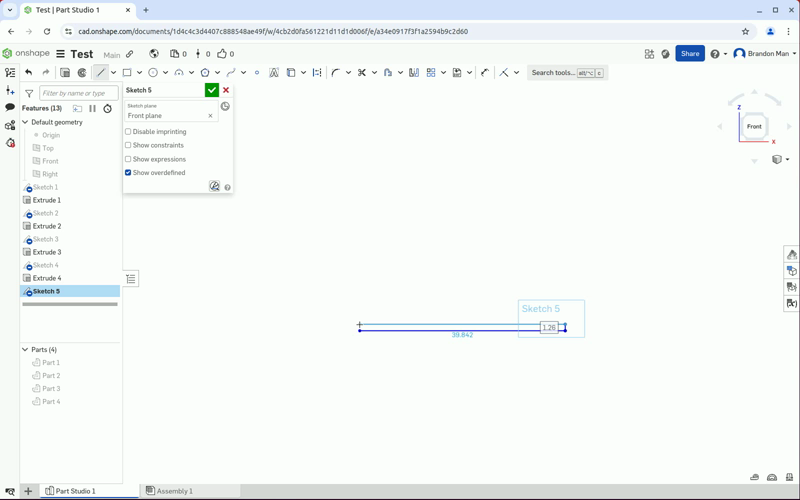
click(359, 324)
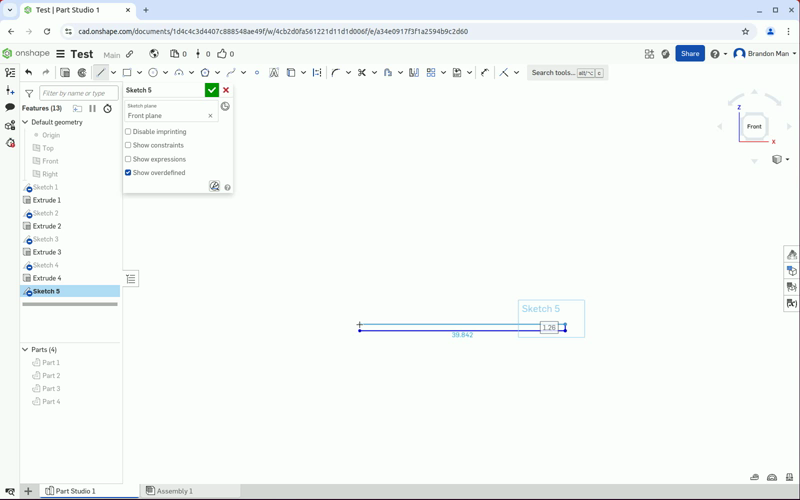
key_up(shift)
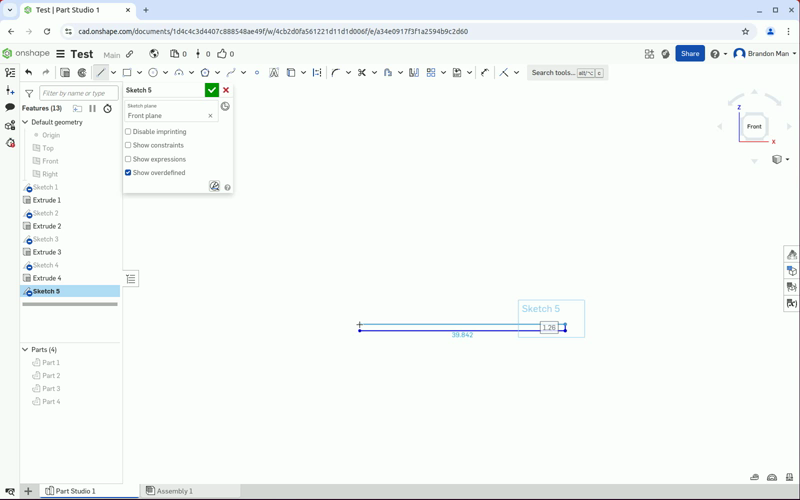
mouse_move(389, 324)
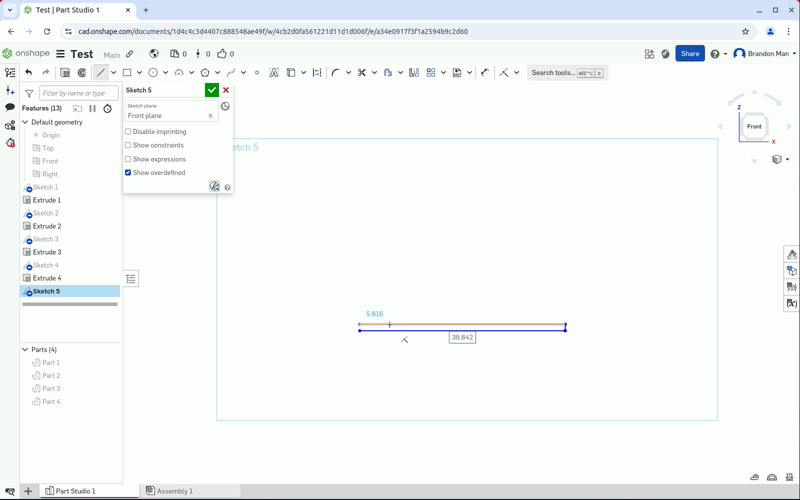
key_down(shift)
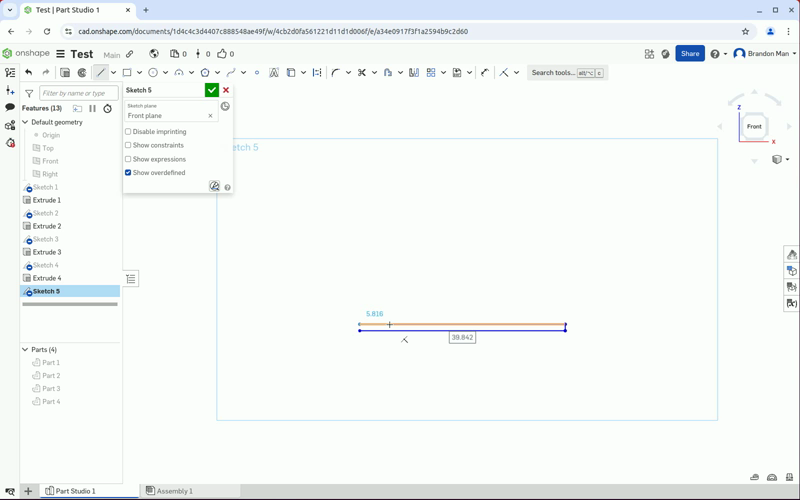
mouse_move(359, 330)
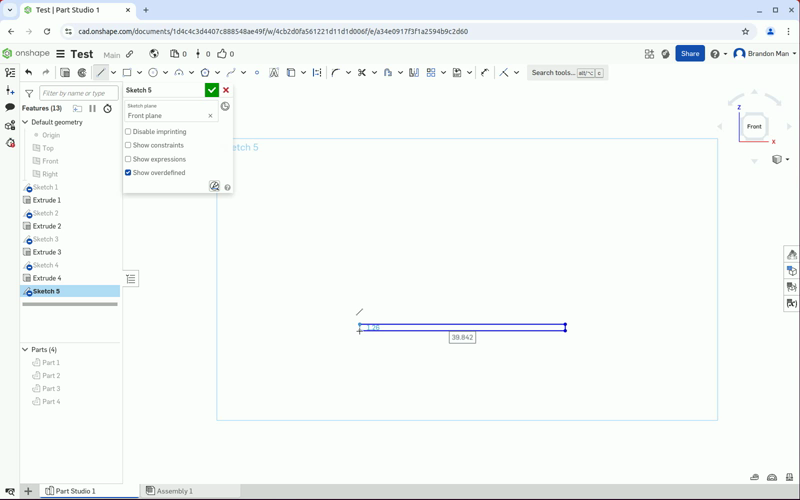
scroll(6)
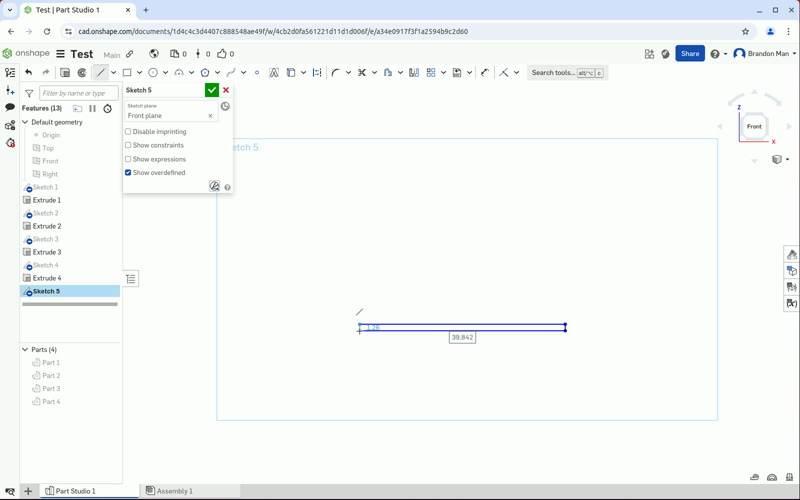
scroll(6)
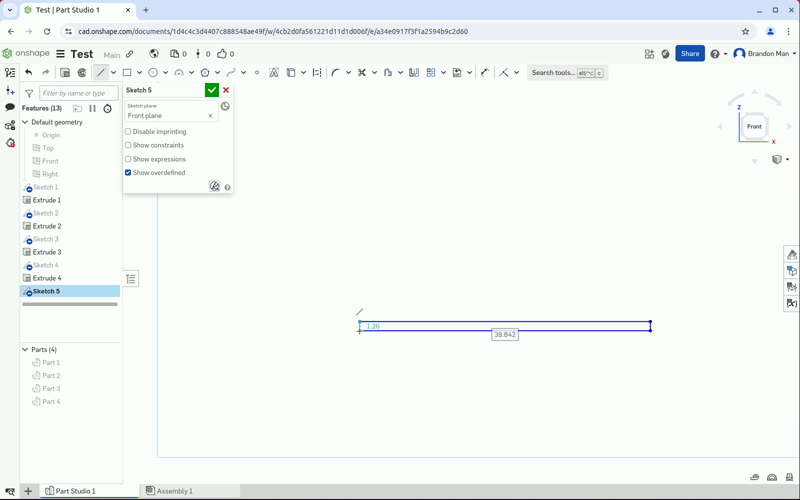
scroll(6)
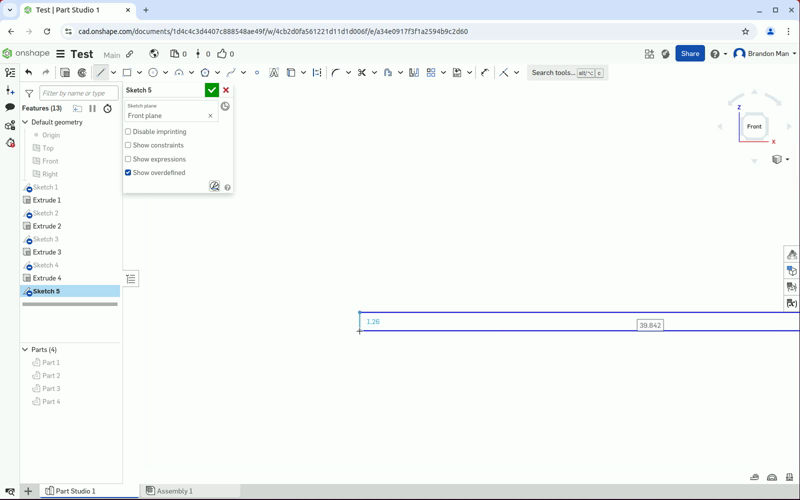
scroll(6)
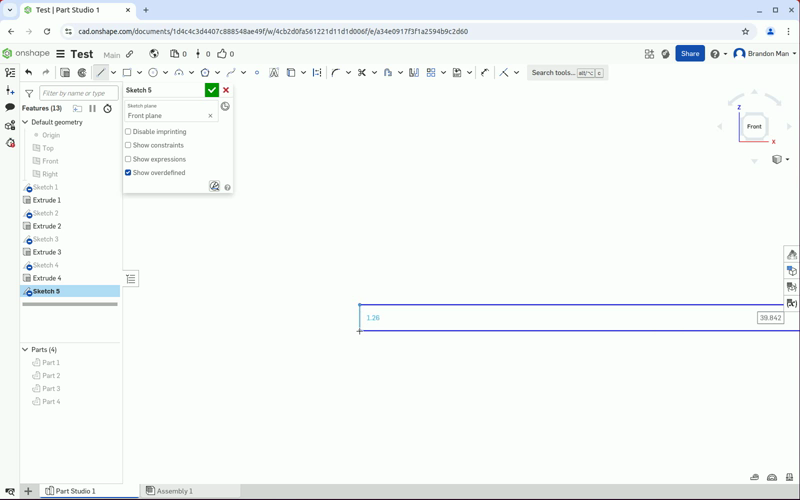
scroll(6)
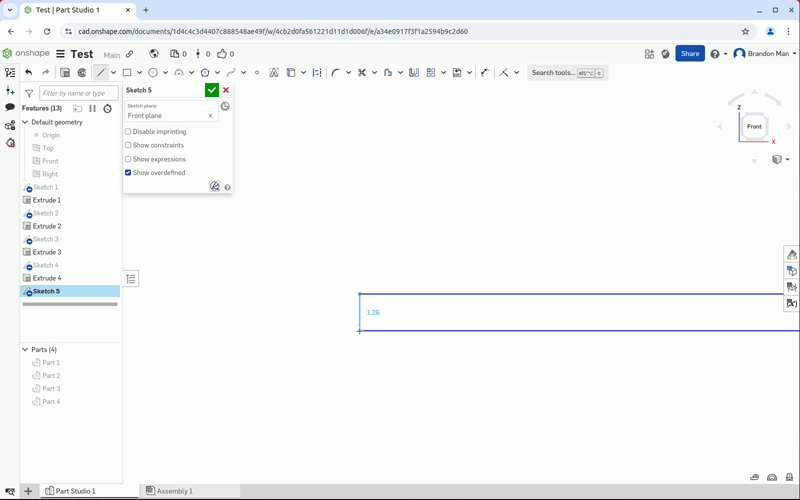
scroll(6)
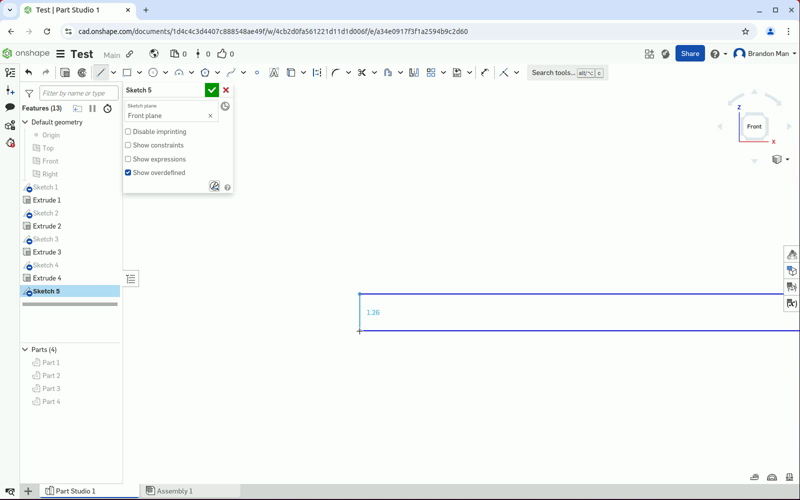
scroll(6)
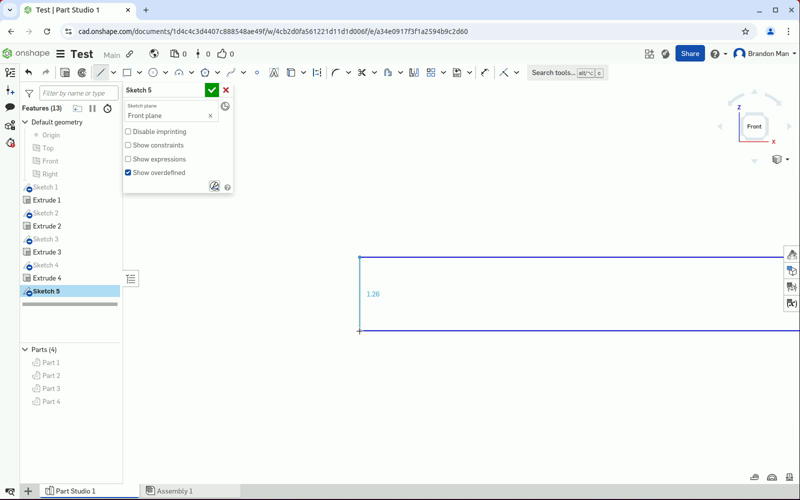
key_up(shift)
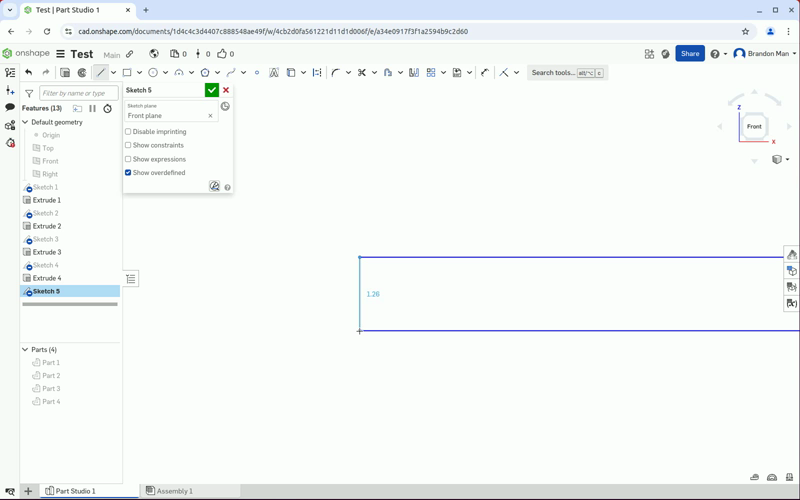
click(359, 330)
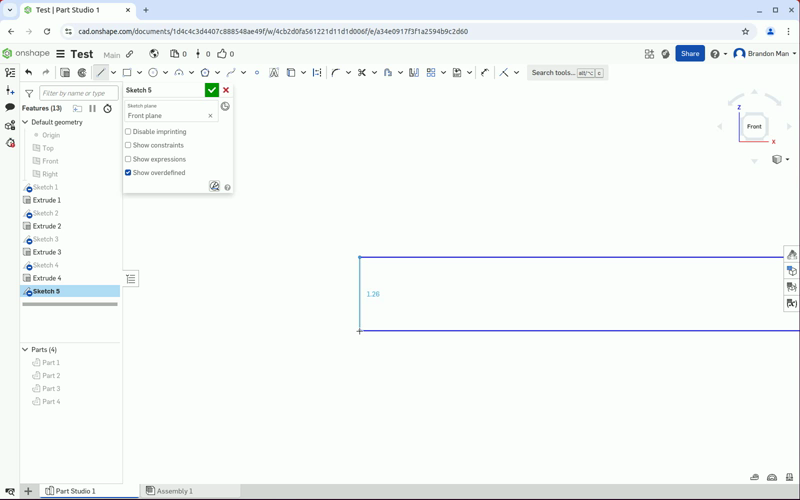
scroll(-6)
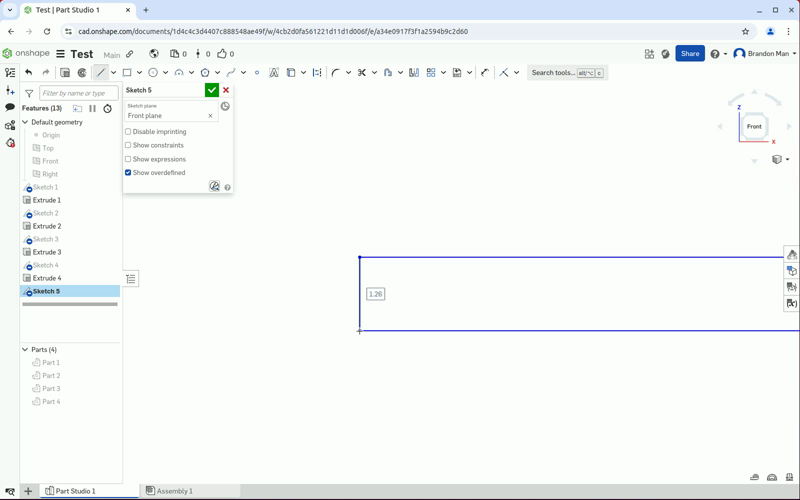
scroll(-6)
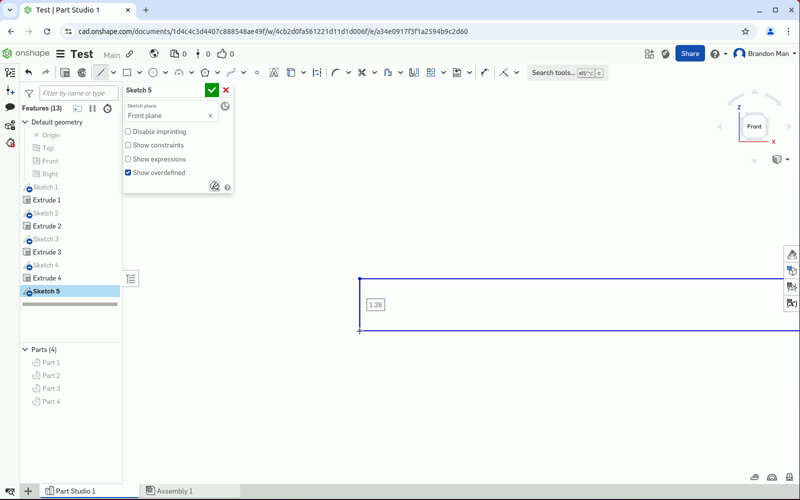
scroll(-6)
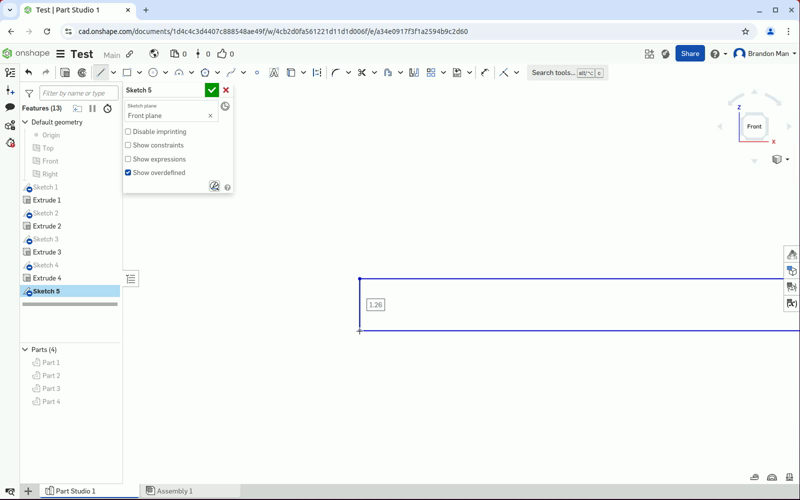
scroll(-6)
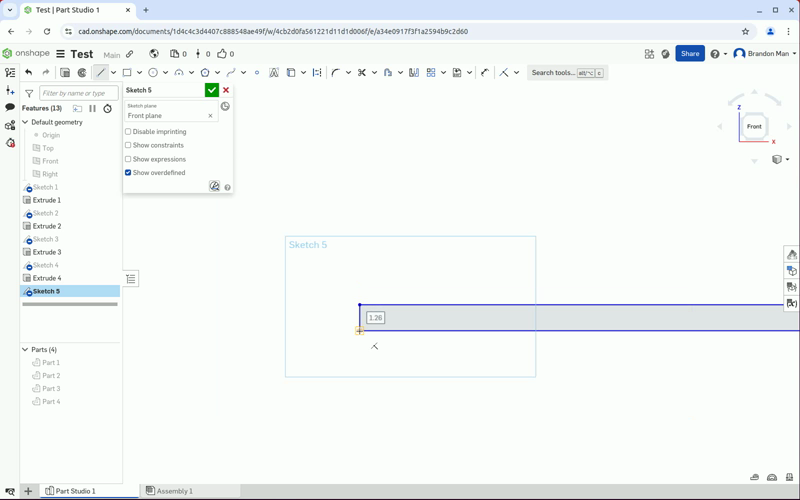
scroll(-6)
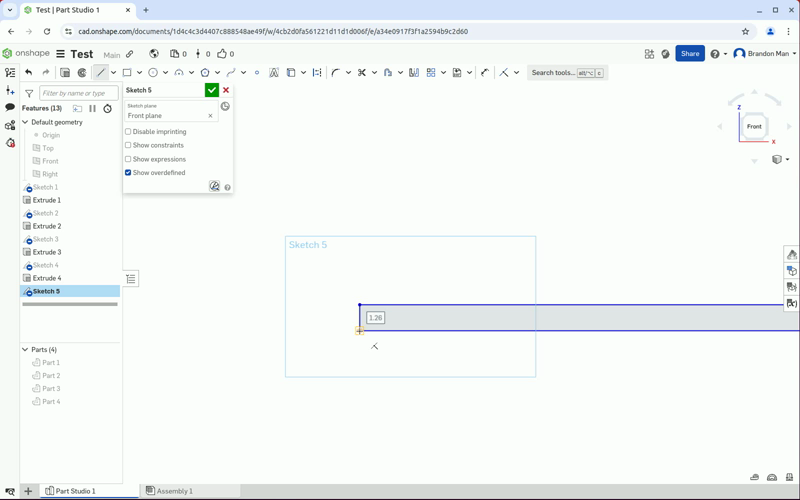
scroll(-6)
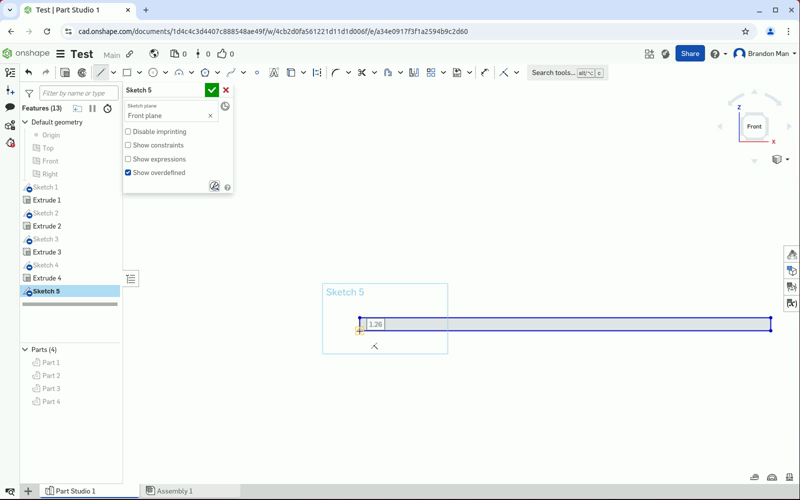
scroll(-6)
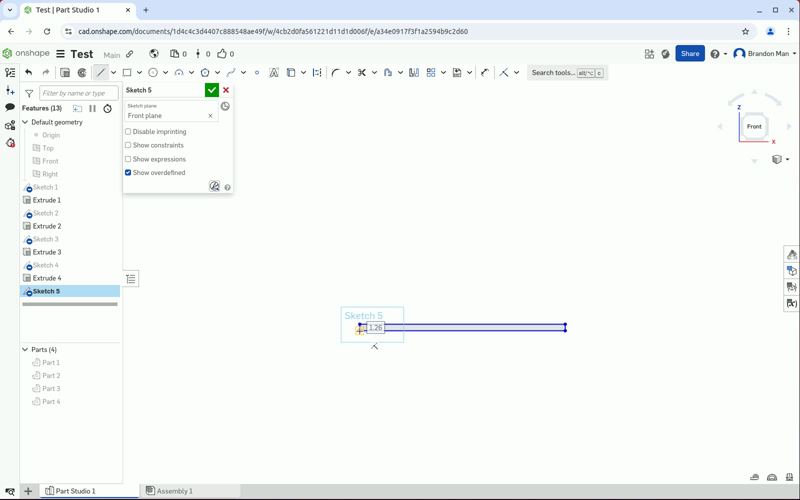
key(esc)
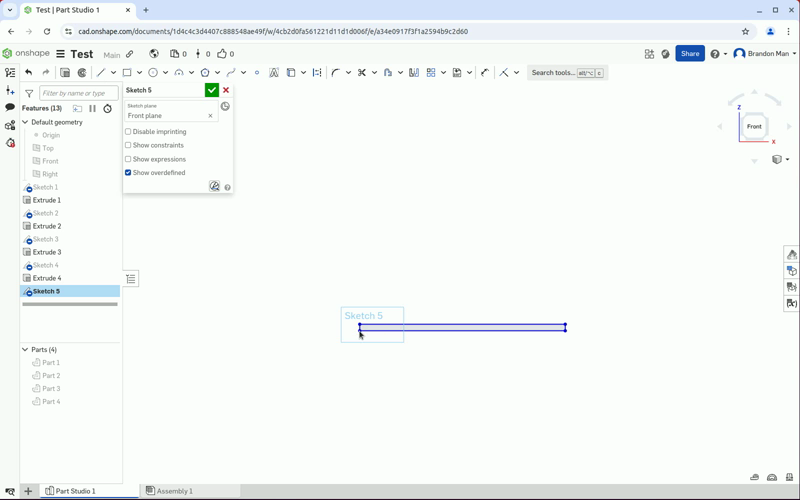
mouse_move(552, 328)
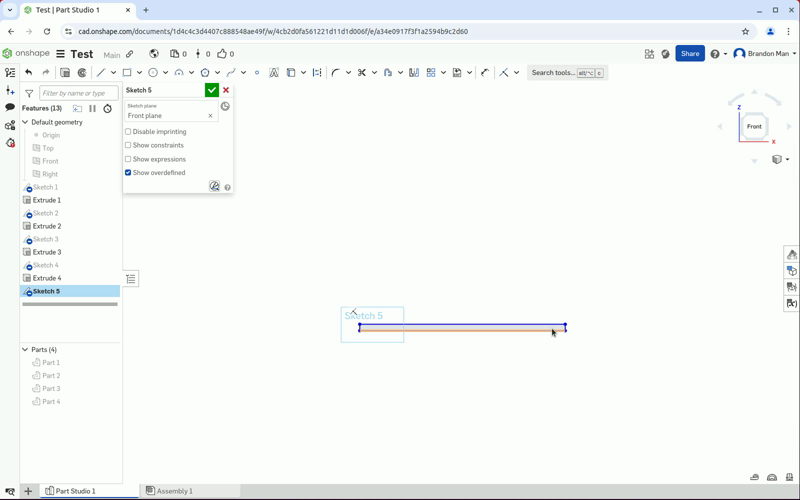
scroll(6)
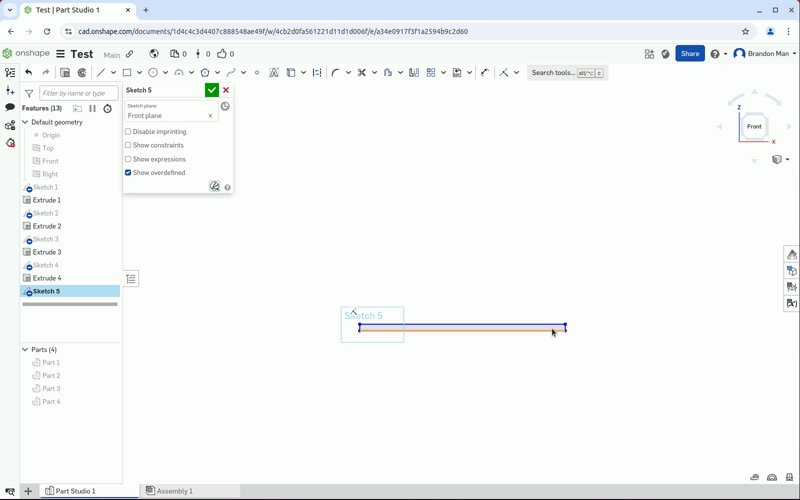
scroll(6)
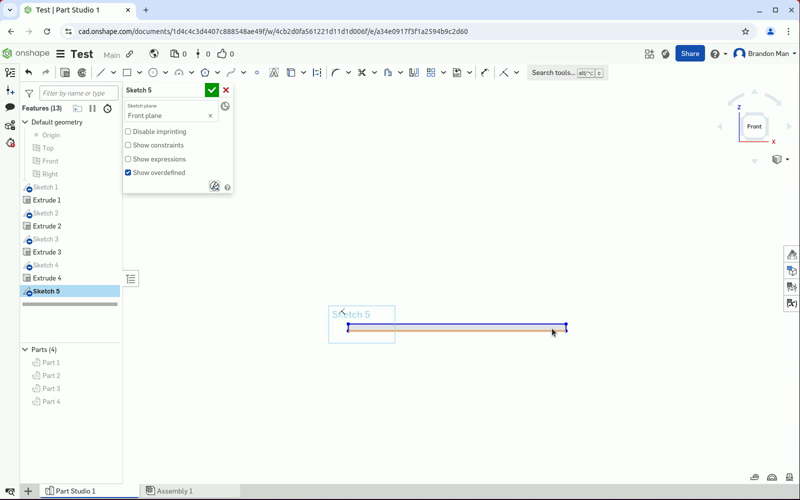
scroll(6)
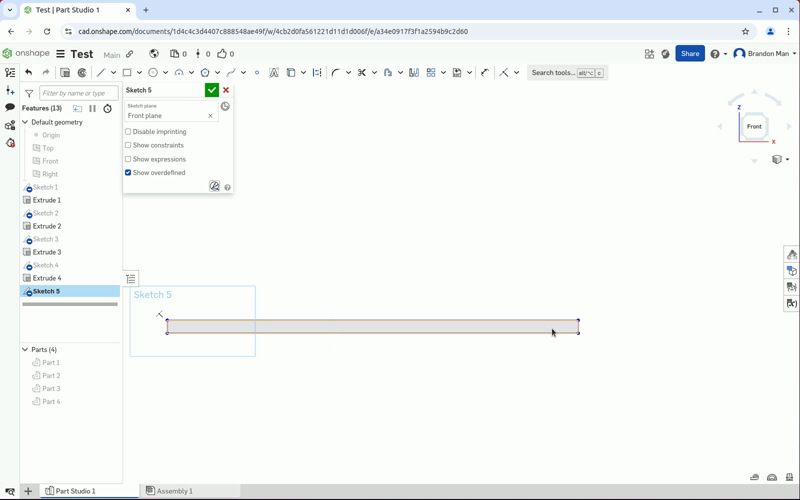
scroll(6)
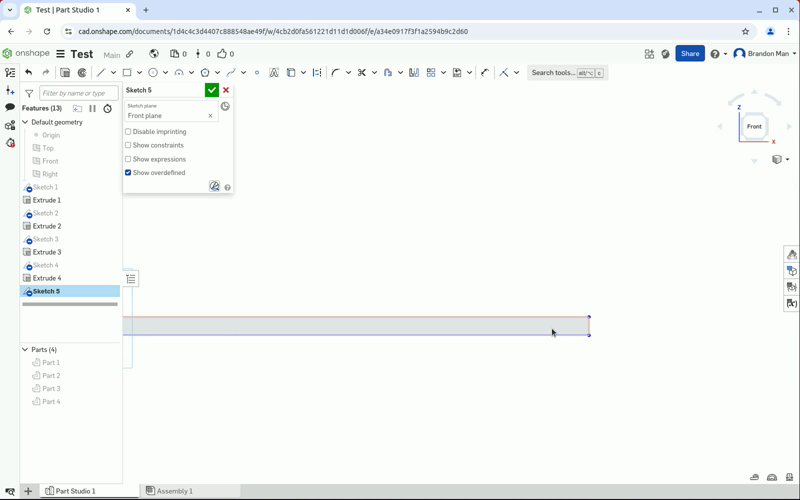
scroll(6)
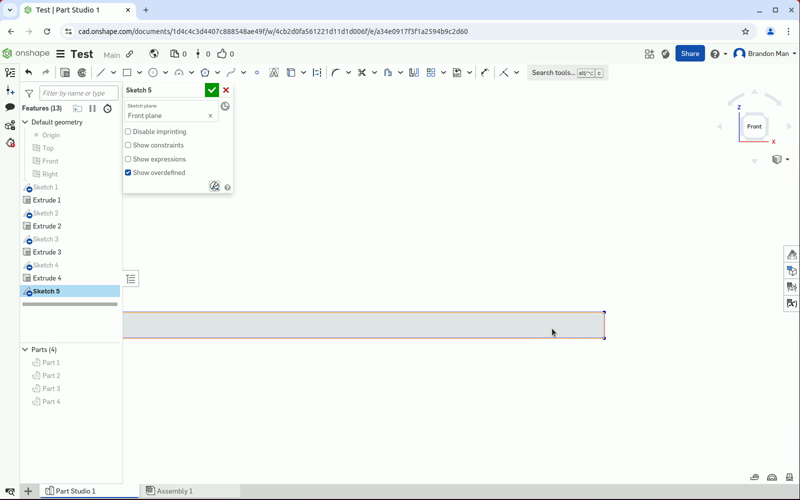
scroll(6)
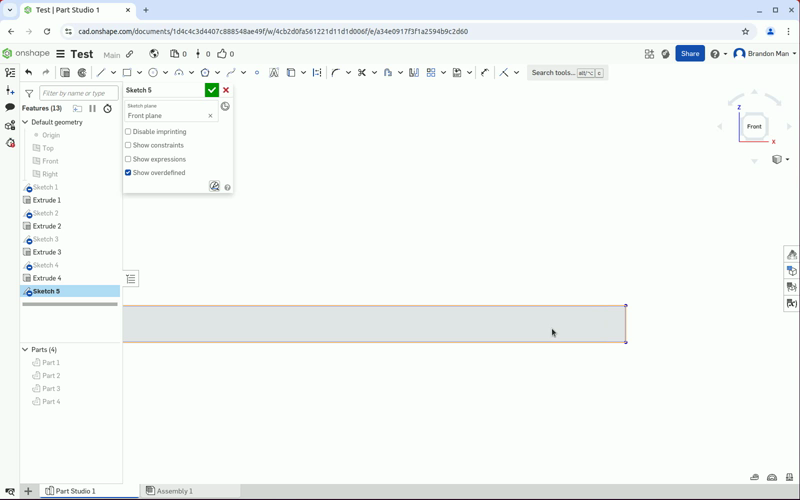
scroll(6)
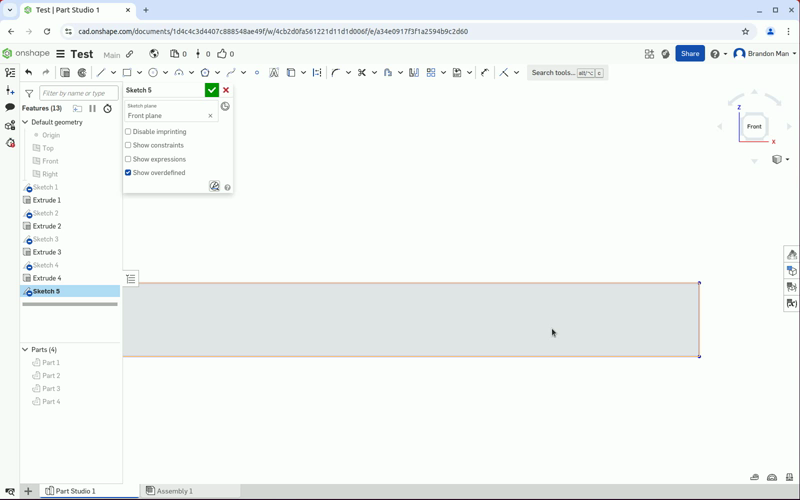
click(552, 328)
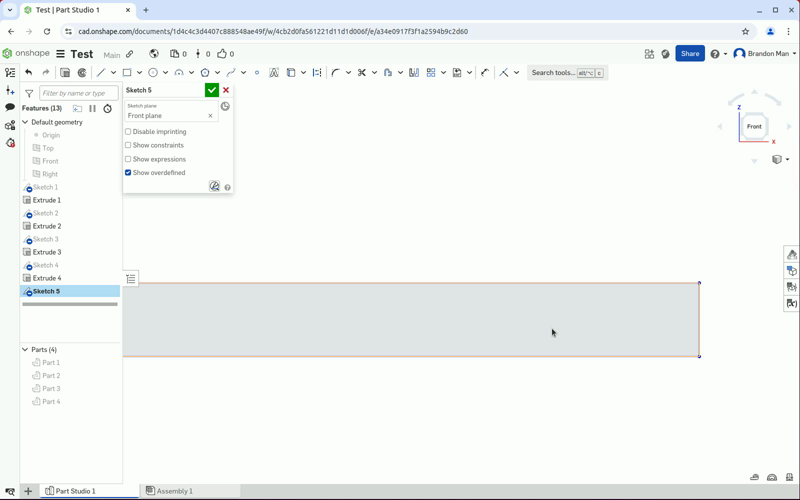
scroll(-6)
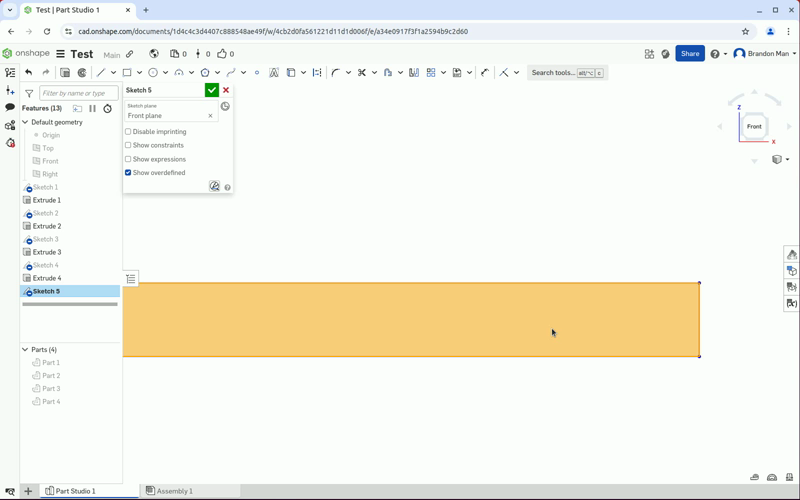
scroll(-6)
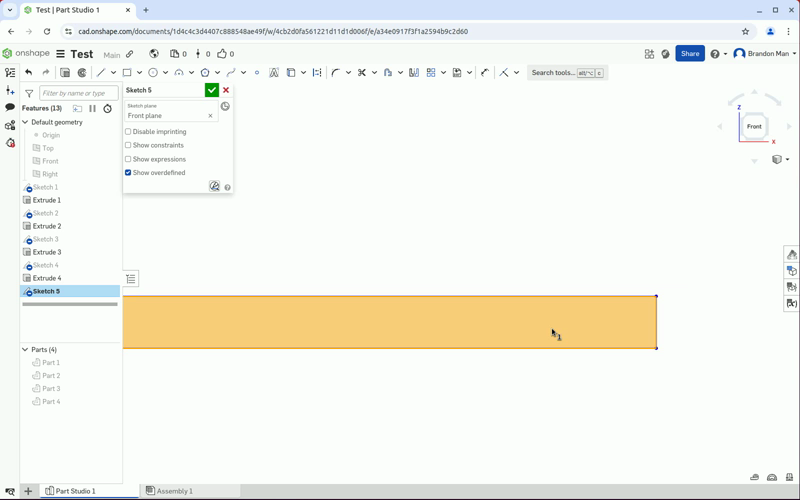
scroll(-6)
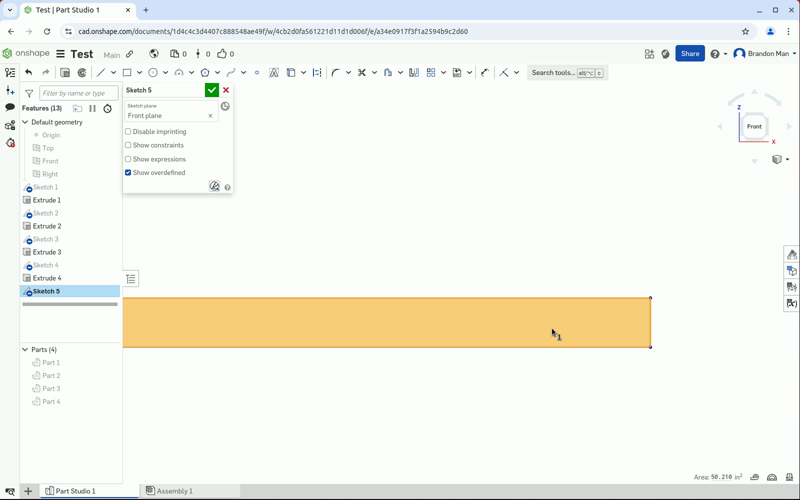
scroll(-6)
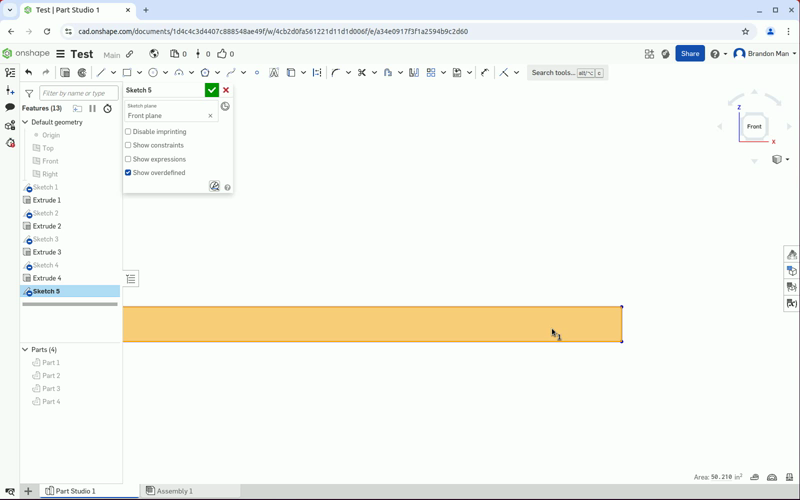
scroll(-6)
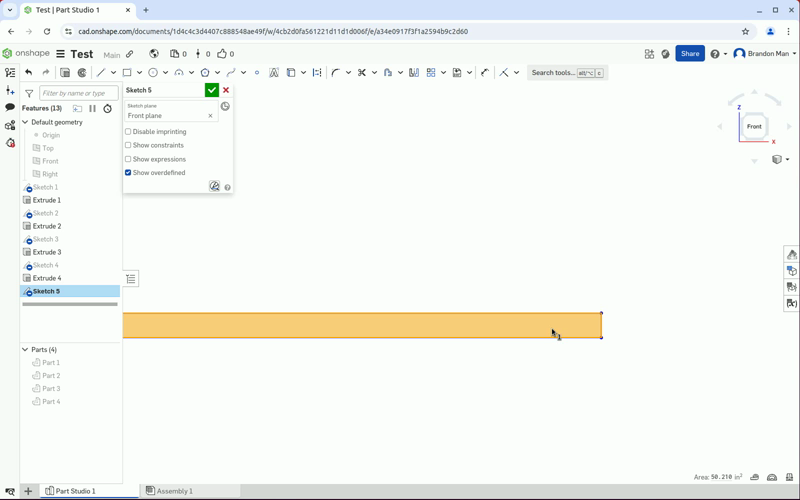
scroll(-6)
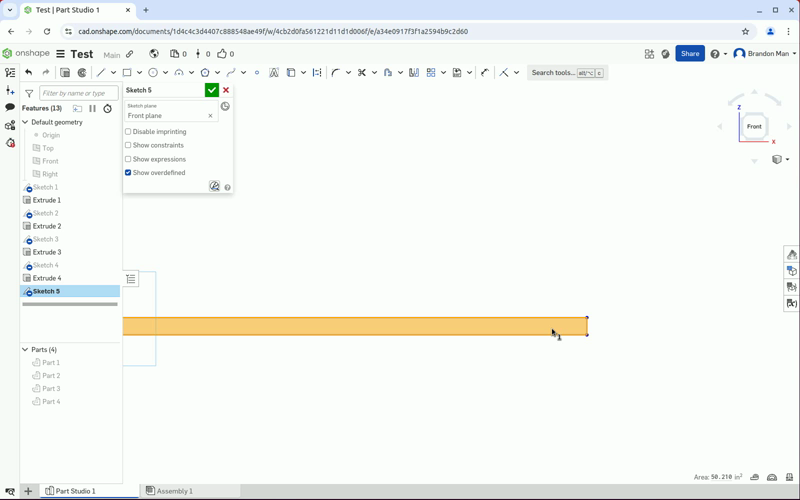
scroll(-6)
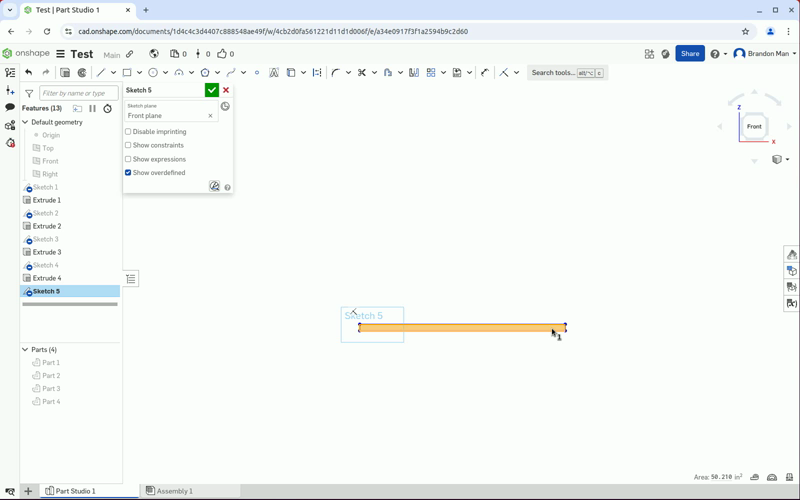
mouse_move(73, 352)
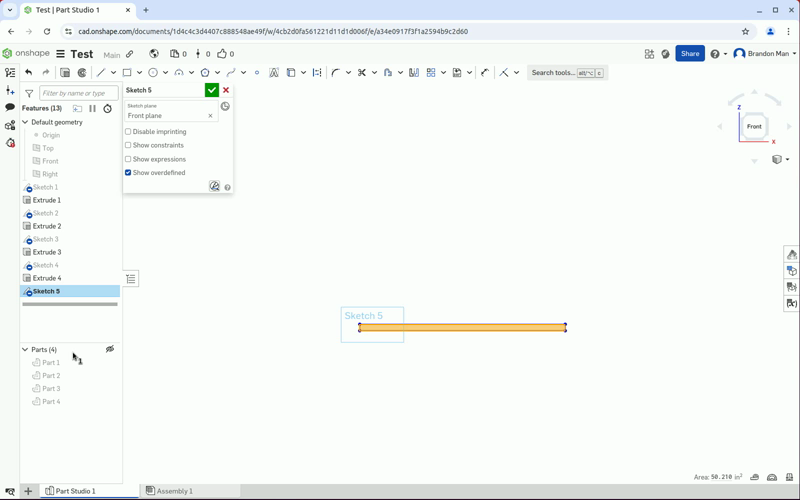
key(shift+y)
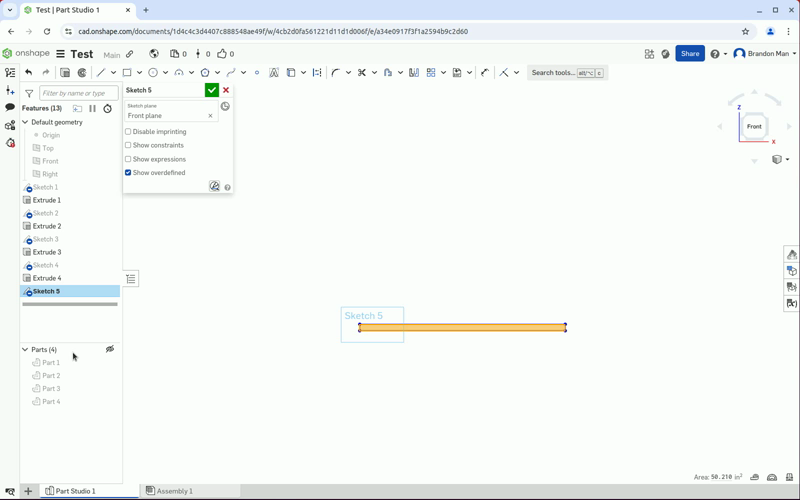
key(shift+e)
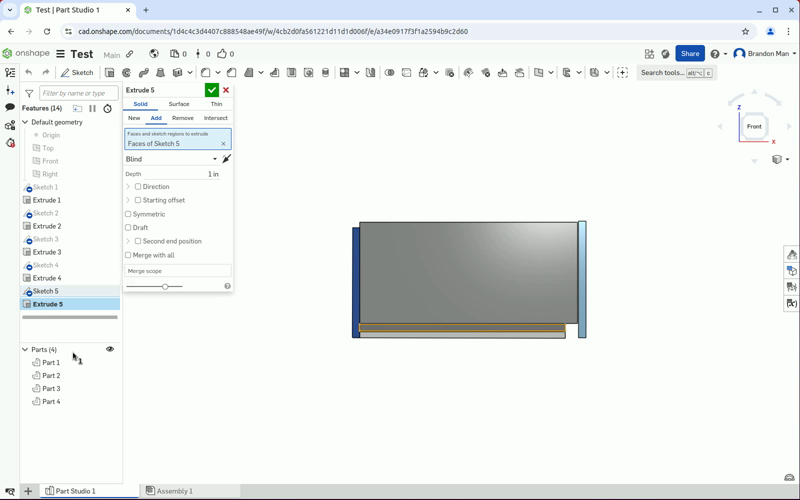
mouse_move(143, 106)
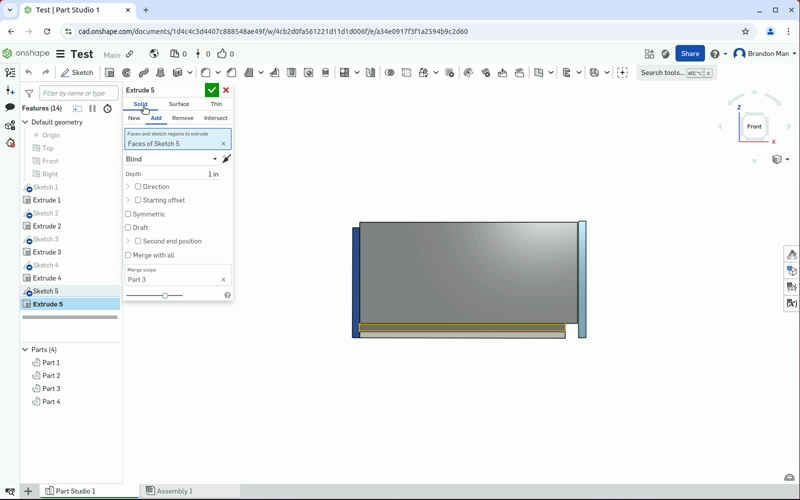
click(143, 106)
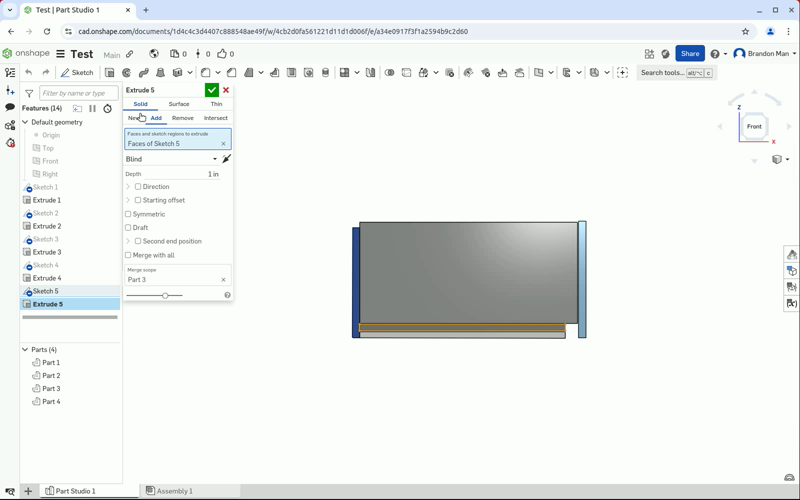
mouse_move(137, 120)
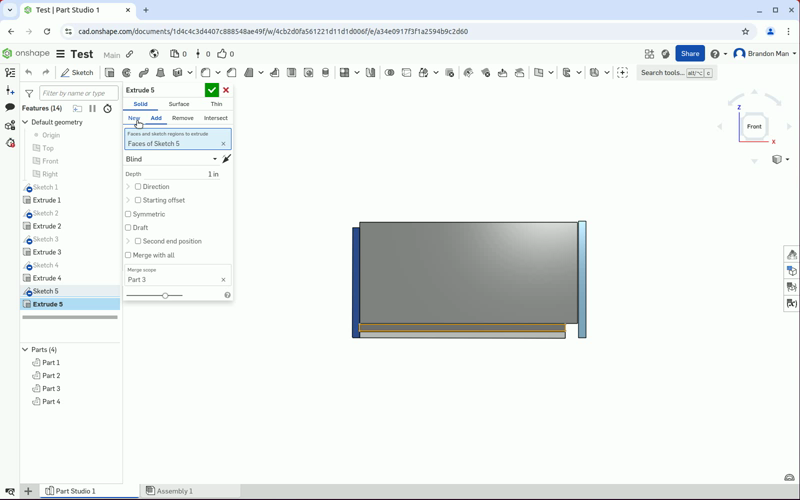
click(137, 120)
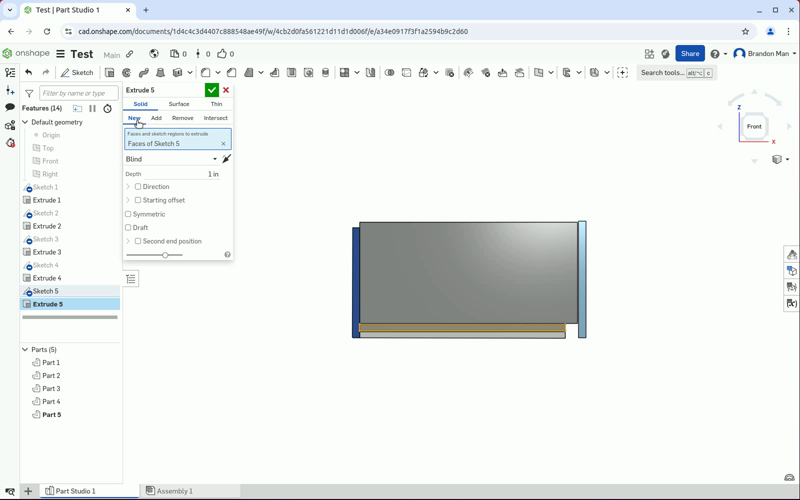
key(tab, 4)
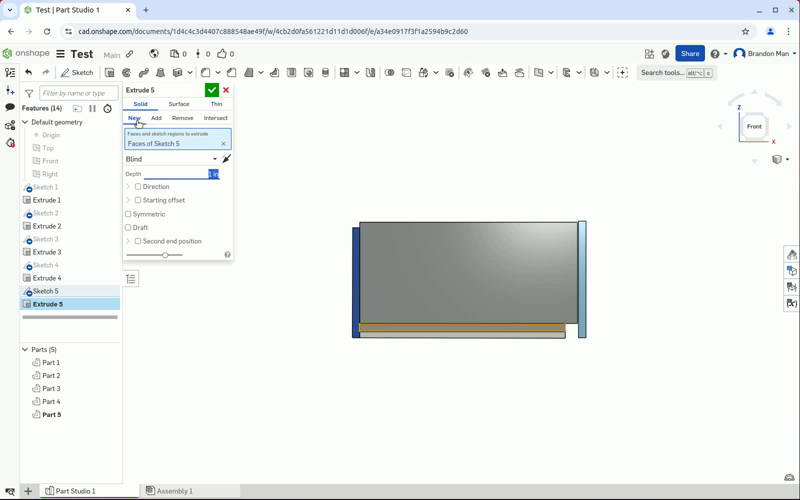
text(2.889)
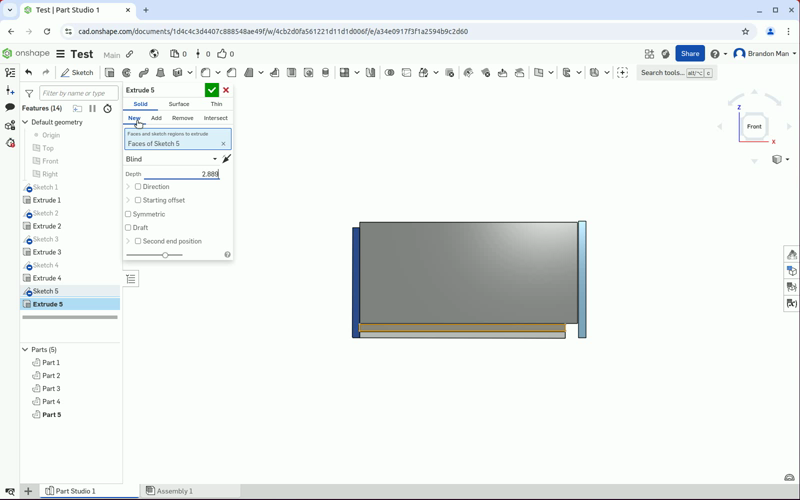
key(enter)
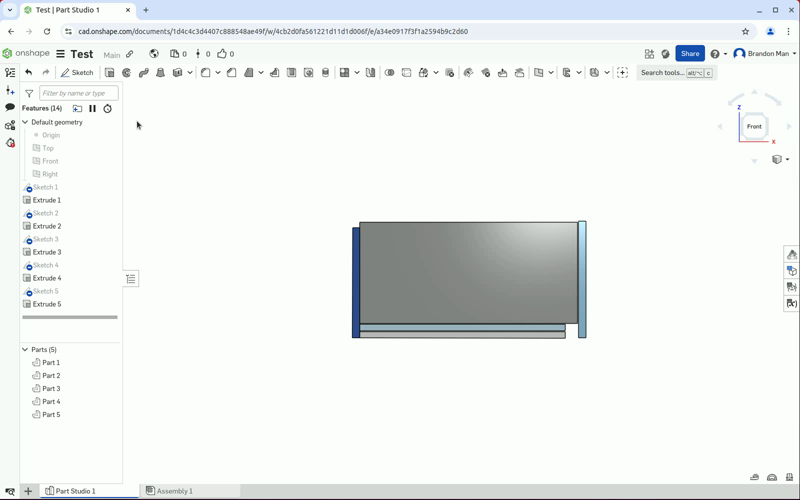
key(shift+h)
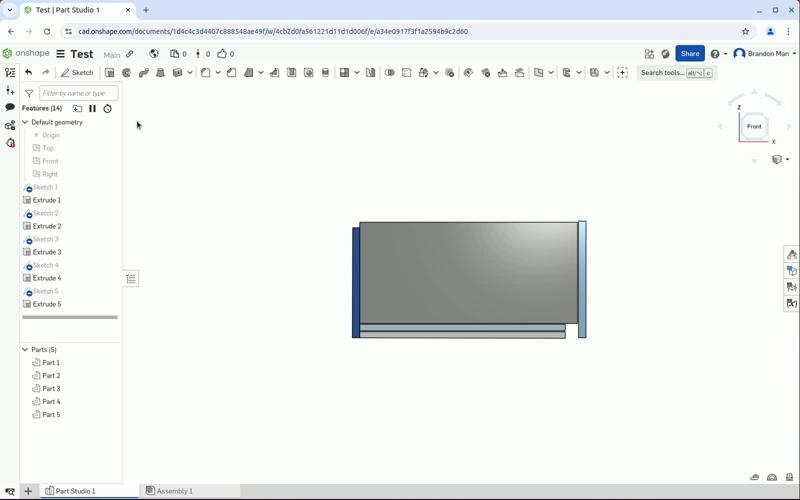
key(shift+h)
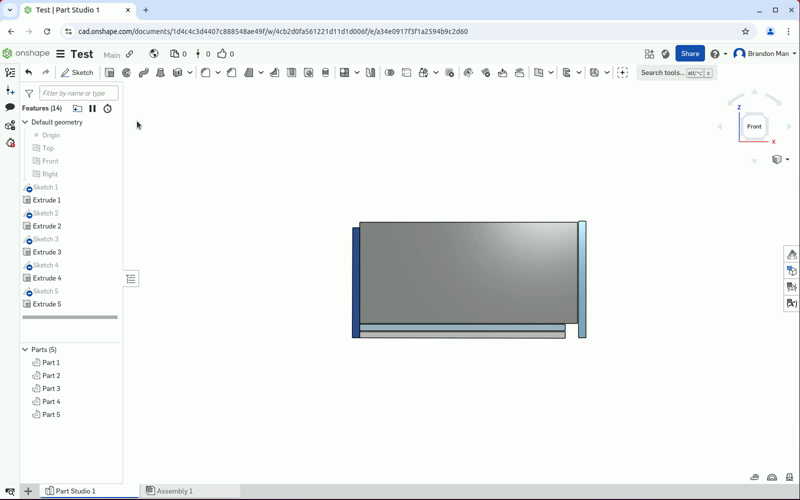
mouse_move(73, 189)
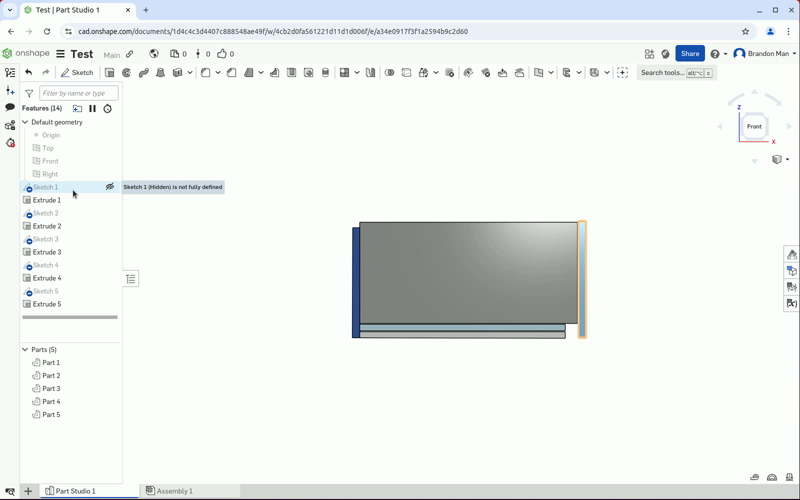
click(73, 189)
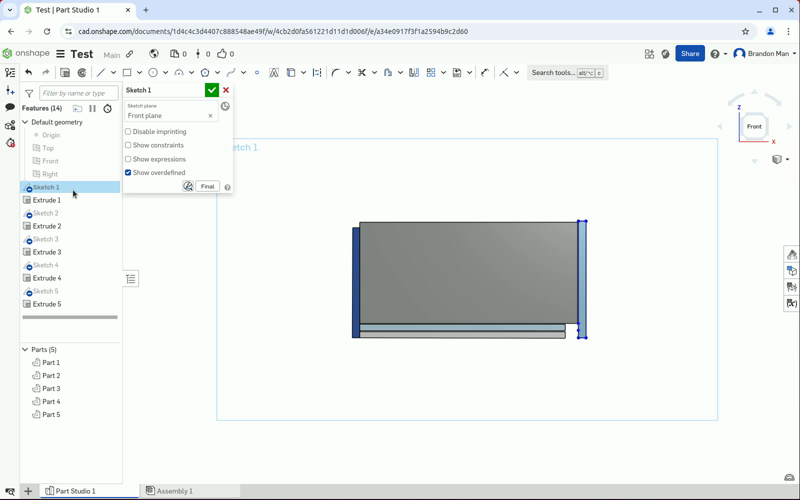
mouse_move(229, 92)
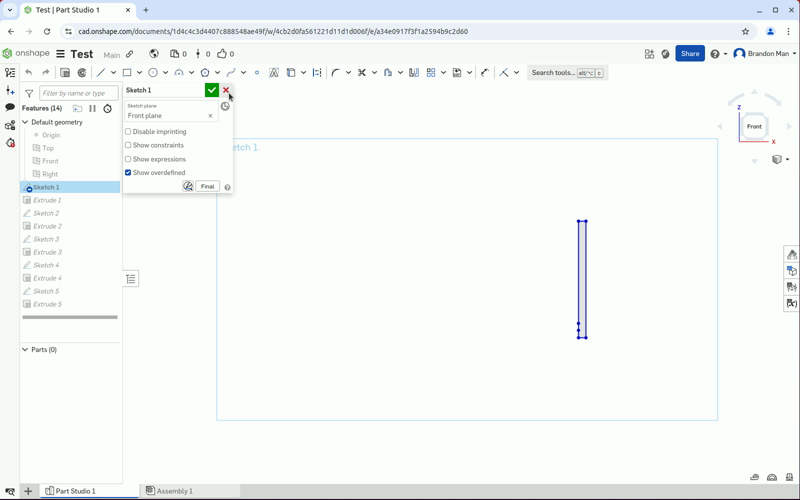
click(229, 92)
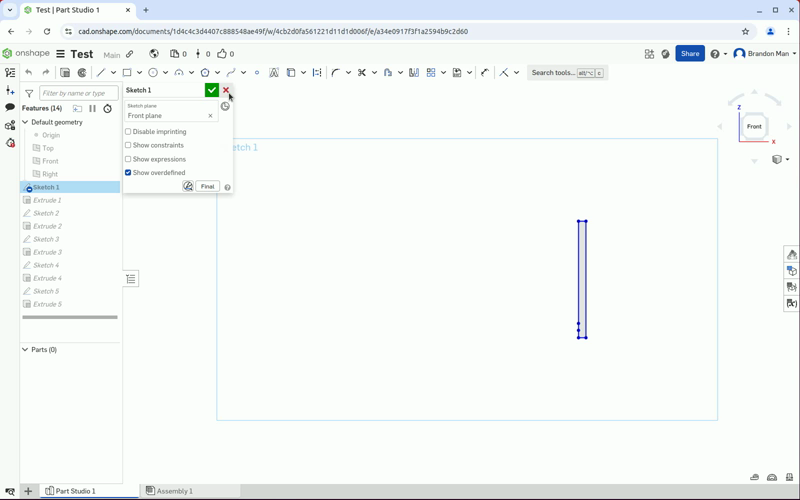
key(shift+s)
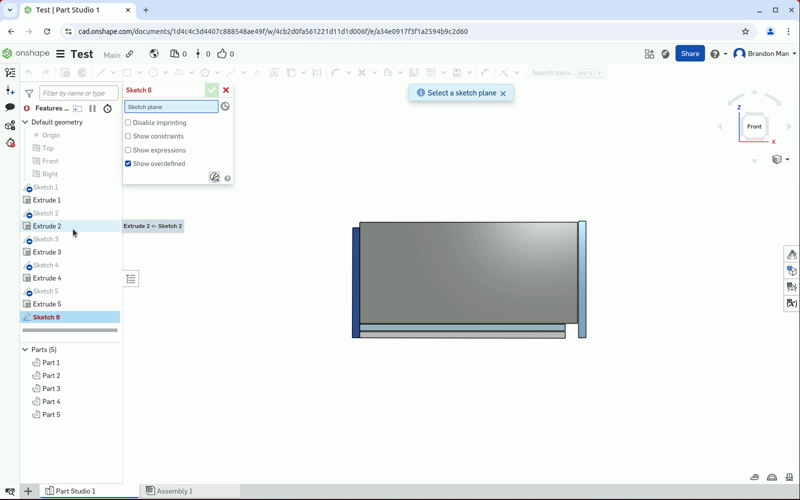
scroll(3)
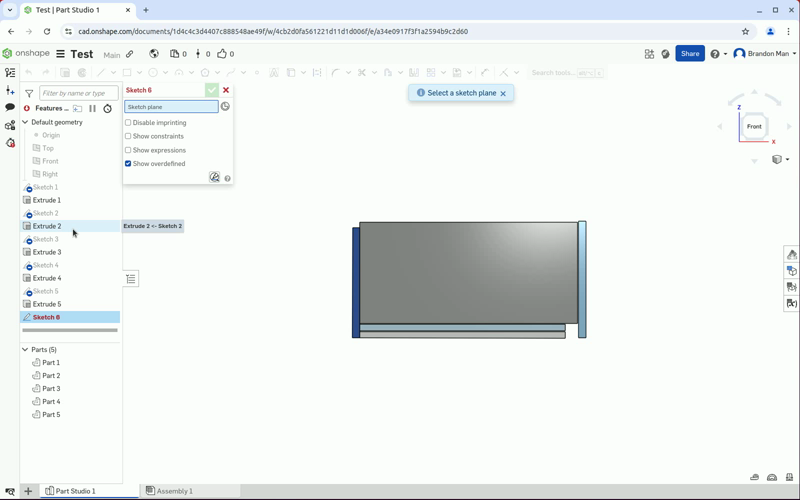
mouse_move(73, 163)
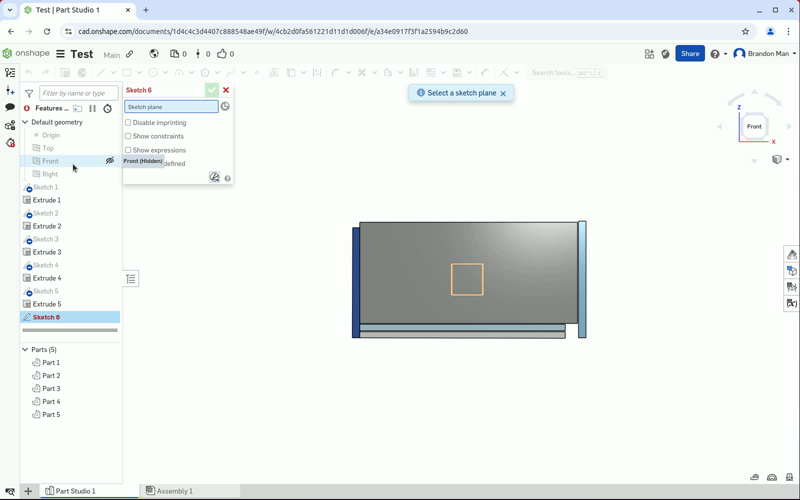
click(73, 163)
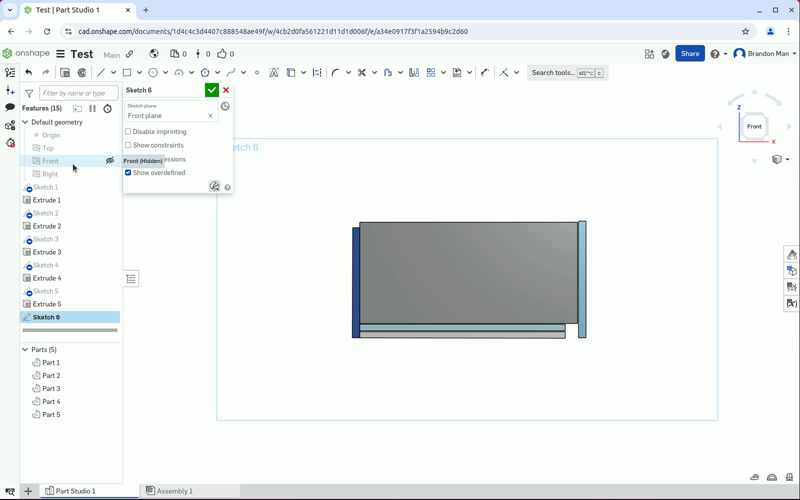
mouse_move(73, 352)
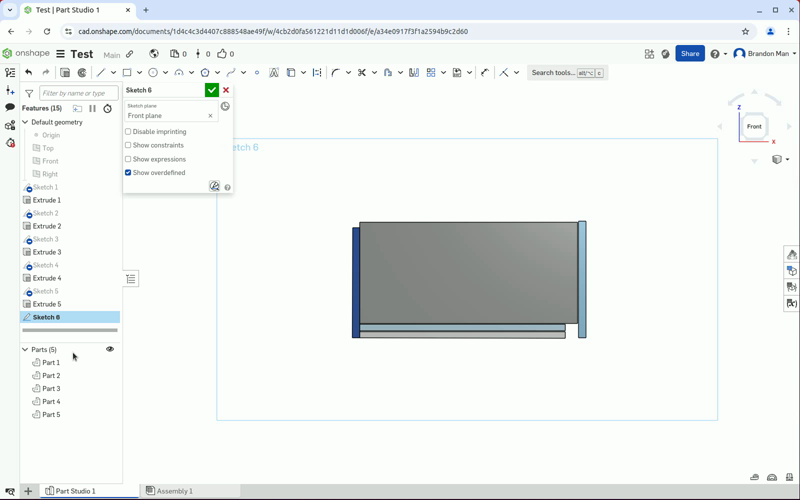
key(y)
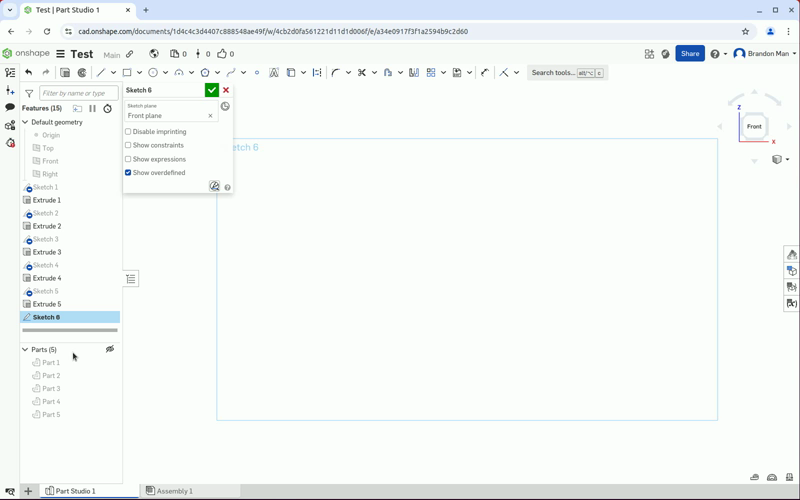
key(l)
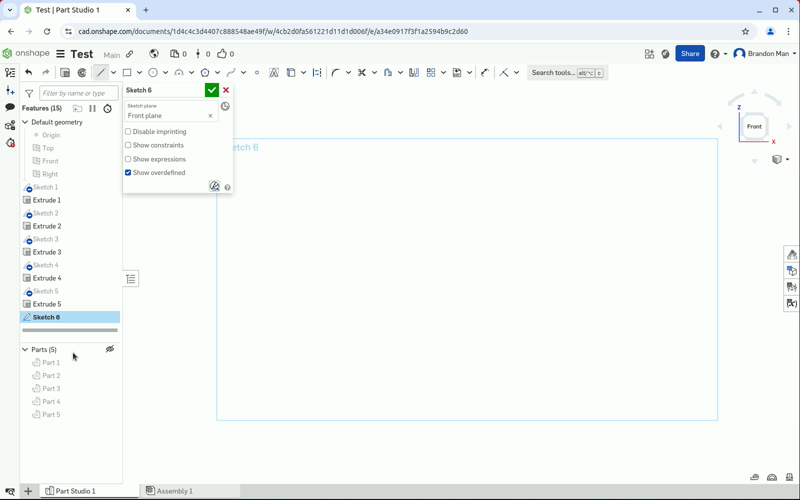
key_down(shift)
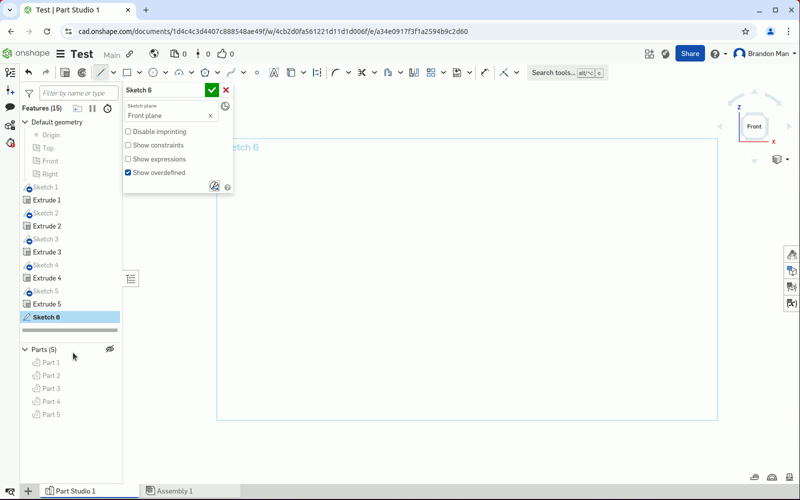
mouse_move(359, 330)
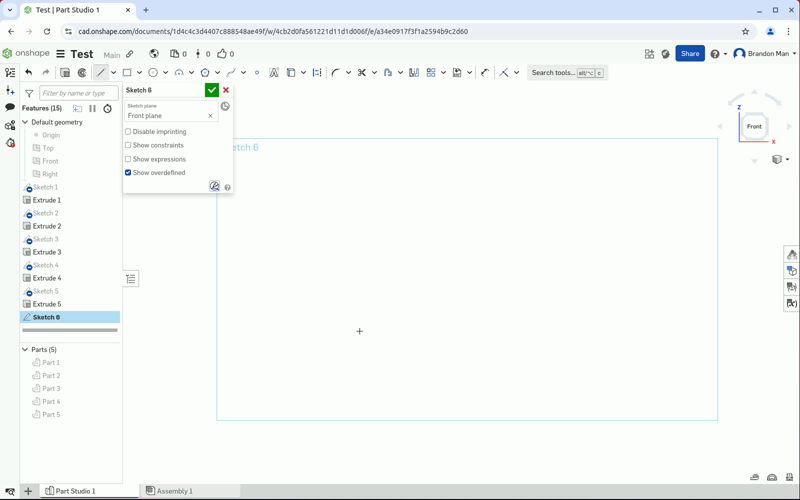
click(359, 330)
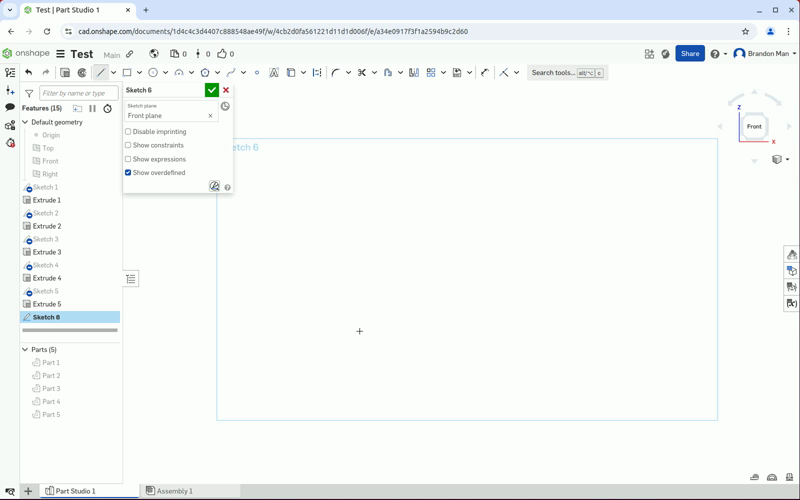
key_up(shift)
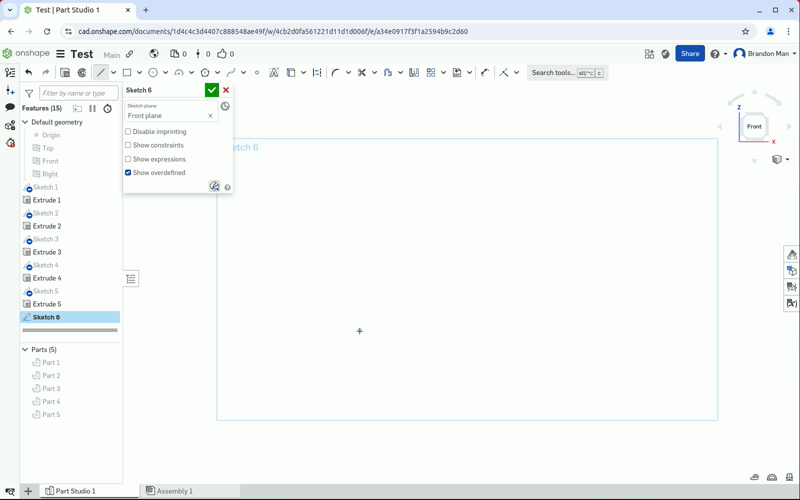
key_down(shift)
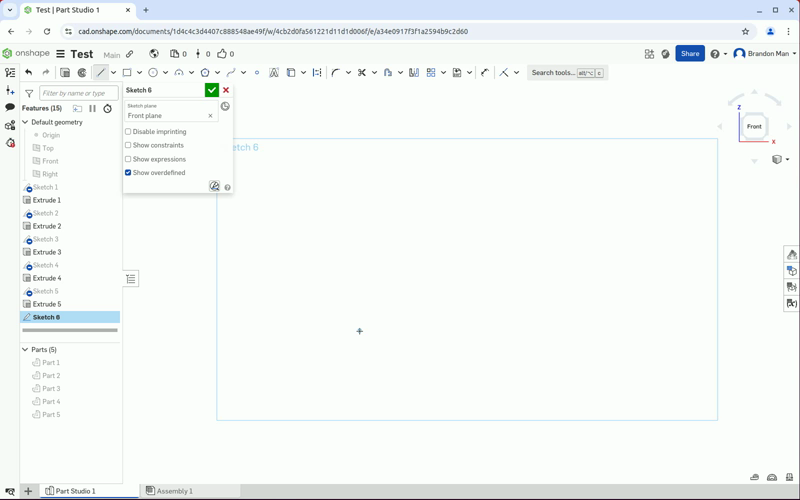
mouse_move(565, 330)
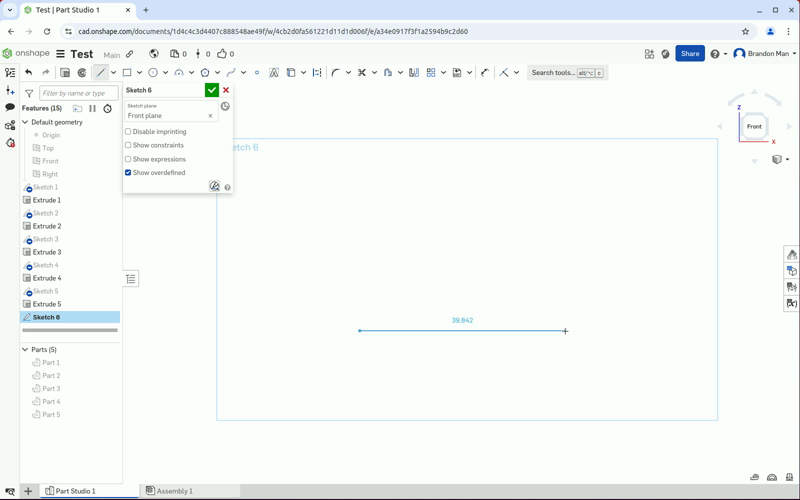
click(565, 330)
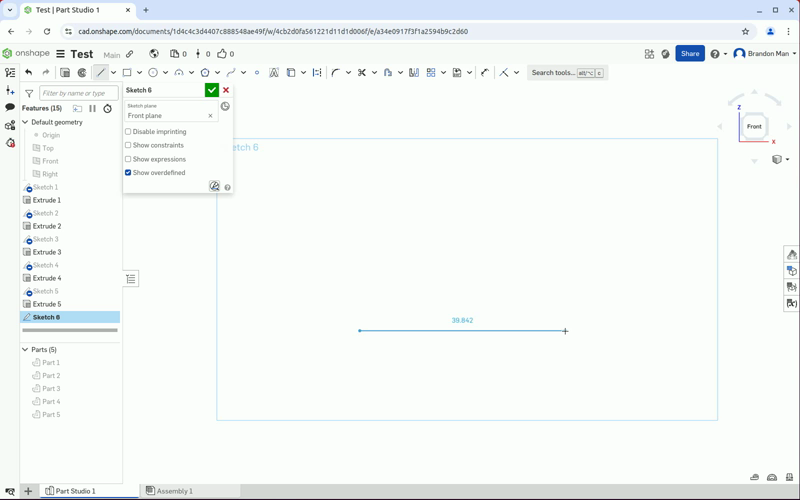
key_up(shift)
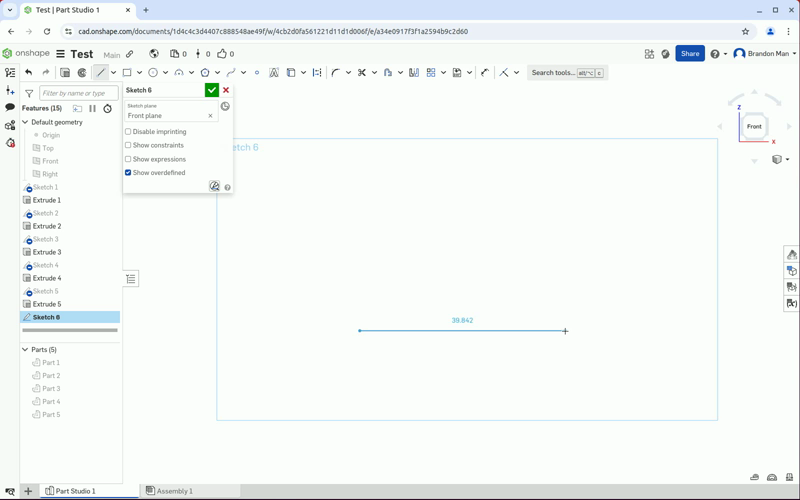
key_down(shift)
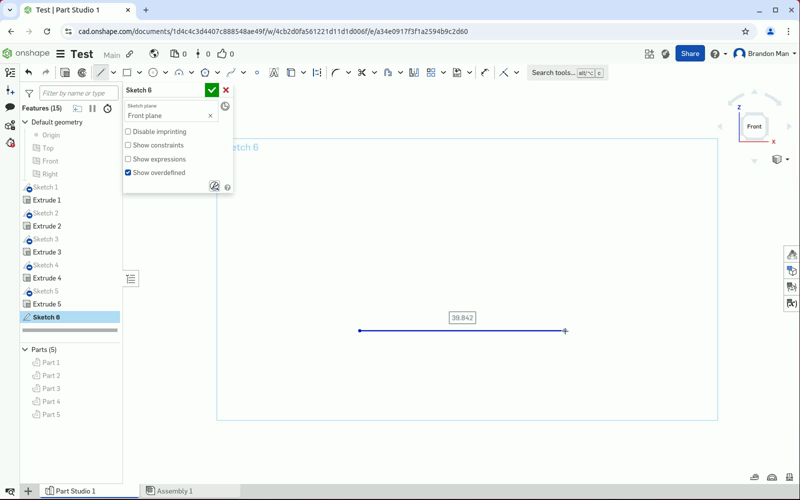
mouse_move(589, 330)
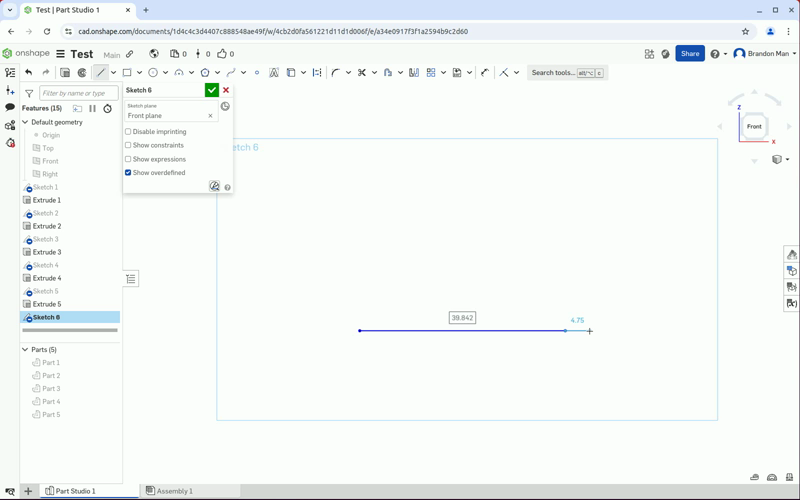
mouse_move(565, 324)
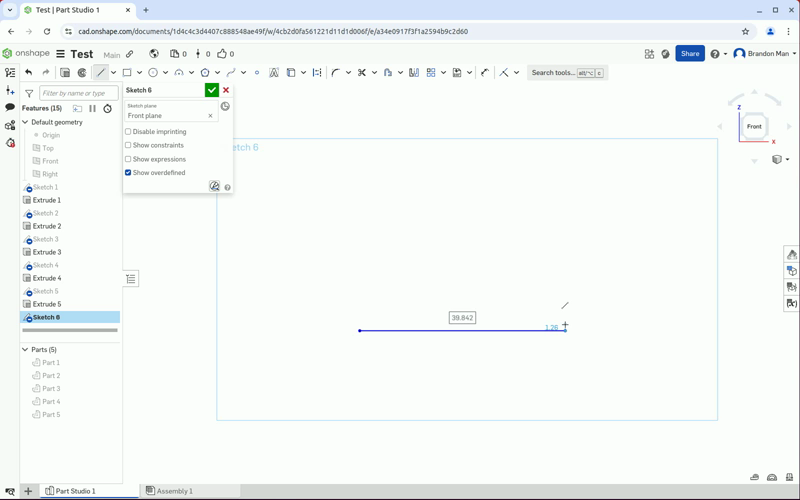
scroll(6)
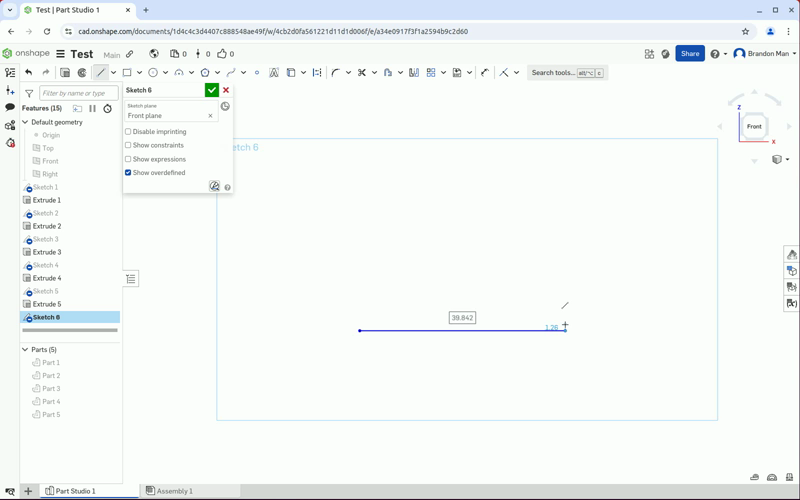
scroll(6)
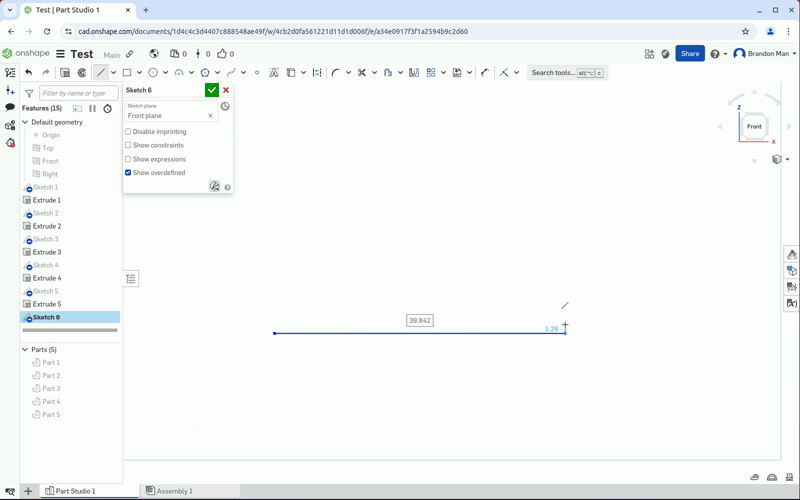
scroll(6)
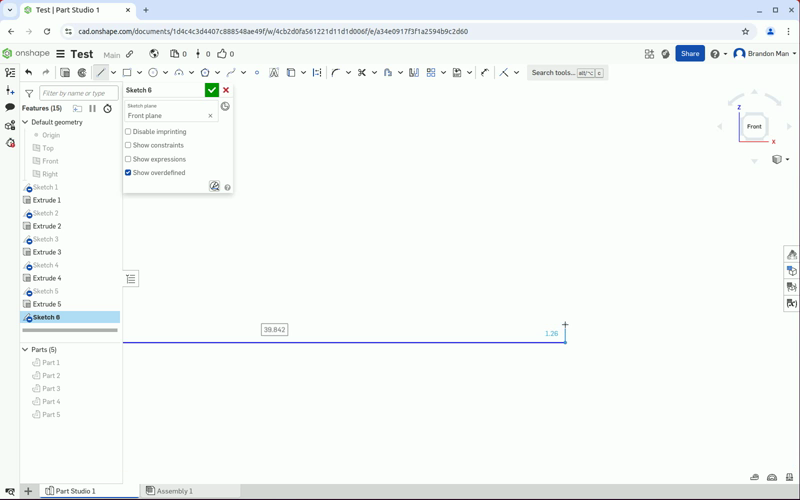
scroll(6)
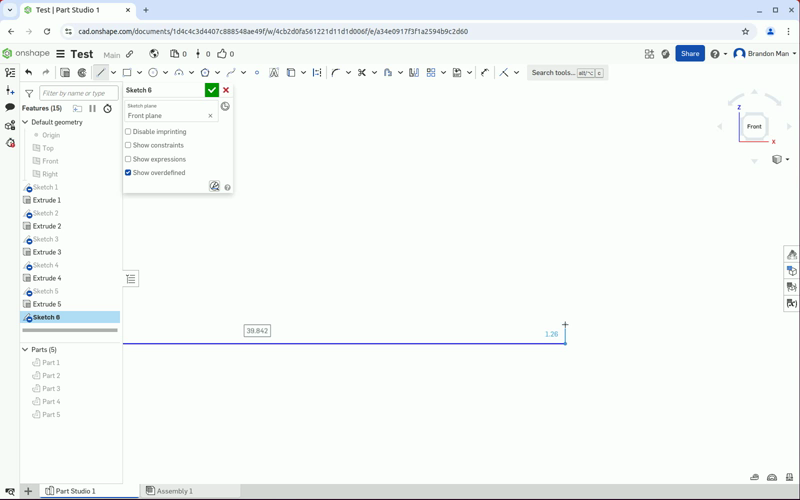
scroll(6)
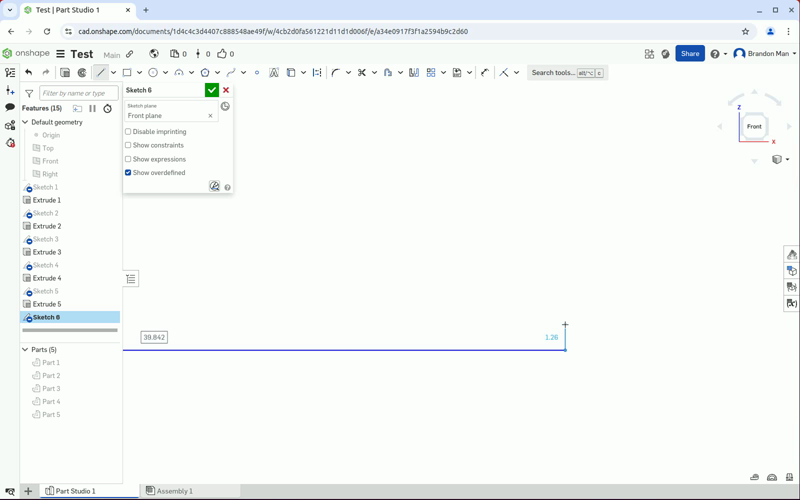
scroll(6)
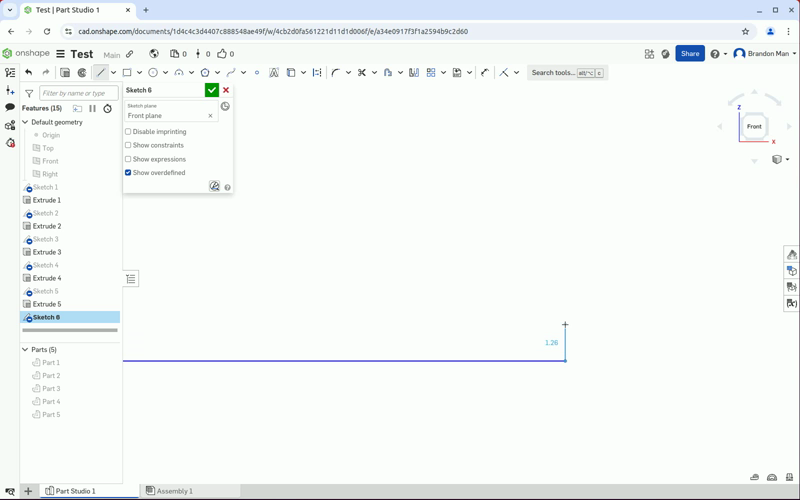
scroll(6)
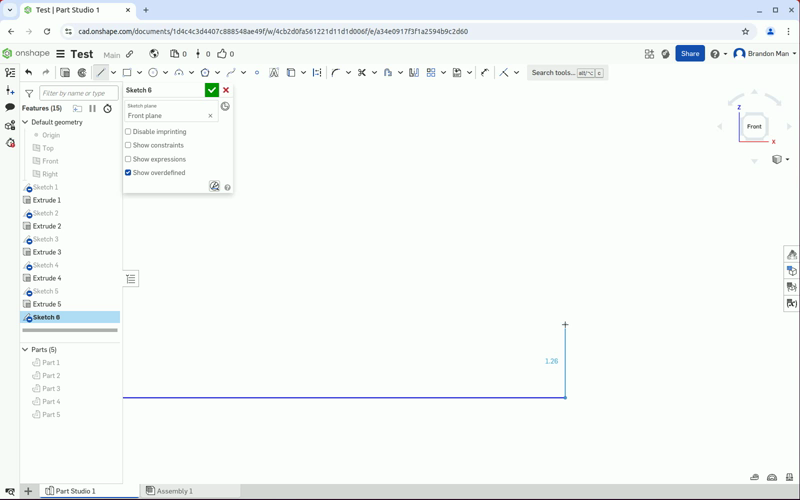
click(565, 324)
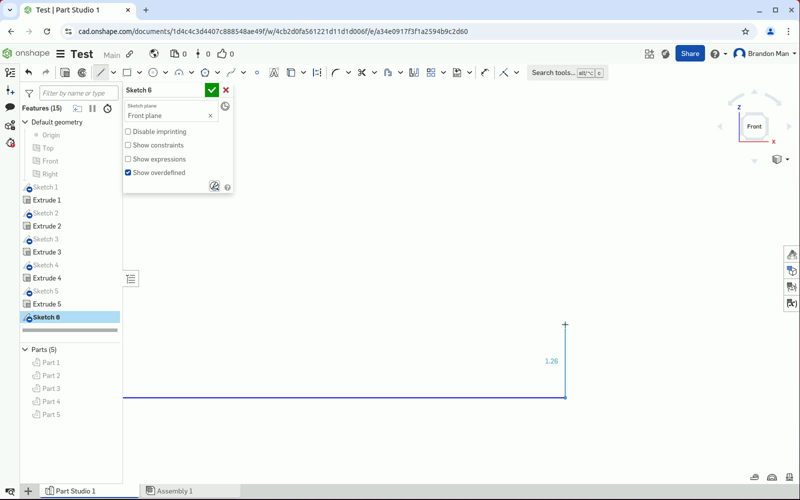
scroll(-6)
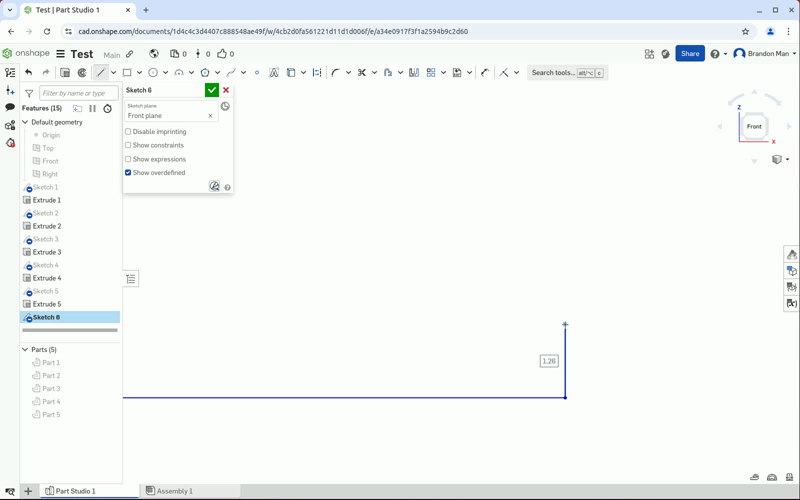
scroll(-6)
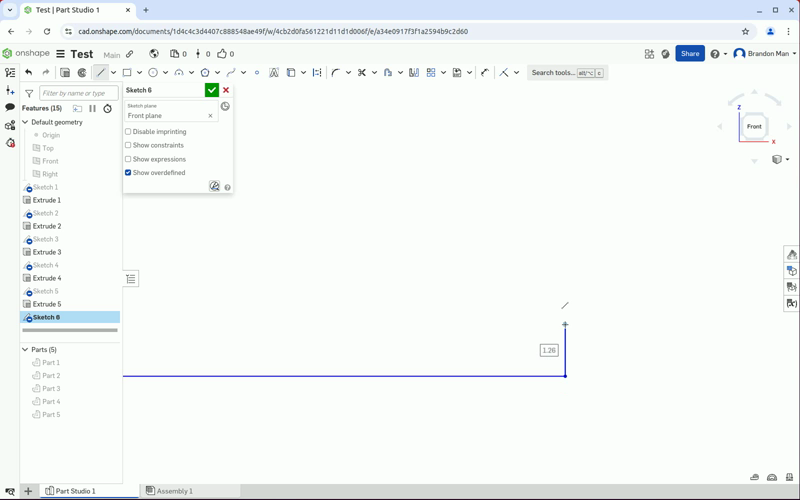
scroll(-6)
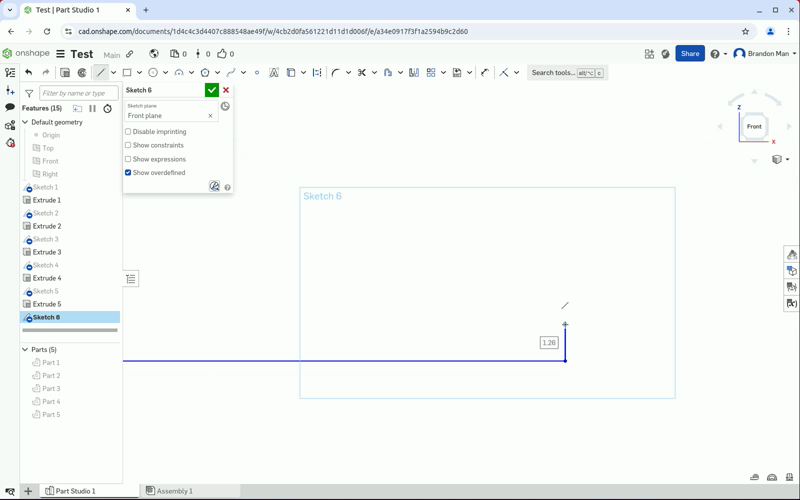
scroll(-6)
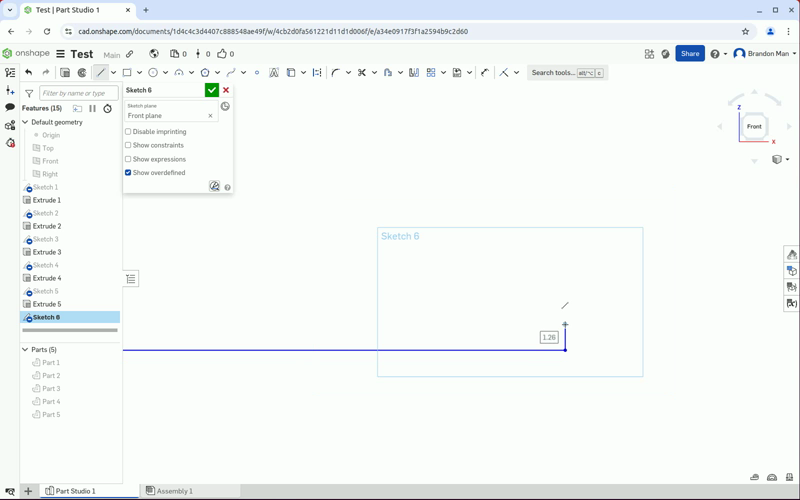
scroll(-6)
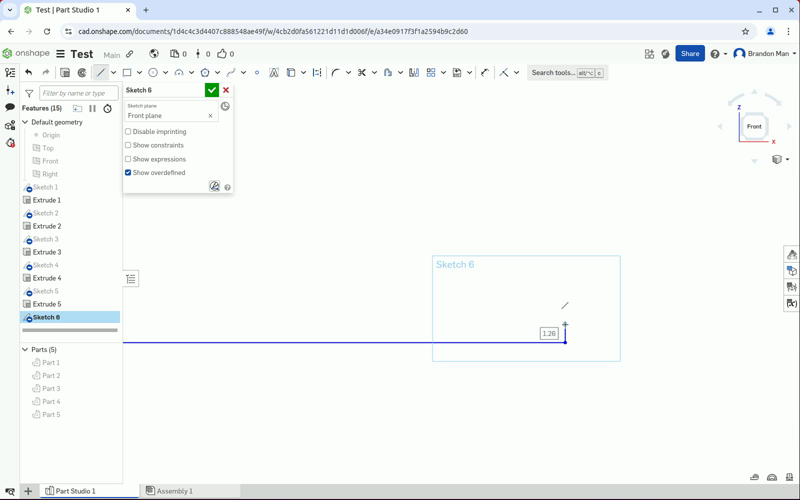
scroll(-6)
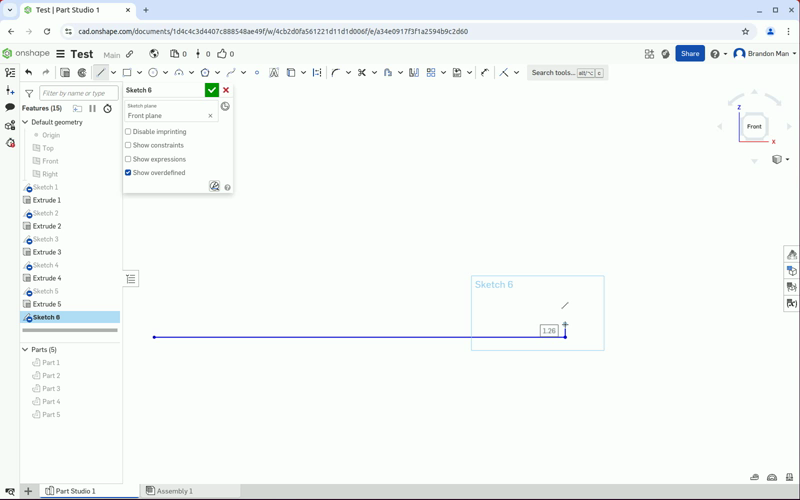
scroll(-6)
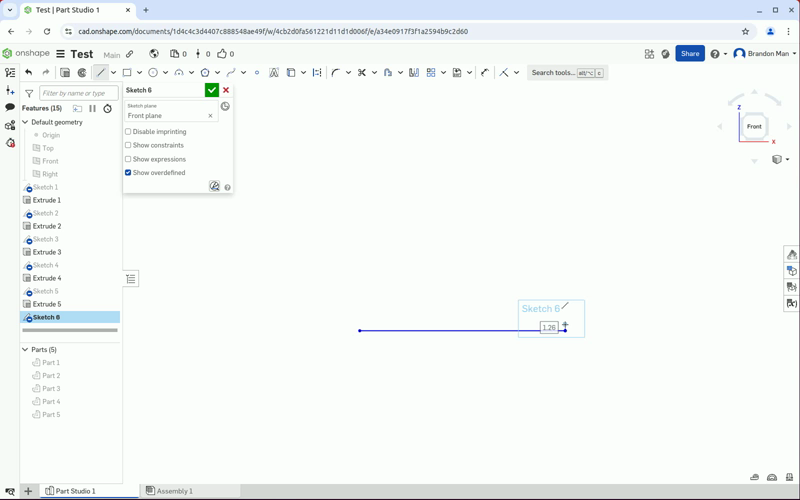
key_up(shift)
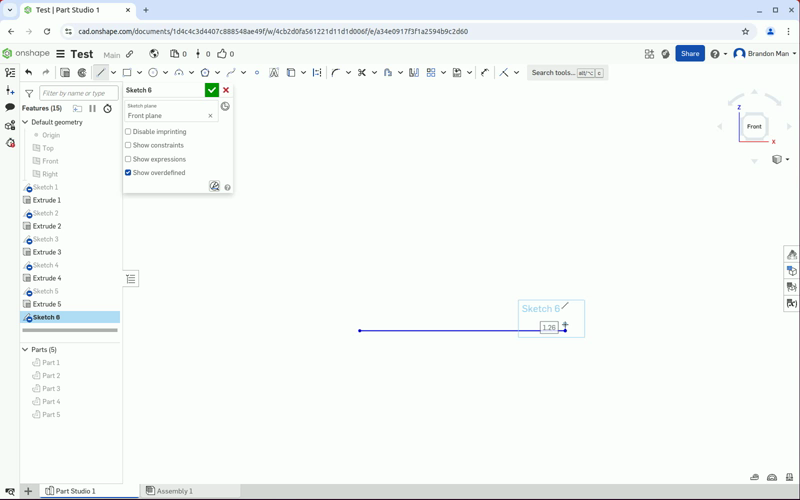
key_down(shift)
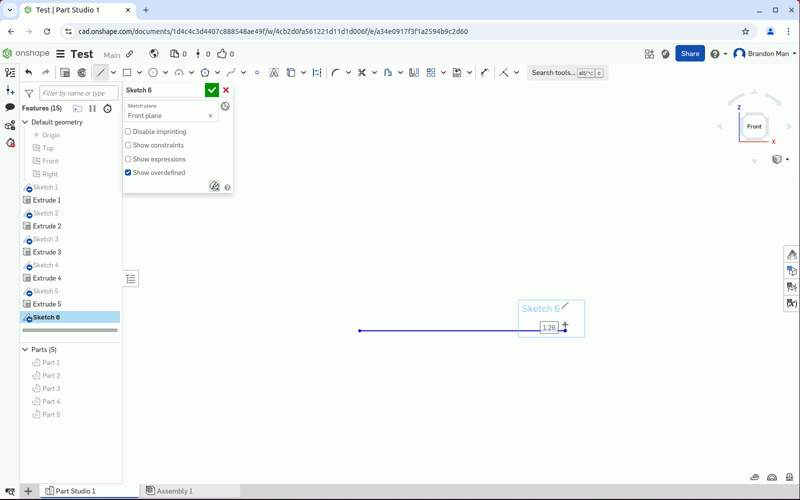
mouse_move(359, 324)
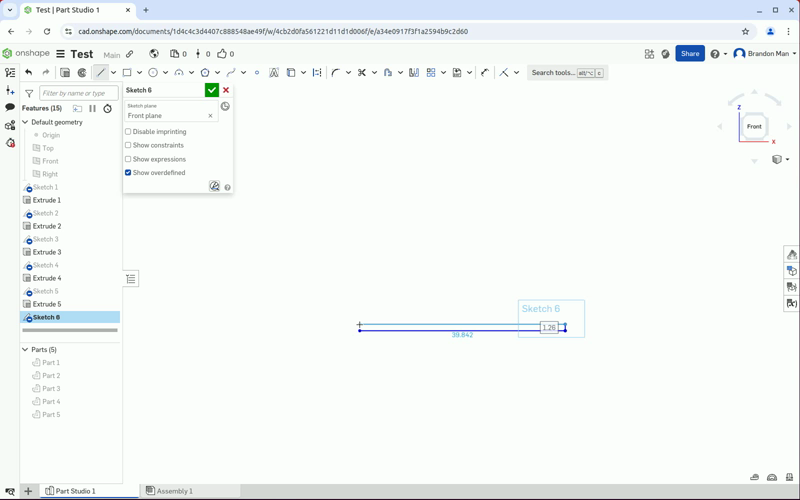
click(359, 324)
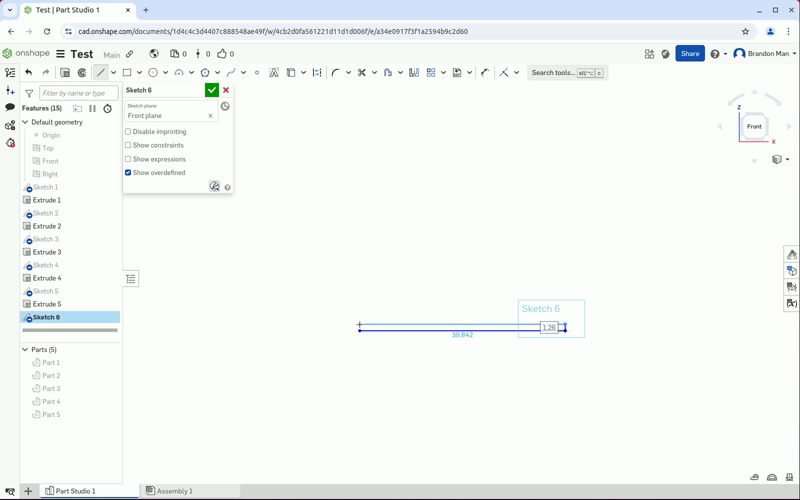
key_up(shift)
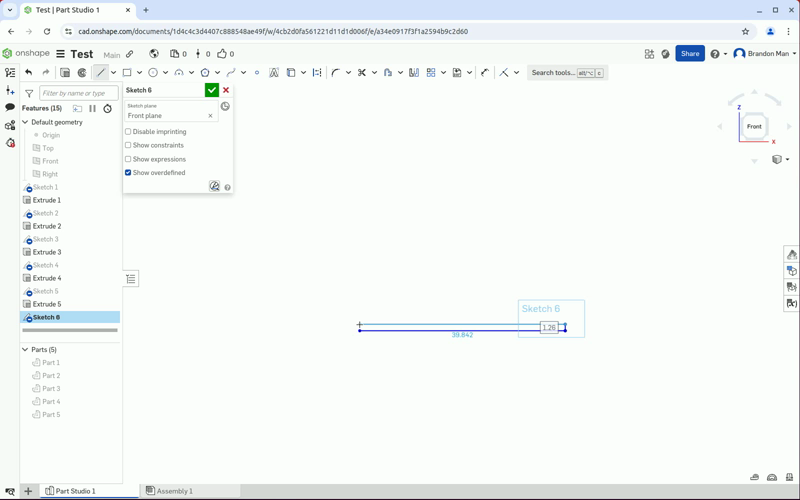
mouse_move(389, 324)
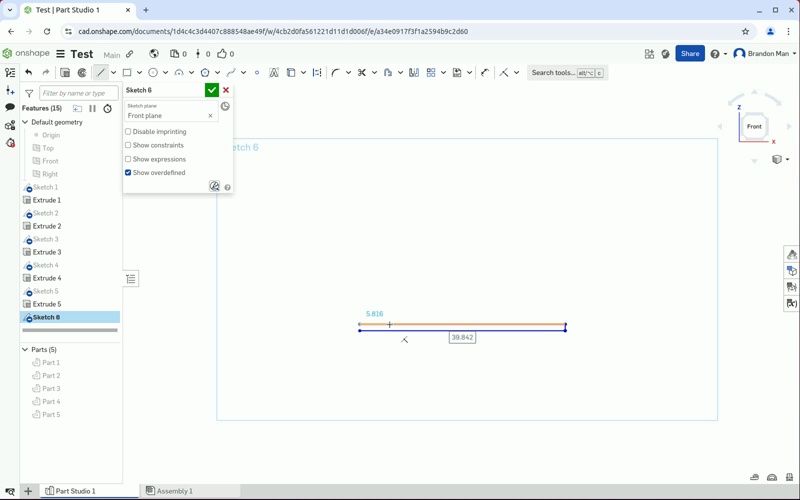
key_down(shift)
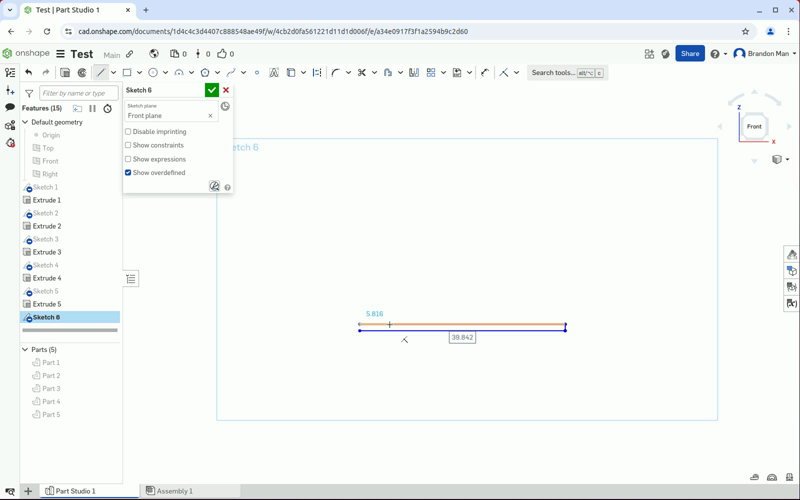
mouse_move(359, 330)
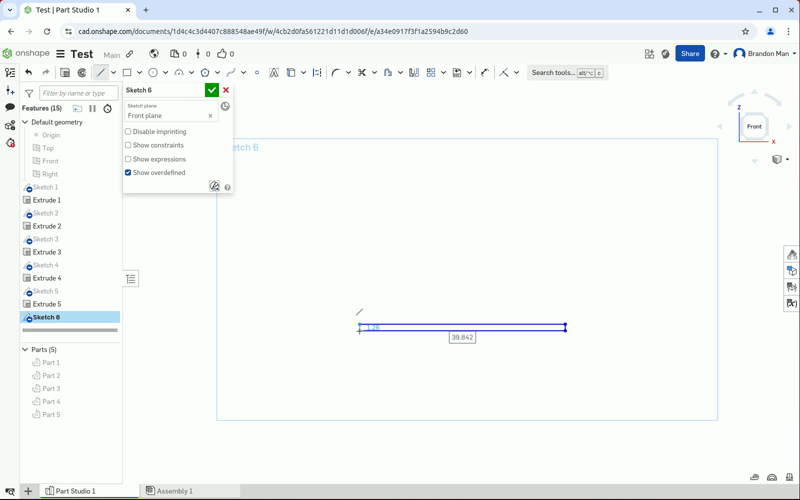
scroll(6)
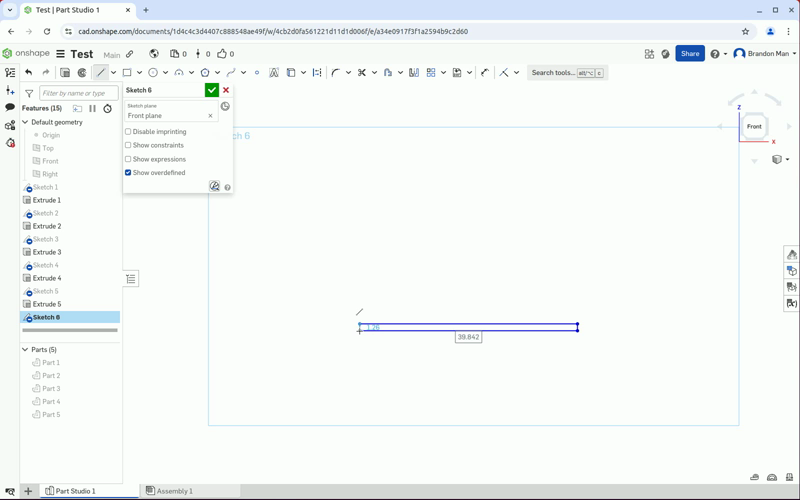
scroll(6)
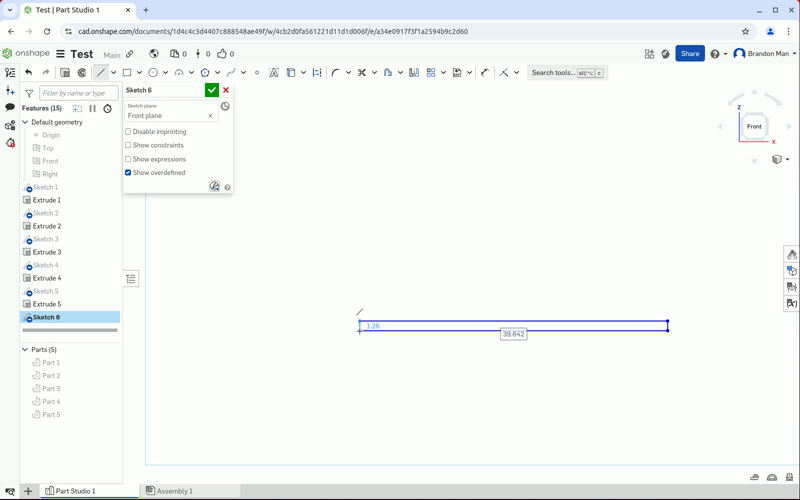
scroll(6)
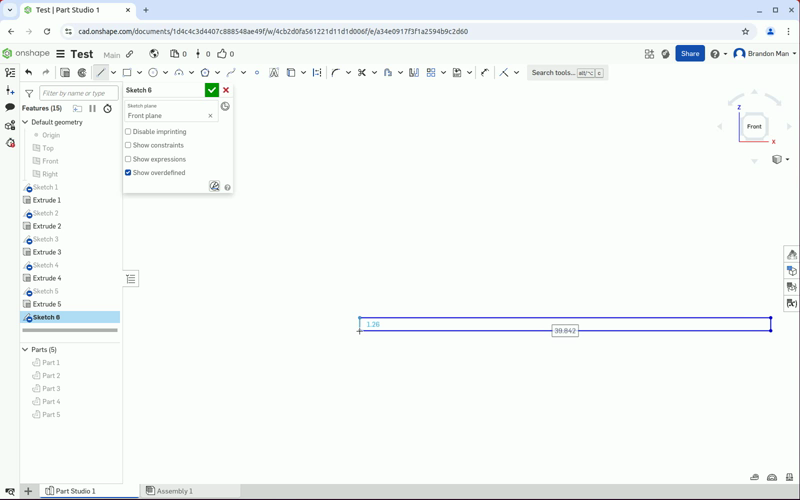
scroll(6)
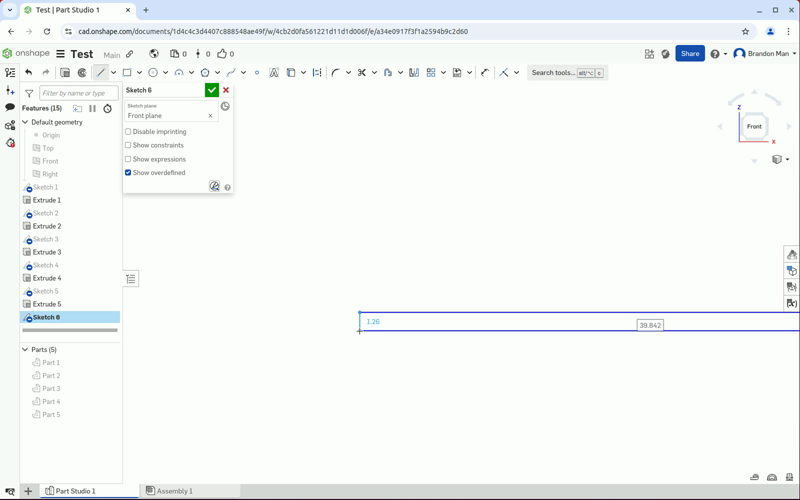
scroll(6)
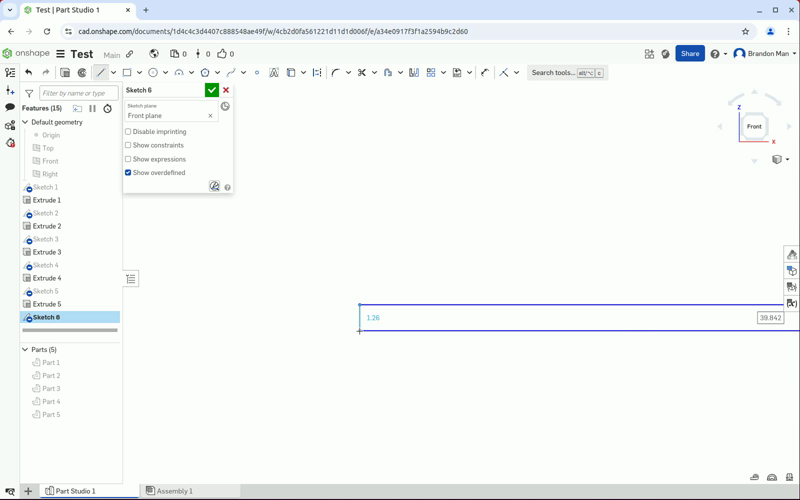
scroll(6)
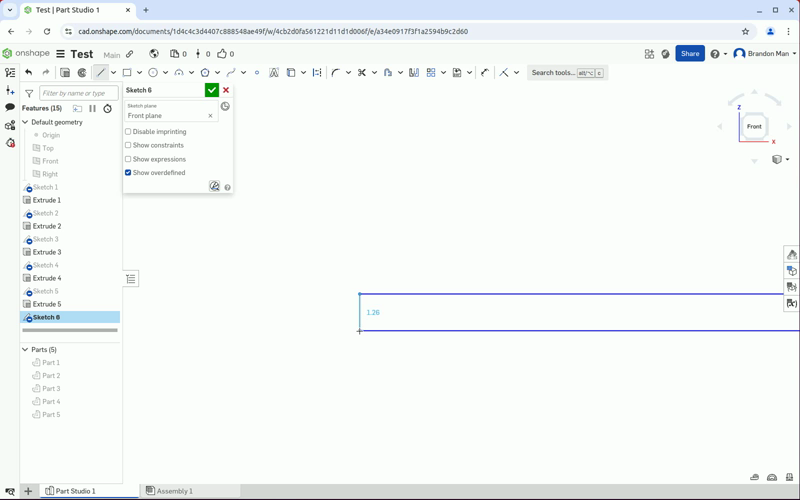
scroll(6)
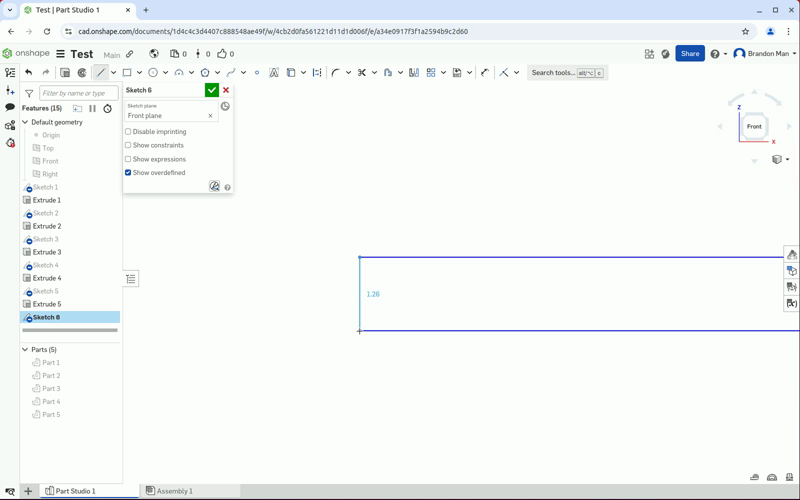
key_up(shift)
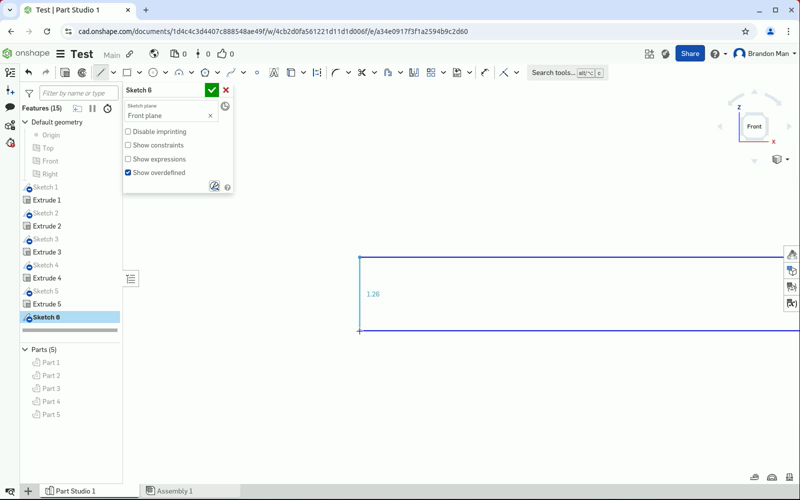
click(359, 330)
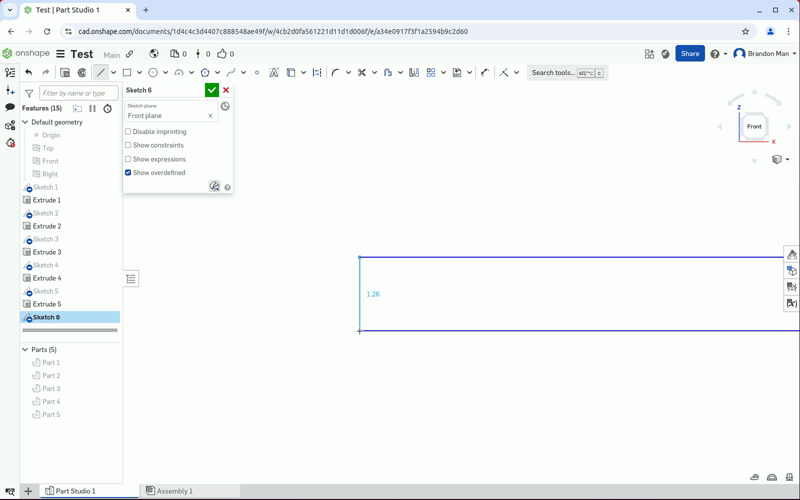
scroll(-6)
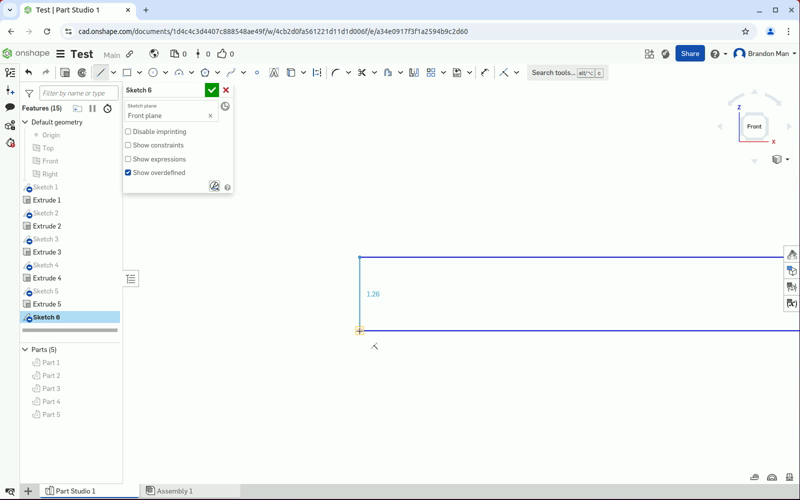
scroll(-6)
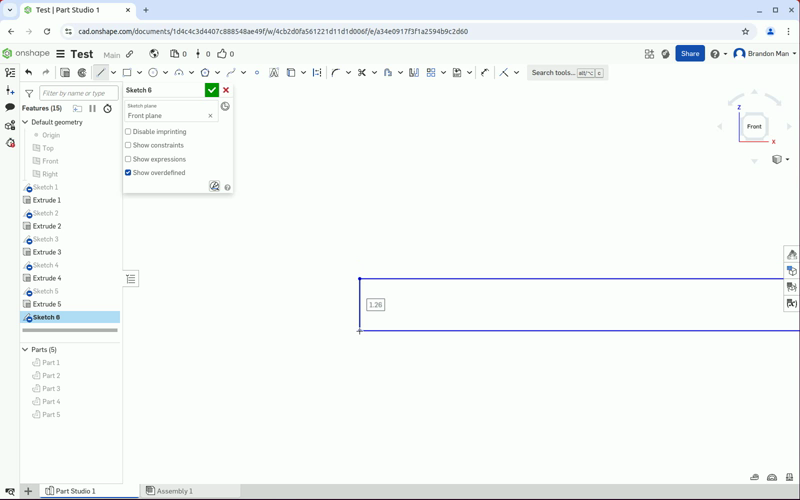
scroll(-6)
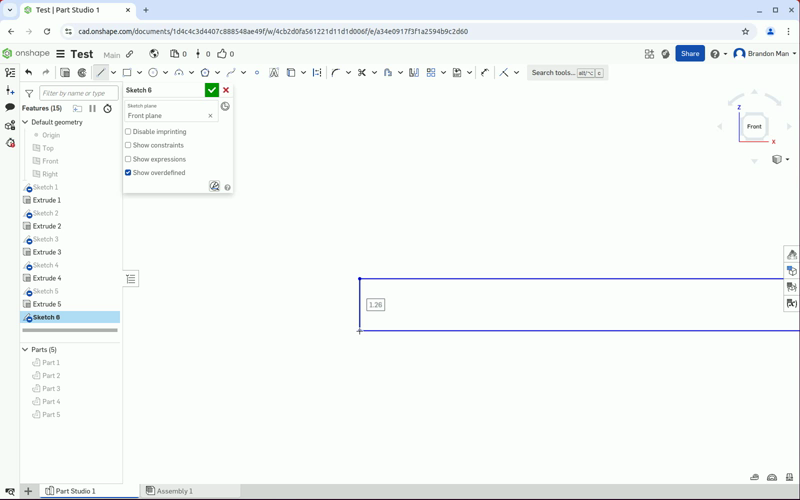
scroll(-6)
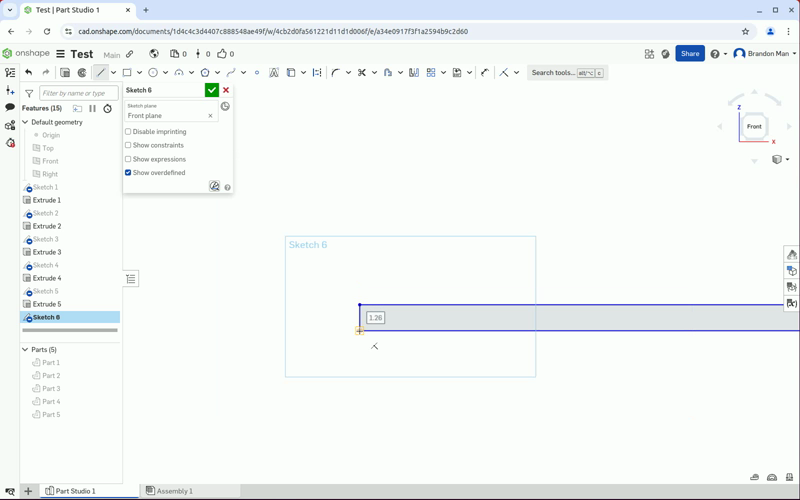
scroll(-6)
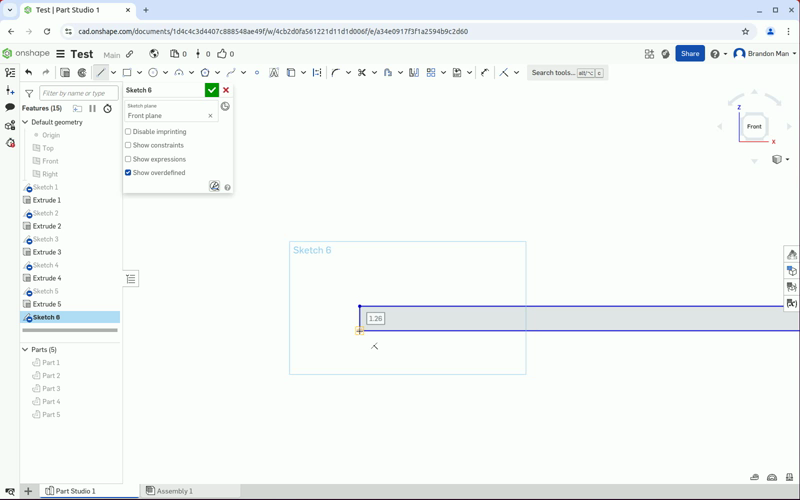
scroll(-6)
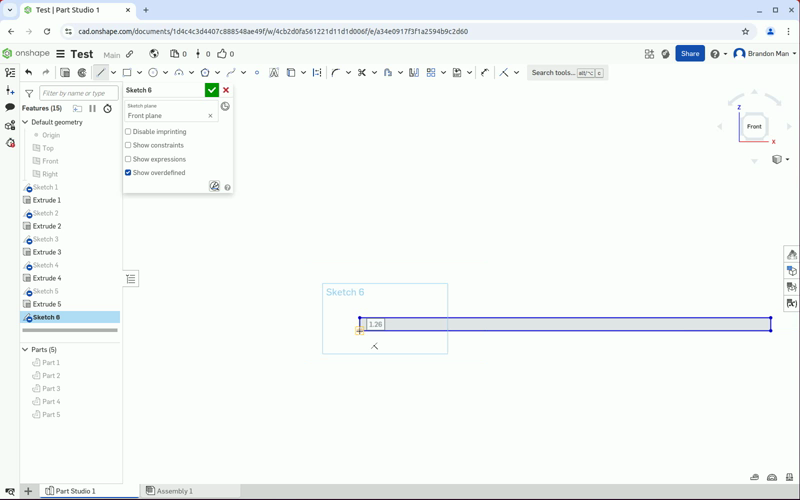
scroll(-6)
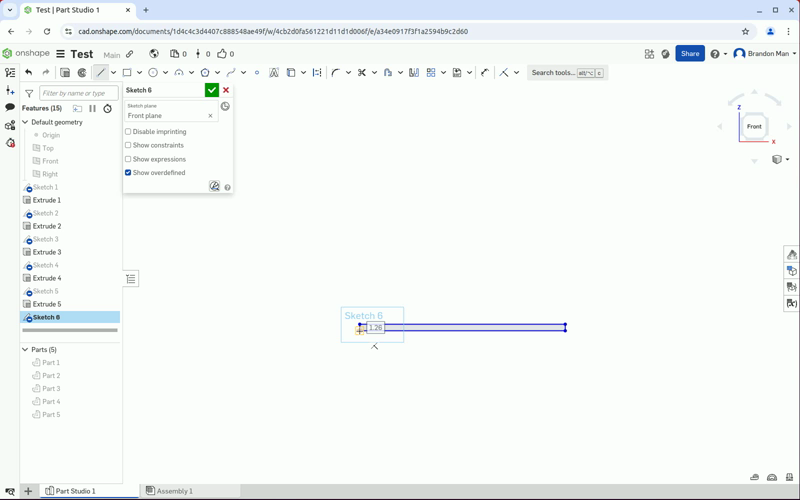
key(esc)
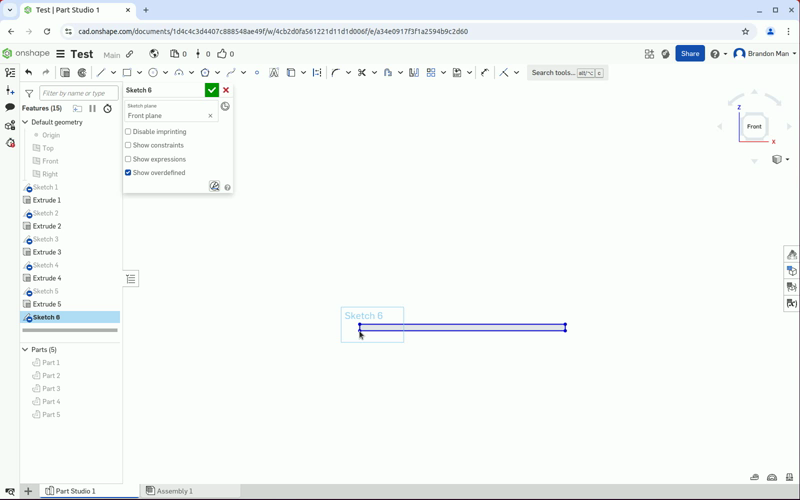
mouse_move(557, 329)
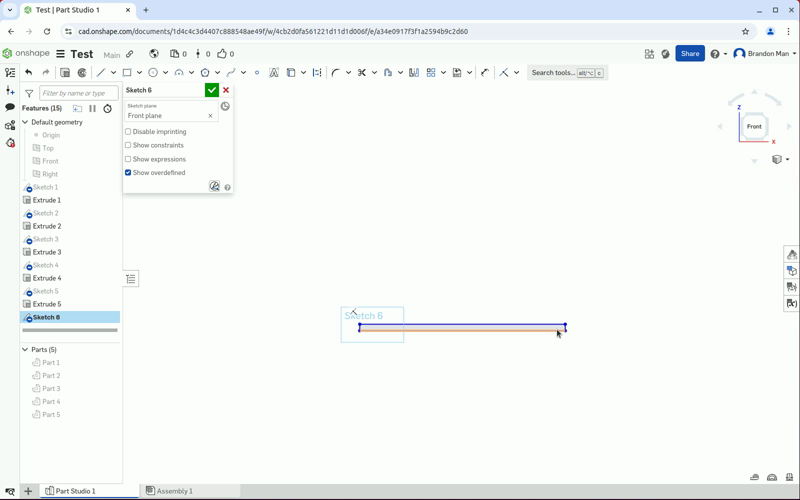
scroll(6)
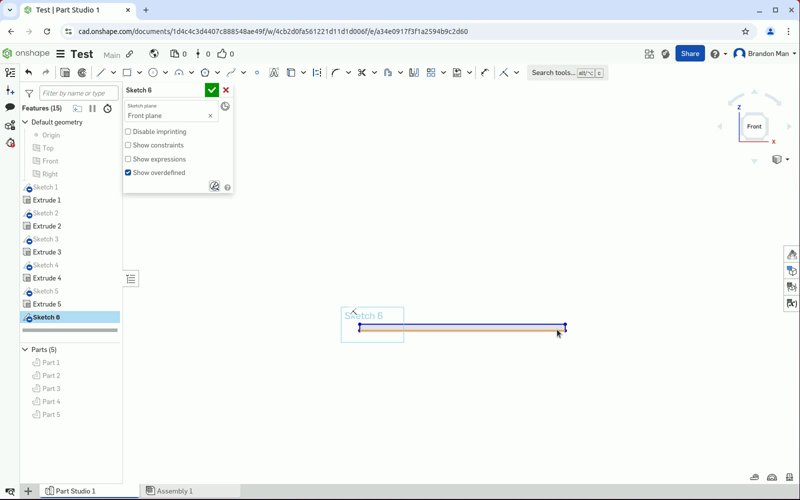
scroll(6)
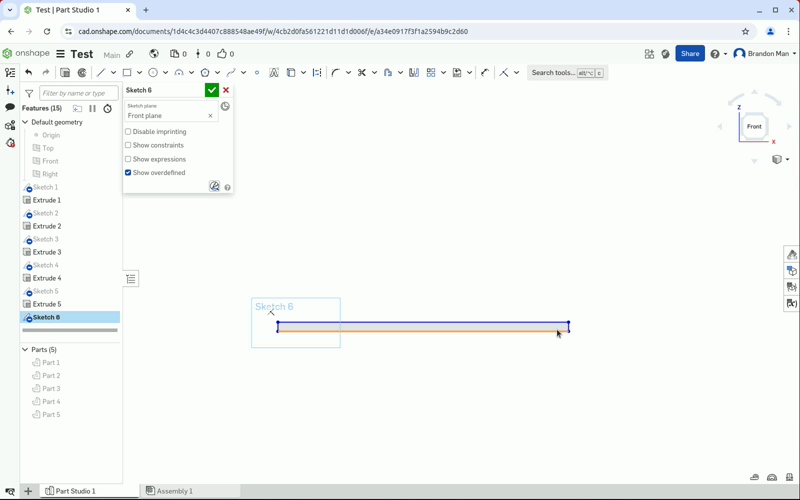
scroll(6)
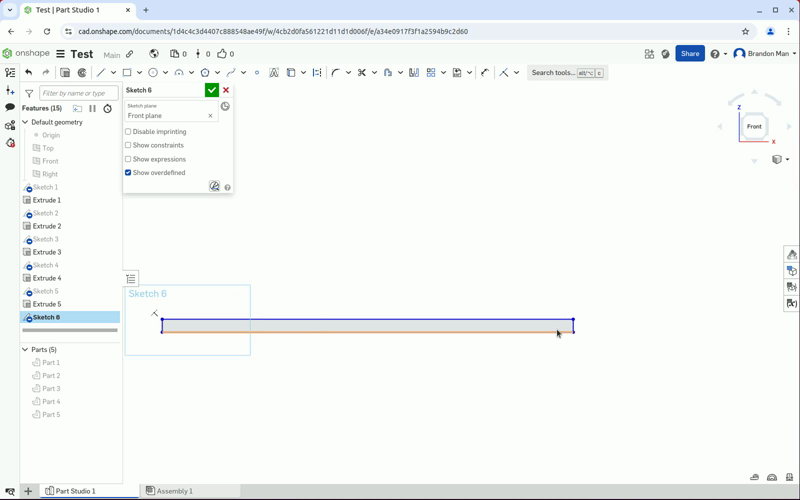
scroll(6)
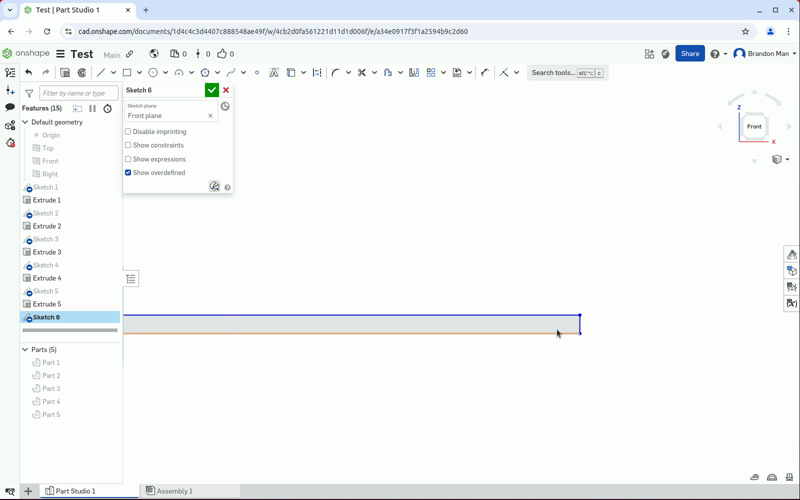
scroll(6)
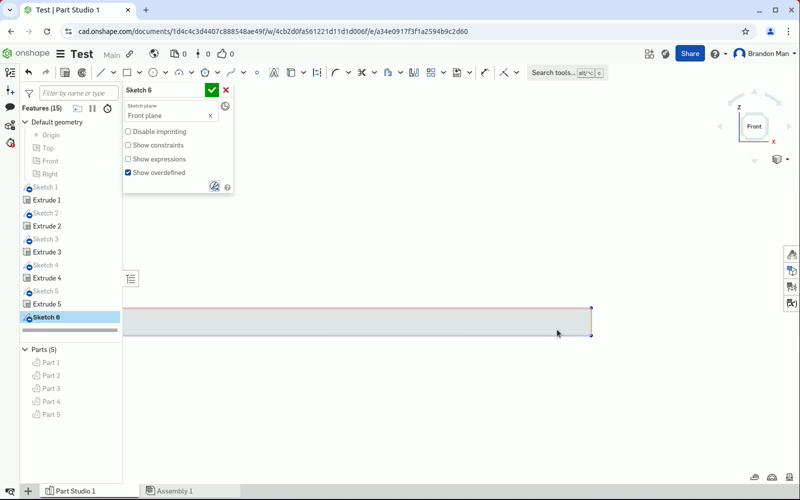
scroll(6)
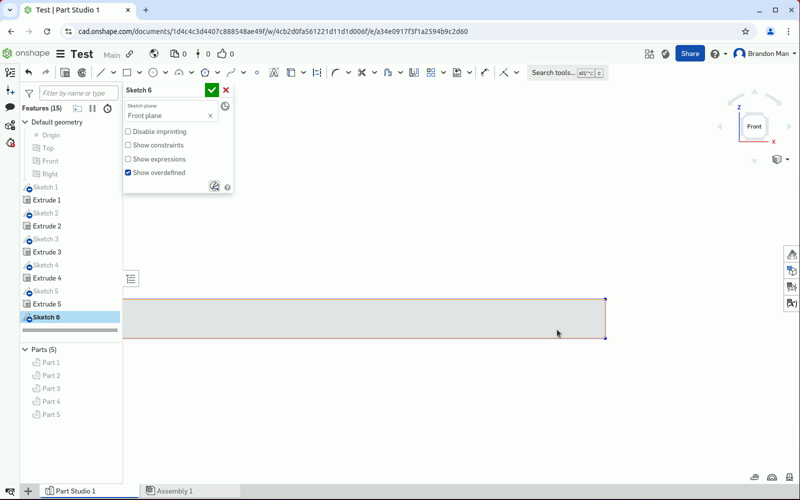
scroll(6)
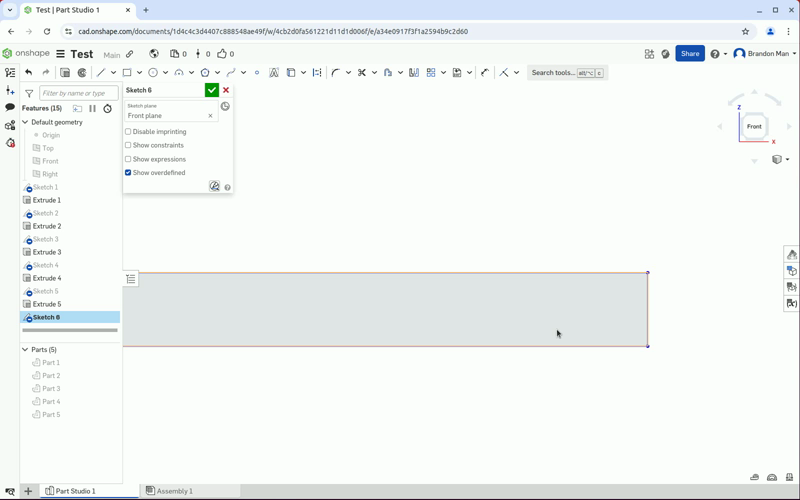
click(557, 329)
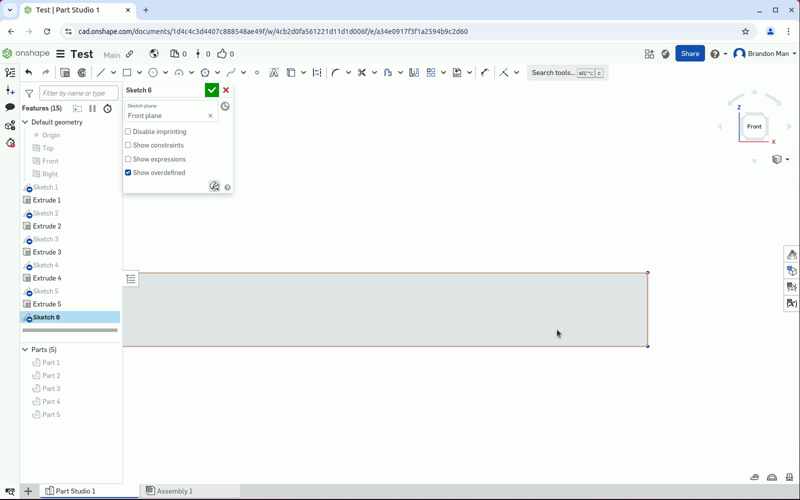
scroll(-6)
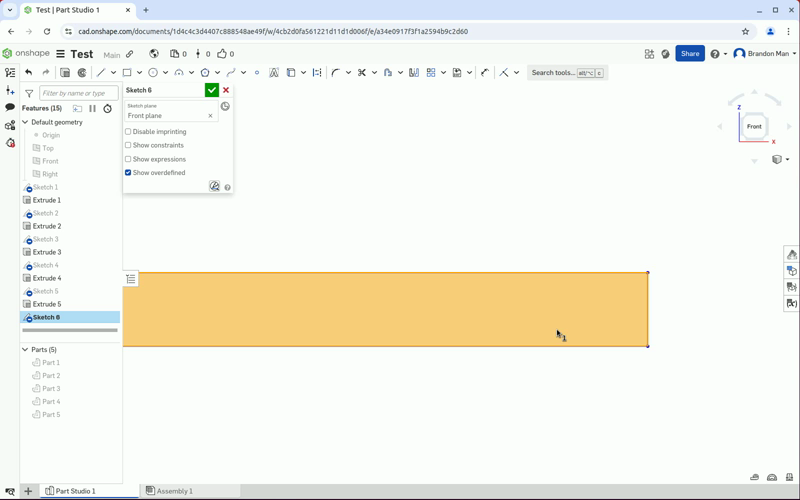
scroll(-6)
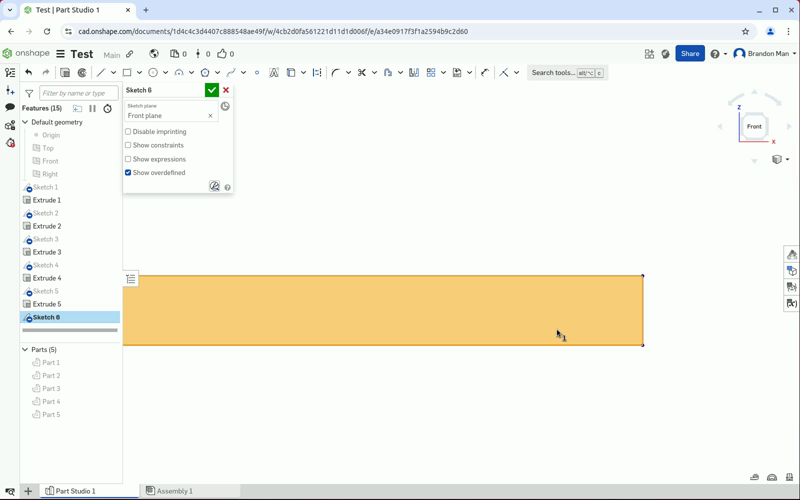
scroll(-6)
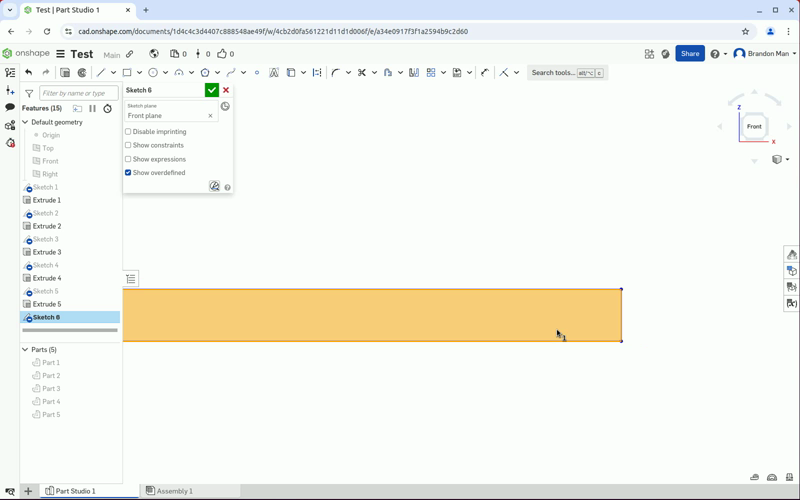
scroll(-6)
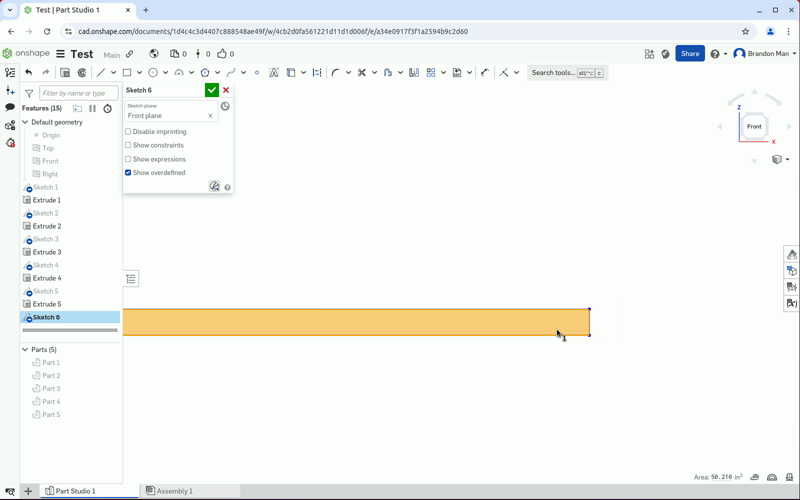
scroll(-6)
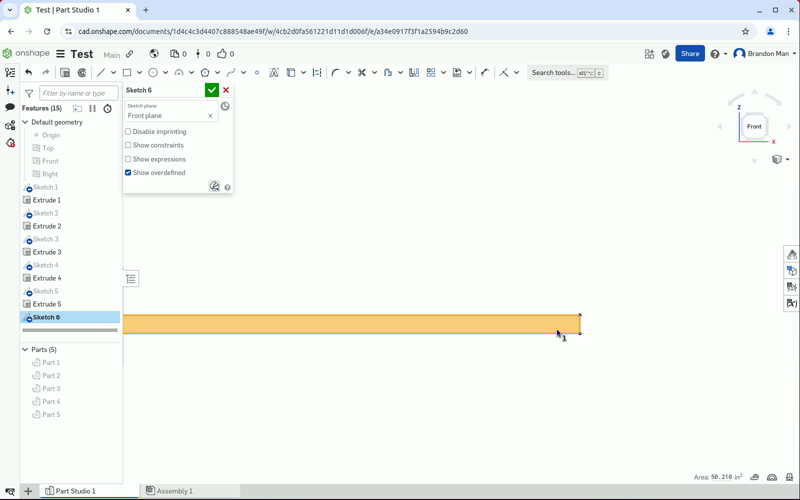
scroll(-6)
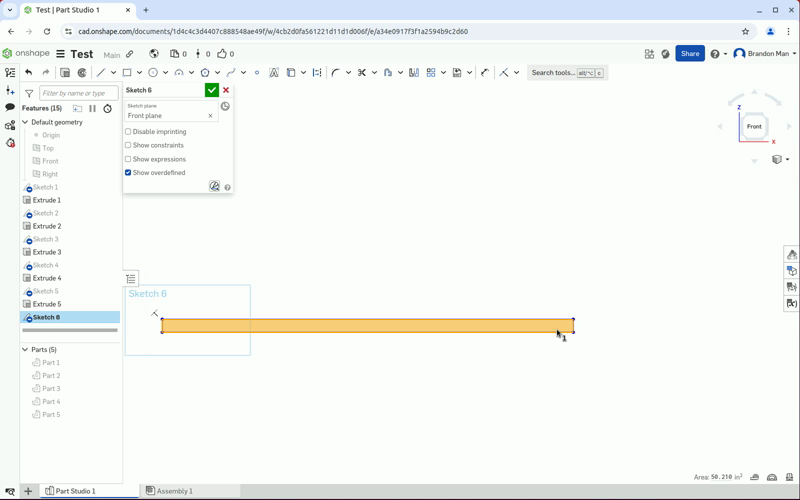
scroll(-6)
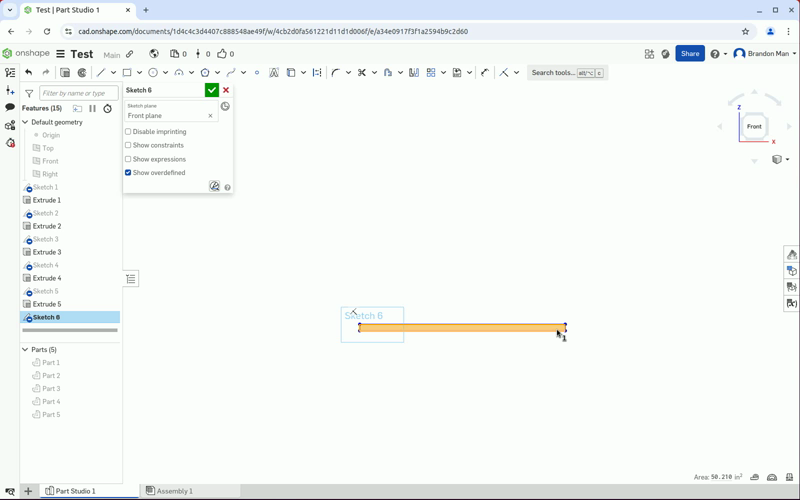
mouse_move(73, 352)
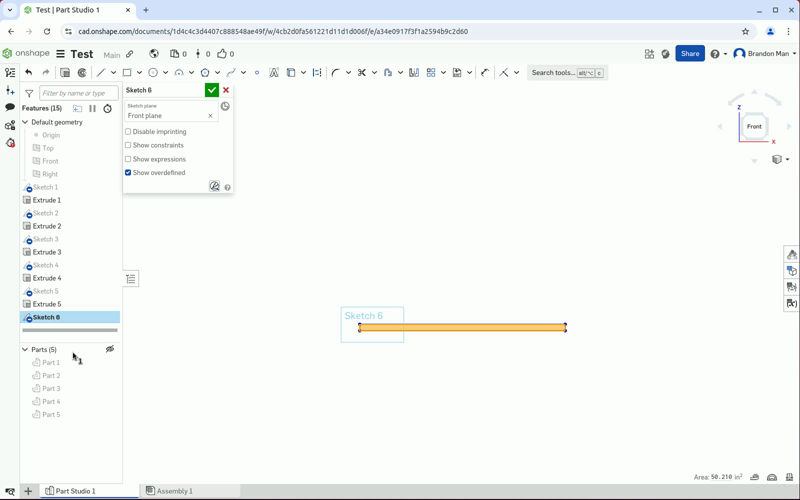
key(shift+y)
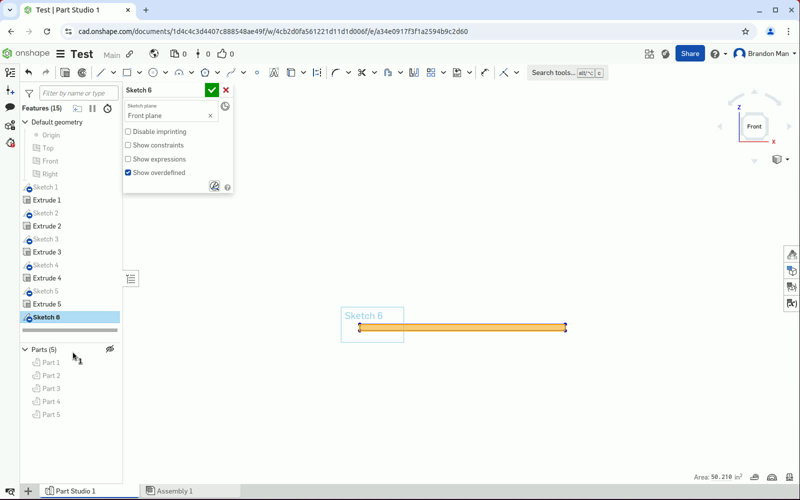
key(shift+e)
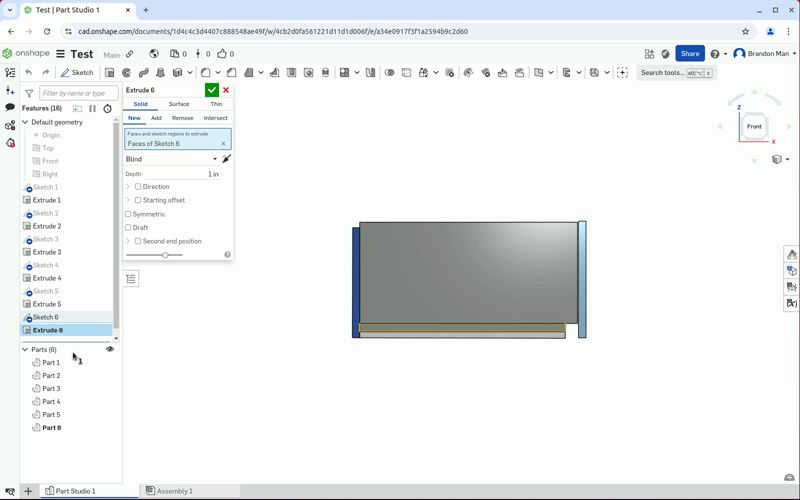
mouse_move(143, 106)
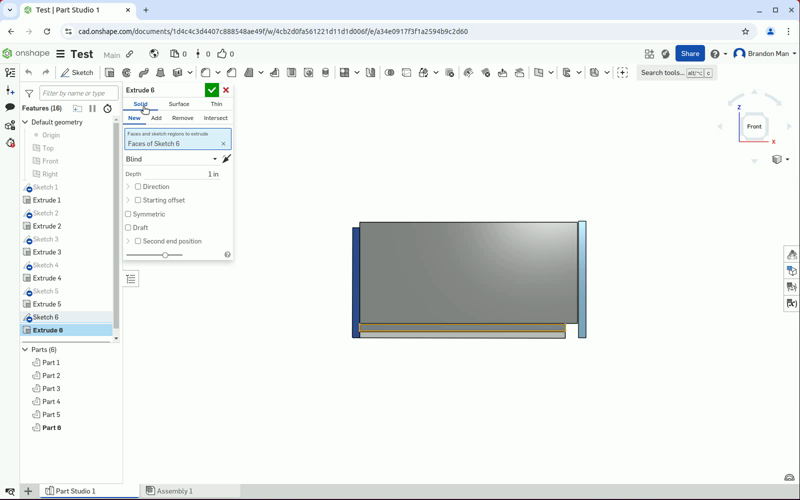
click(143, 106)
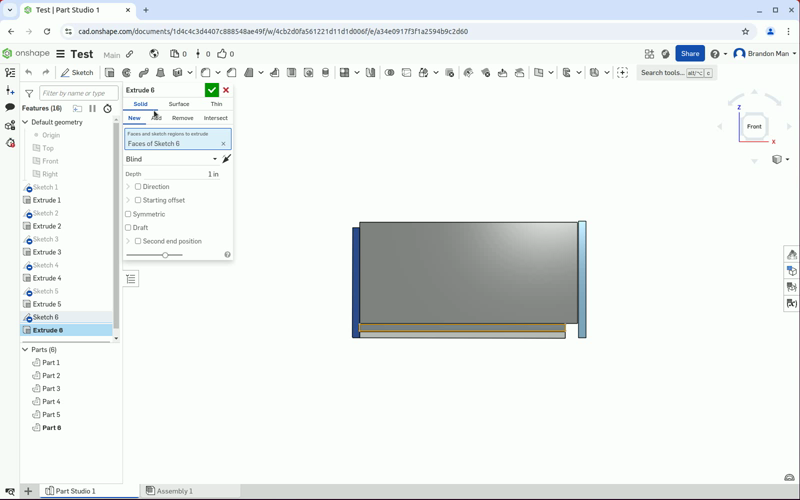
mouse_move(186, 120)
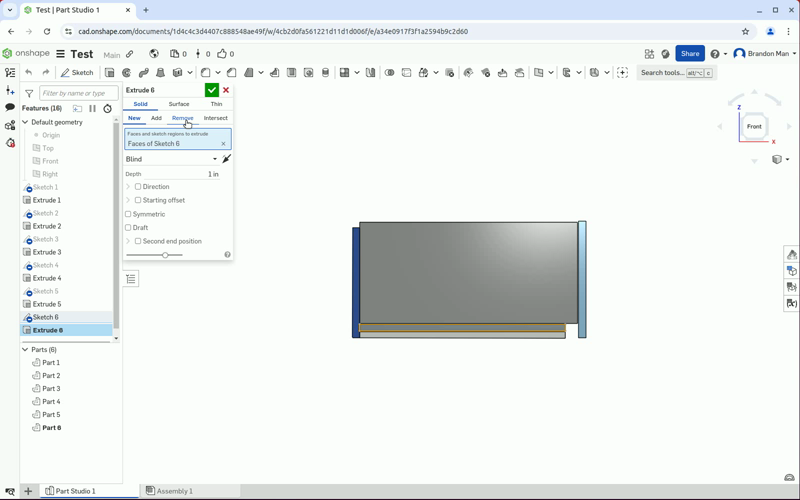
click(186, 120)
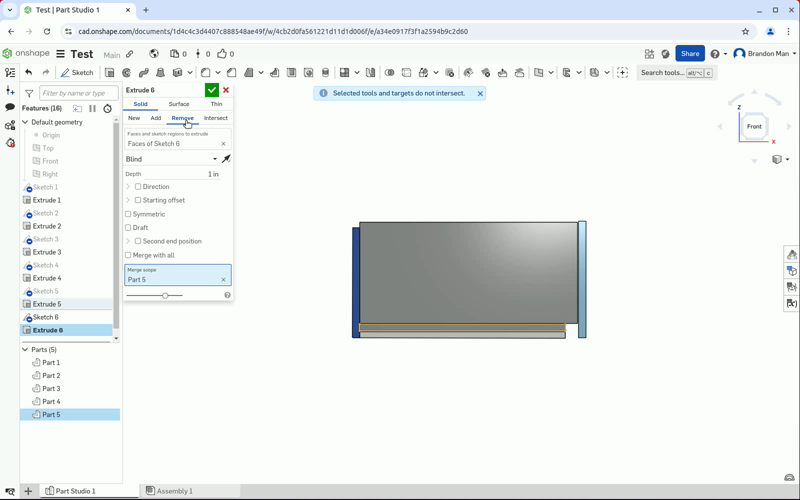
key(tab, 4)
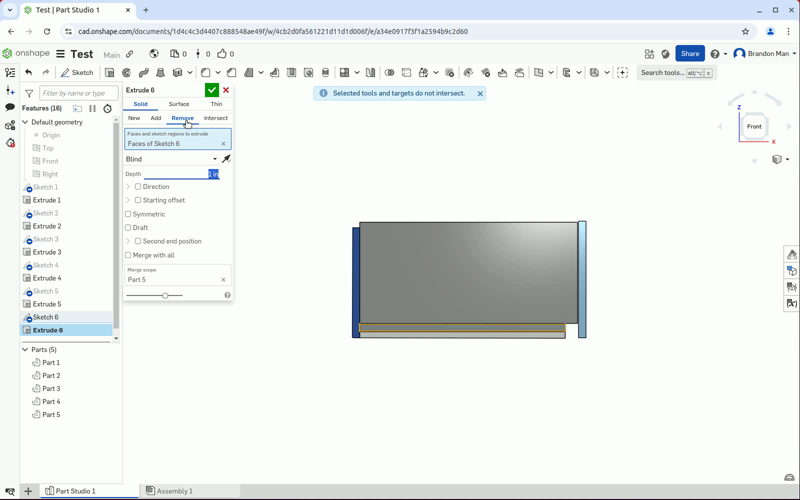
text(-1.444)
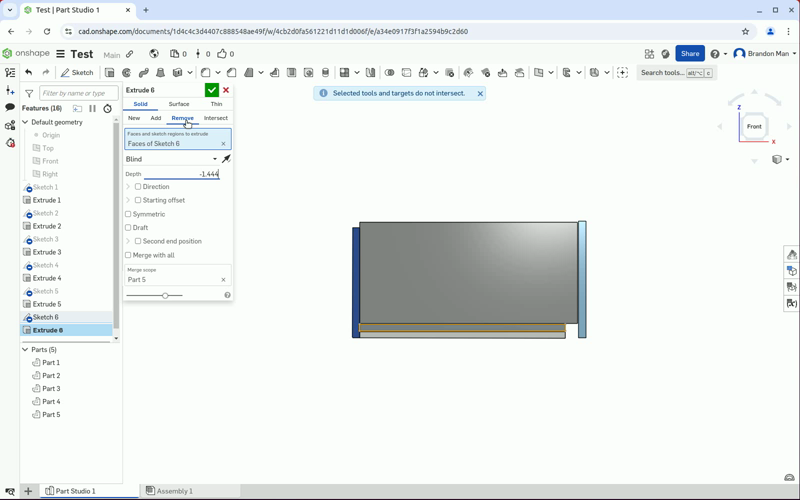
key(tab, 6)
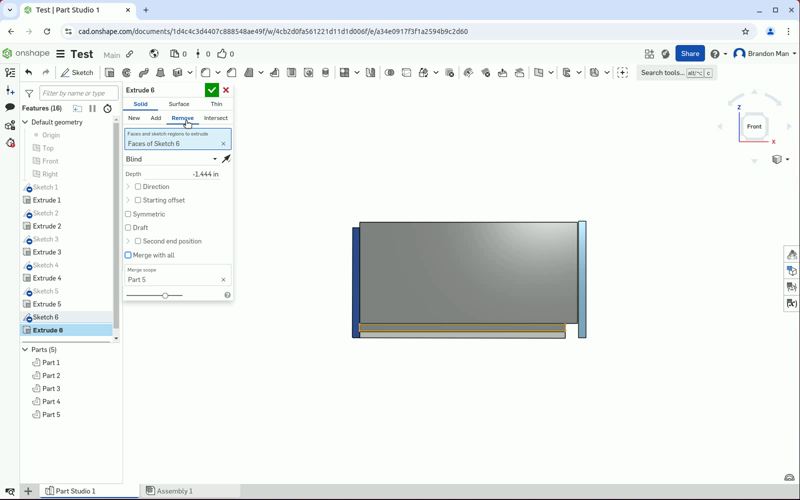
key(space)
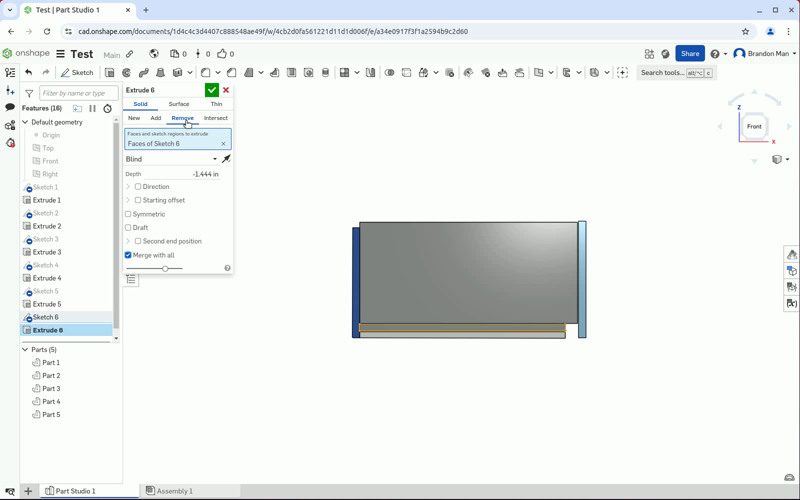
key(enter)
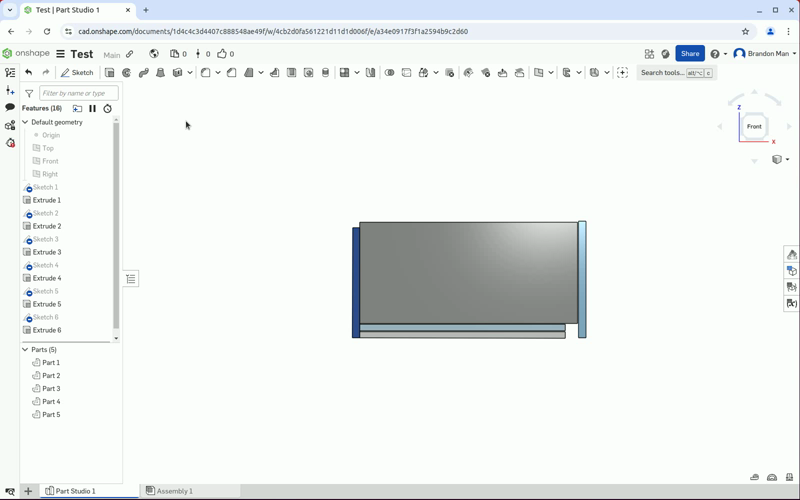
key(shift+h)
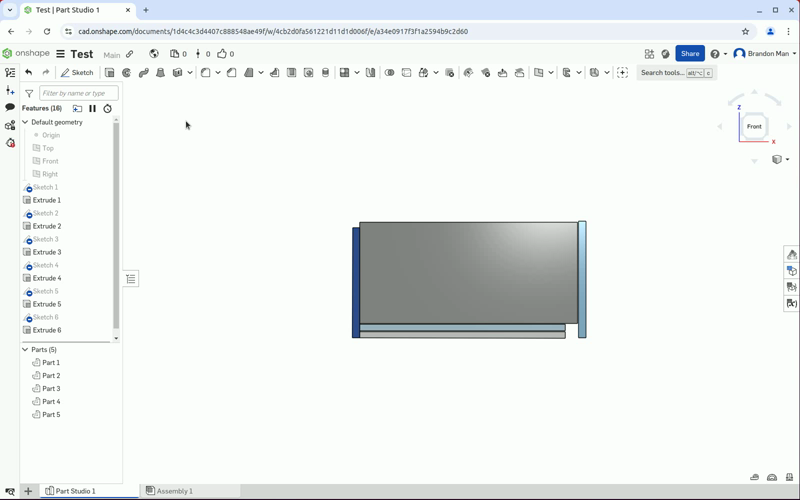
key(shift+h)
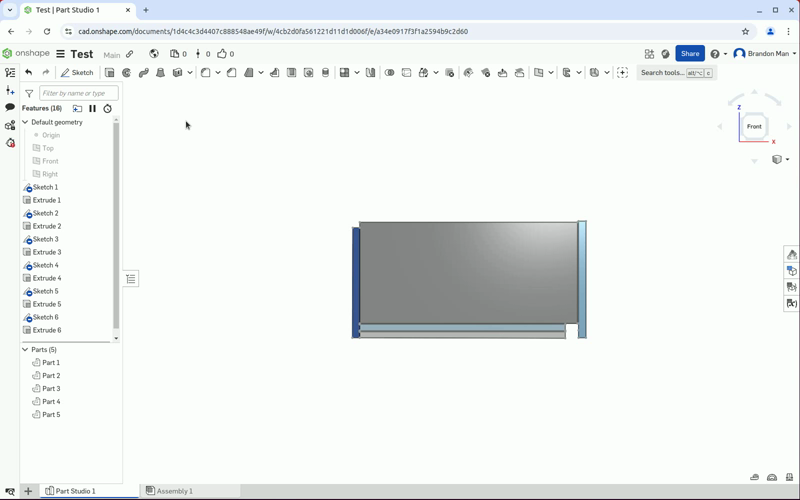
key(shift+7)
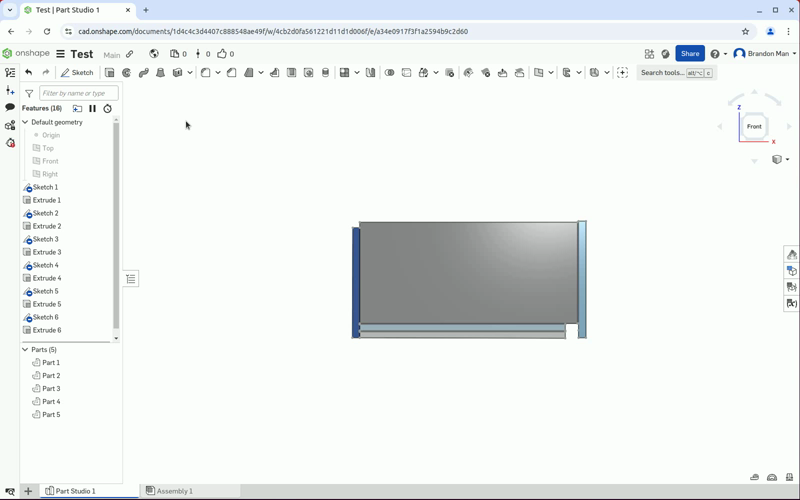
key(left, 2)
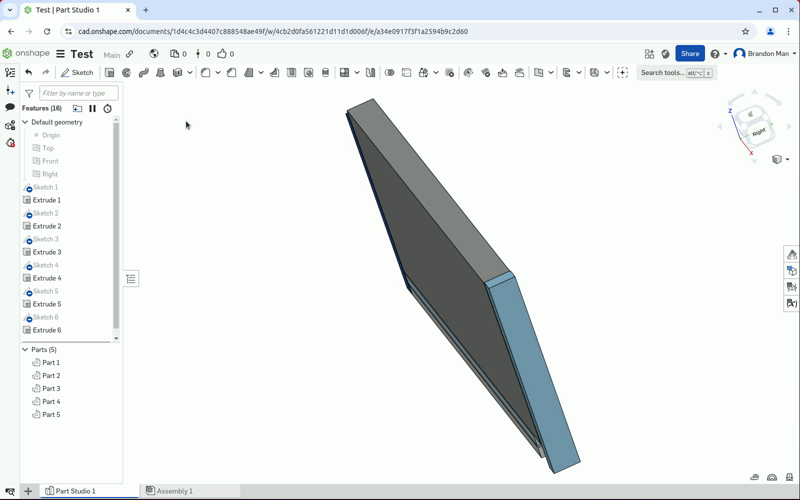
key(down, 2)
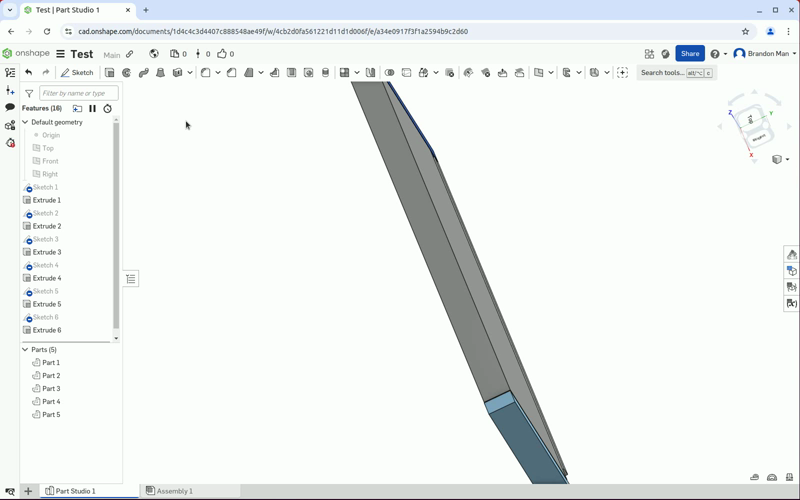
key(up, 2)
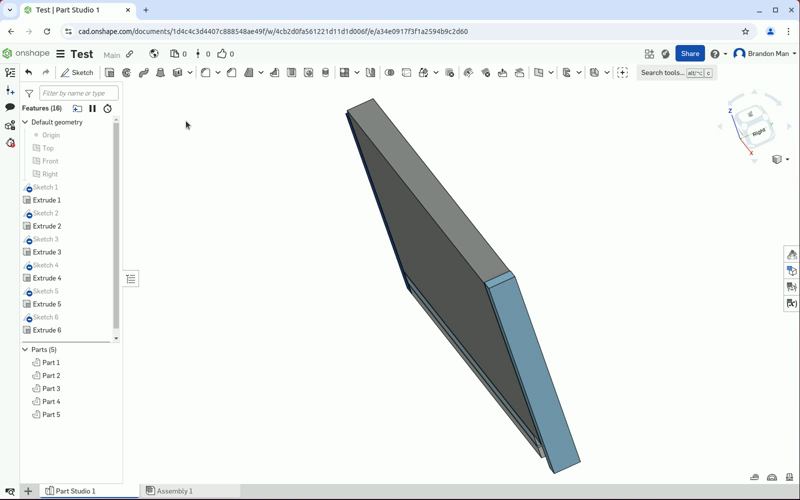
key(right, 2)
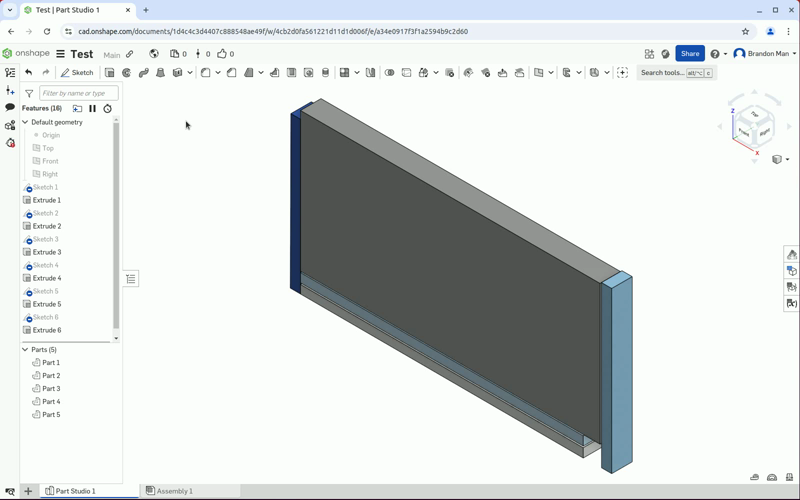
mouse_move(69, 189)
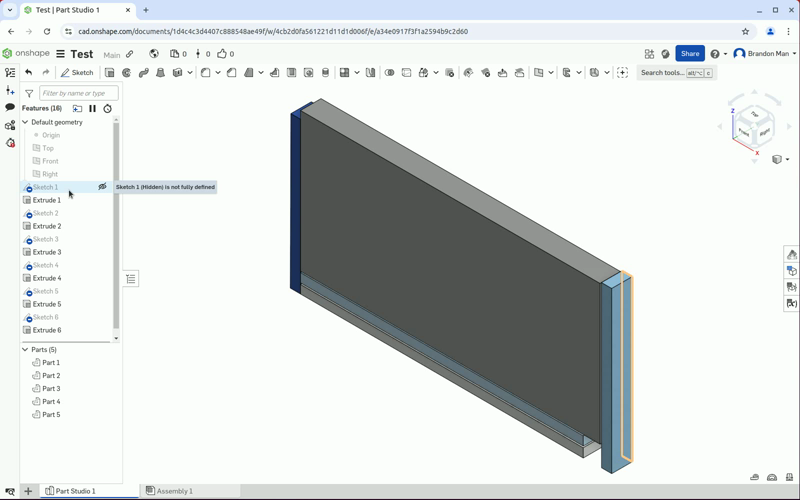
click(69, 189)